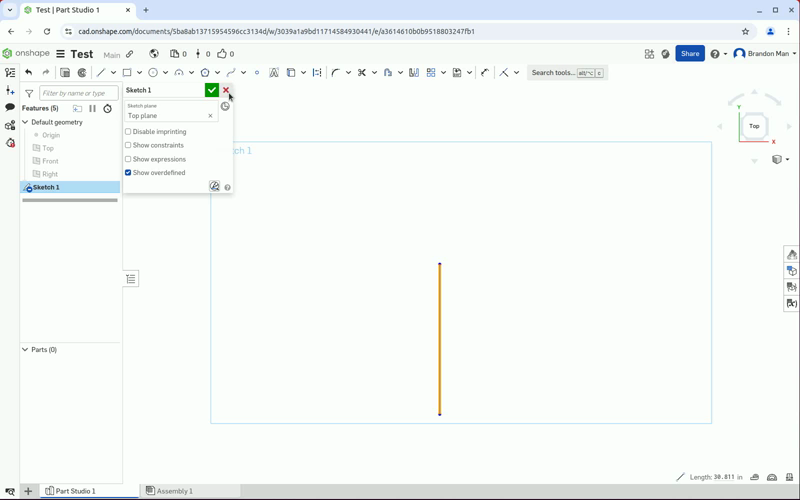
key(shift+h)
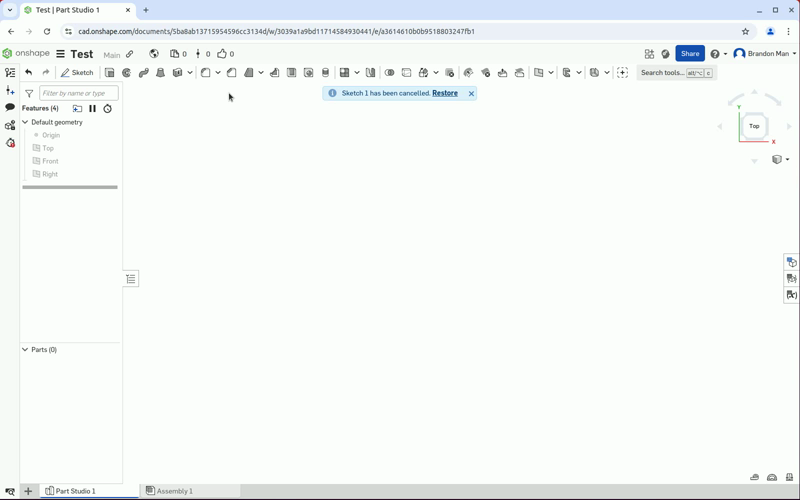
mouse_move(73, 352)
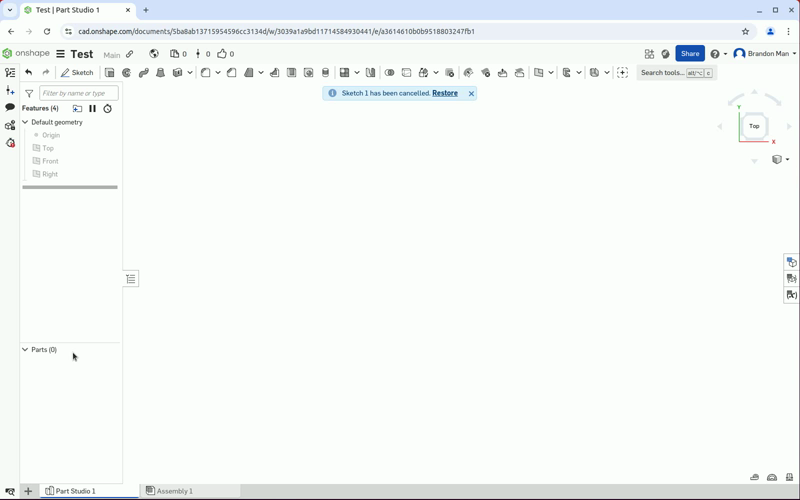
key(y)
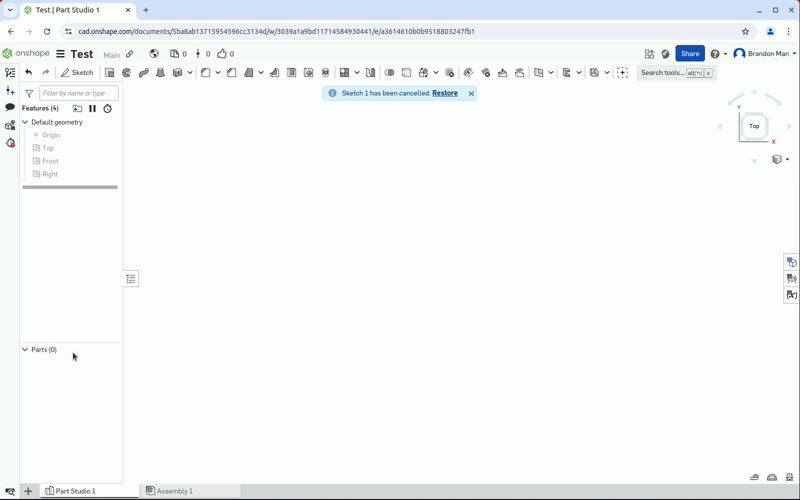
key(shift+p)
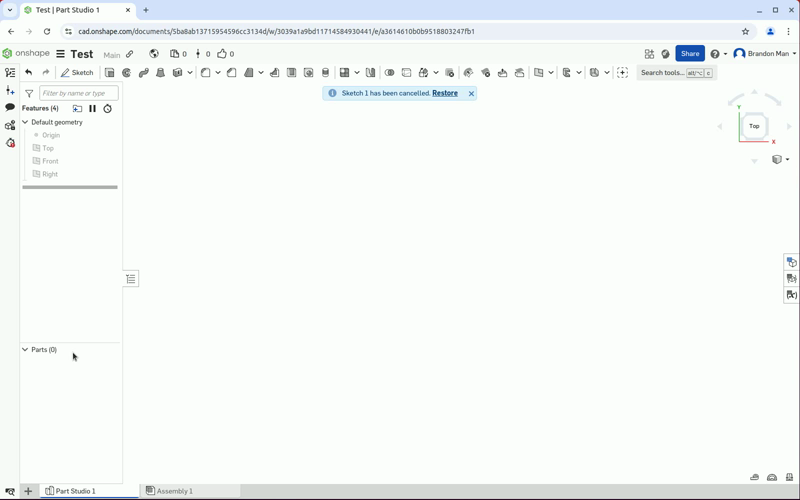
key(space)
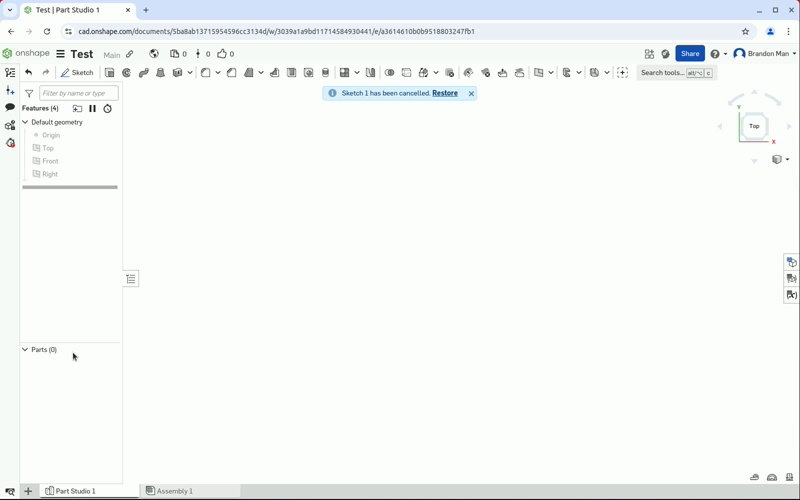
key_down(shift)
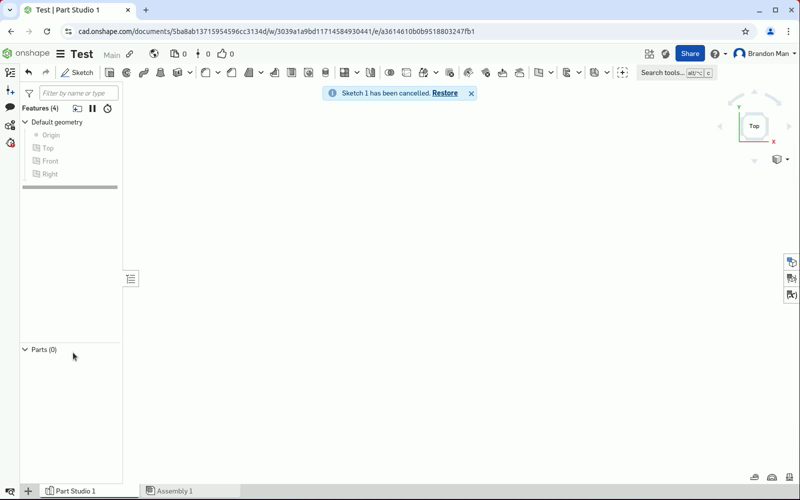
key(up)
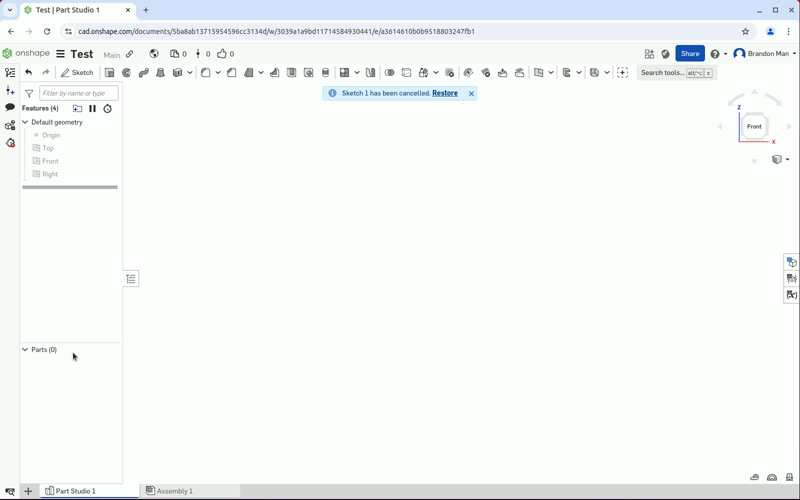
key_up(shift)
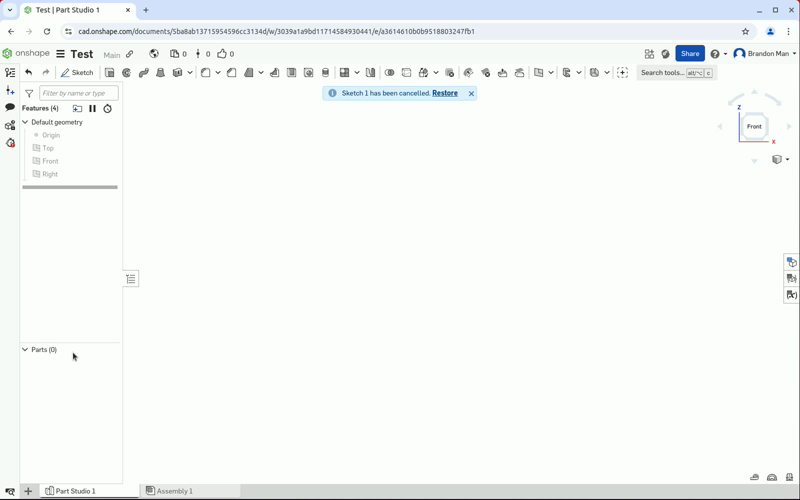
mouse_move(73, 352)
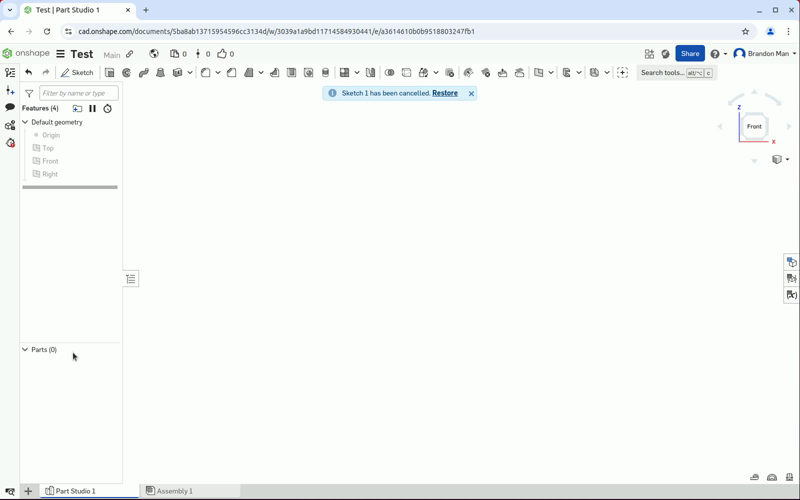
key(shift+y)
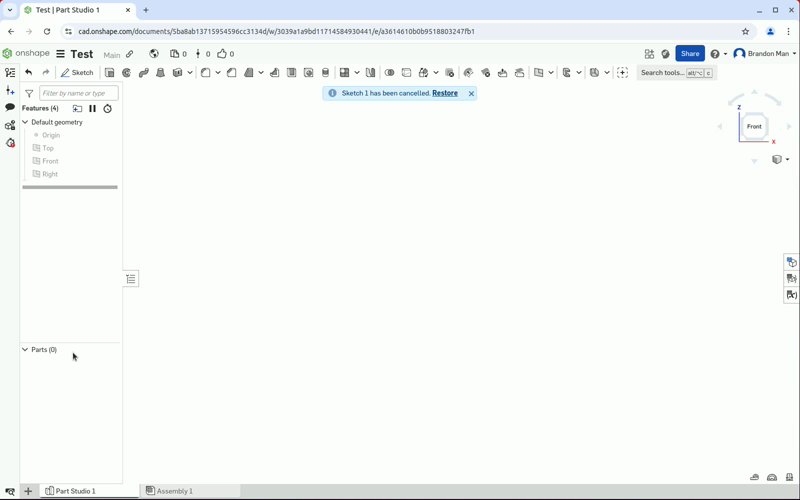
key(shift+s)
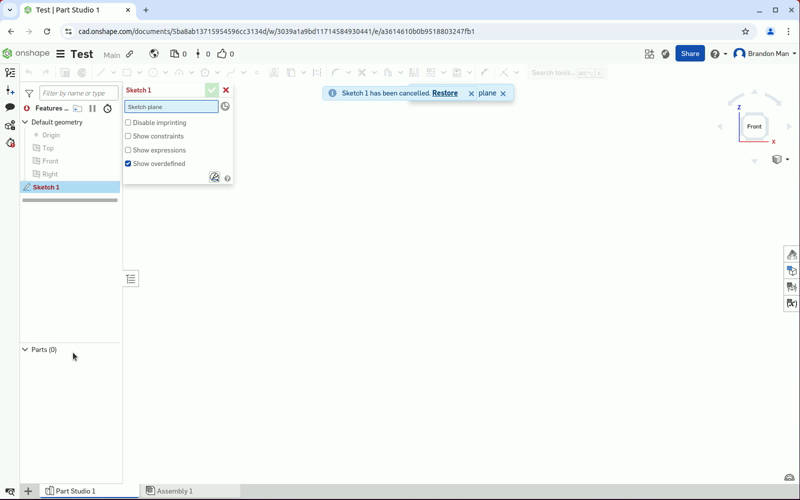
mouse_move(73, 163)
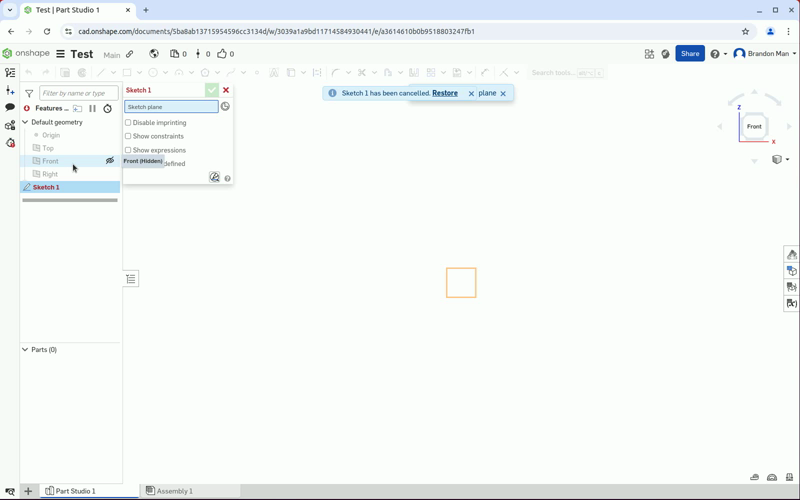
click(73, 163)
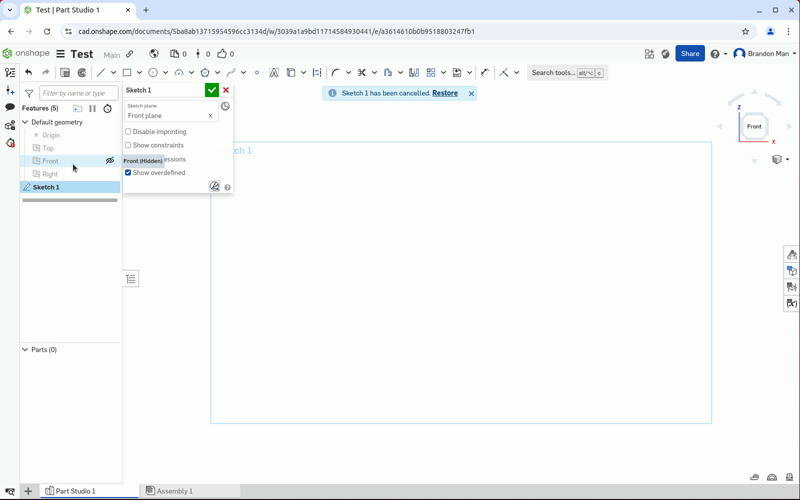
mouse_move(73, 352)
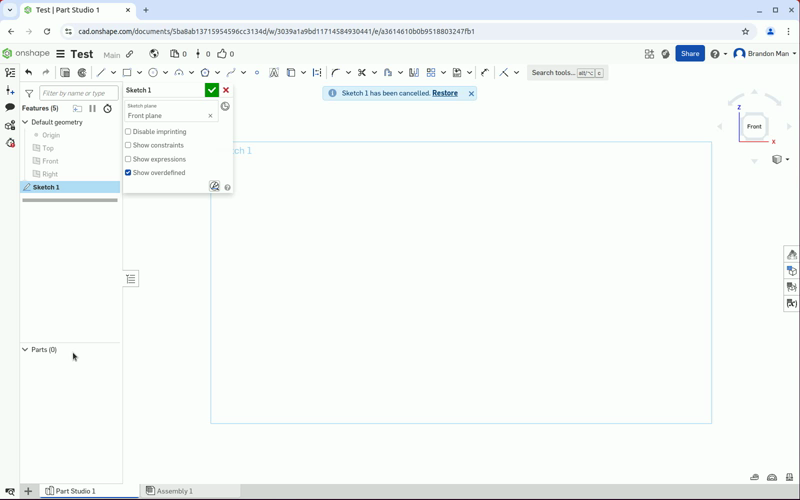
key(y)
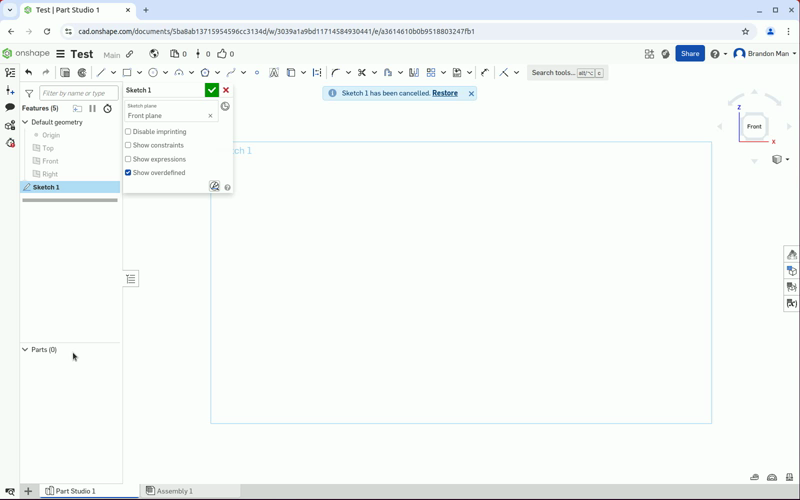
key(l)
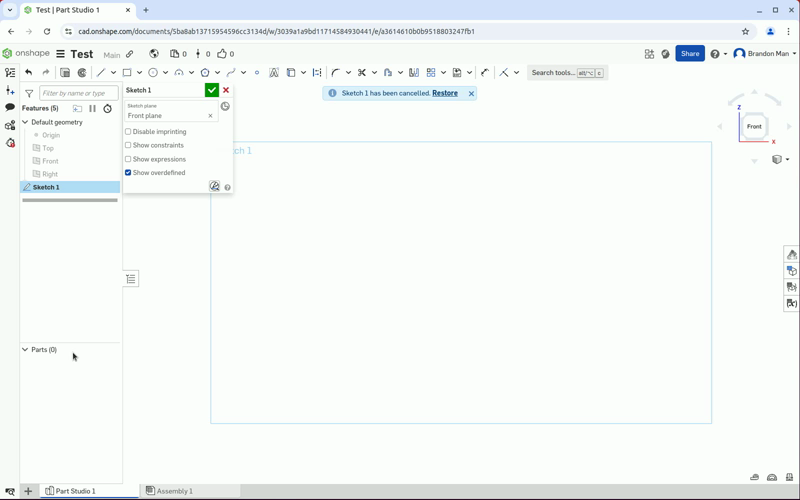
key_down(shift)
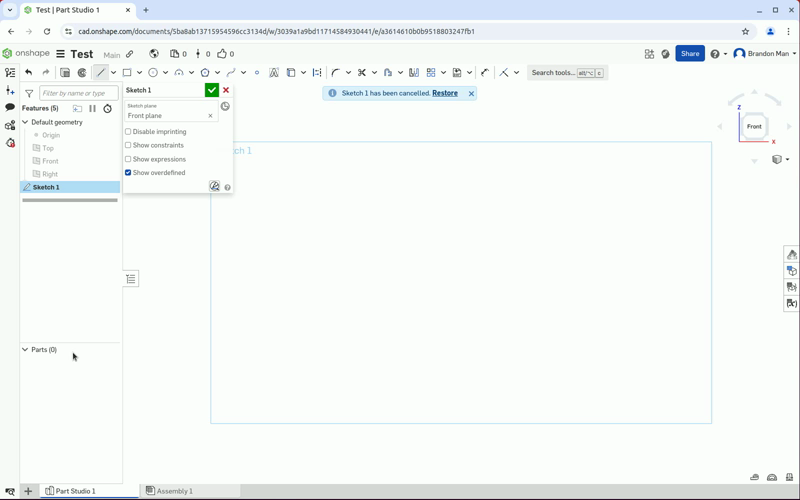
mouse_move(351, 282)
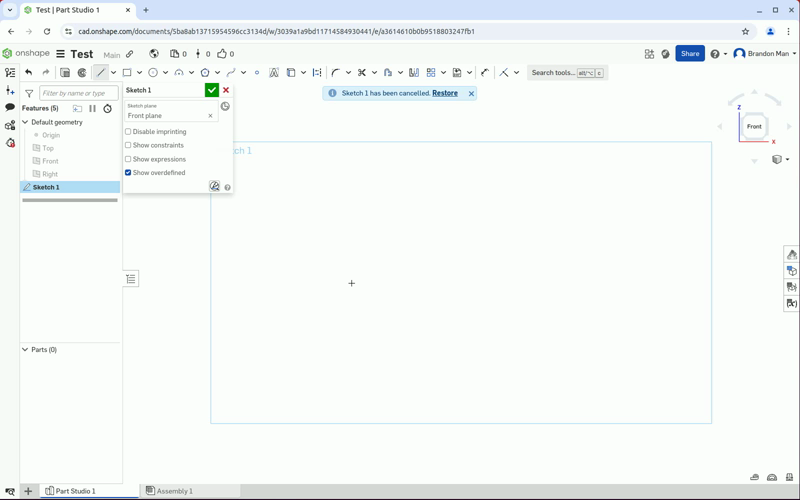
click(351, 282)
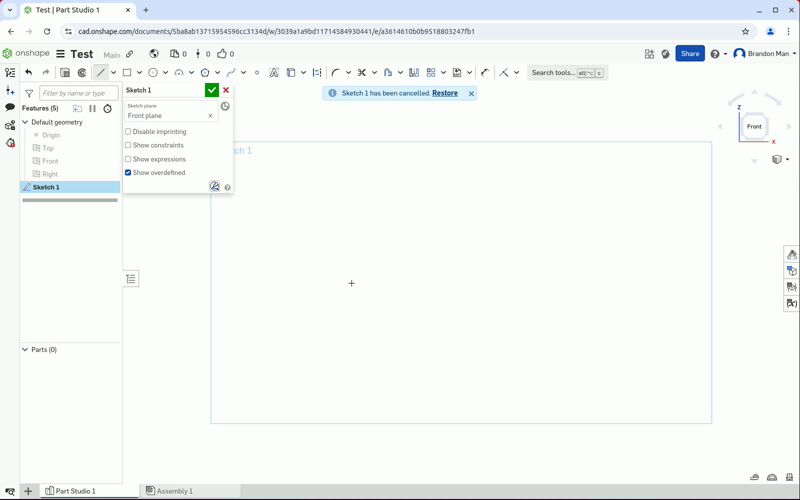
key_up(shift)
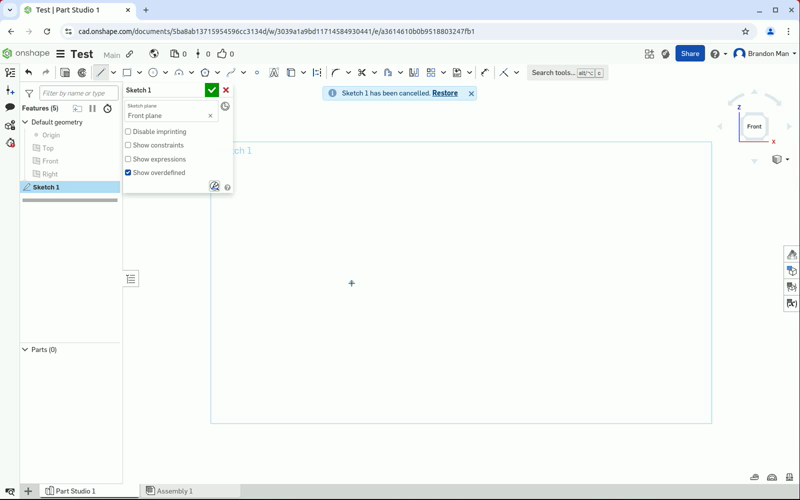
key_down(shift)
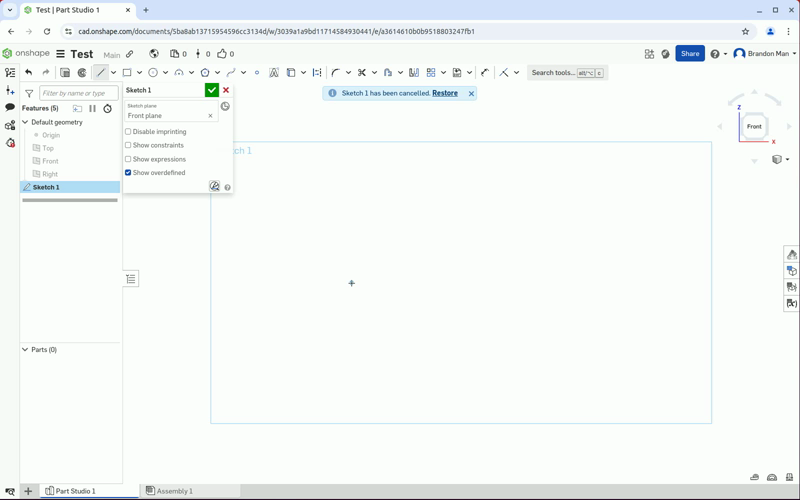
mouse_move(460, 282)
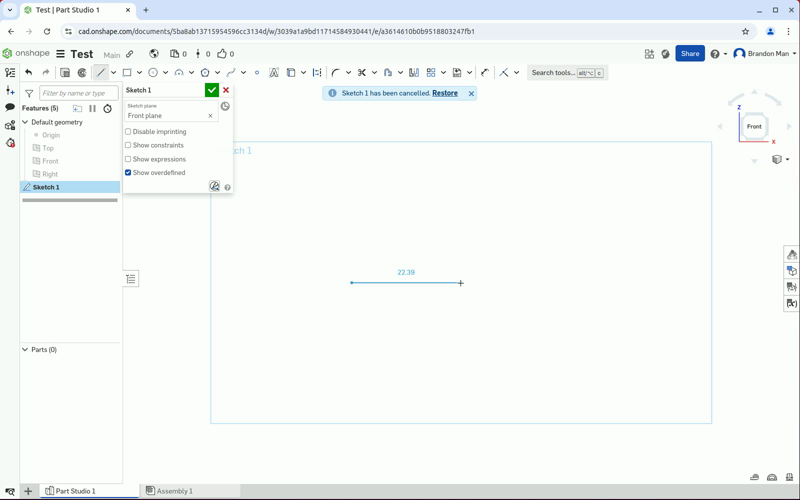
click(460, 282)
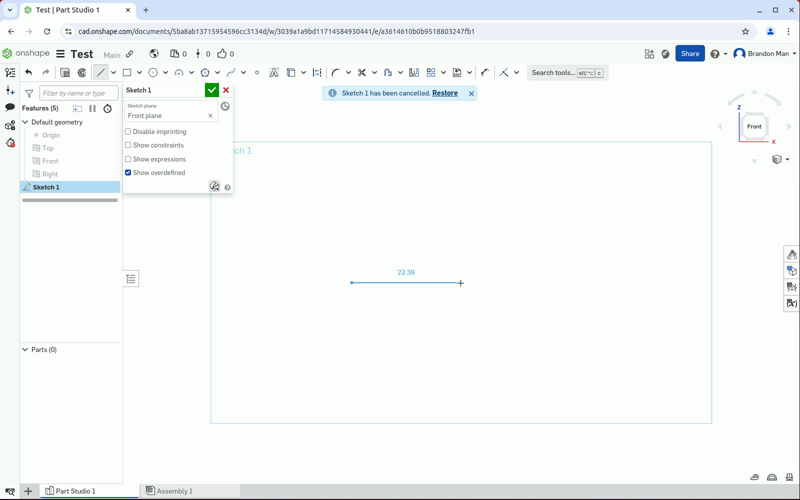
key_up(shift)
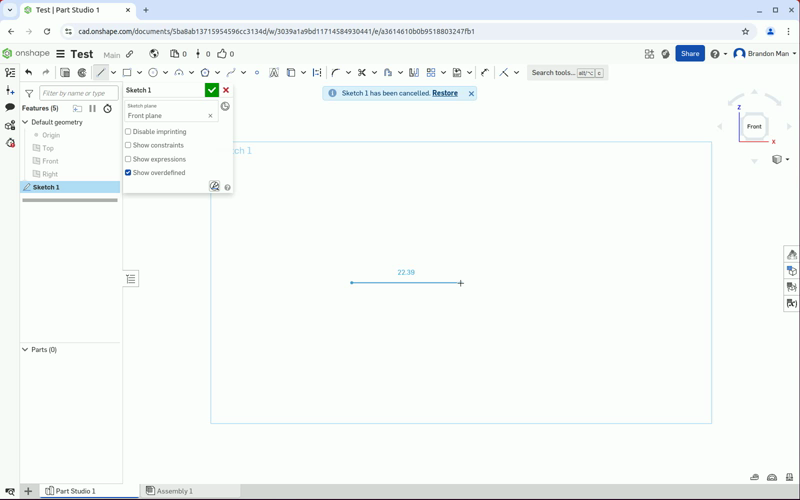
key_down(shift)
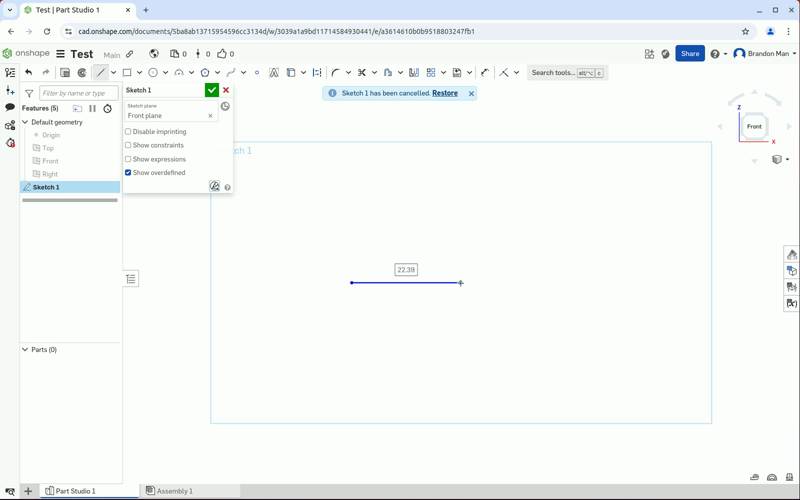
mouse_move(460, 179)
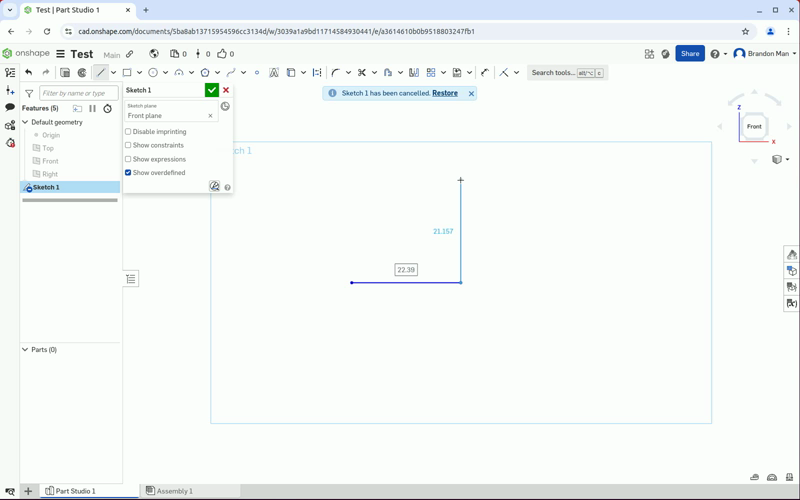
click(460, 179)
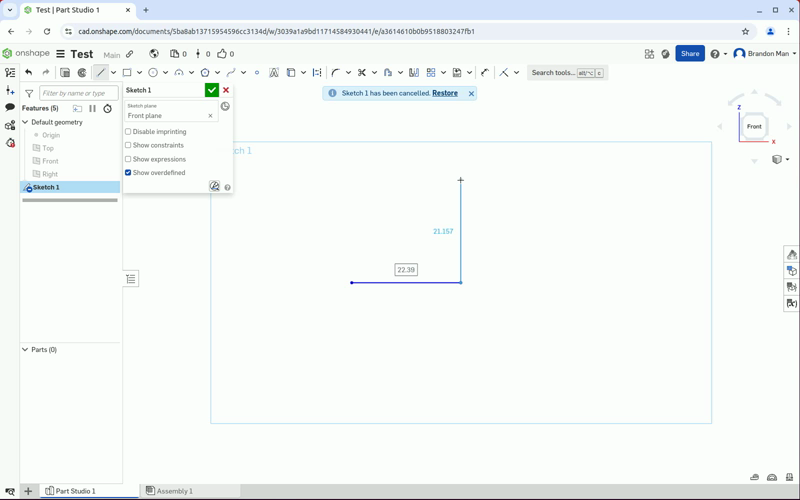
key_up(shift)
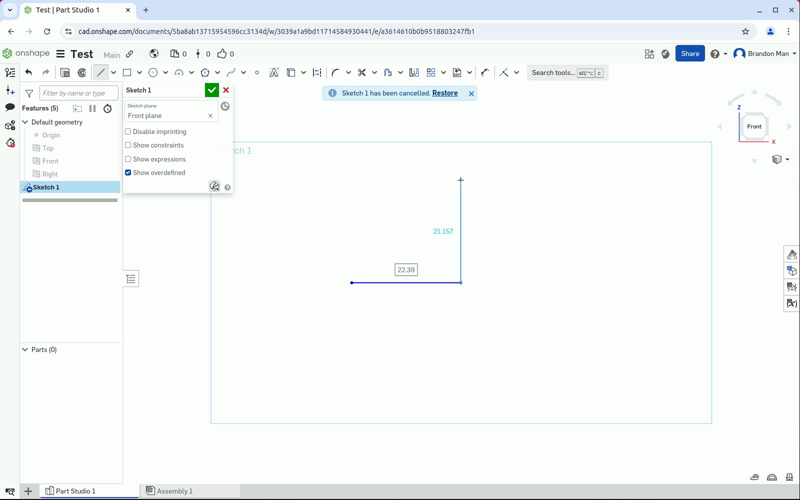
key_down(shift)
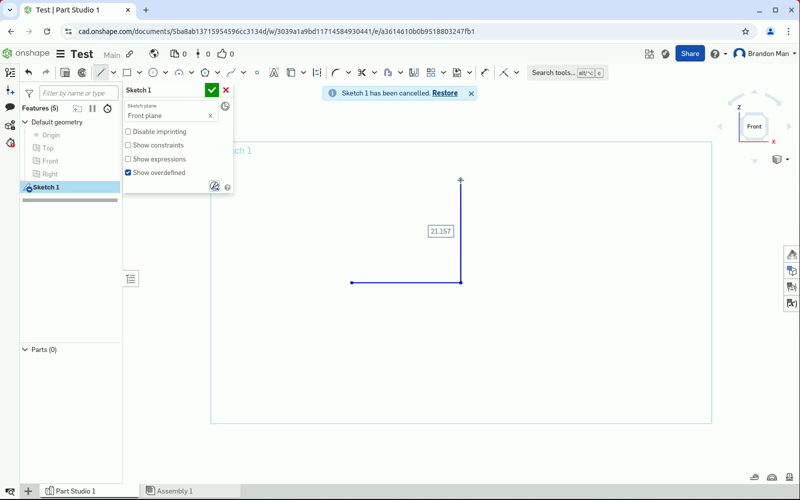
mouse_move(351, 179)
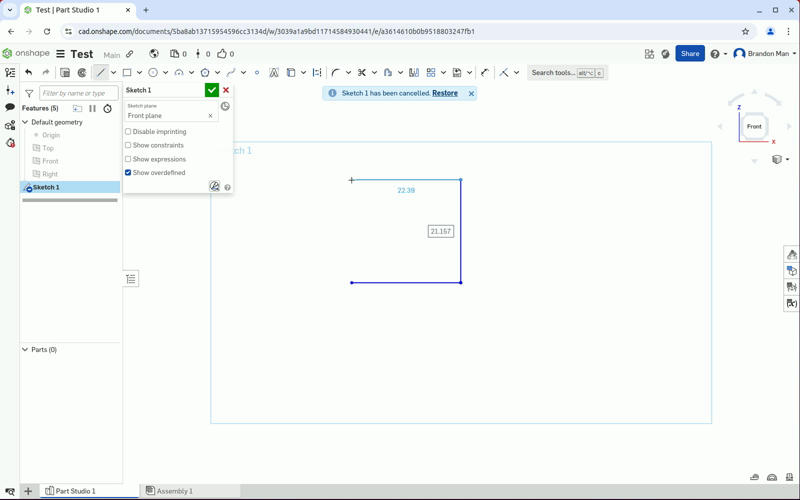
click(351, 179)
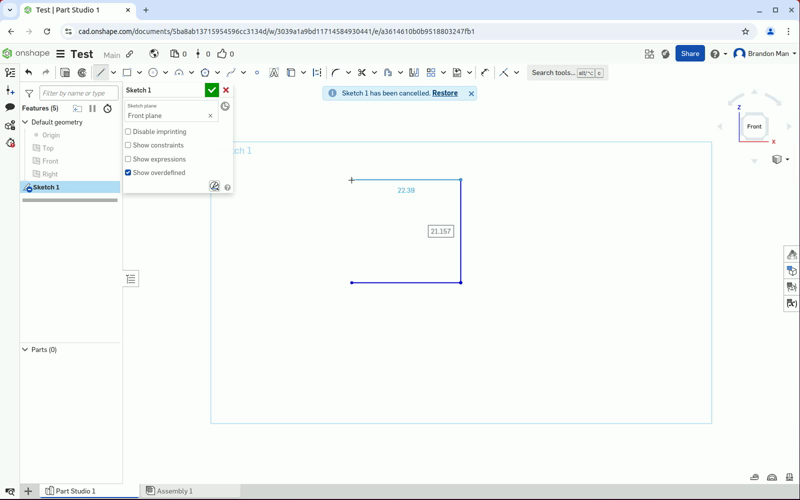
key_up(shift)
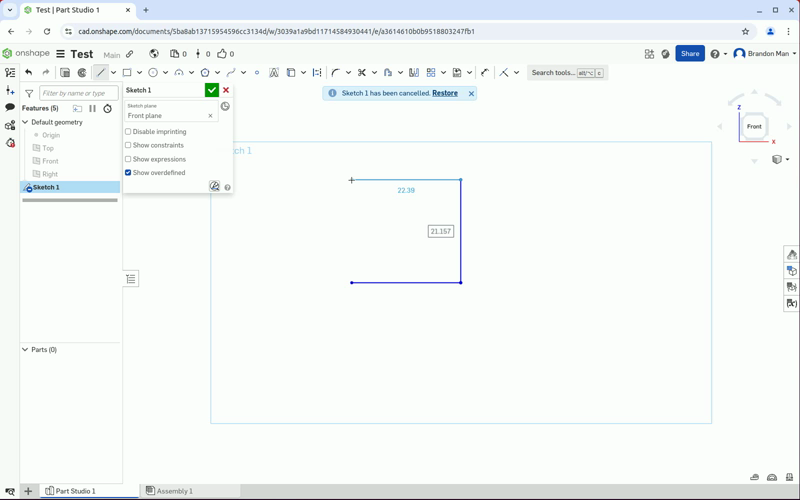
key_down(shift)
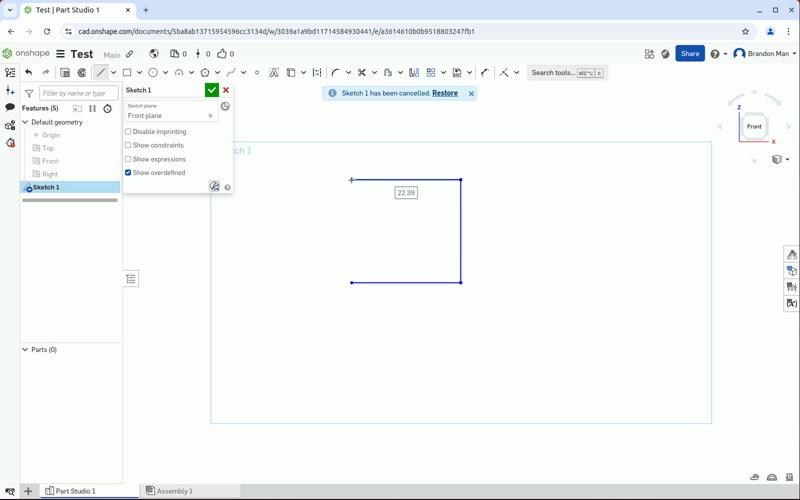
mouse_move(351, 282)
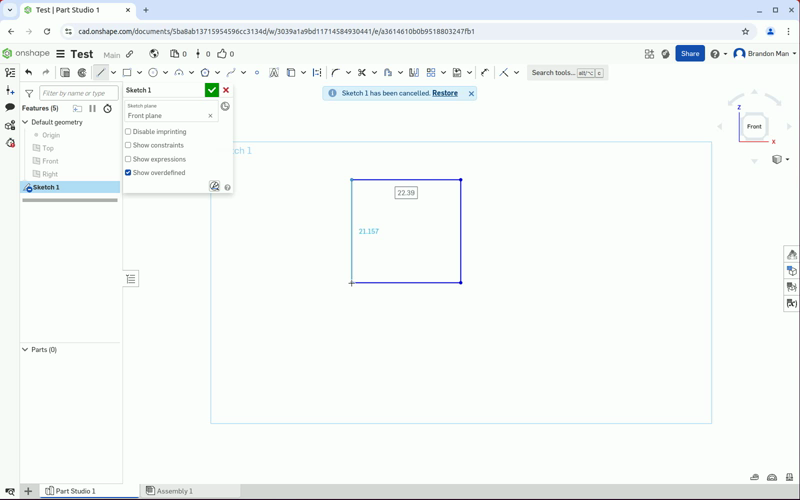
key_up(shift)
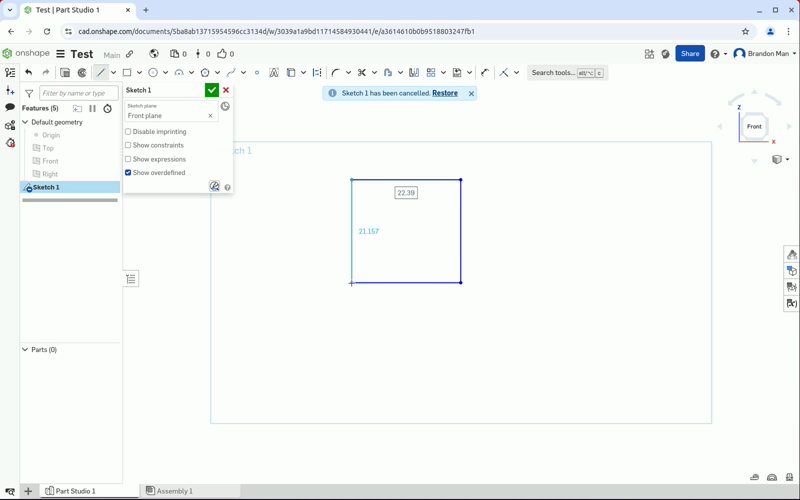
click(351, 282)
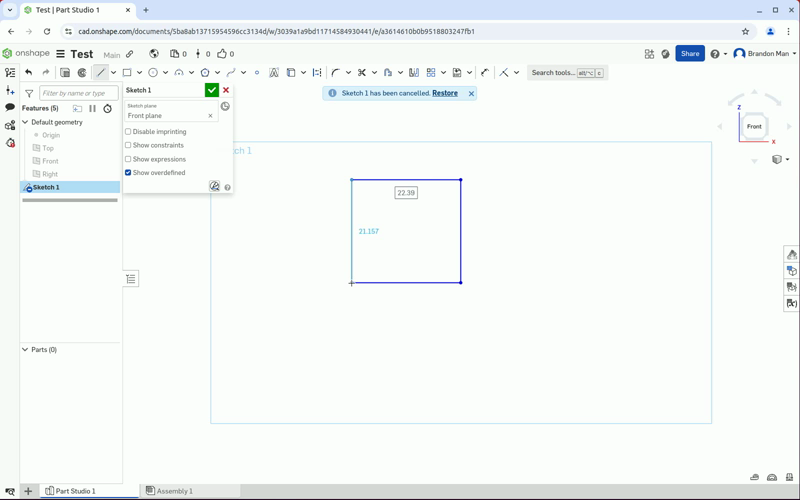
key(esc)
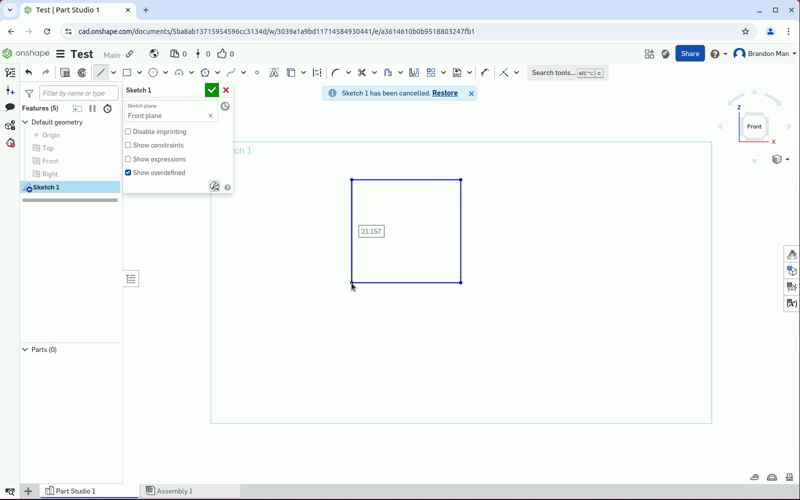
mouse_move(390, 249)
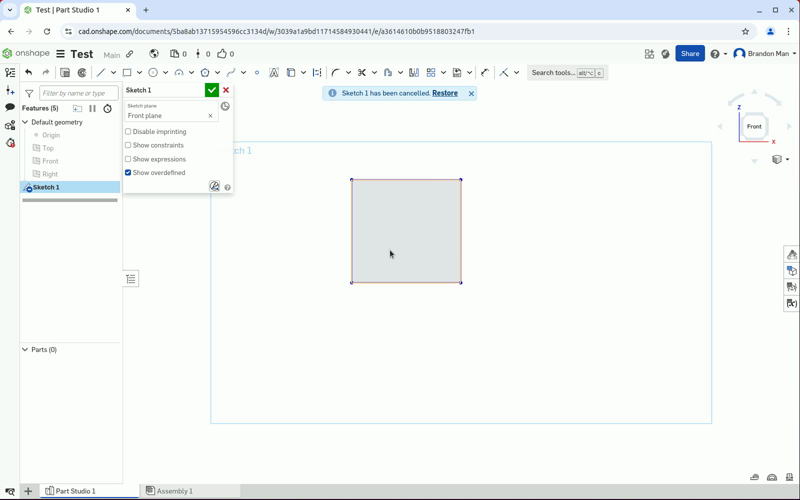
click(390, 249)
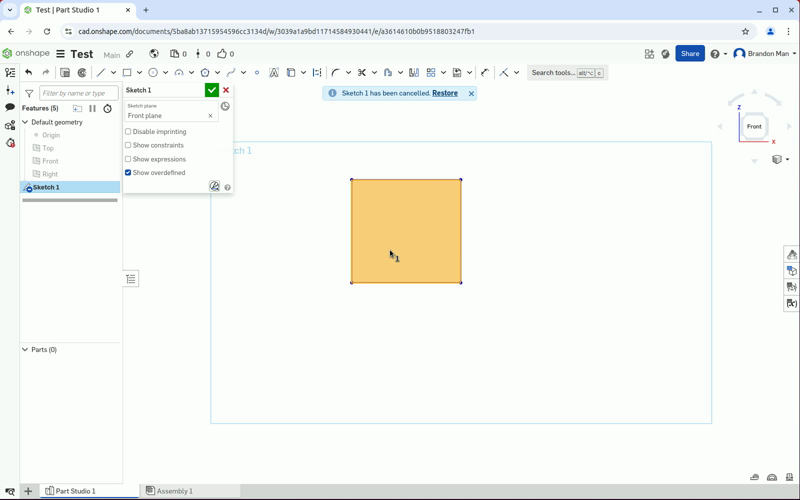
mouse_move(73, 352)
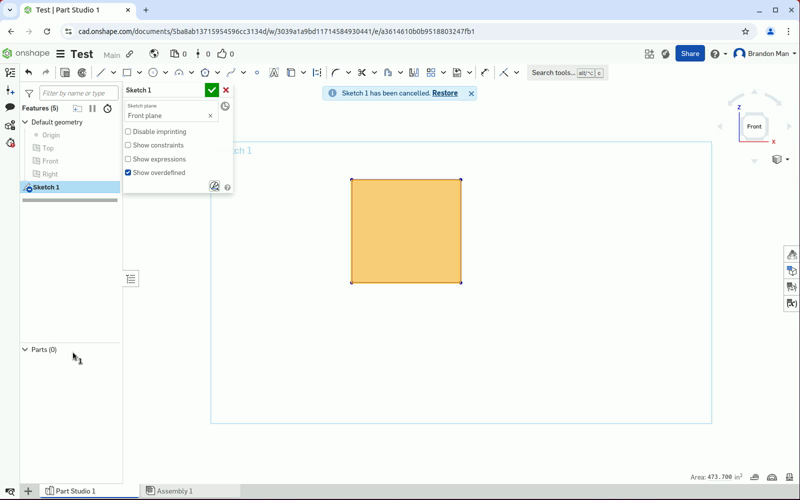
key(shift+y)
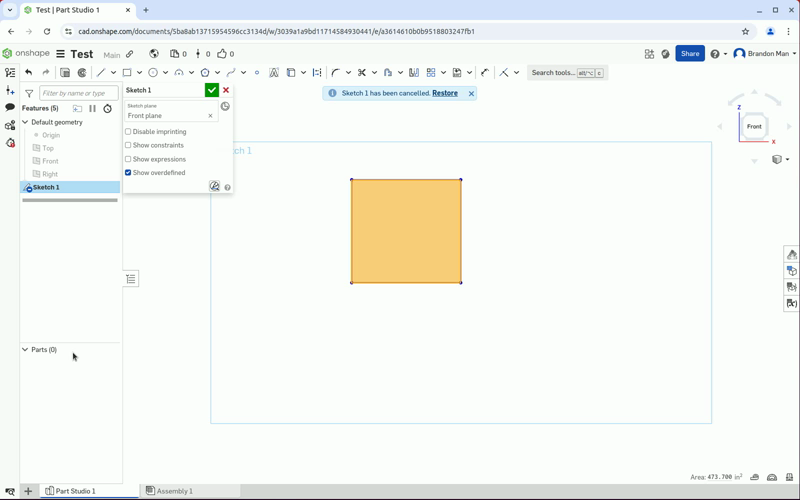
key(shift+e)
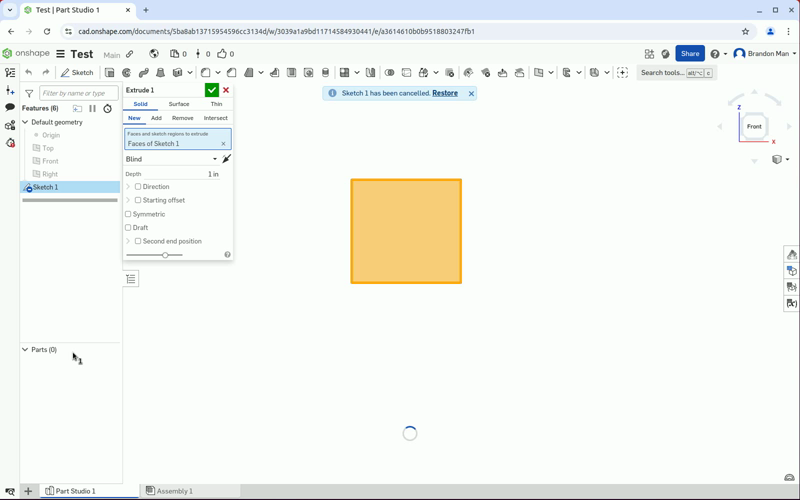
mouse_move(143, 106)
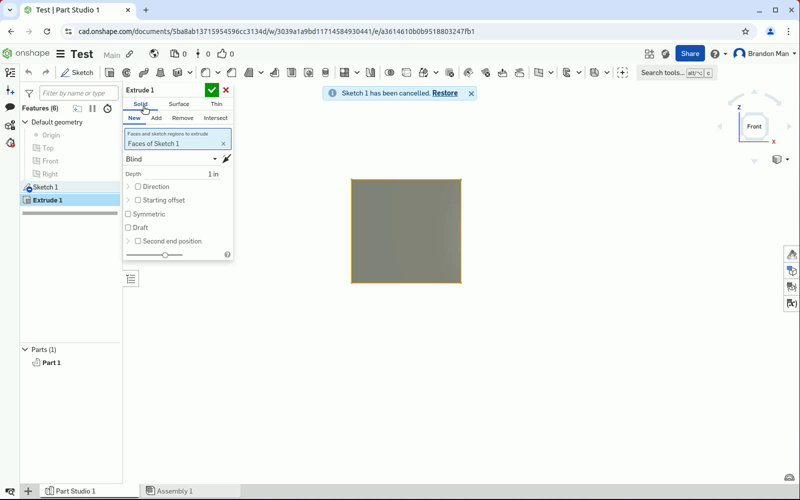
click(143, 106)
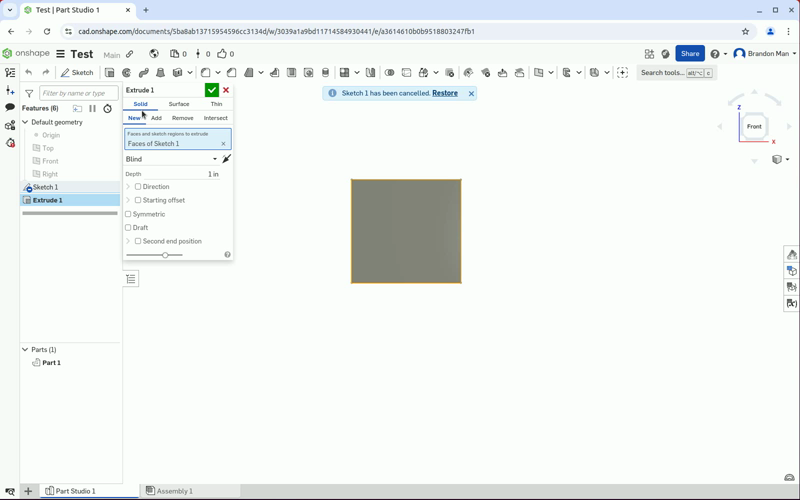
mouse_move(137, 120)
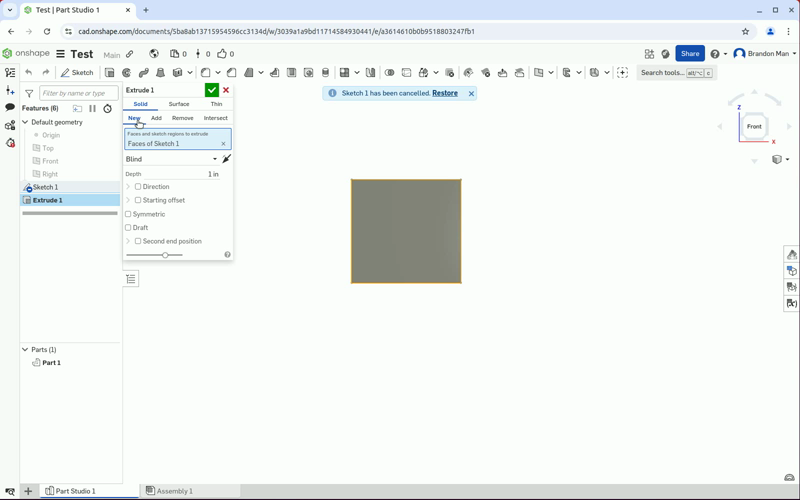
click(137, 120)
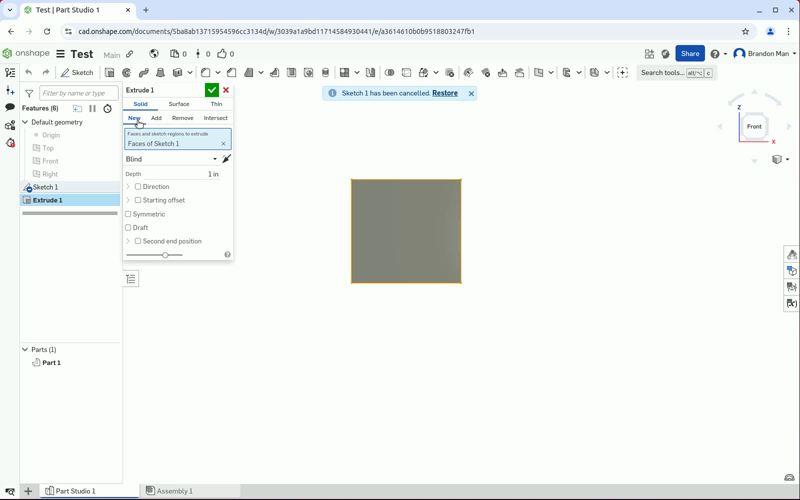
key(tab, 4)
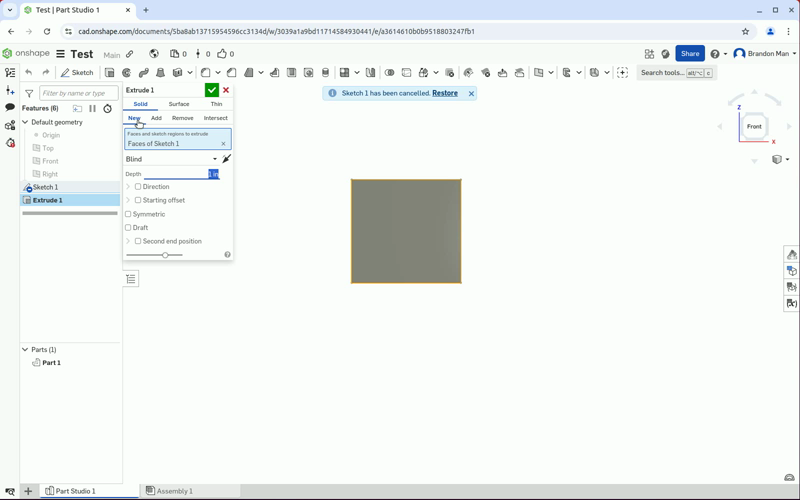
text(5.536)
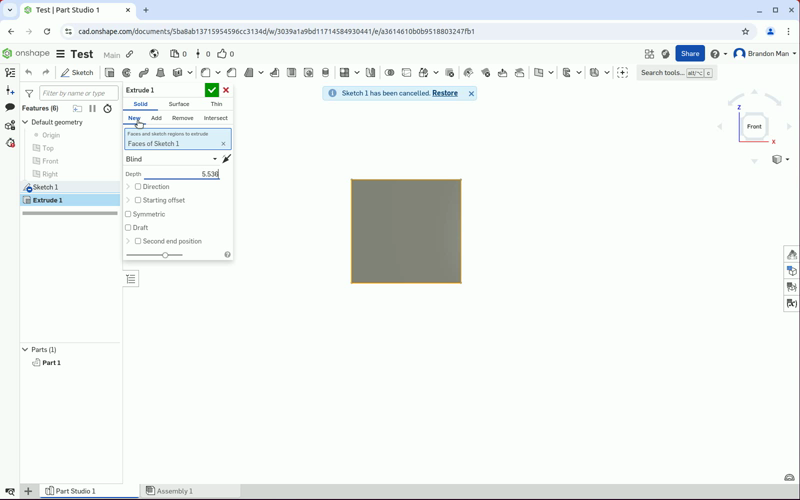
key(enter)
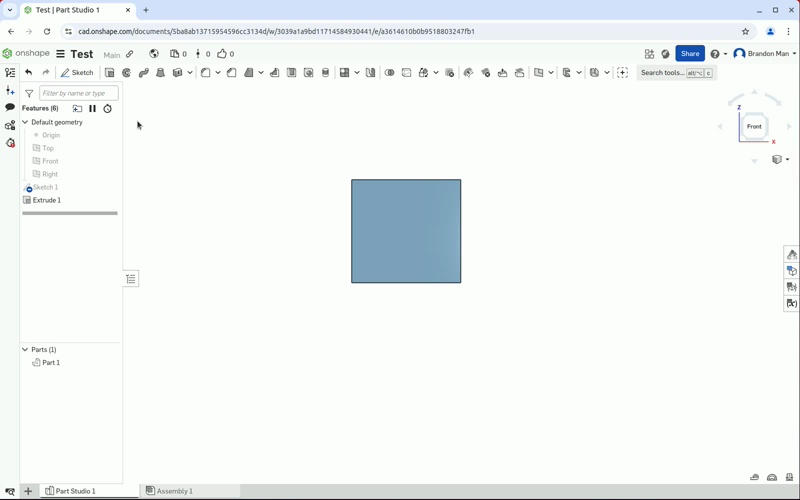
key(shift+h)
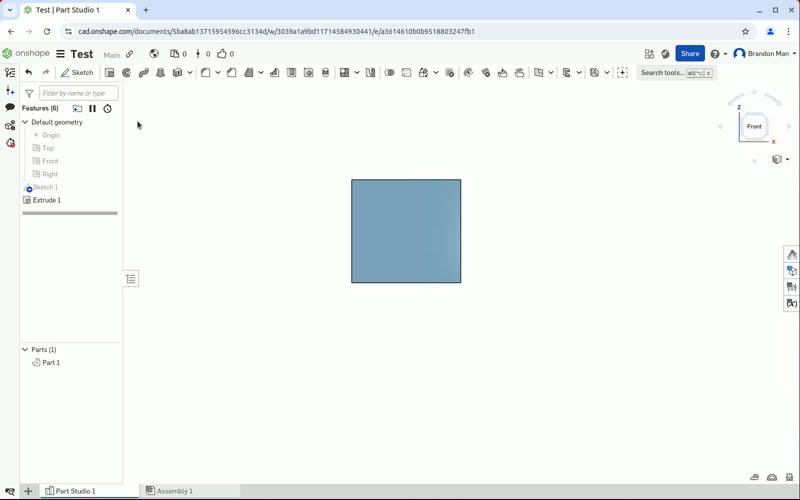
key(shift+h)
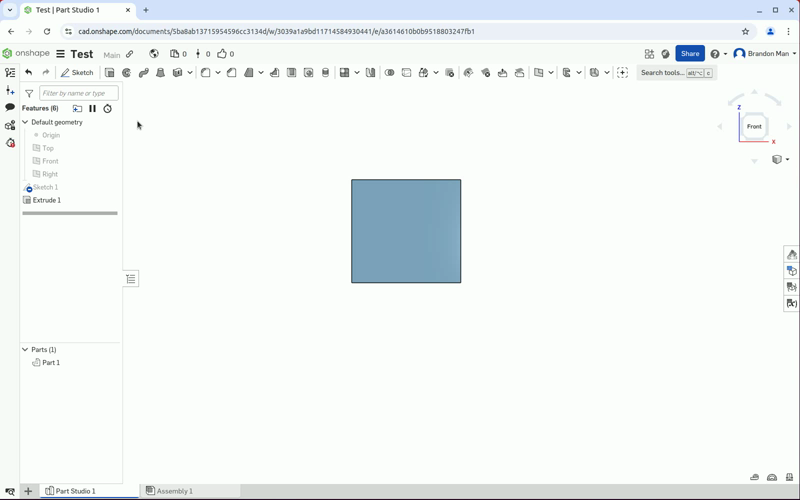
mouse_move(73, 189)
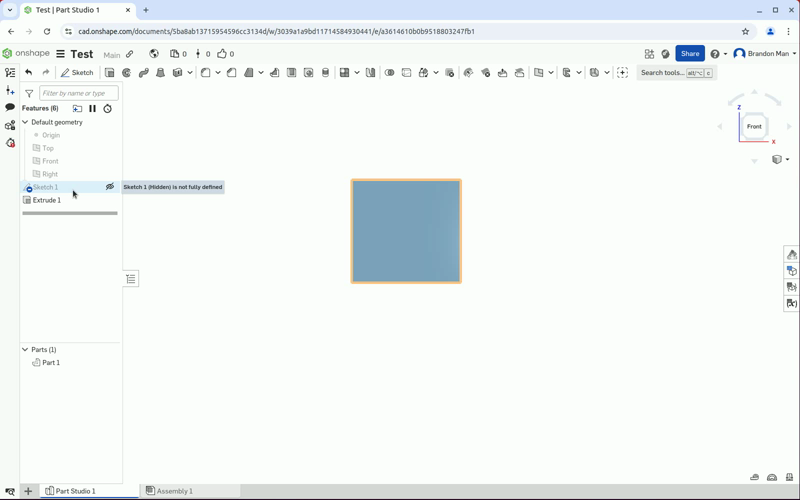
click(73, 189)
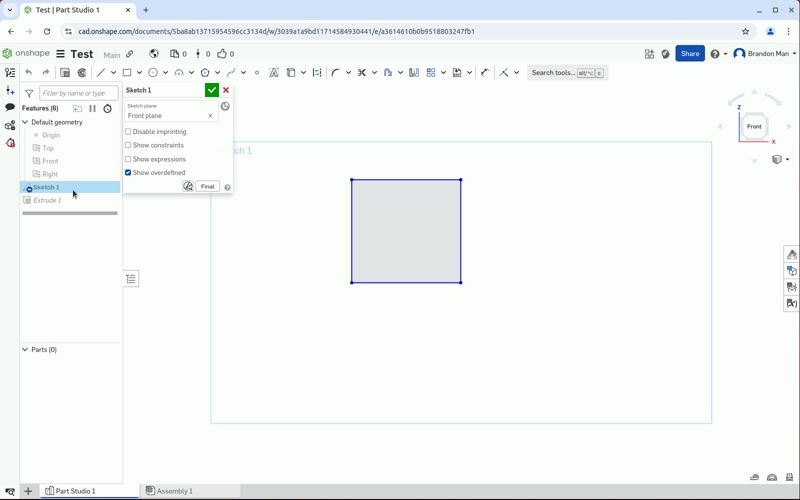
mouse_move(229, 92)
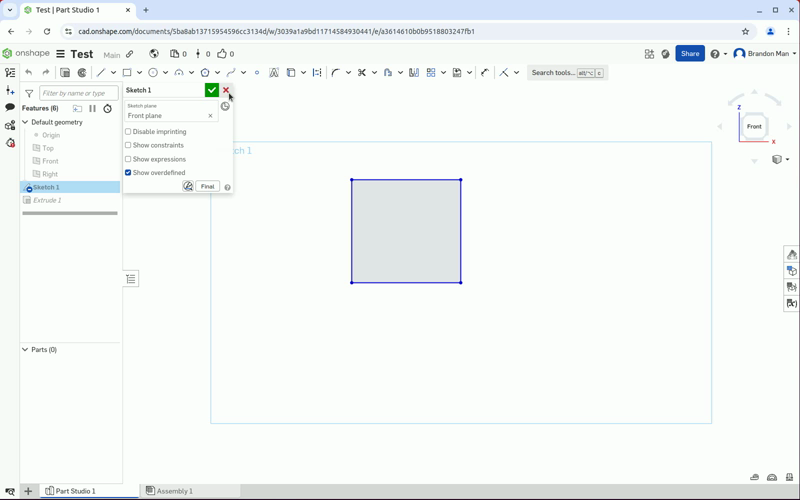
click(229, 92)
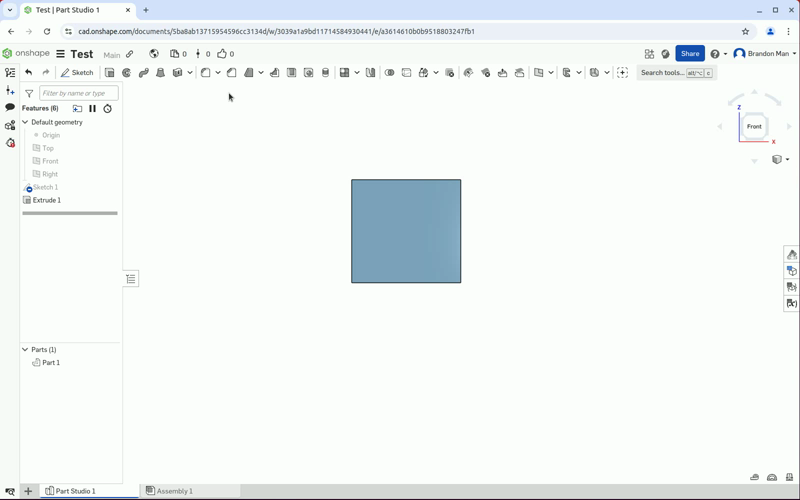
mouse_move(541, 75)
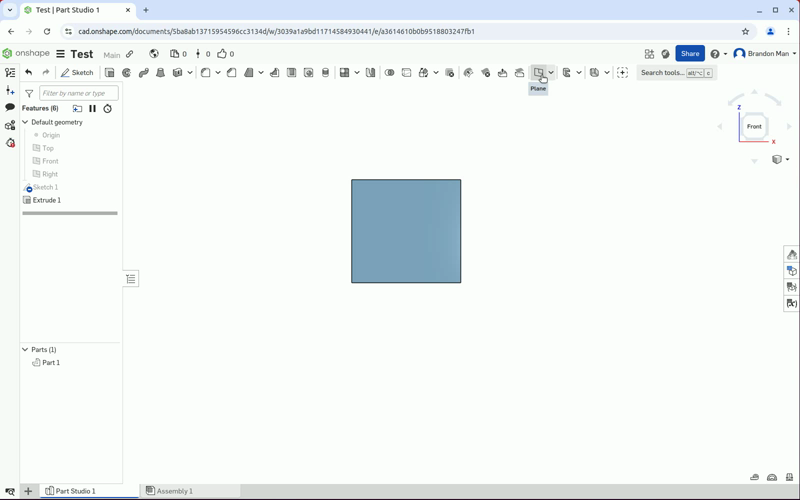
click(541, 75)
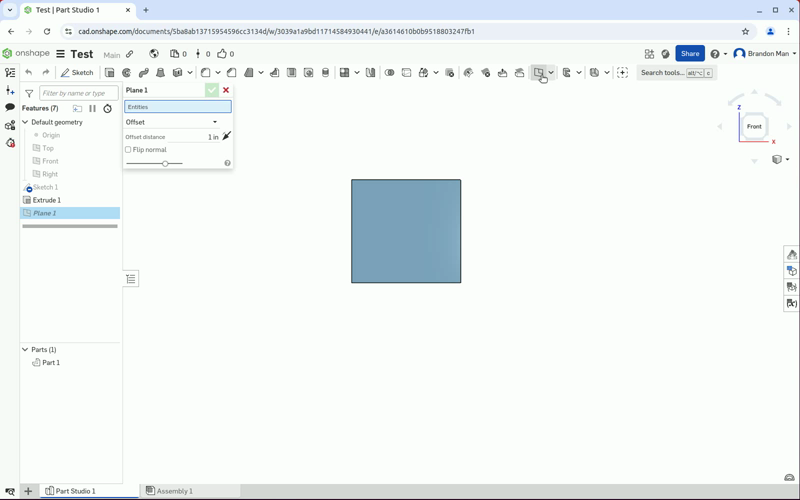
mouse_move(73, 163)
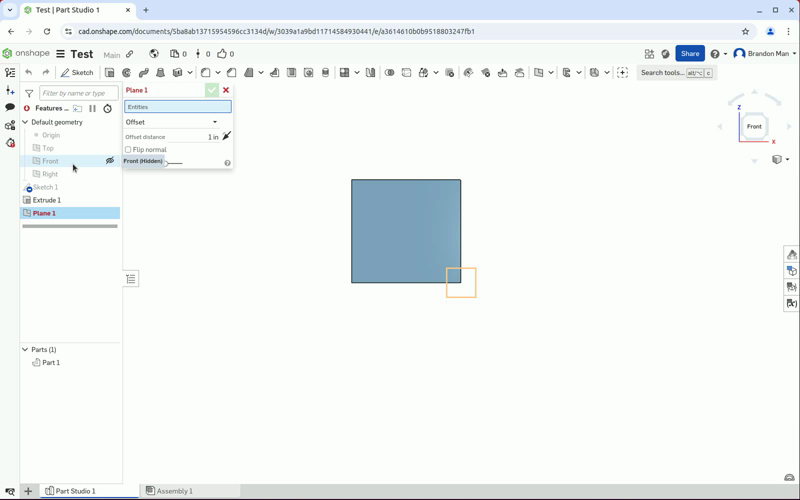
click(73, 163)
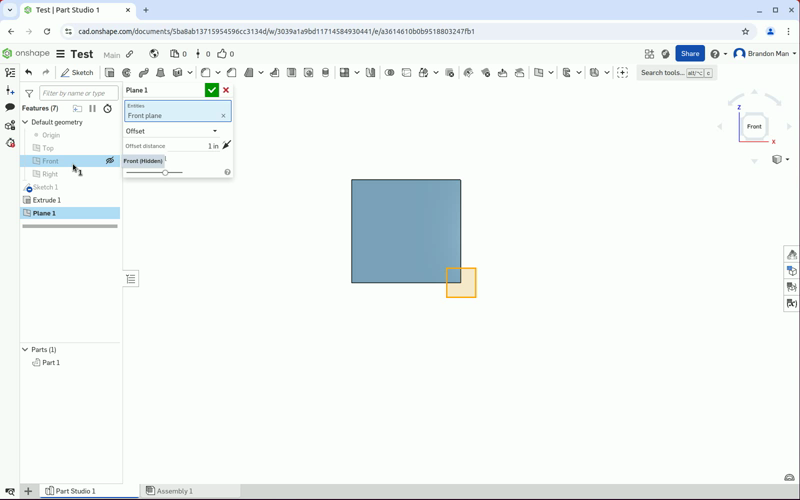
key(tab, 2)
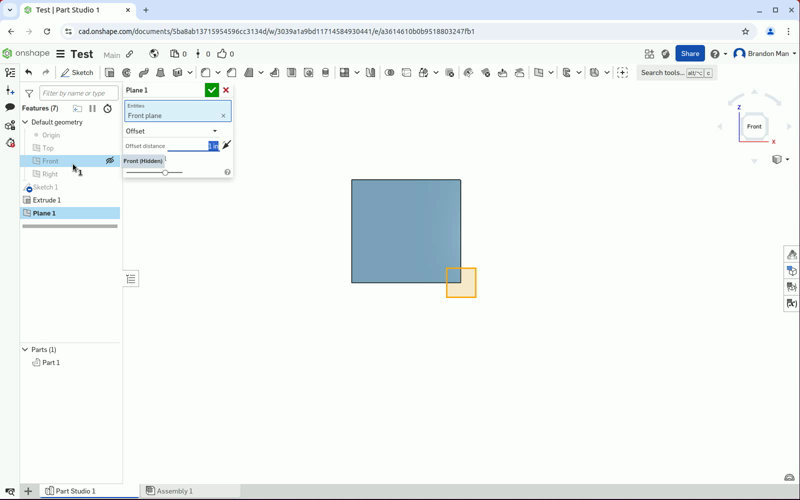
text(5.546)
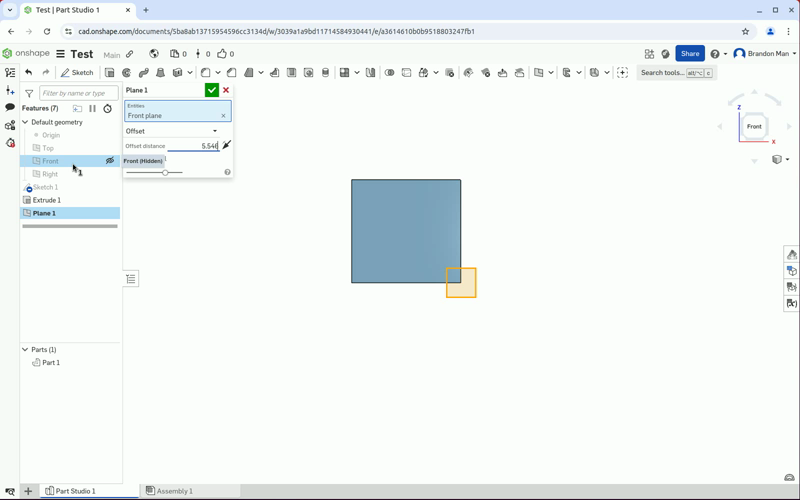
key(enter, 2)
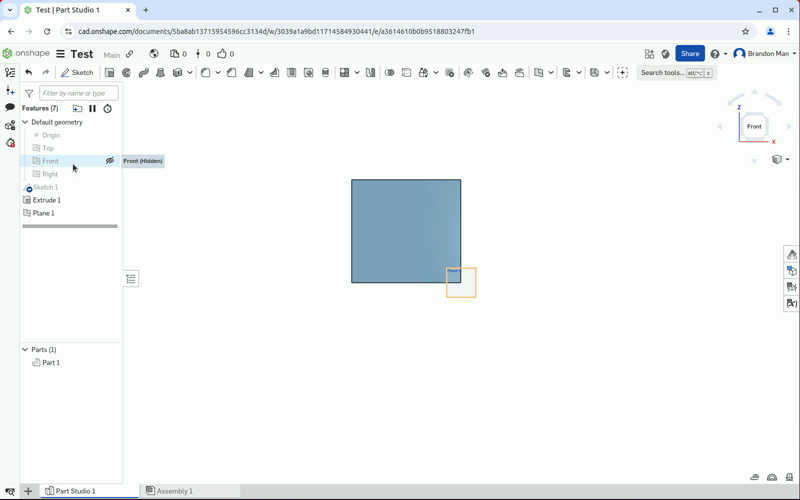
key(shift+s)
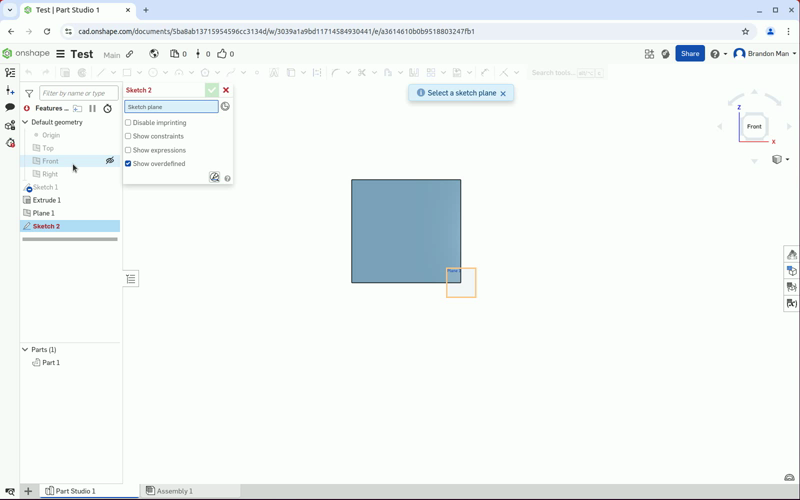
mouse_move(73, 215)
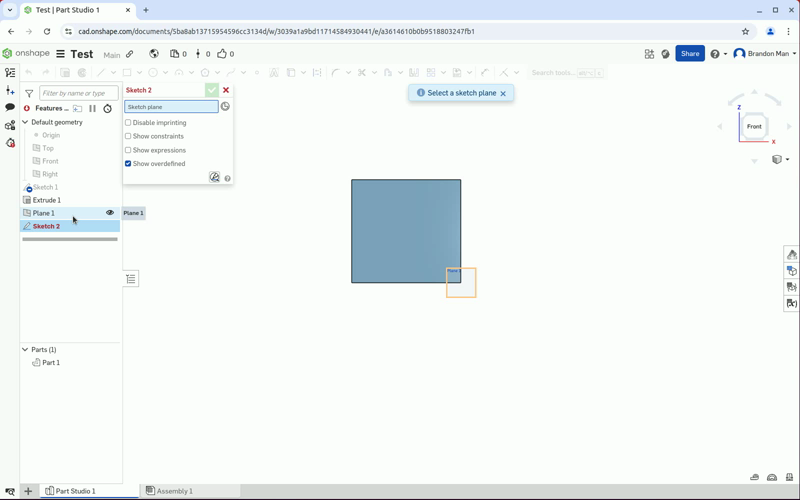
click(73, 215)
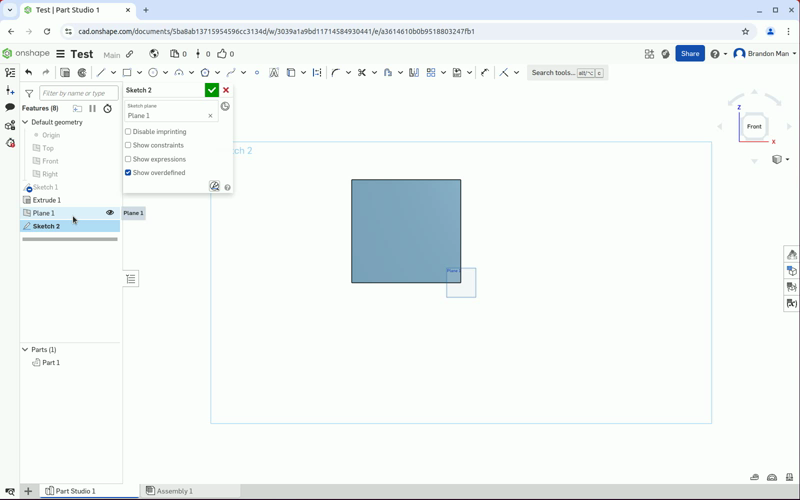
mouse_move(73, 352)
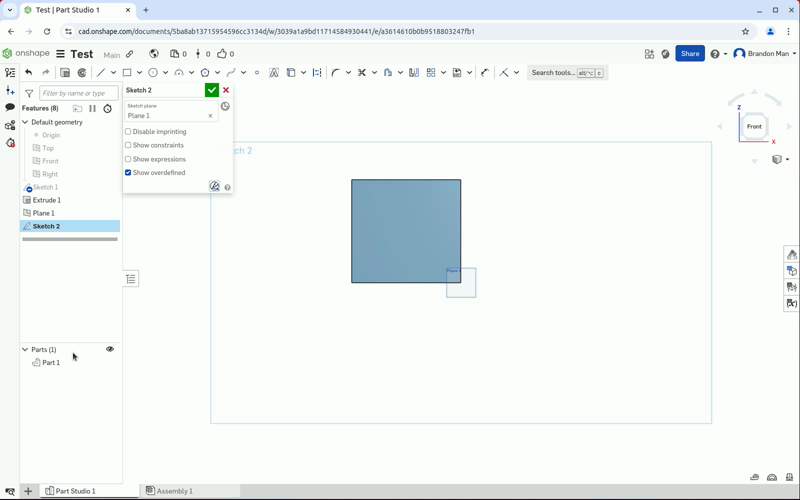
key(y)
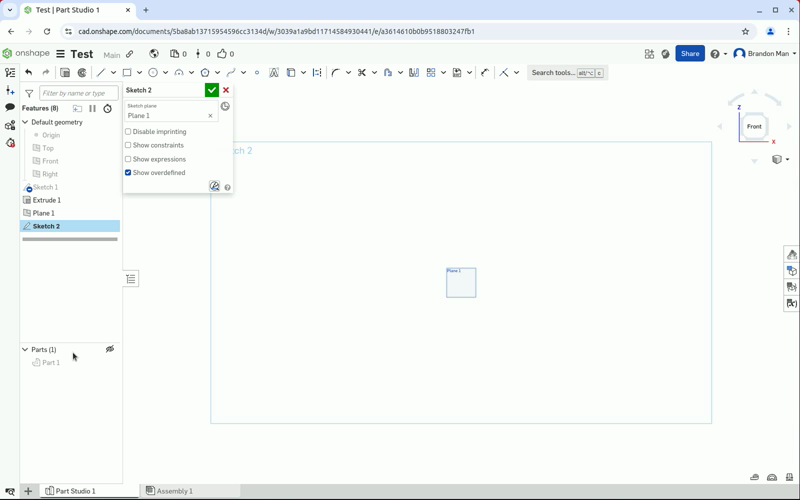
key(l)
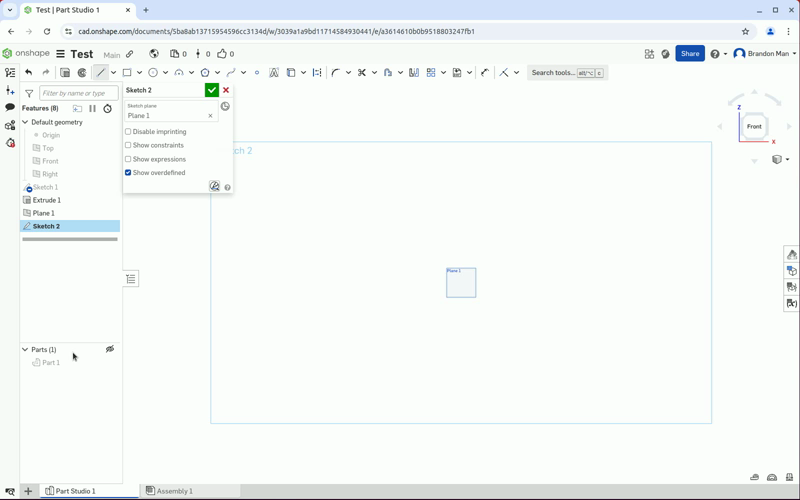
key_down(shift)
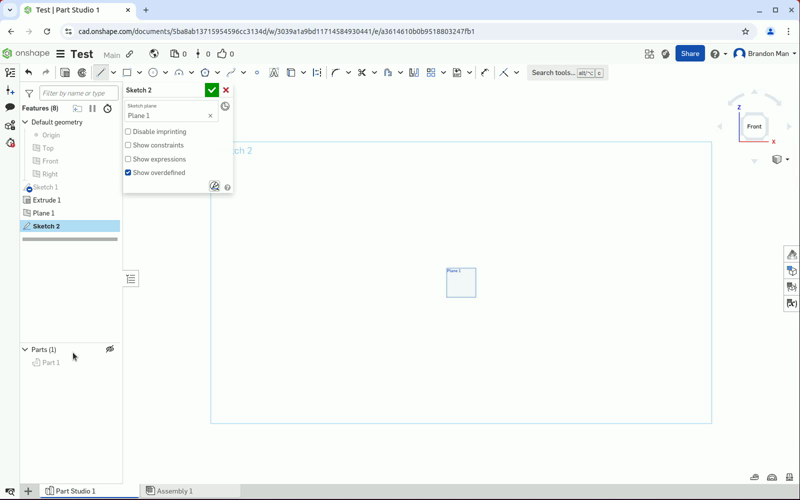
mouse_move(416, 223)
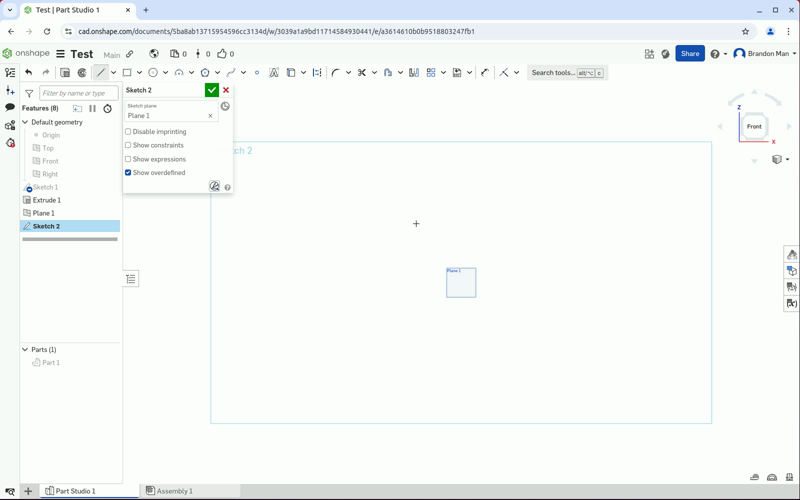
click(416, 223)
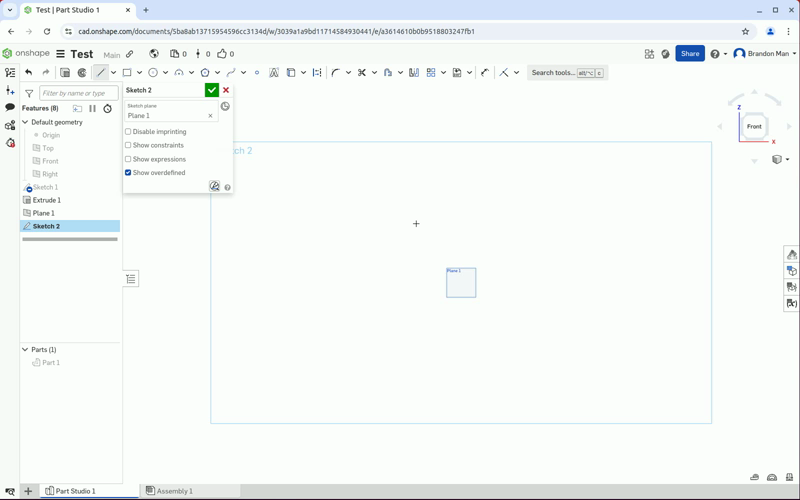
key_up(shift)
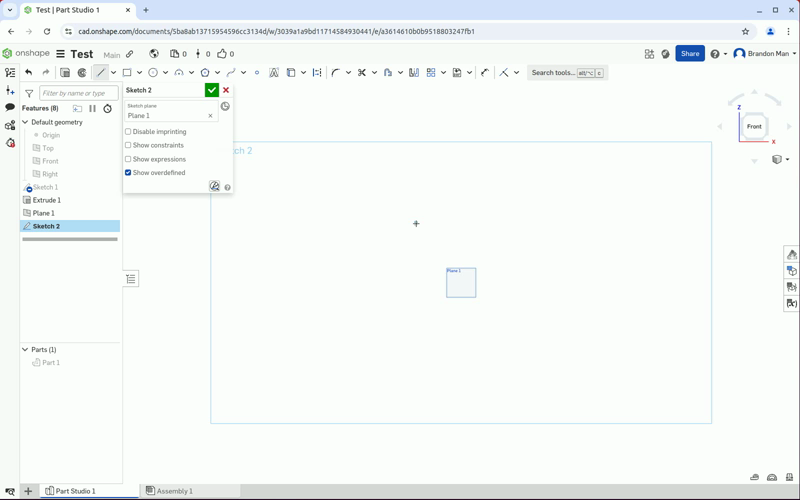
key_down(shift)
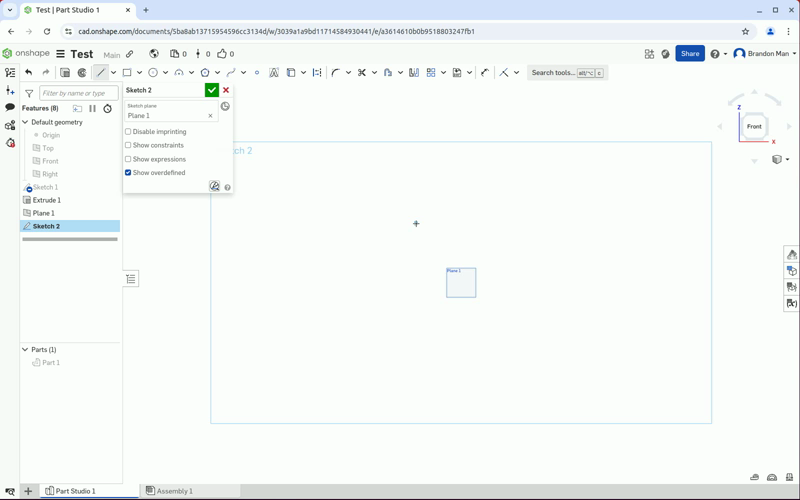
mouse_move(446, 223)
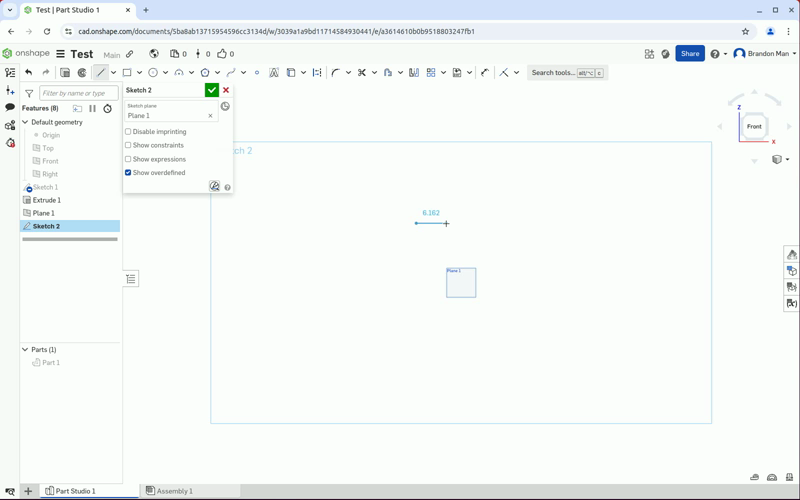
mouse_move(461, 223)
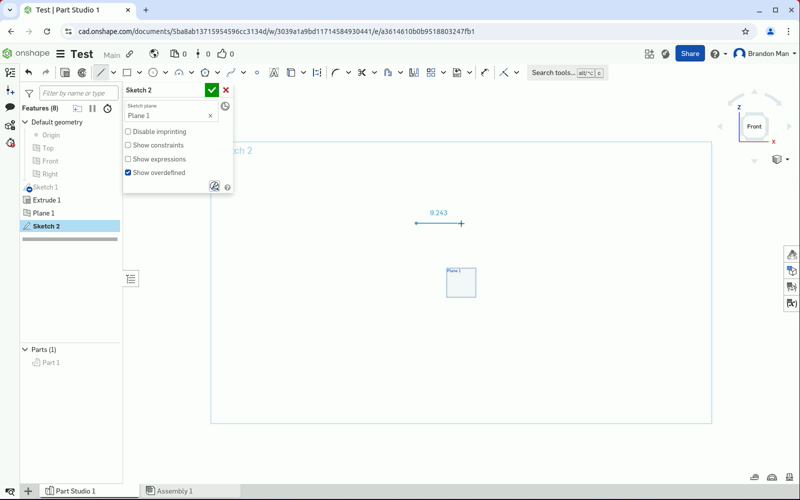
click(461, 223)
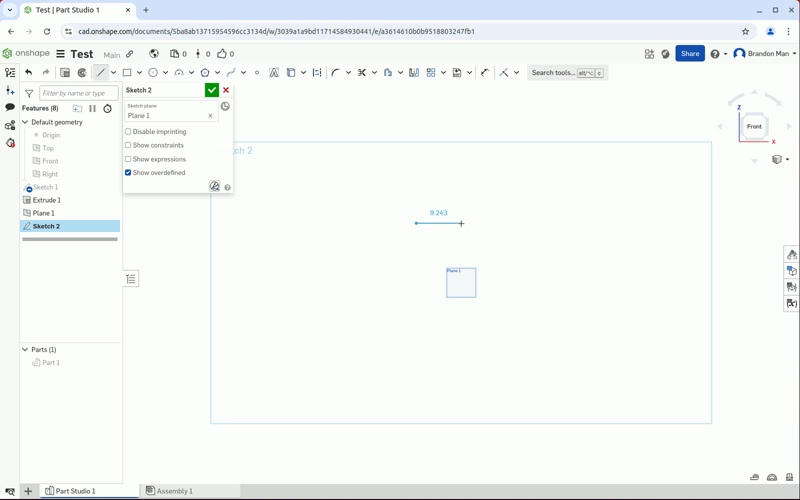
key_up(shift)
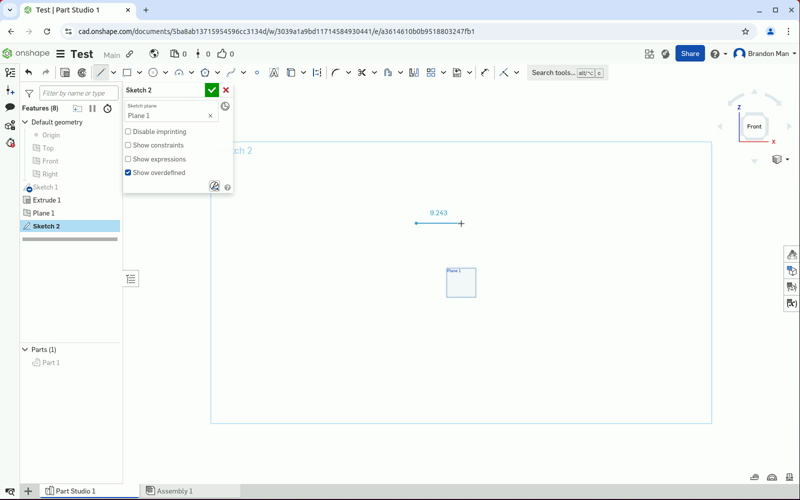
key_down(shift)
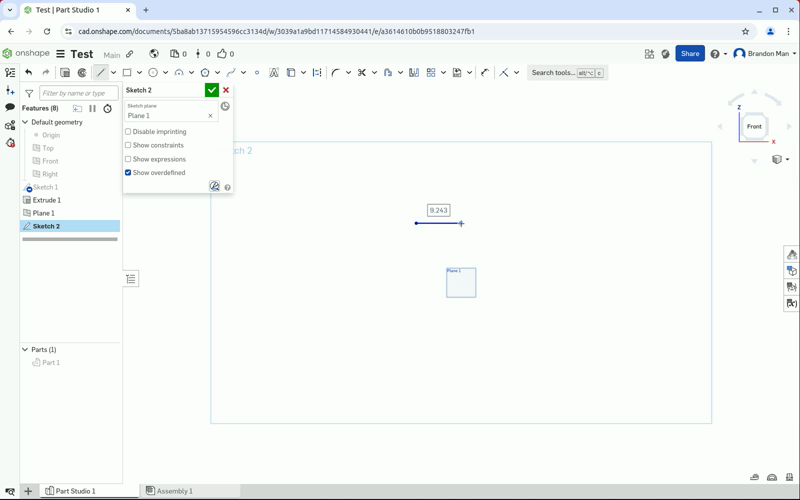
mouse_move(491, 223)
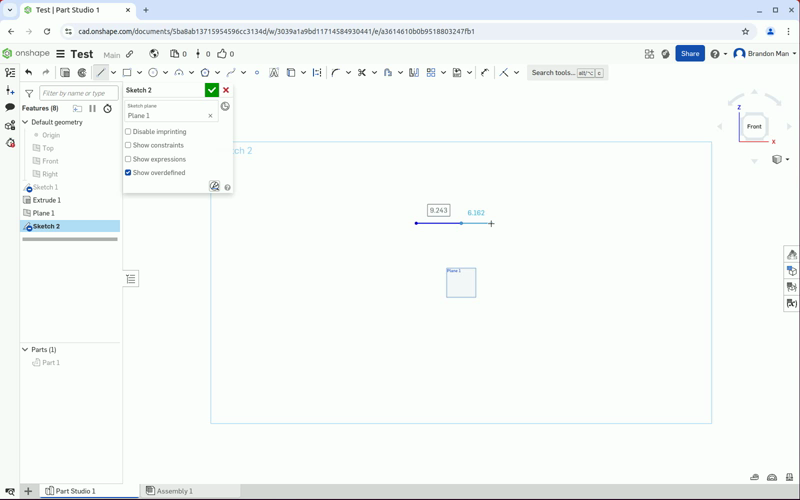
mouse_move(461, 200)
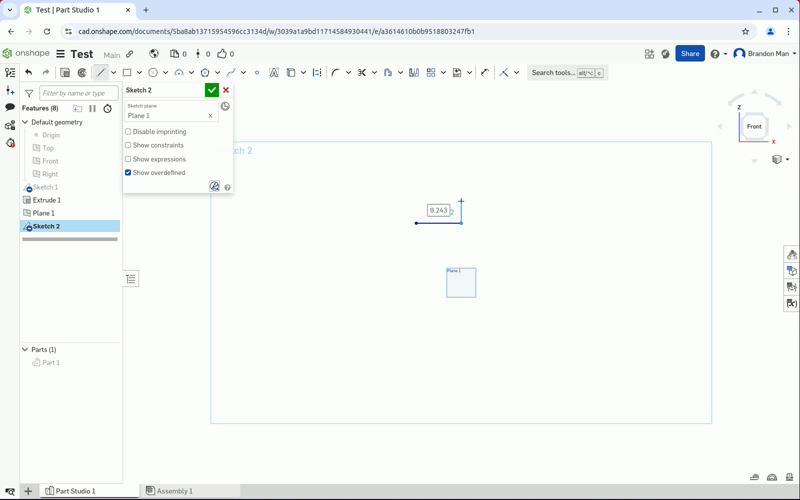
click(461, 200)
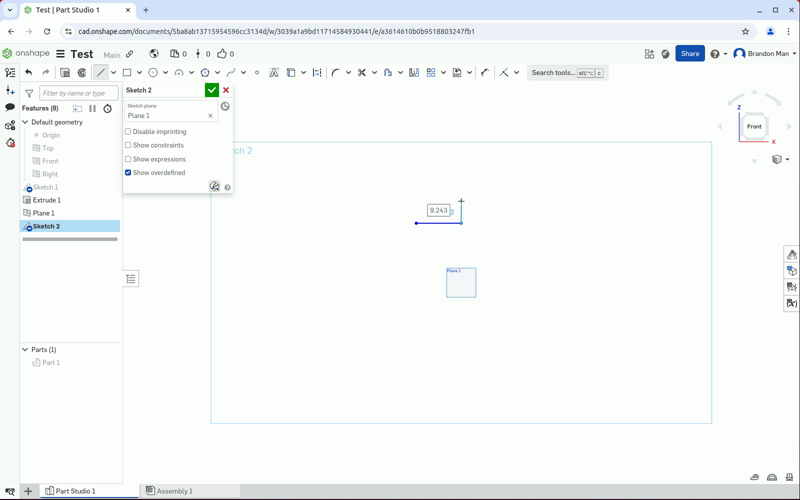
key_up(shift)
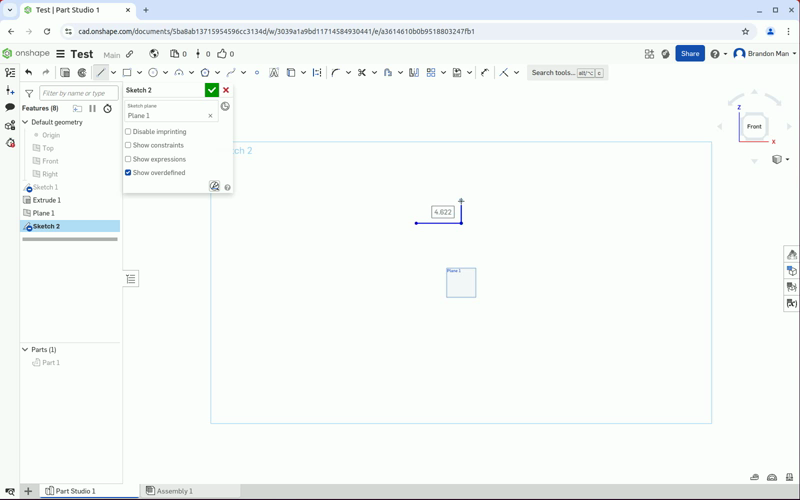
key_down(shift)
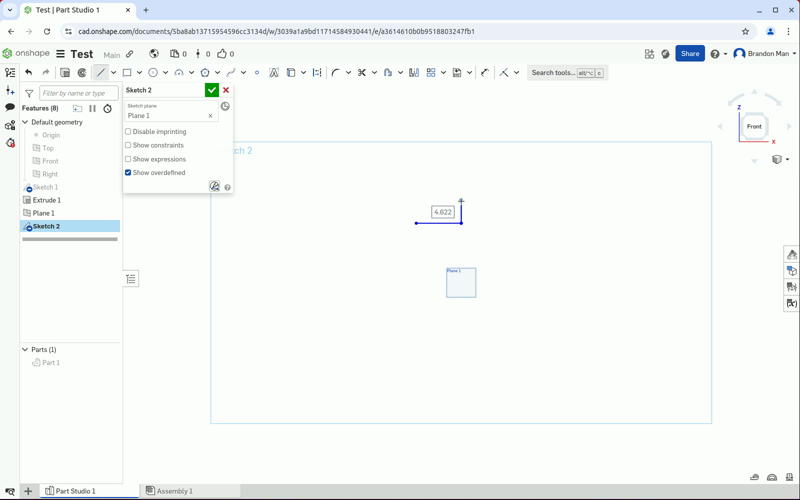
mouse_move(491, 200)
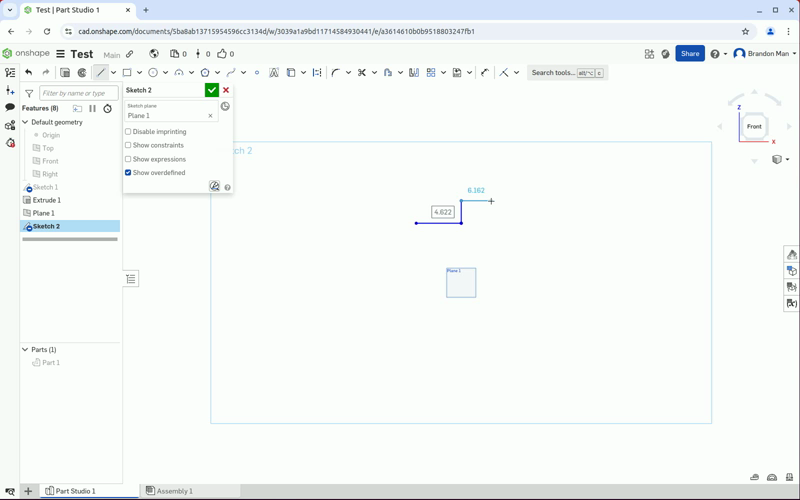
mouse_move(416, 200)
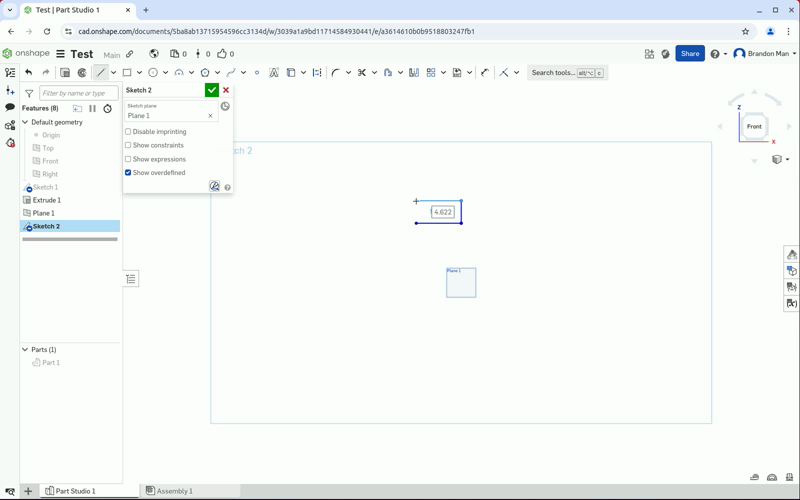
click(416, 200)
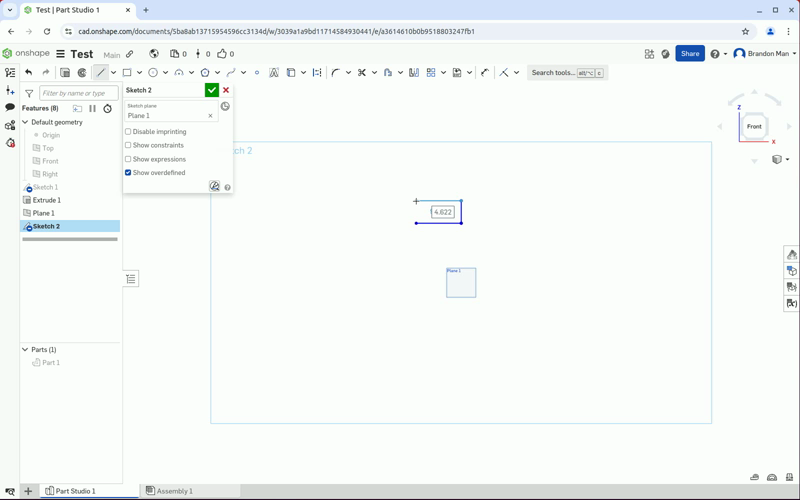
key_up(shift)
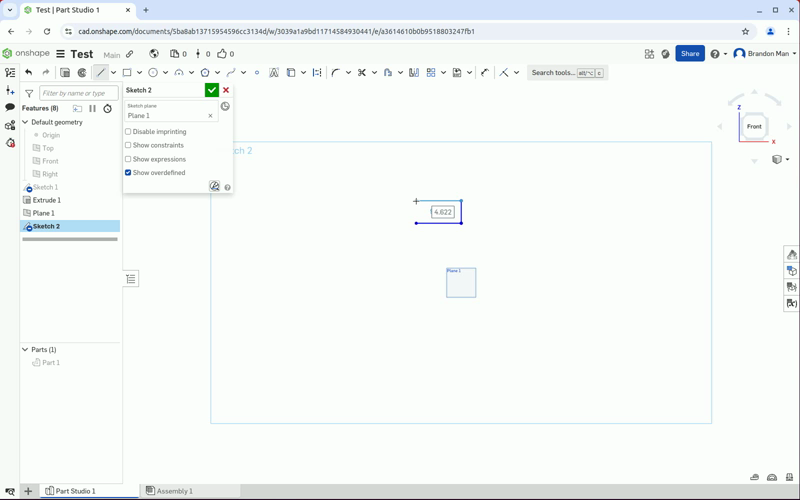
mouse_move(446, 200)
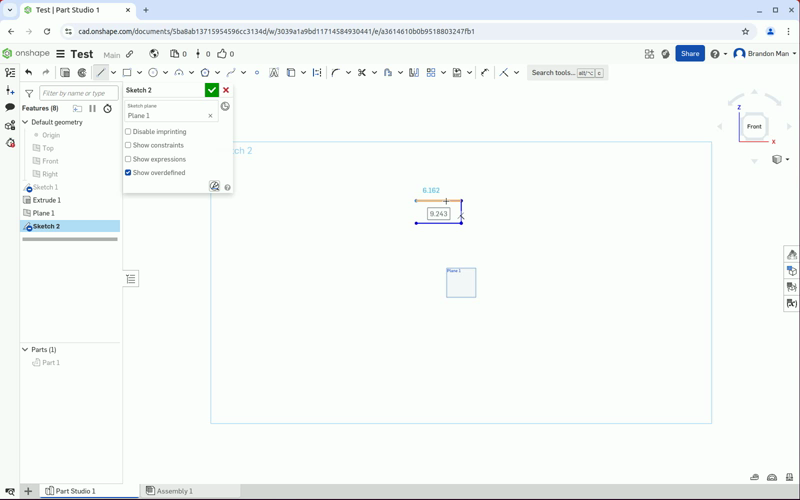
key_down(shift)
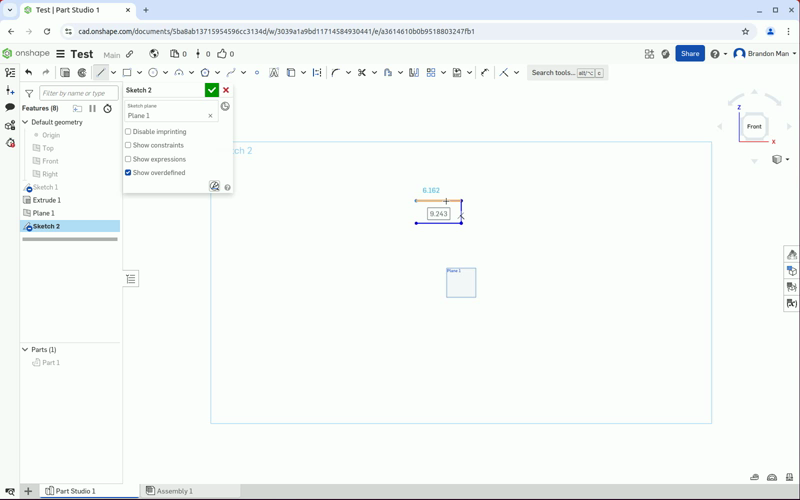
mouse_move(416, 223)
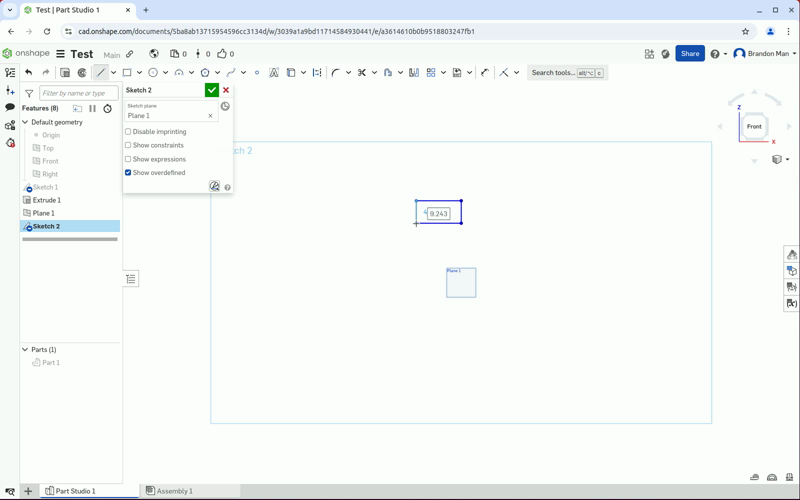
key_up(shift)
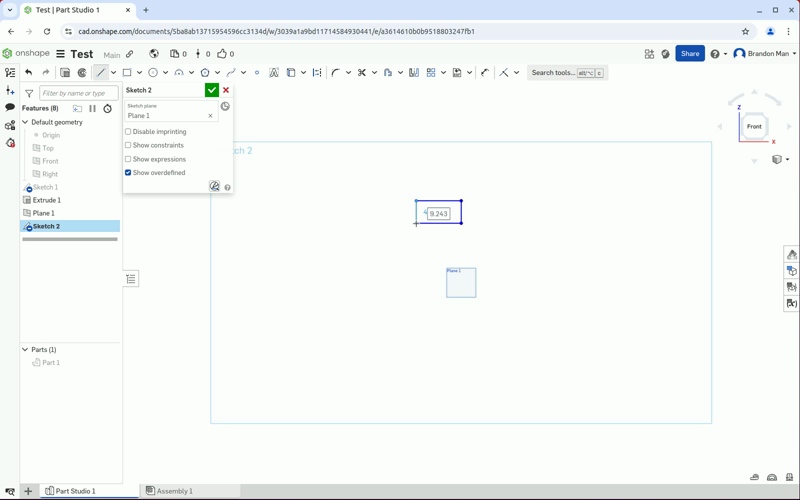
click(416, 223)
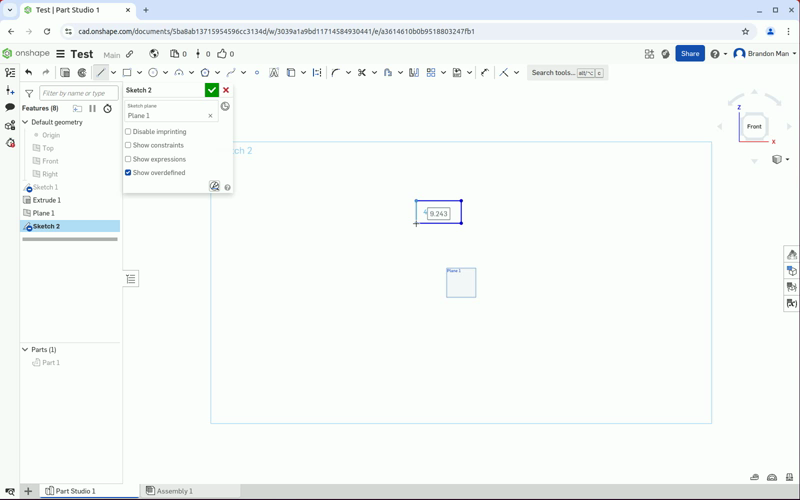
key(esc)
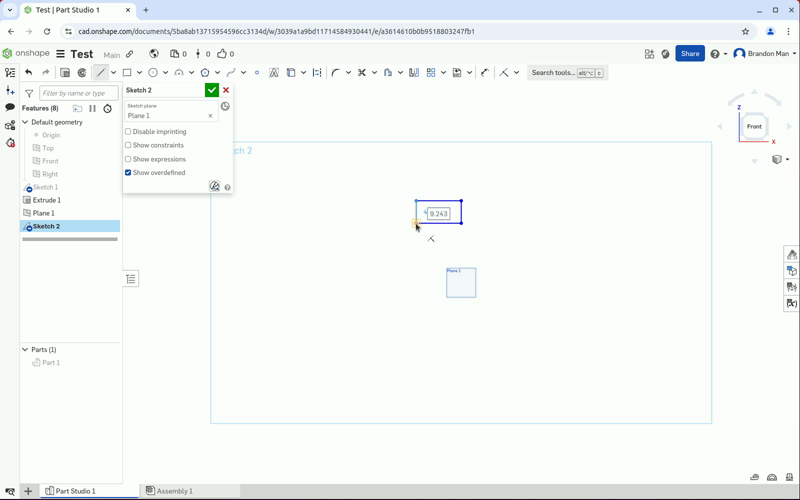
mouse_move(425, 208)
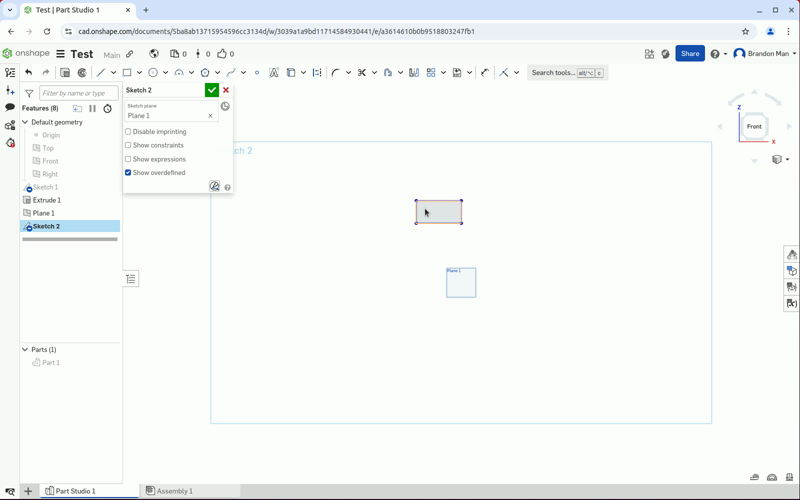
scroll(6)
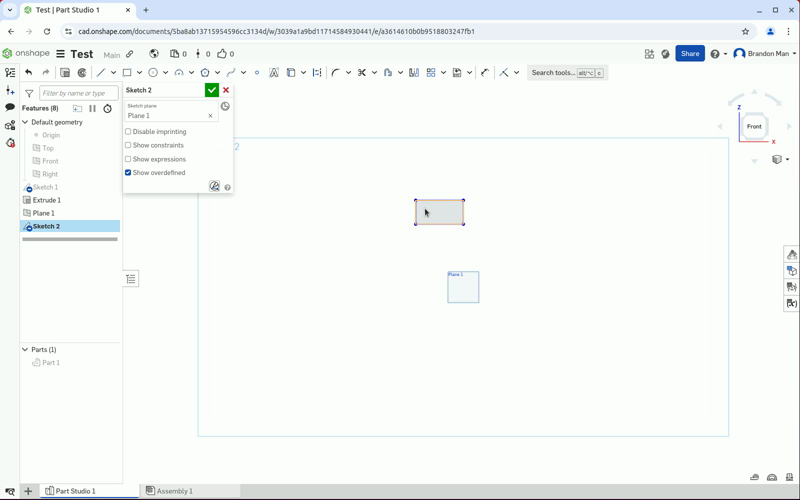
scroll(6)
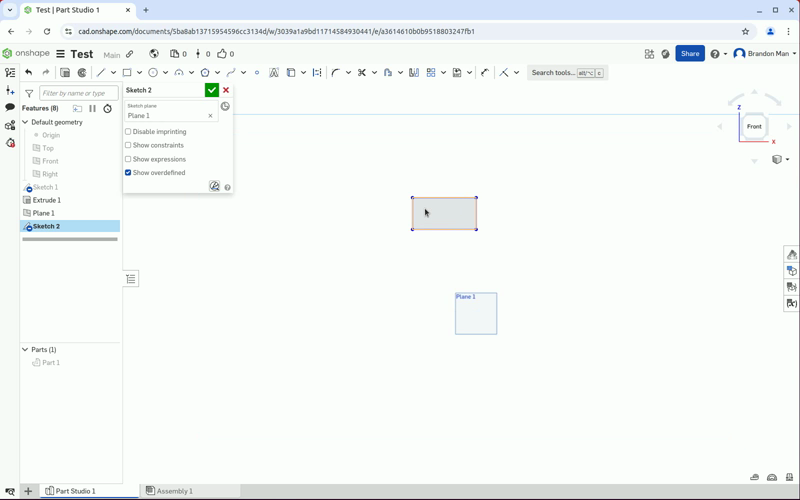
scroll(6)
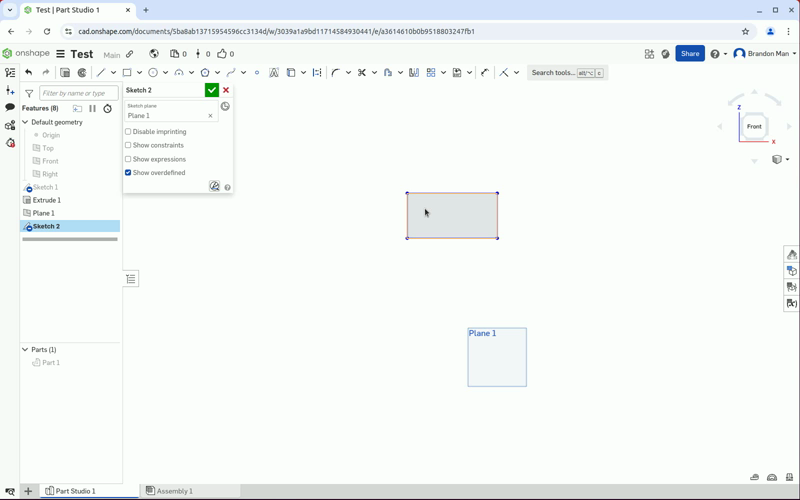
scroll(6)
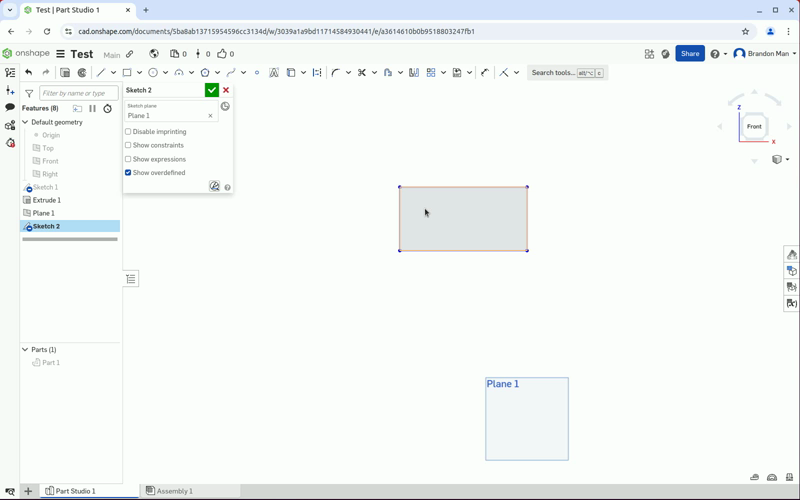
scroll(6)
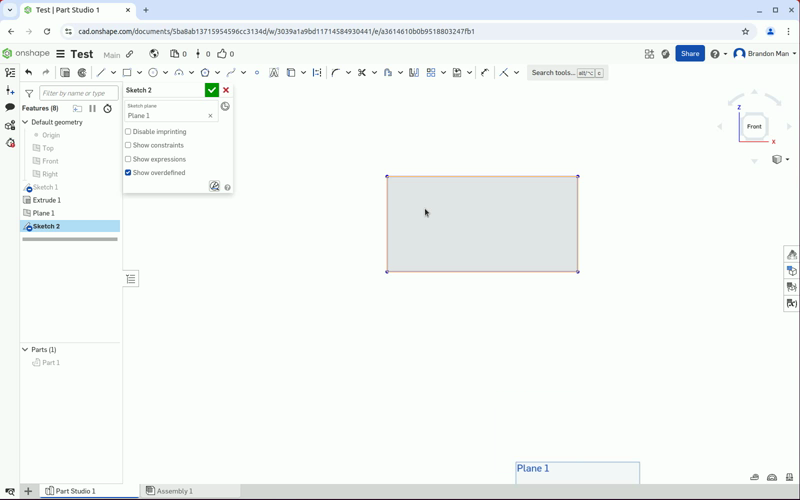
scroll(6)
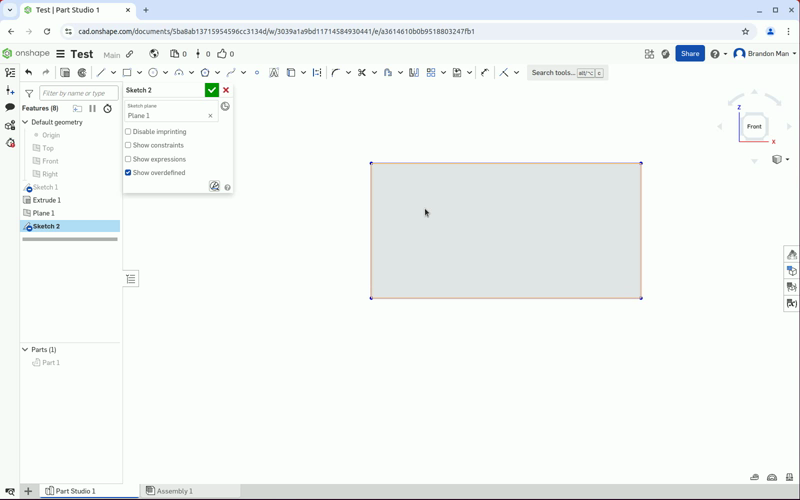
scroll(6)
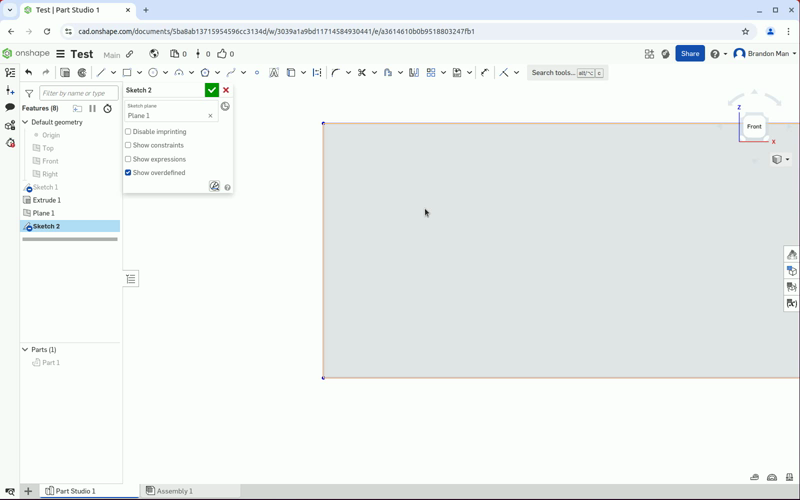
click(425, 208)
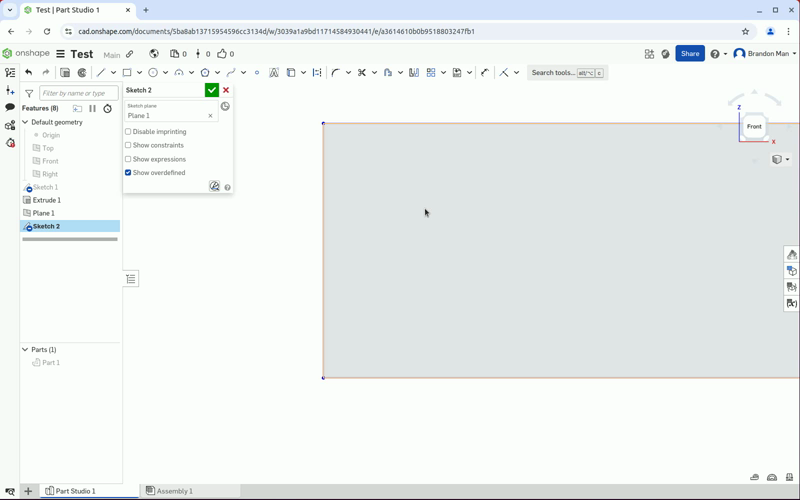
scroll(-6)
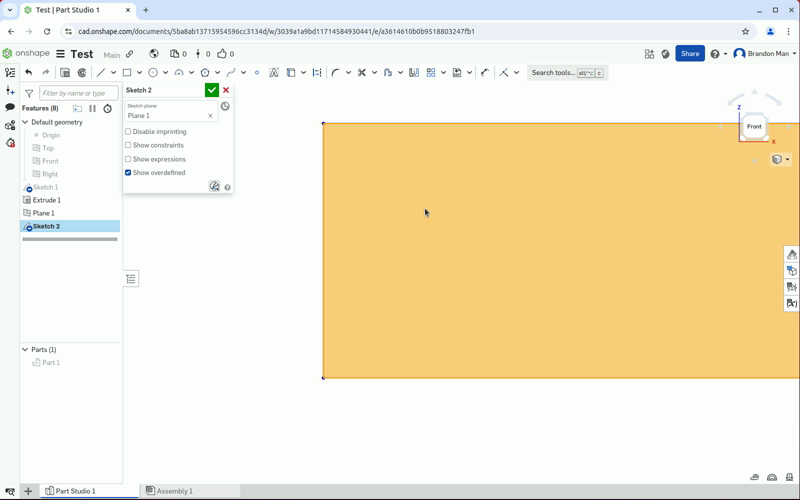
scroll(-6)
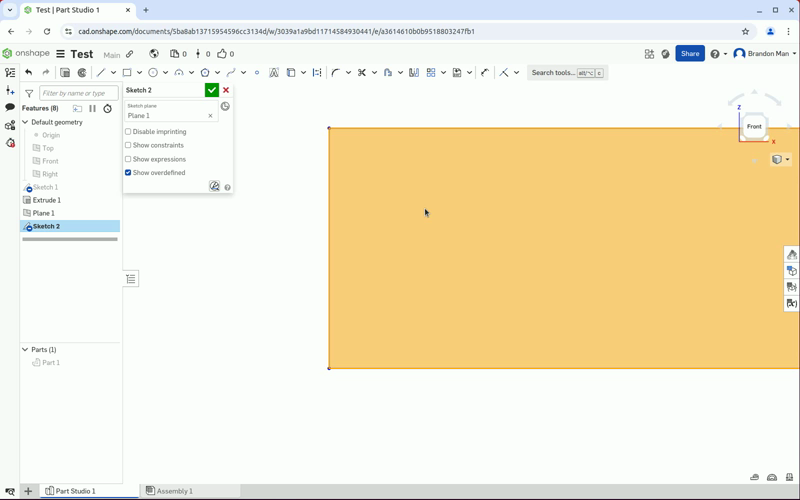
scroll(-6)
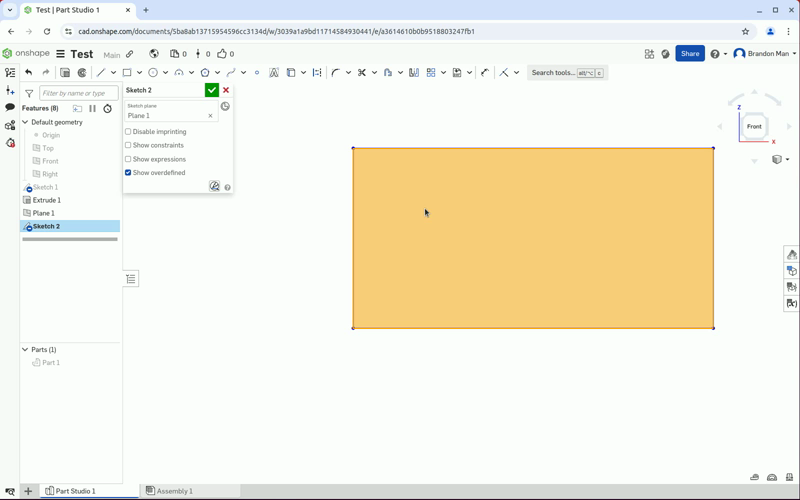
scroll(-6)
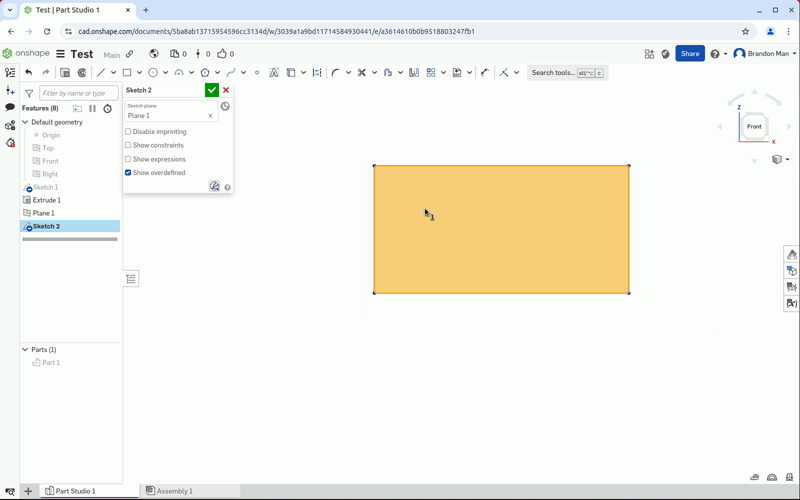
scroll(-6)
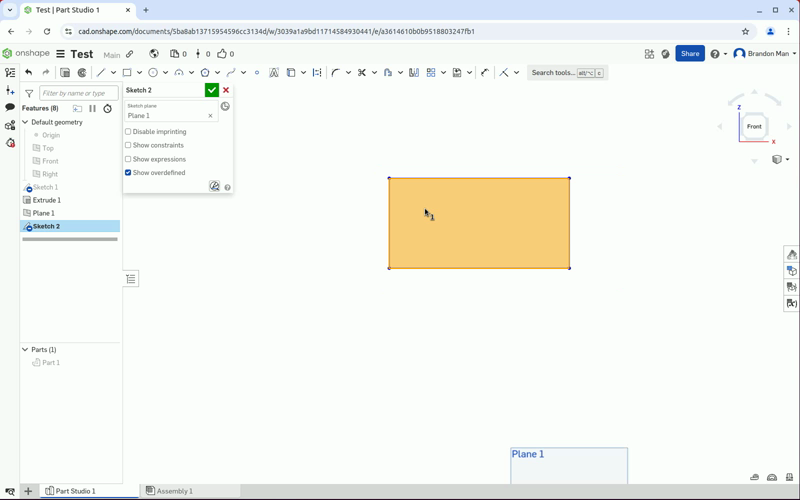
scroll(-6)
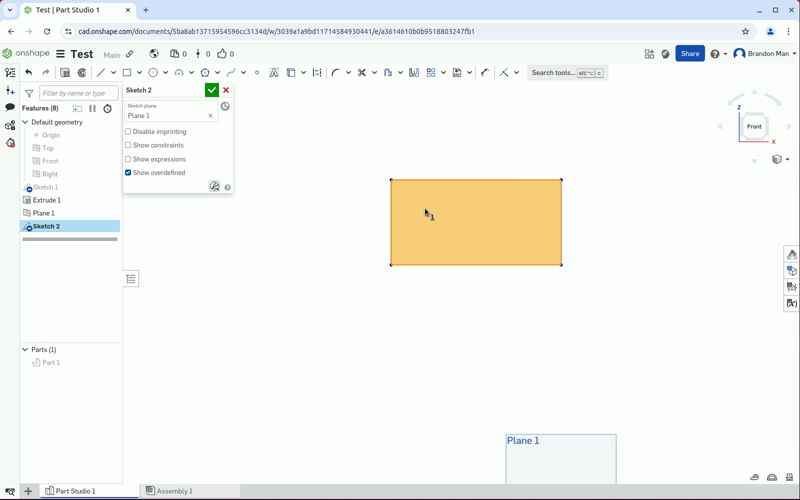
scroll(-6)
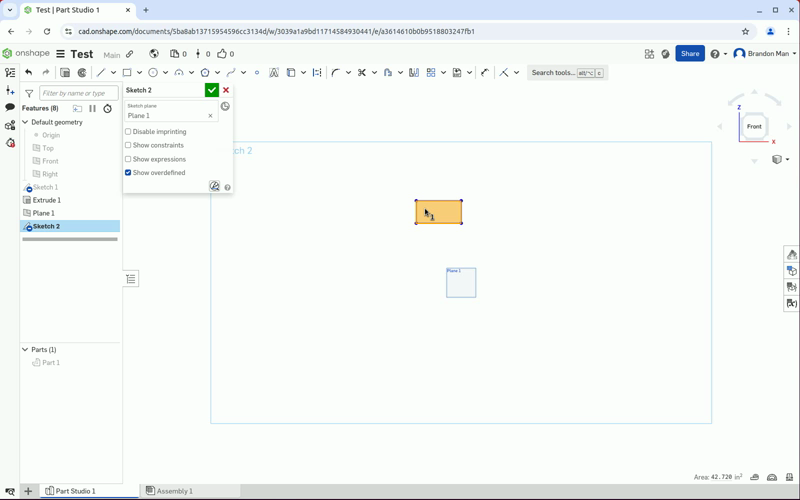
mouse_move(73, 352)
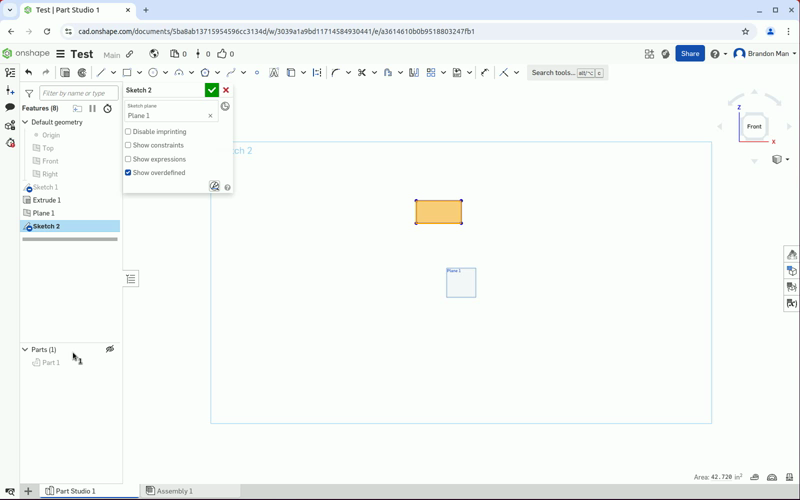
key(shift+y)
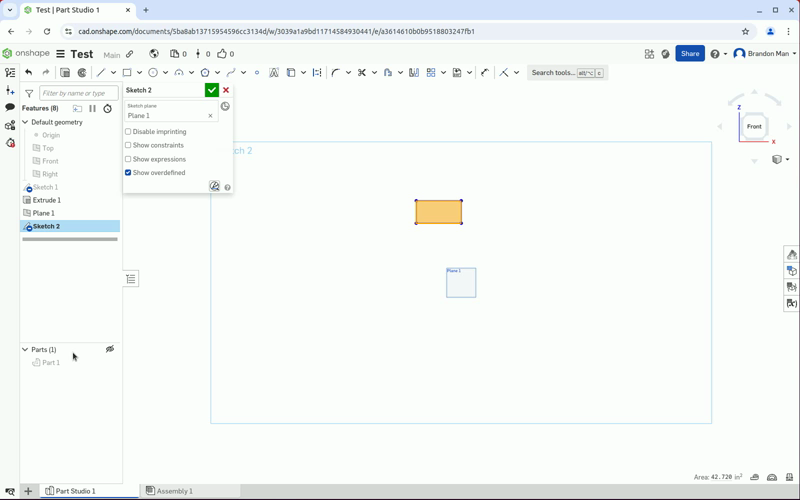
key(shift+e)
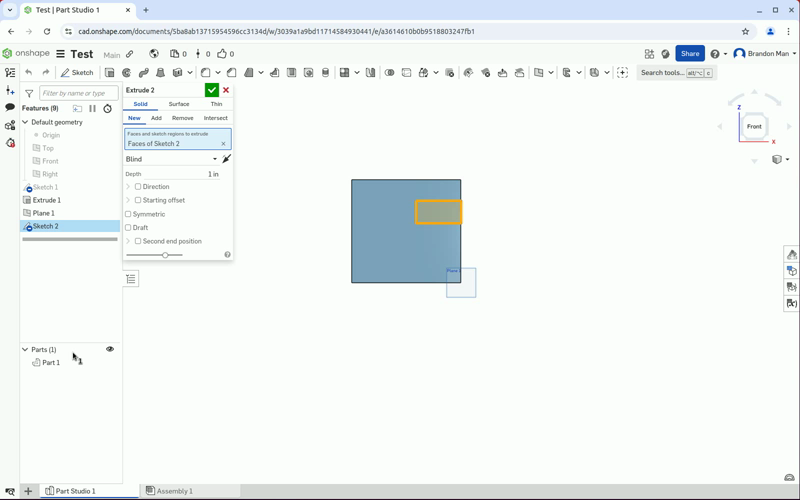
mouse_move(143, 106)
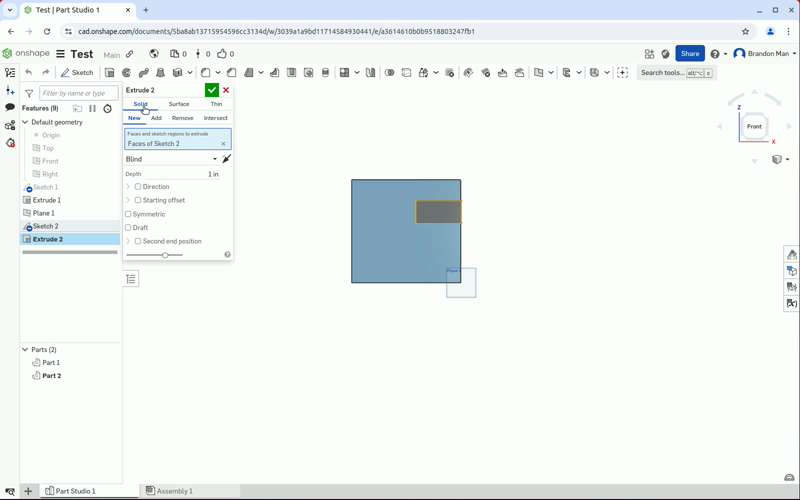
click(143, 106)
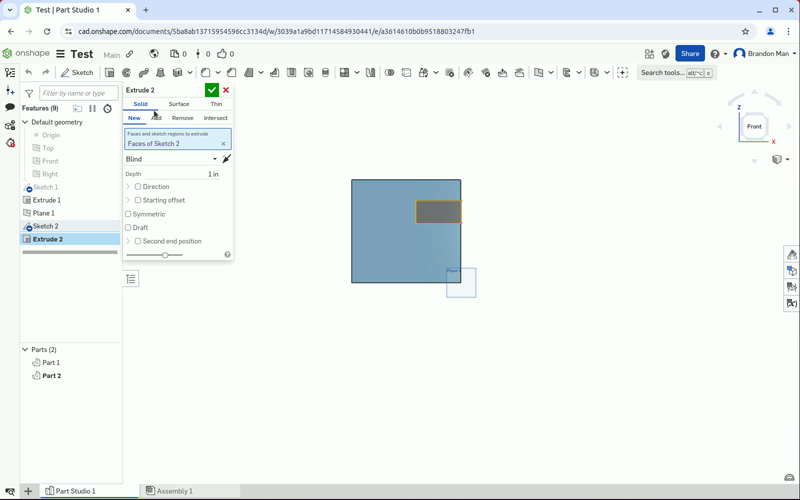
mouse_move(186, 120)
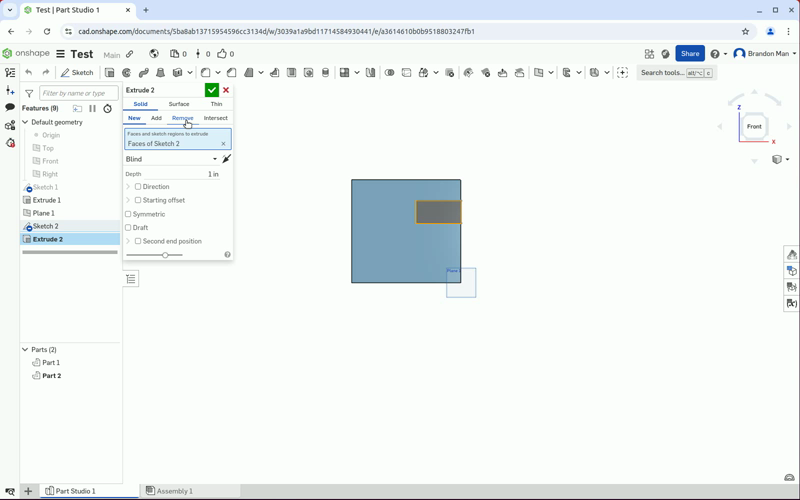
click(186, 120)
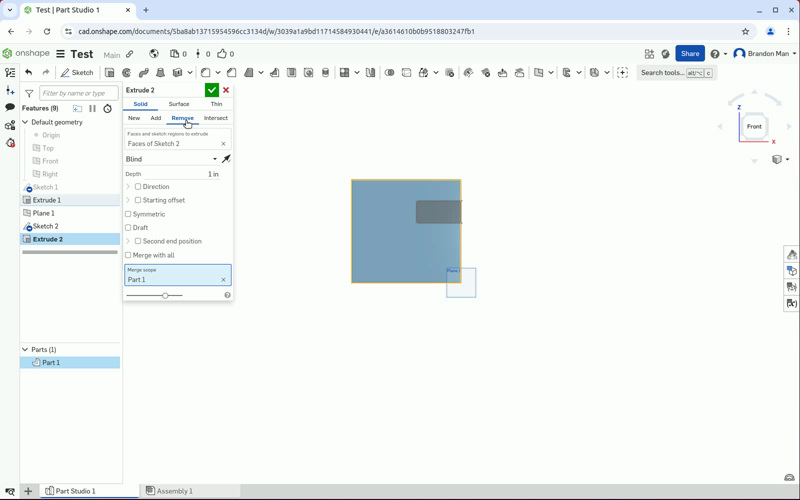
key(tab, 4)
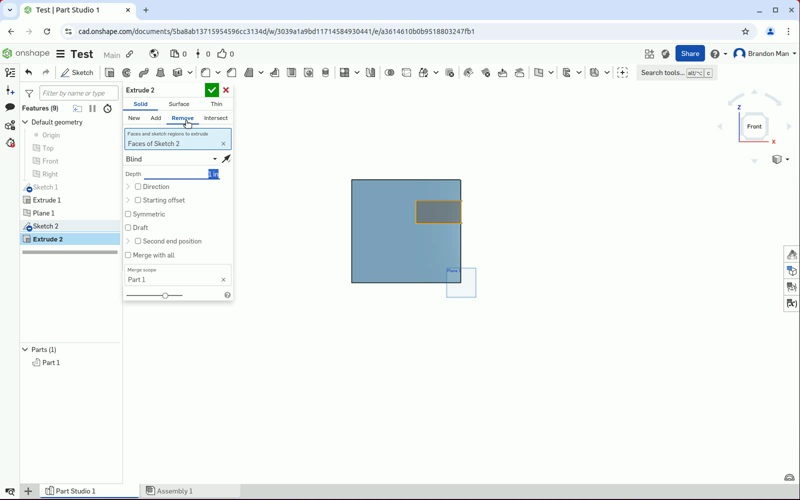
text(22.386)
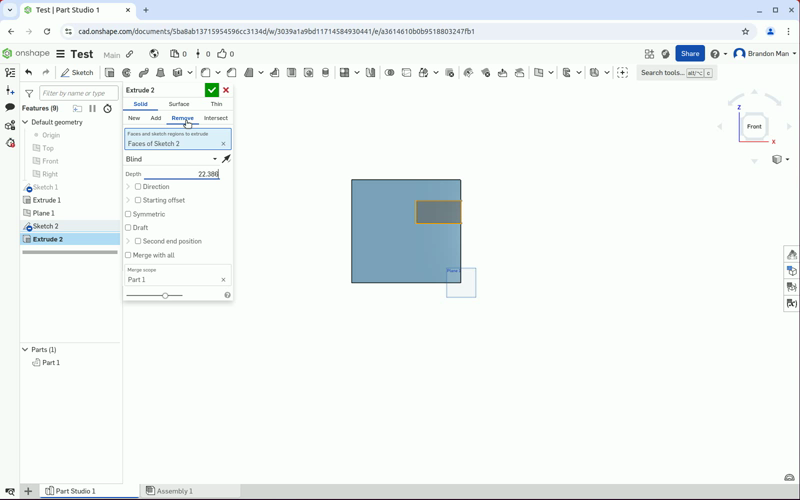
key(tab, 6)
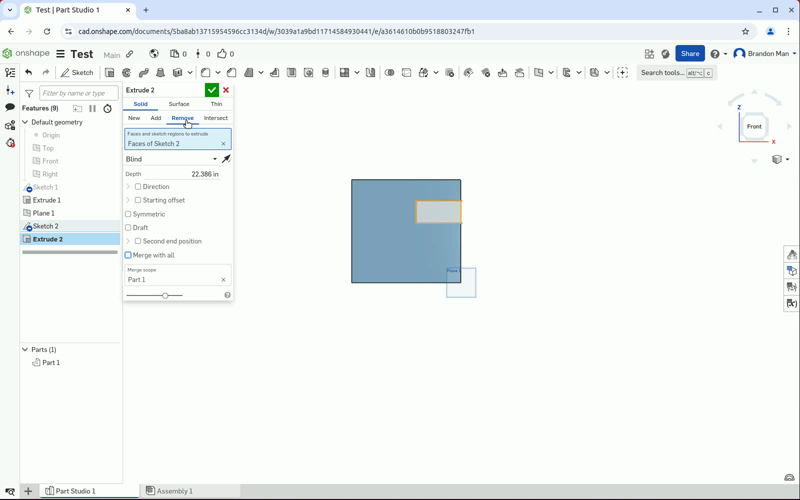
key(space)
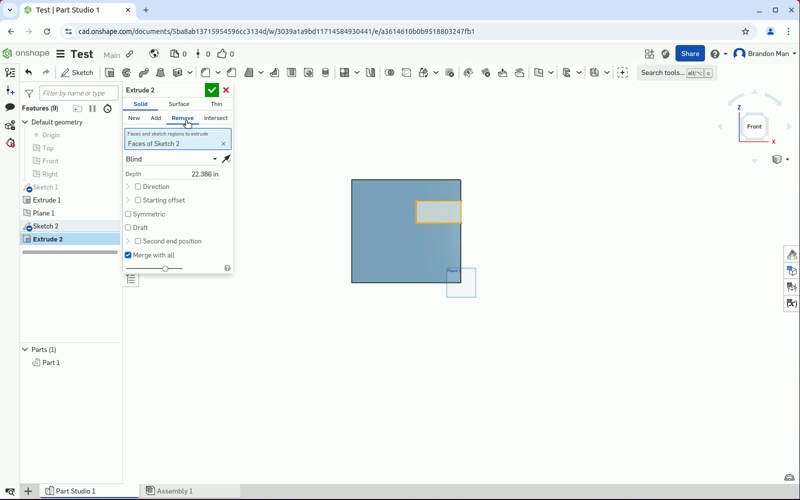
key(enter)
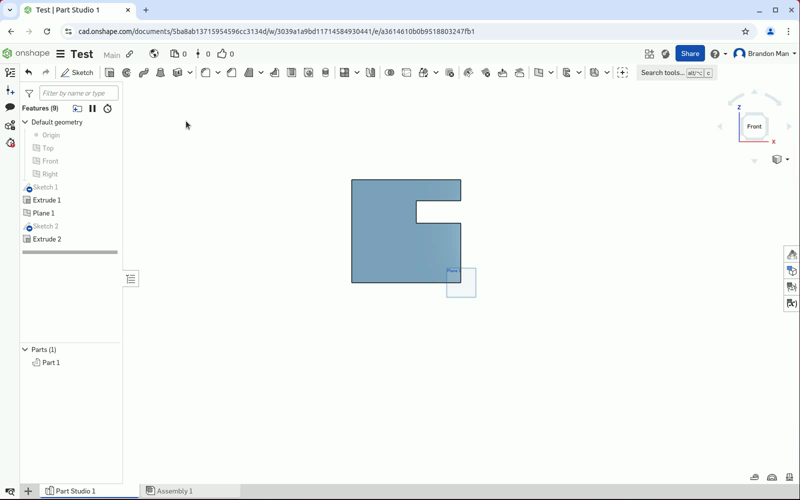
key(shift+h)
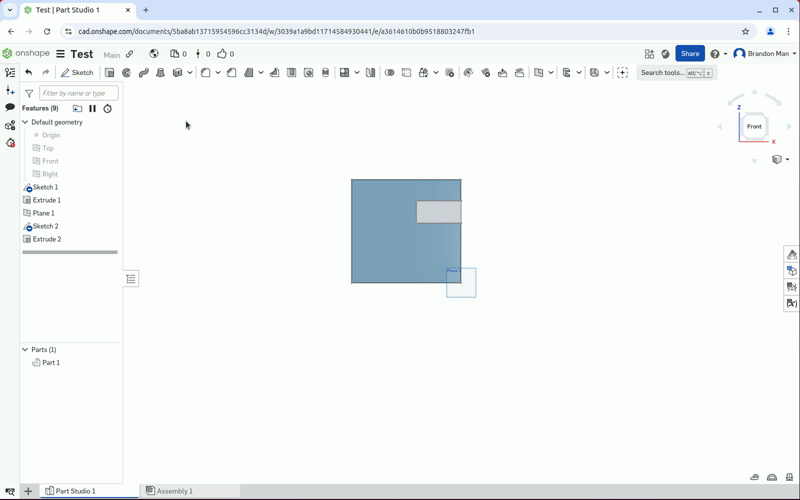
key(shift+h)
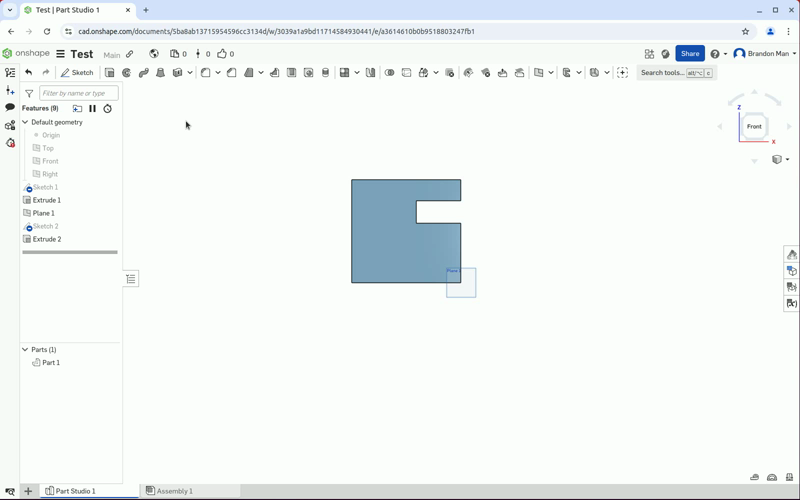
mouse_move(73, 189)
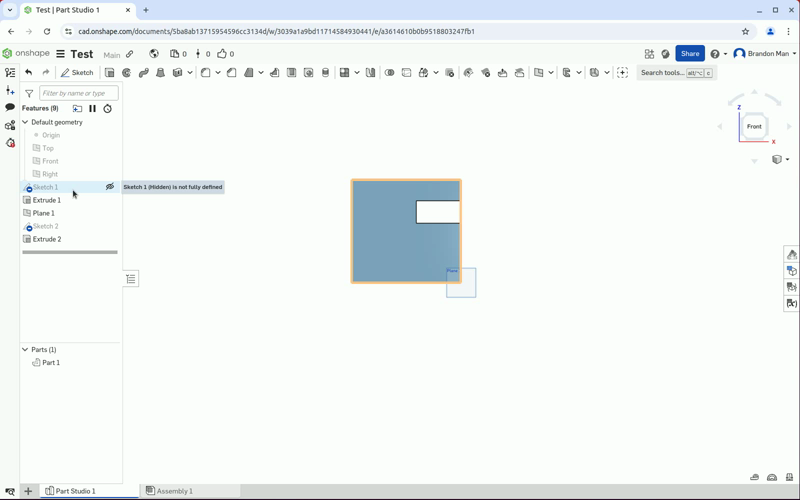
click(73, 189)
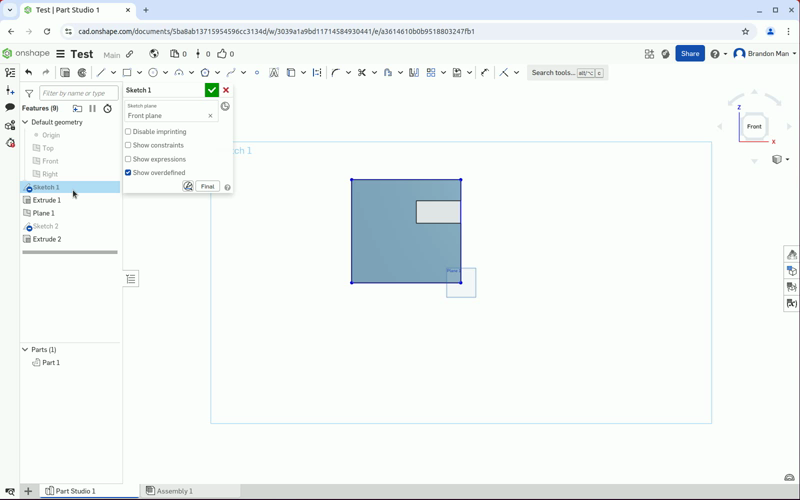
mouse_move(229, 92)
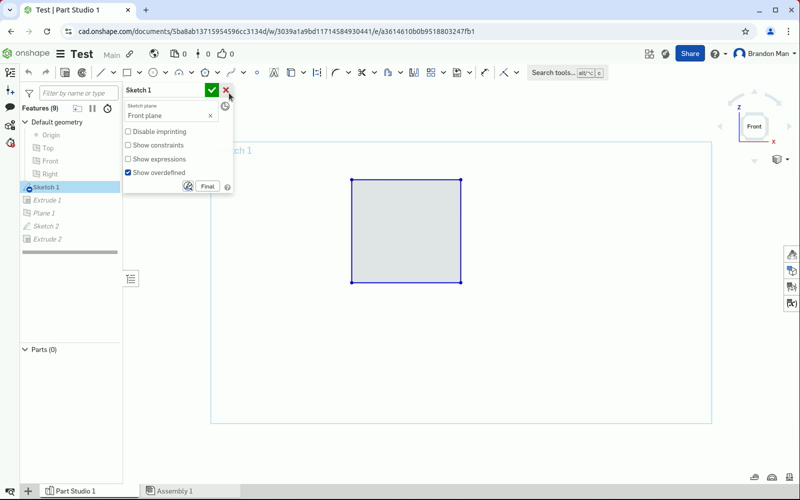
click(229, 92)
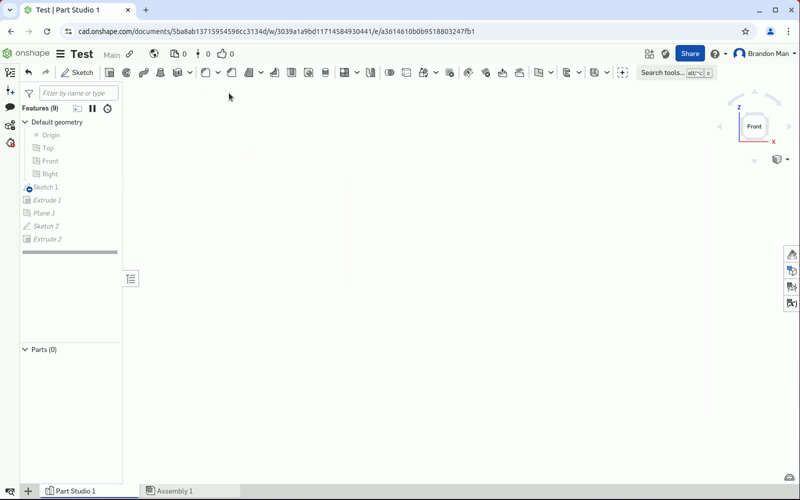
key(shift+s)
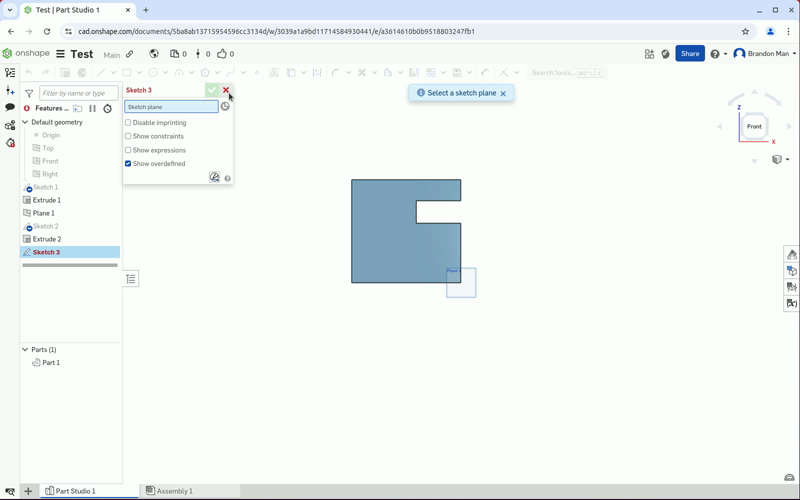
mouse_move(73, 215)
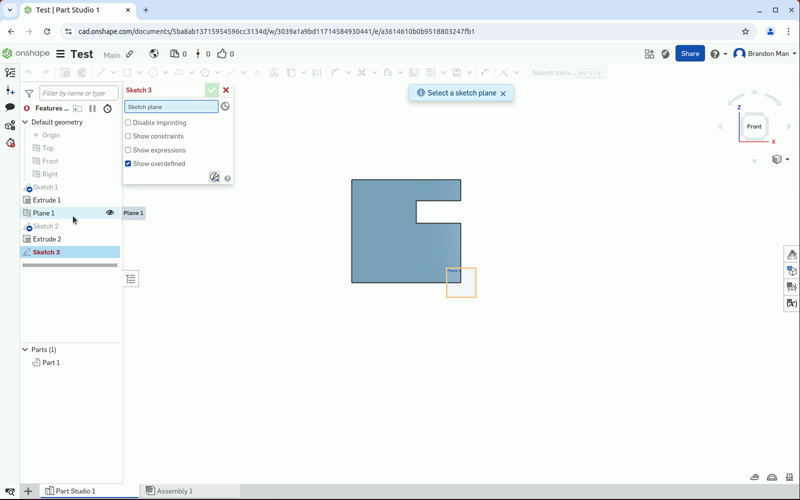
click(73, 215)
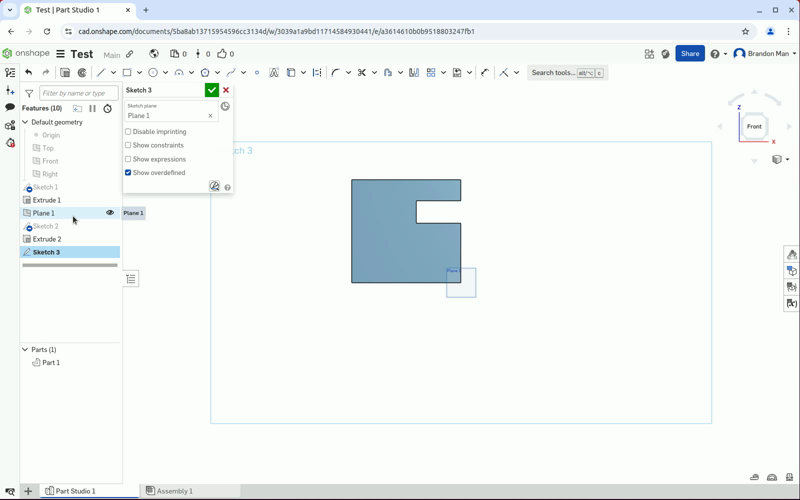
mouse_move(73, 352)
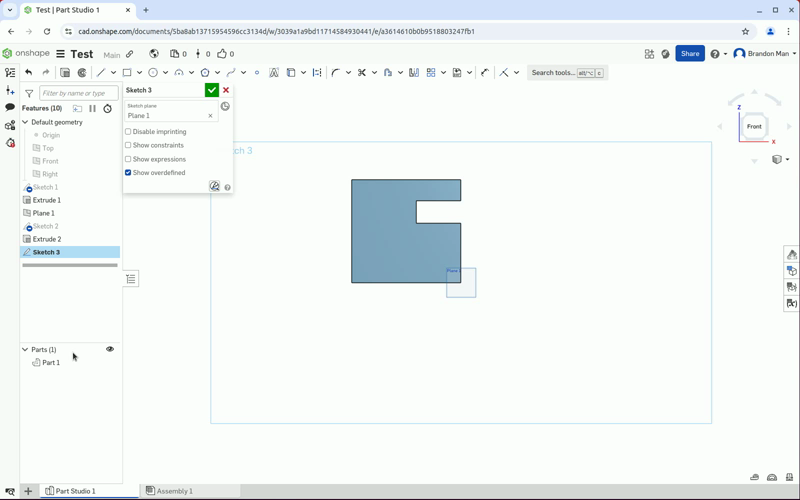
key(y)
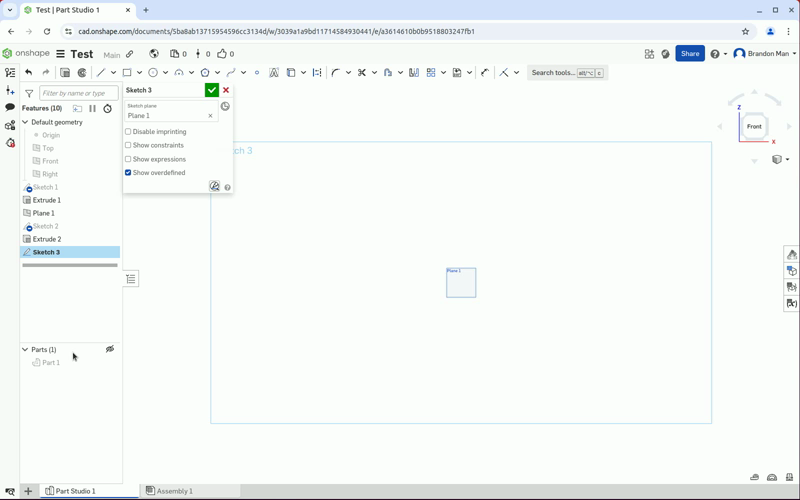
key(l)
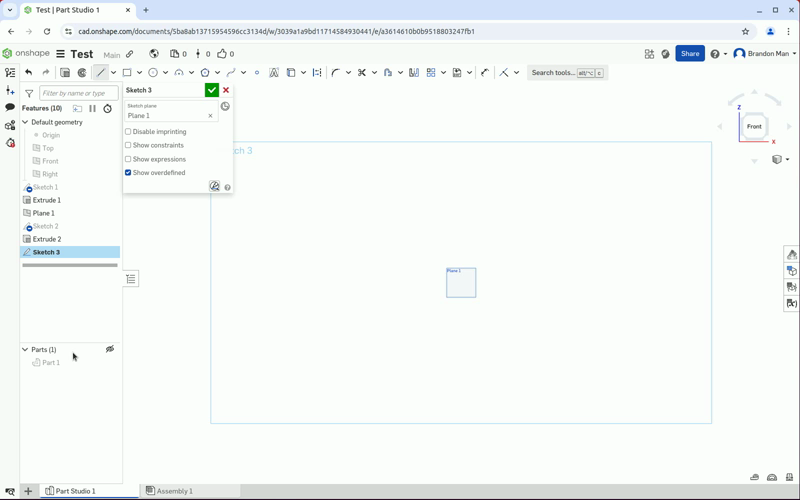
key_down(shift)
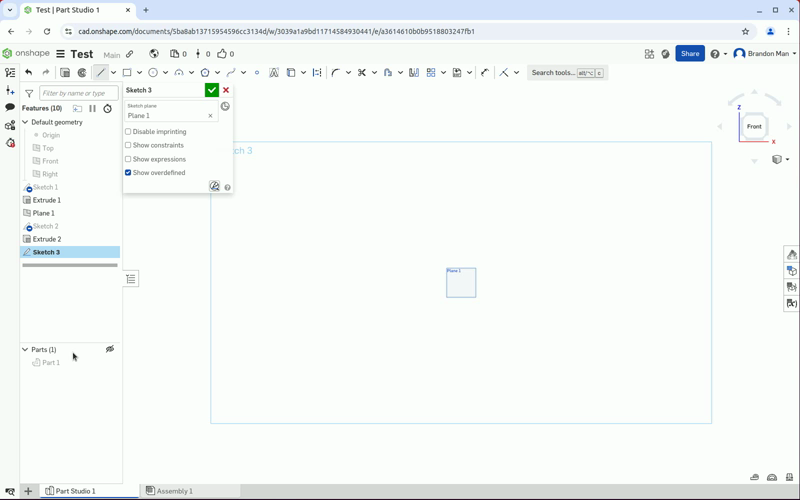
mouse_move(351, 266)
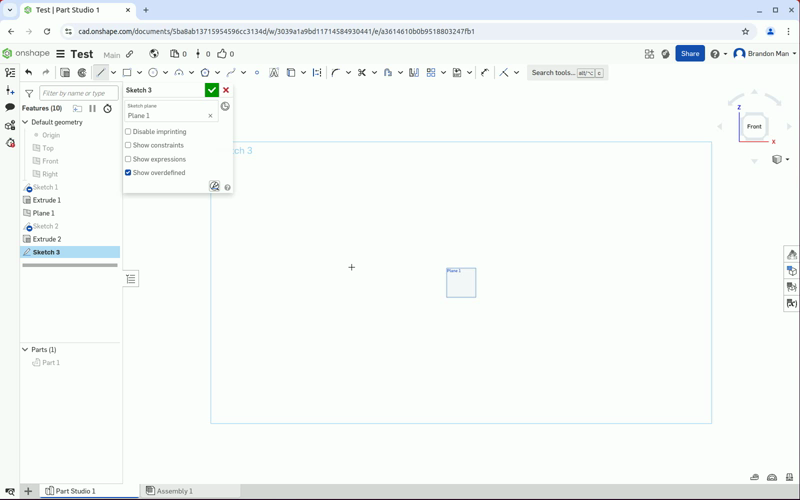
click(351, 266)
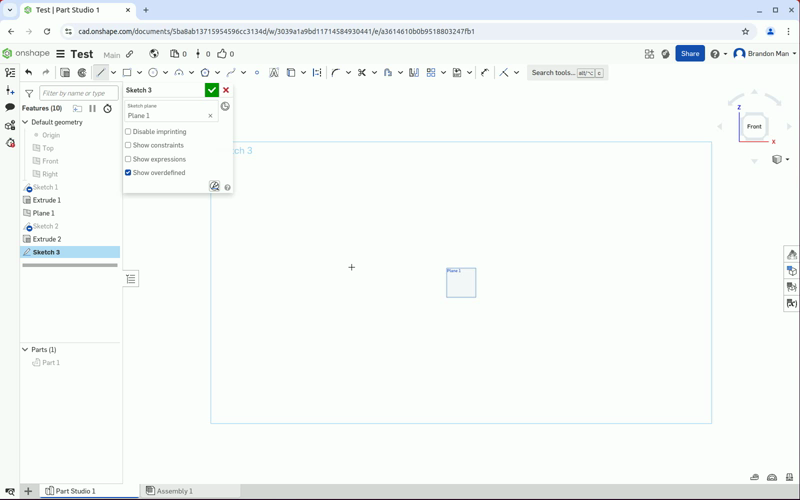
key_up(shift)
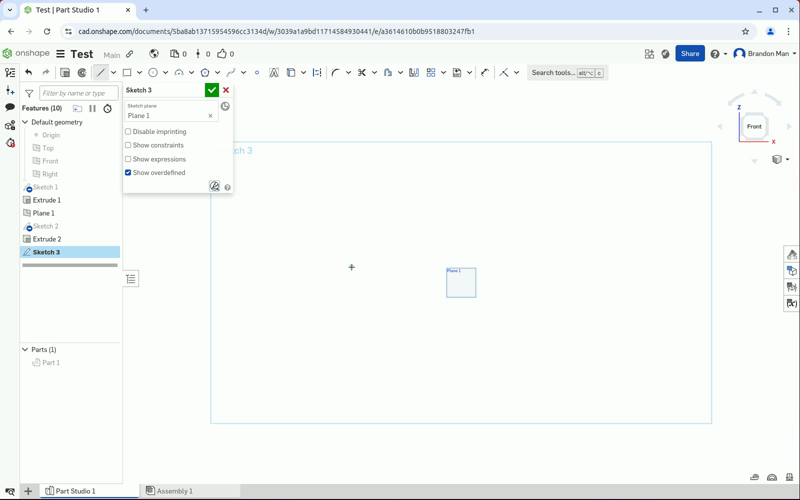
key_down(shift)
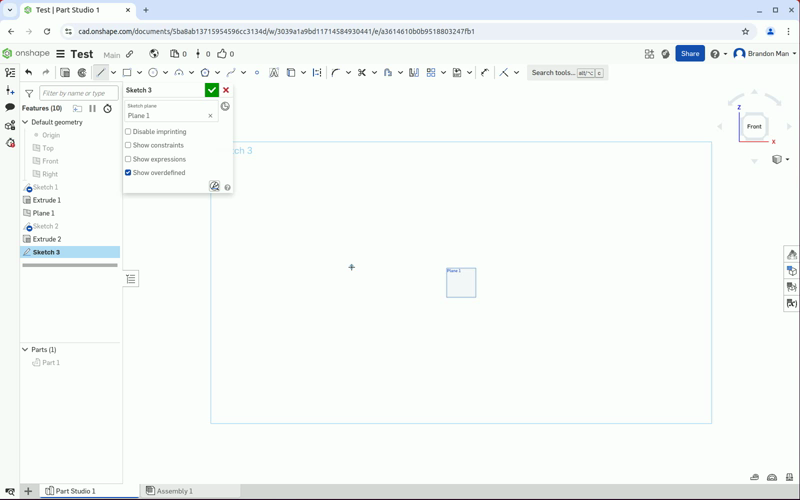
mouse_move(381, 266)
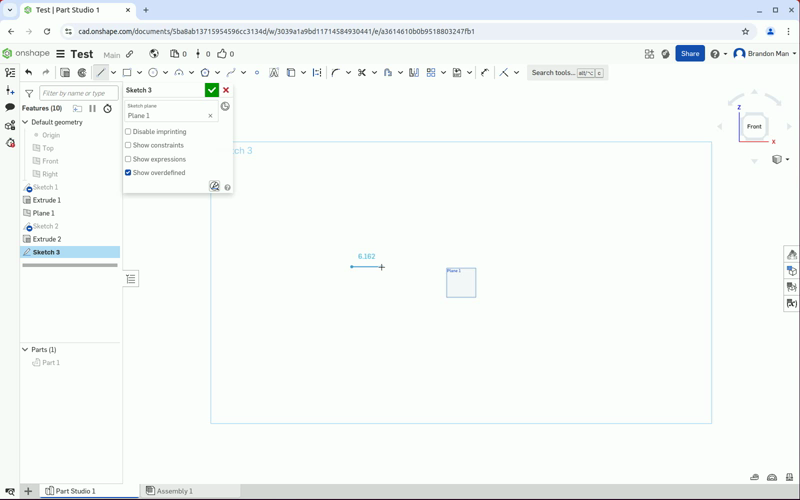
mouse_move(394, 266)
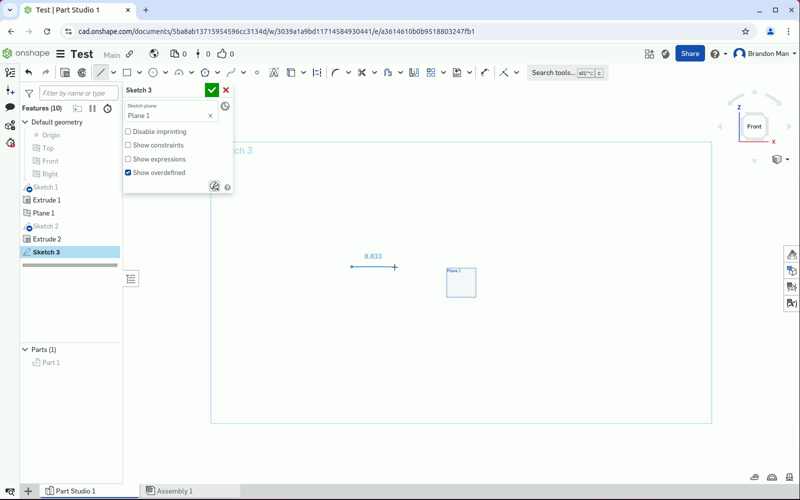
click(394, 266)
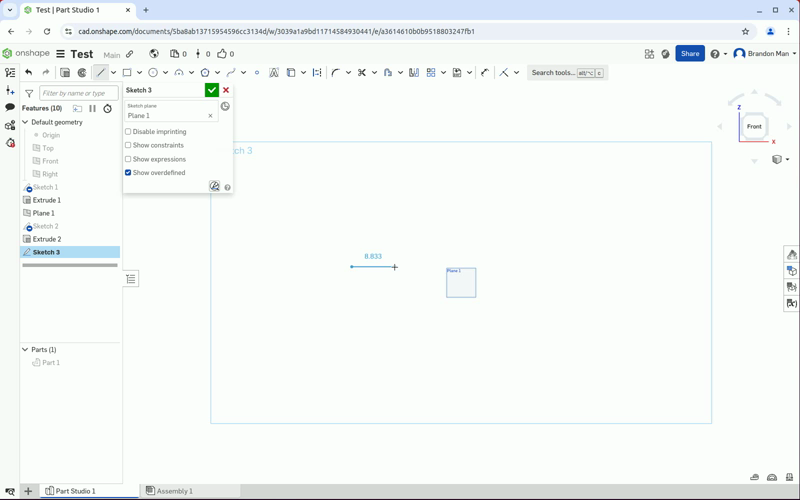
key_up(shift)
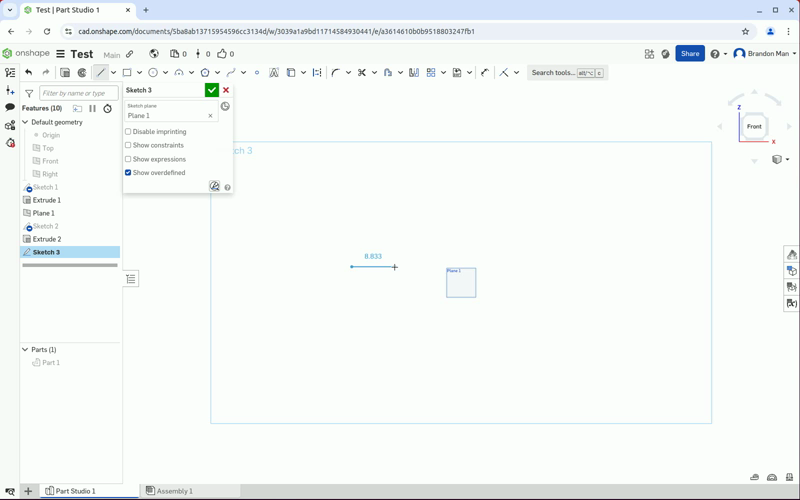
key_down(shift)
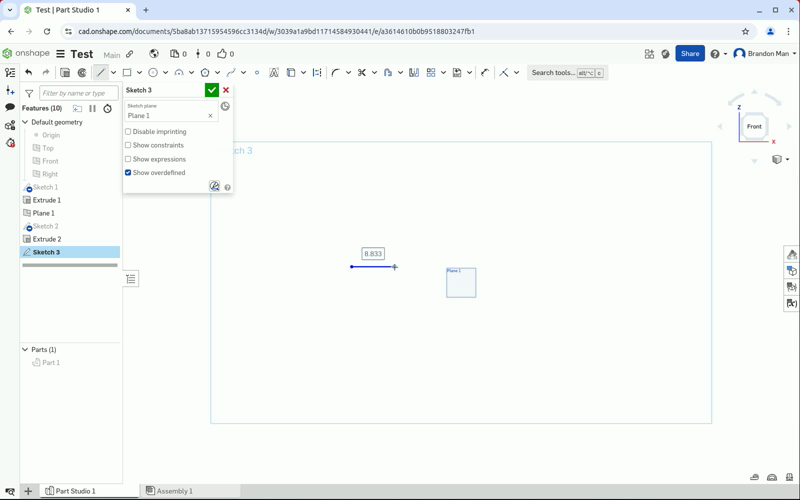
mouse_move(424, 266)
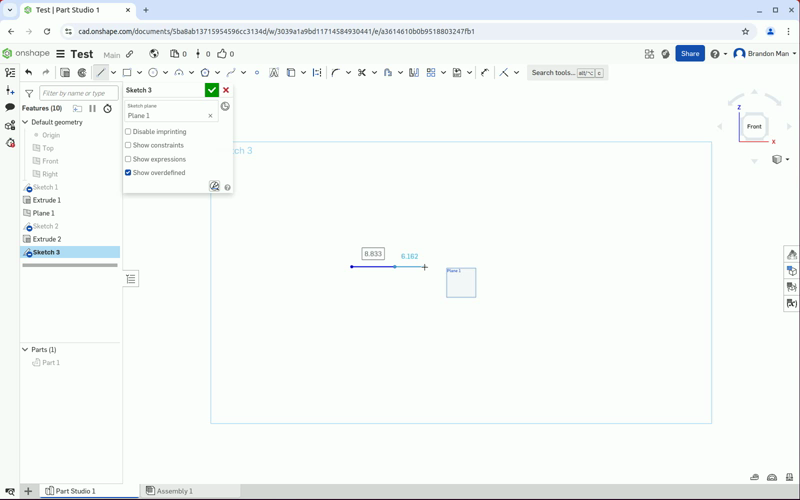
mouse_move(394, 244)
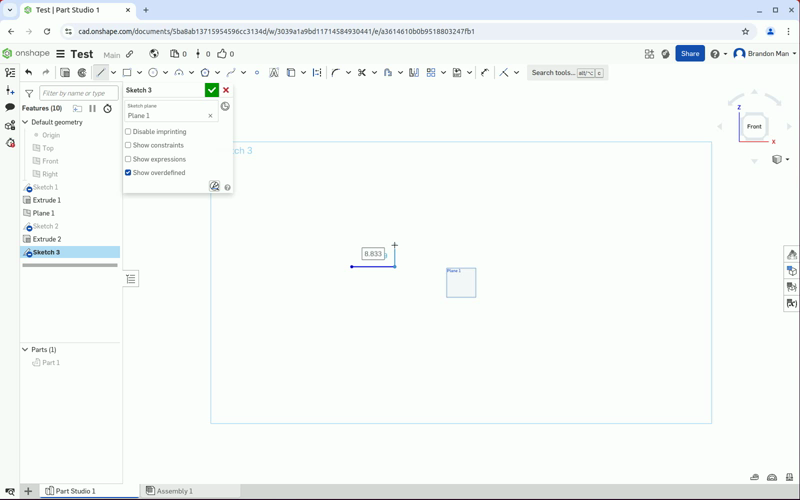
click(394, 244)
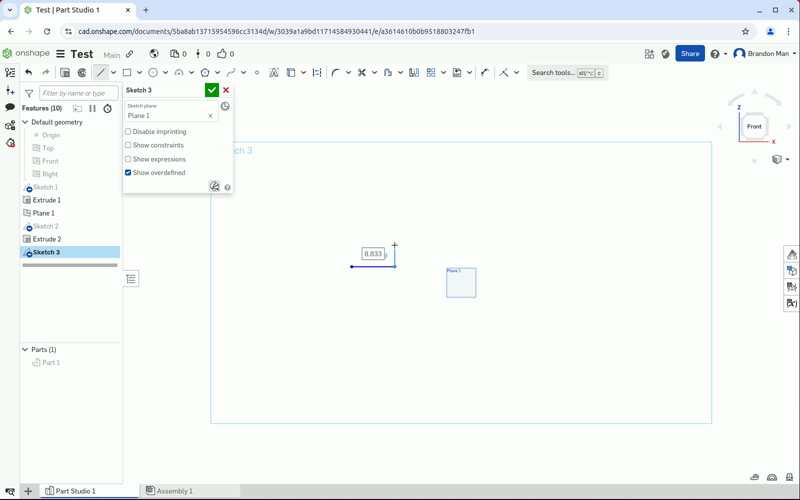
key_up(shift)
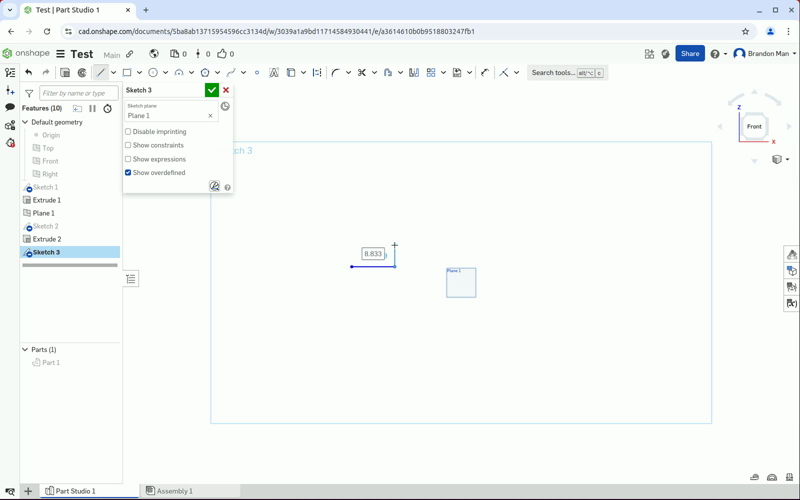
key_down(shift)
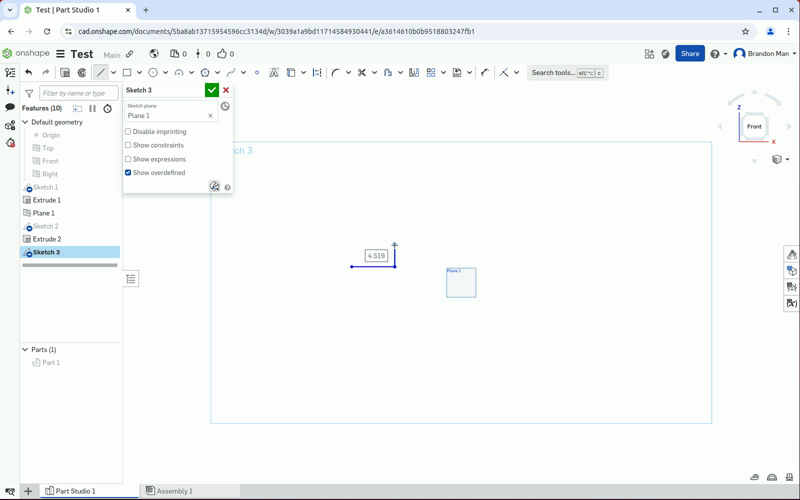
mouse_move(424, 244)
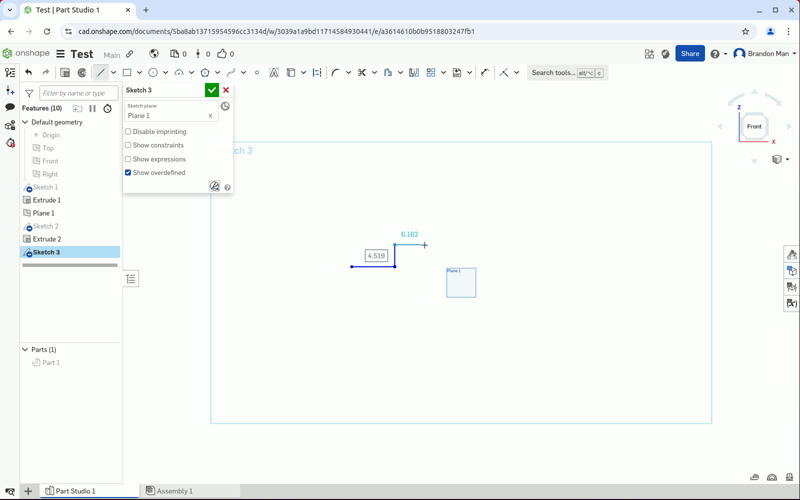
mouse_move(351, 244)
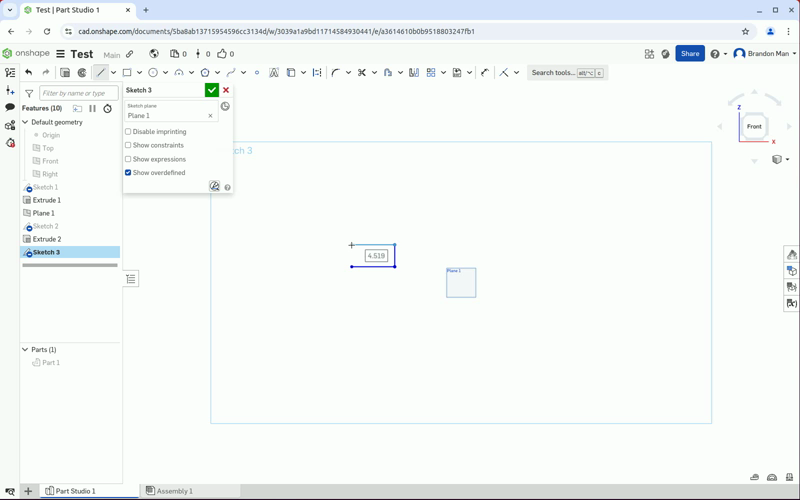
click(351, 244)
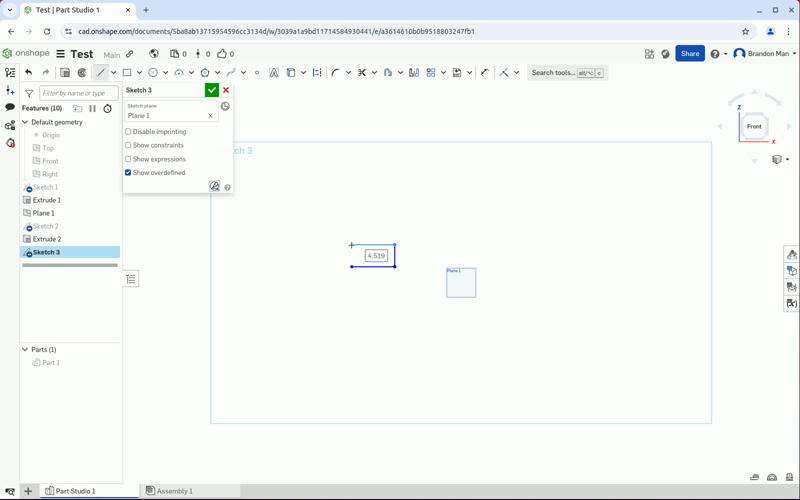
key_up(shift)
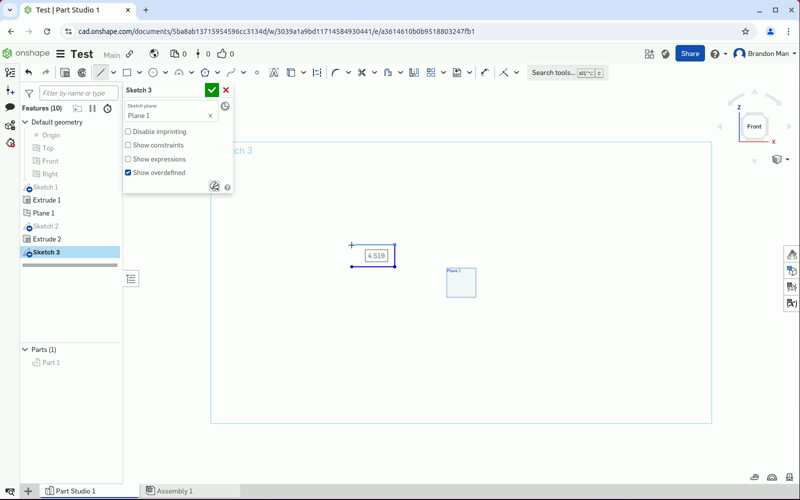
mouse_move(381, 244)
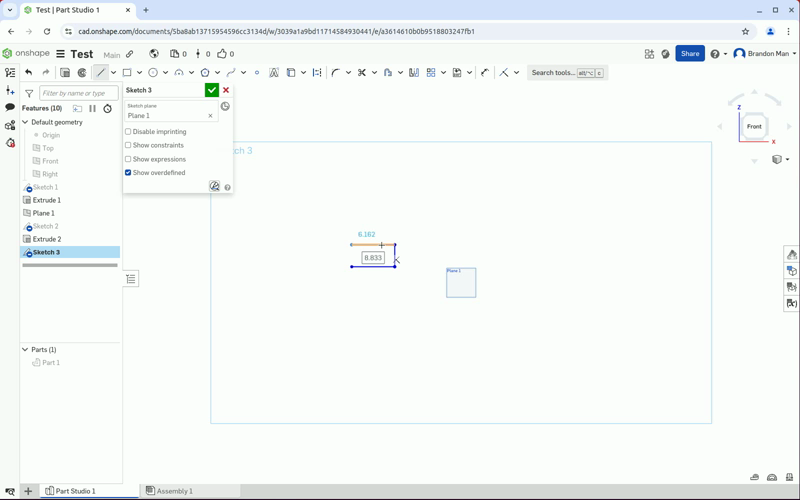
key_down(shift)
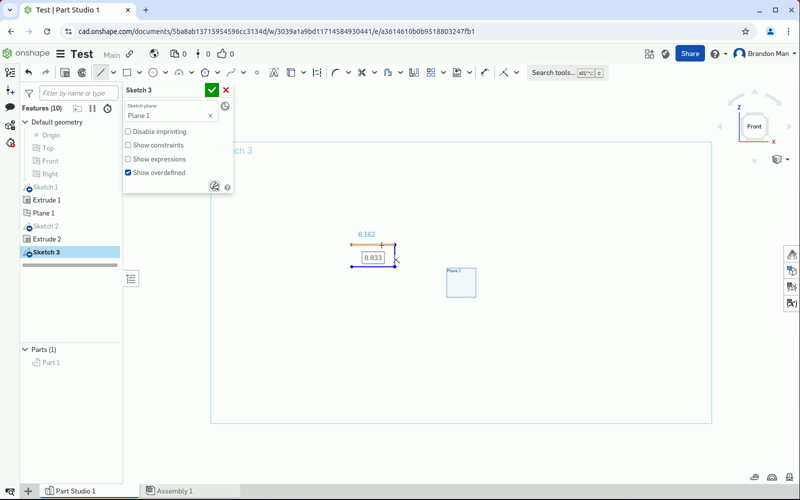
mouse_move(351, 266)
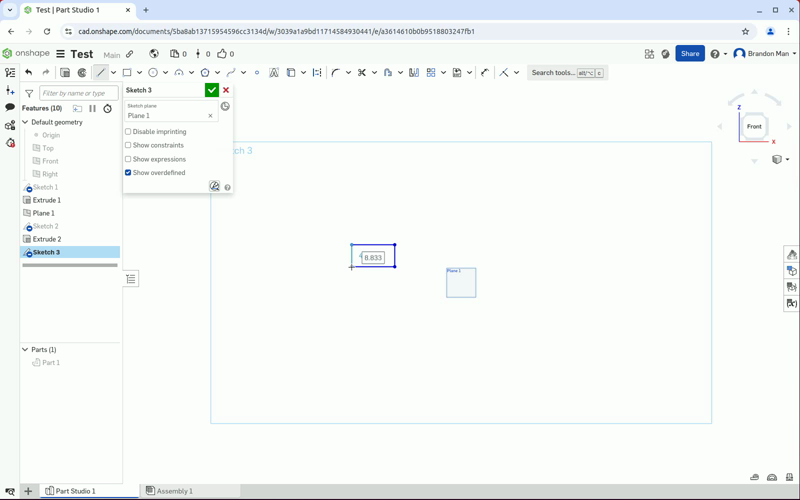
key_up(shift)
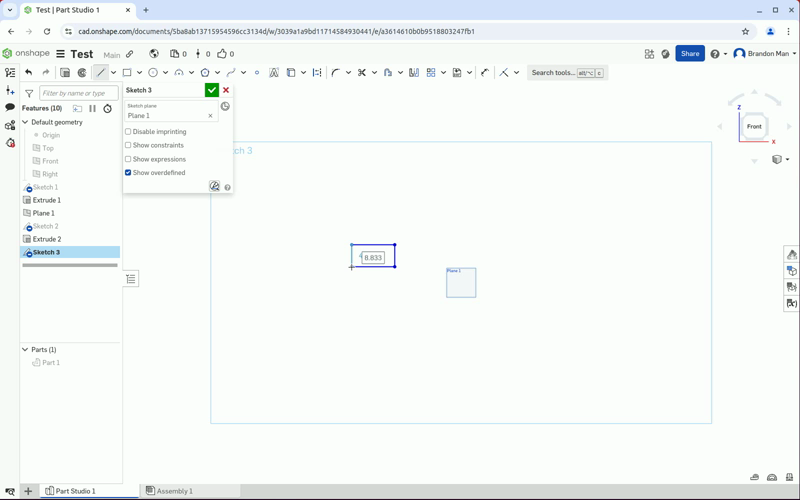
click(351, 266)
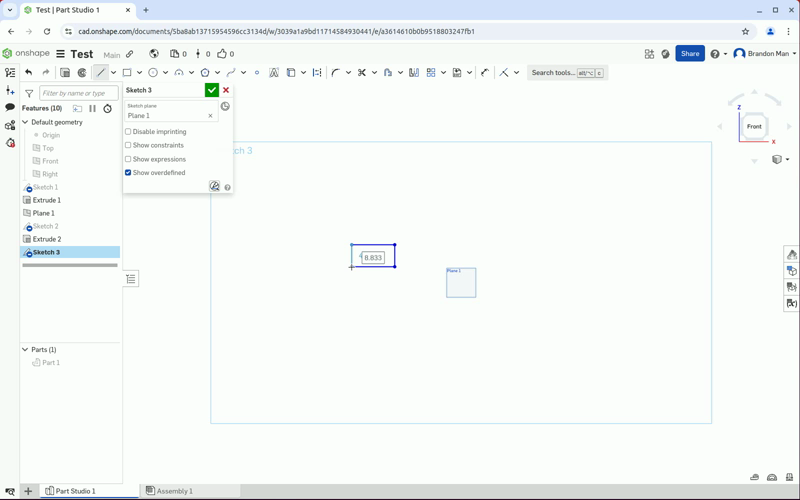
key(esc)
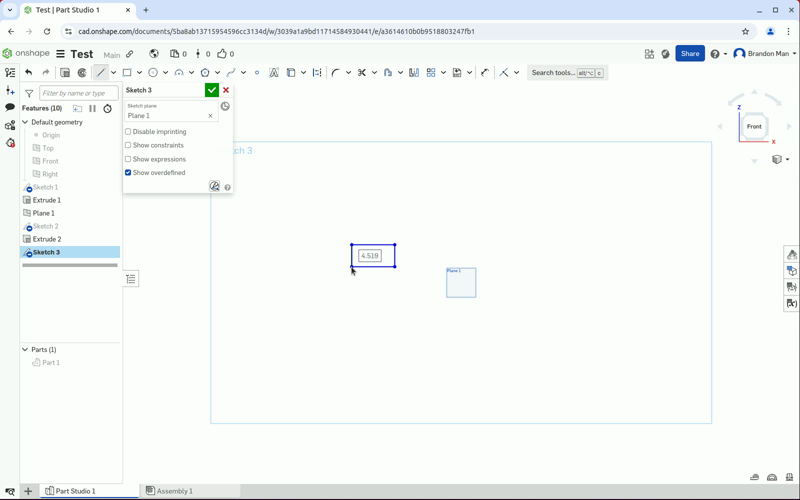
mouse_move(391, 247)
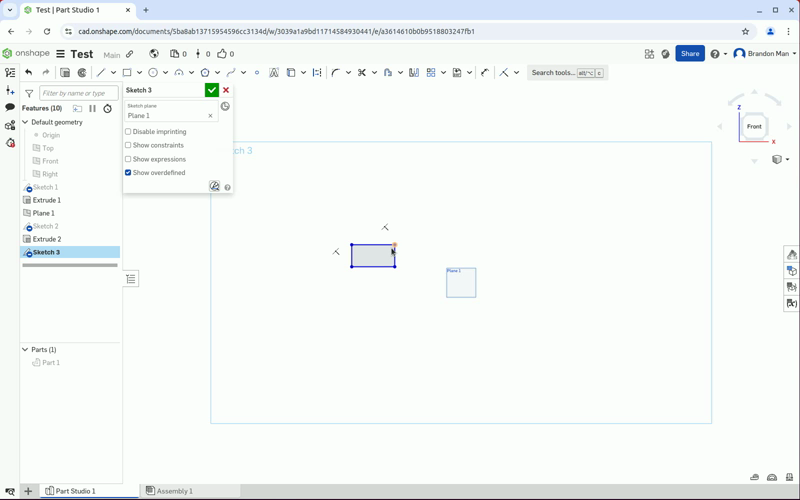
scroll(6)
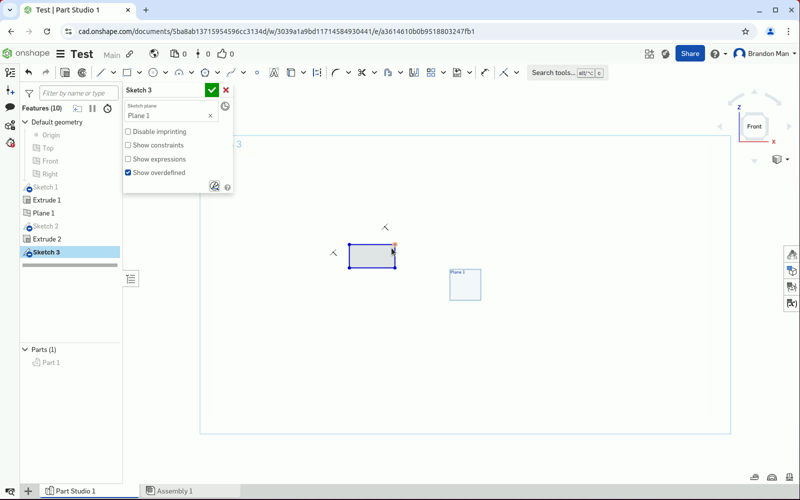
scroll(6)
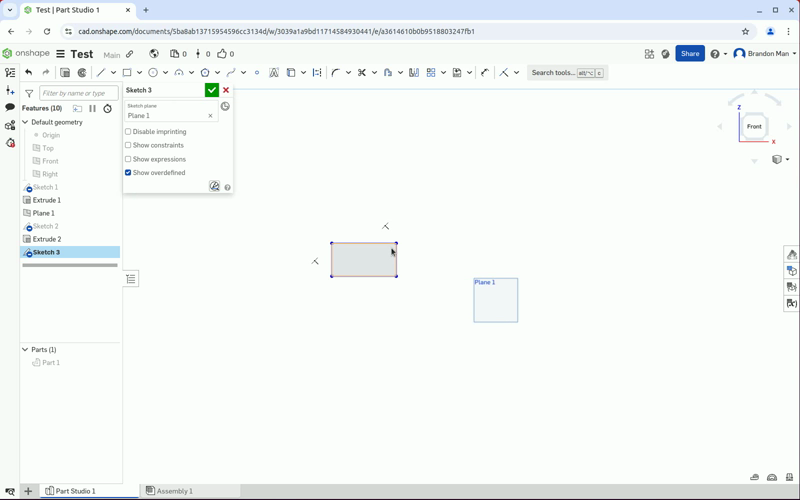
scroll(6)
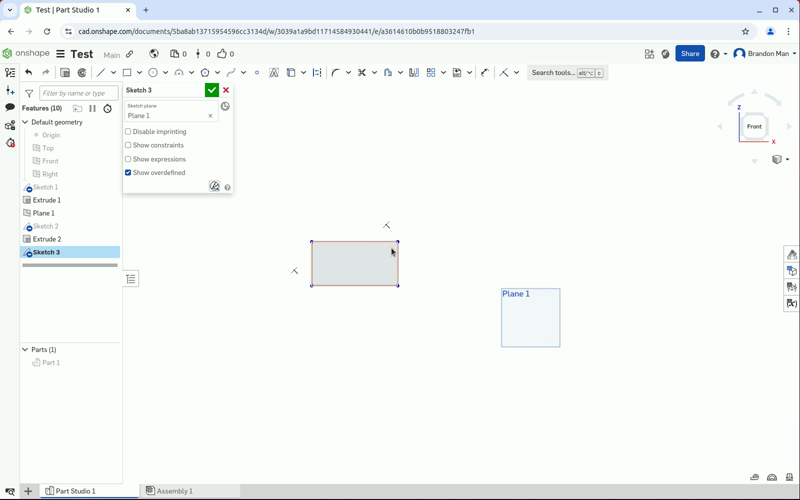
scroll(6)
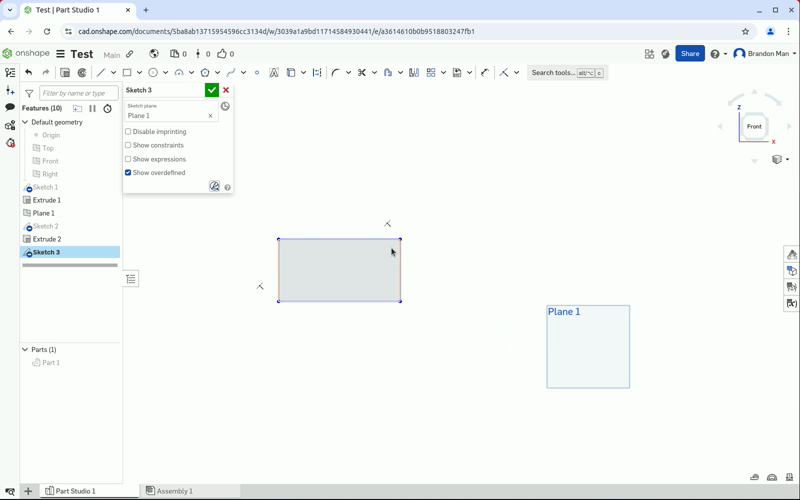
scroll(6)
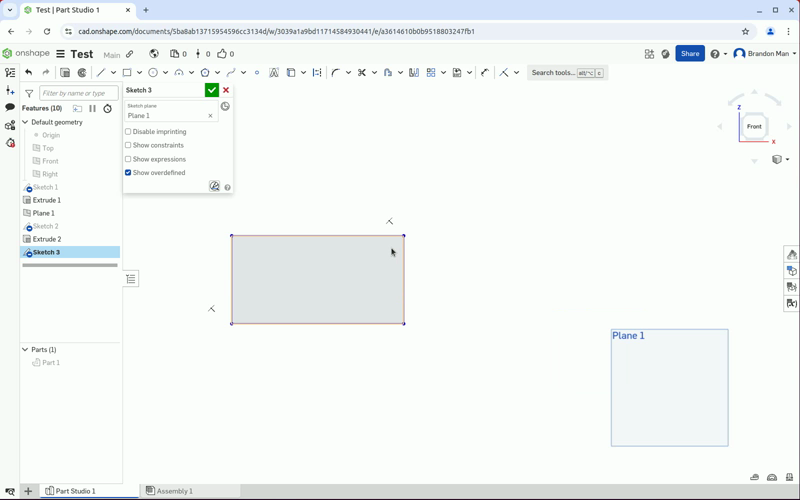
scroll(6)
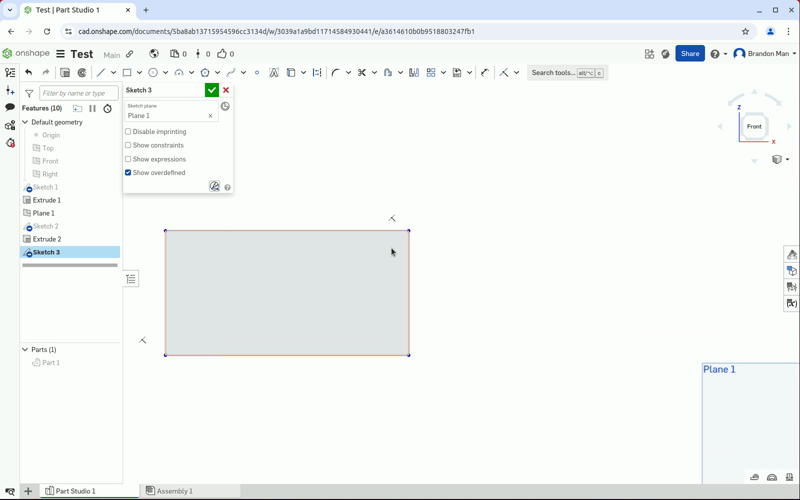
scroll(6)
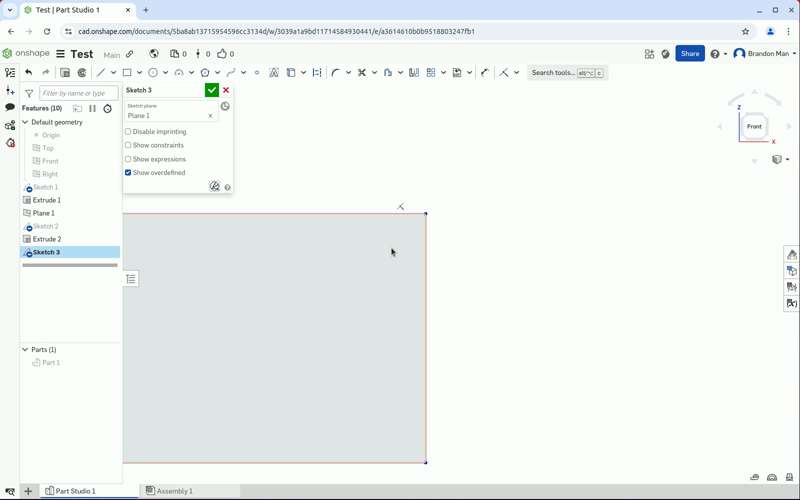
click(391, 247)
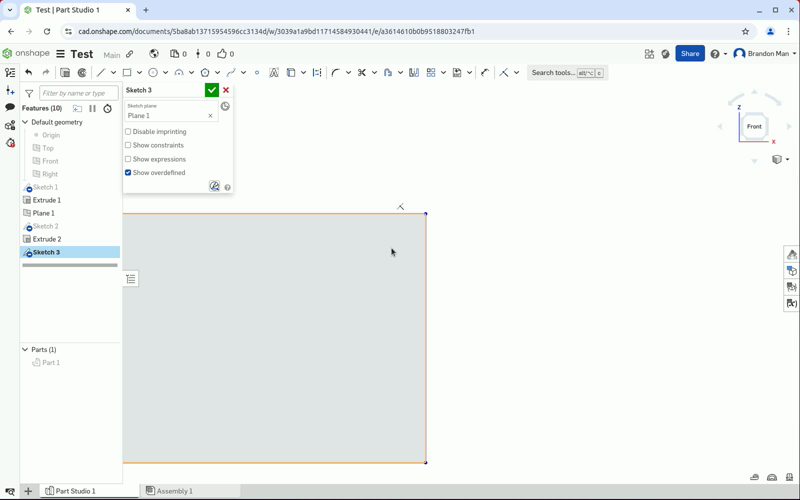
scroll(-6)
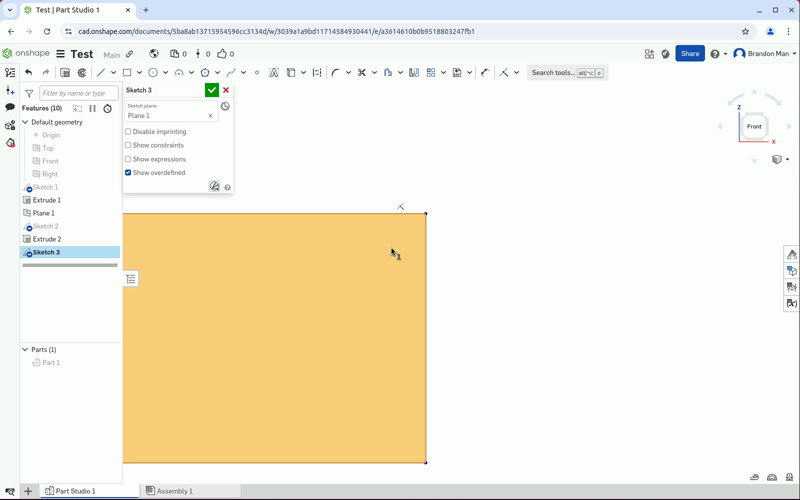
scroll(-6)
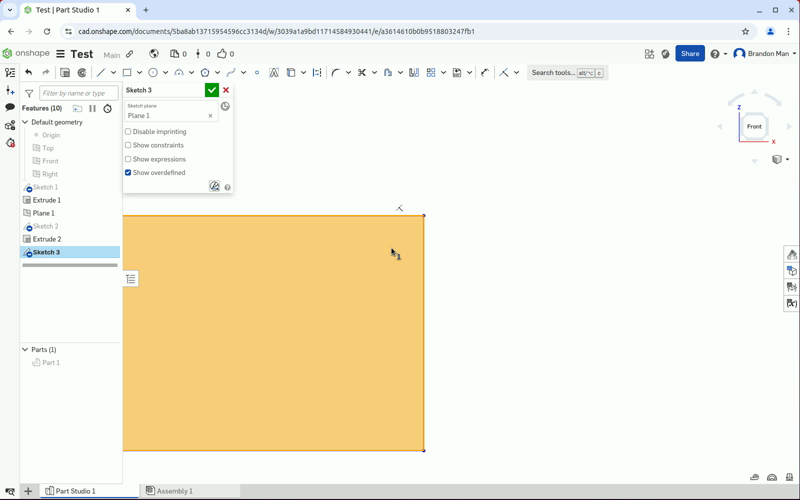
scroll(-6)
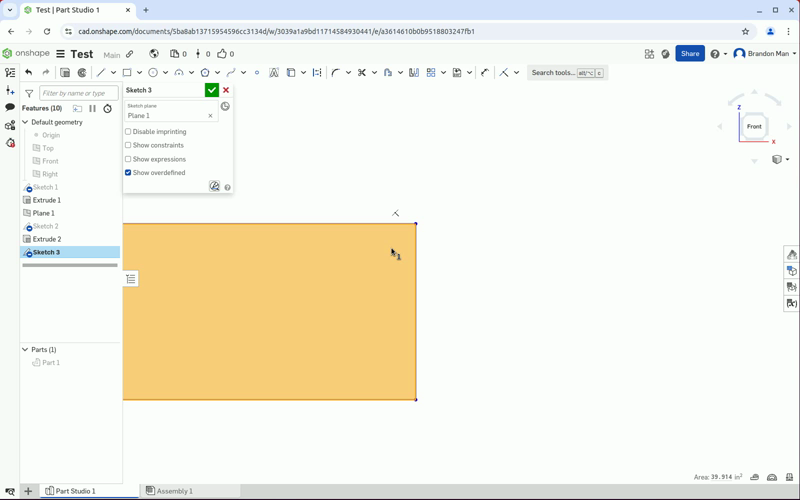
scroll(-6)
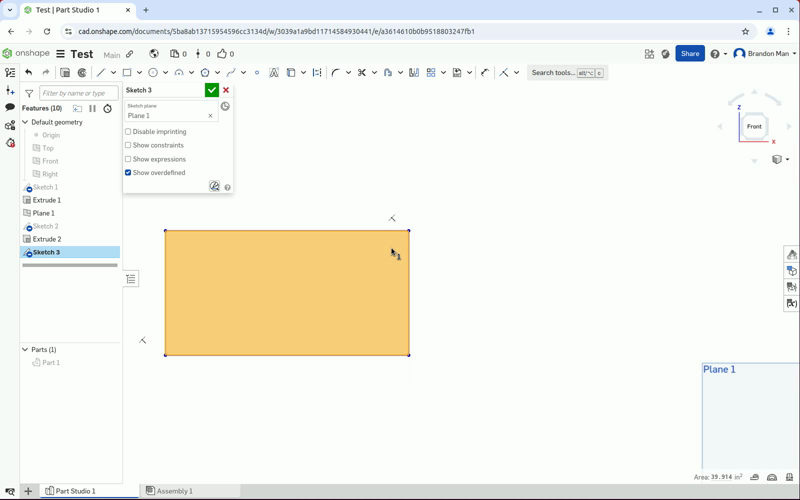
scroll(-6)
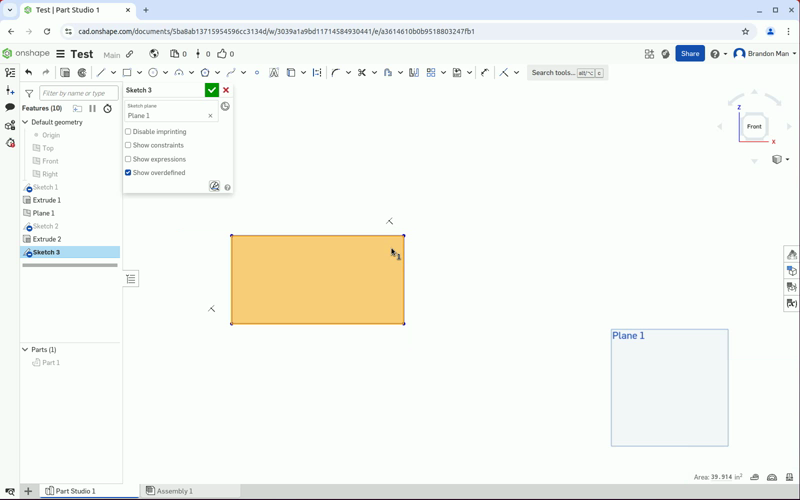
scroll(-6)
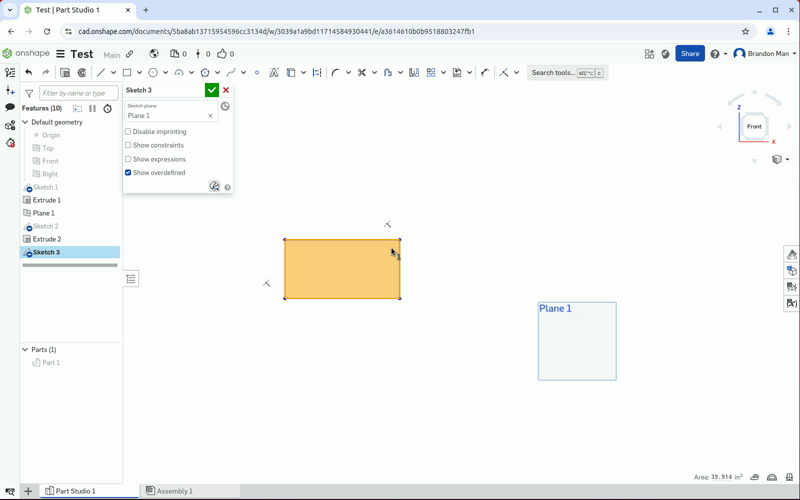
scroll(-6)
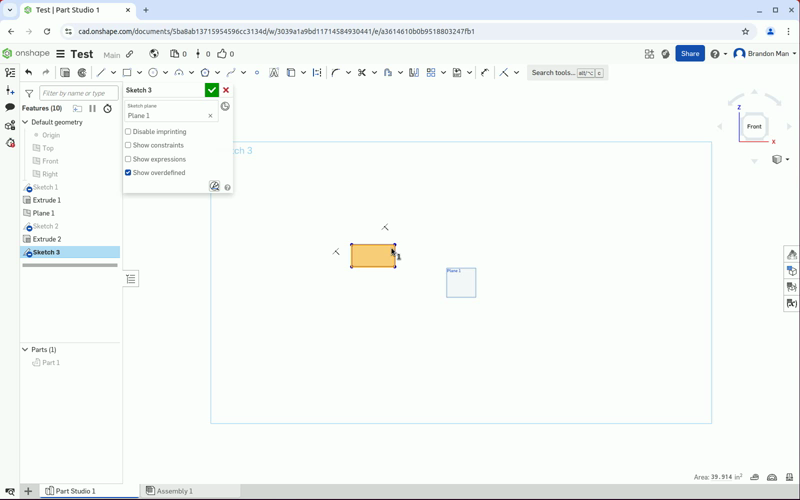
mouse_move(73, 352)
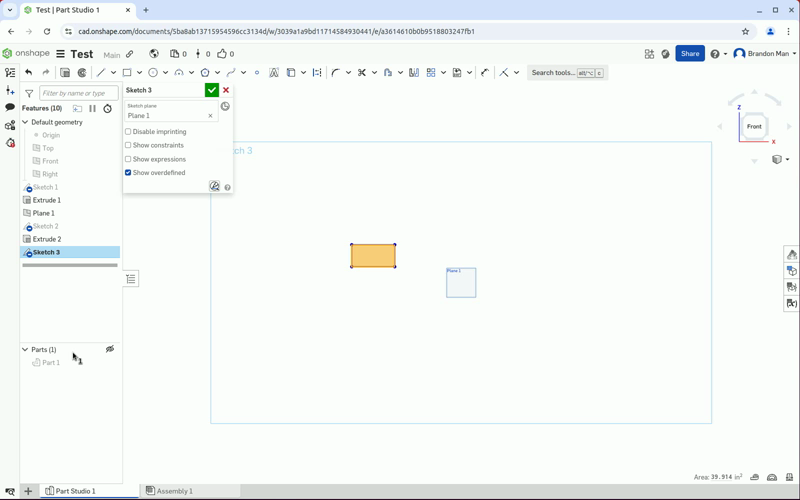
key(shift+y)
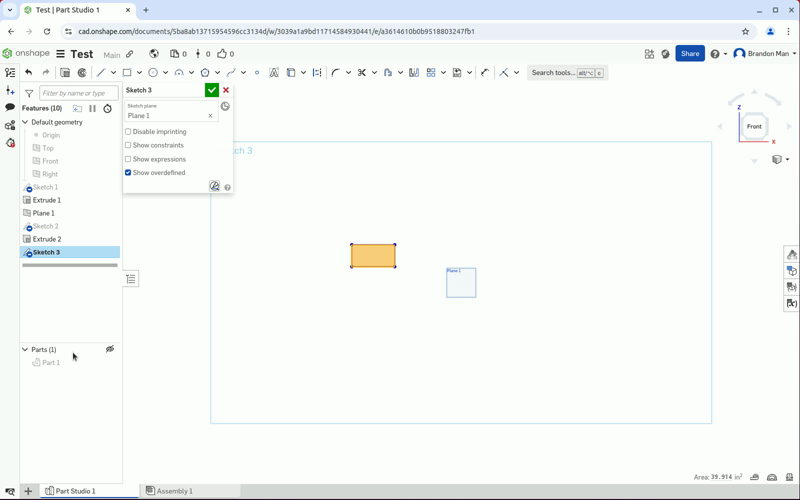
key(shift+e)
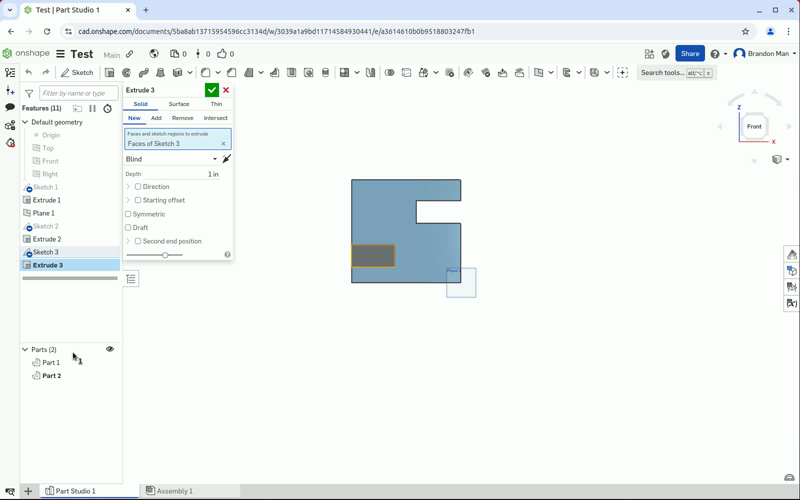
mouse_move(143, 106)
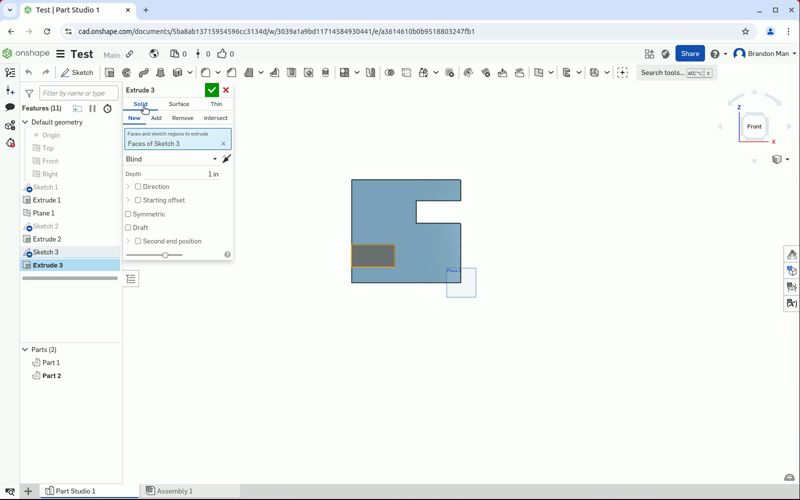
click(143, 106)
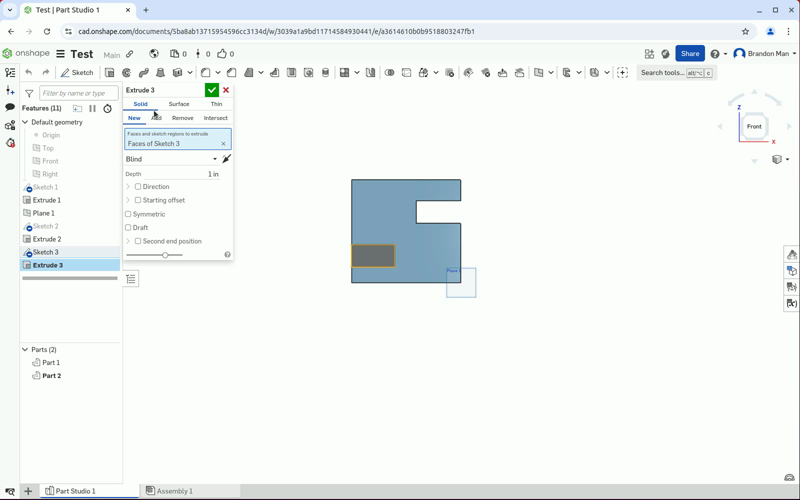
mouse_move(186, 120)
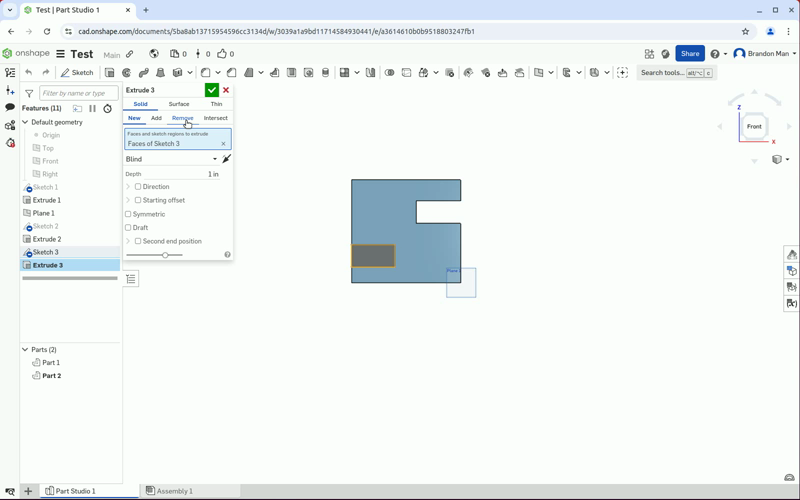
click(186, 120)
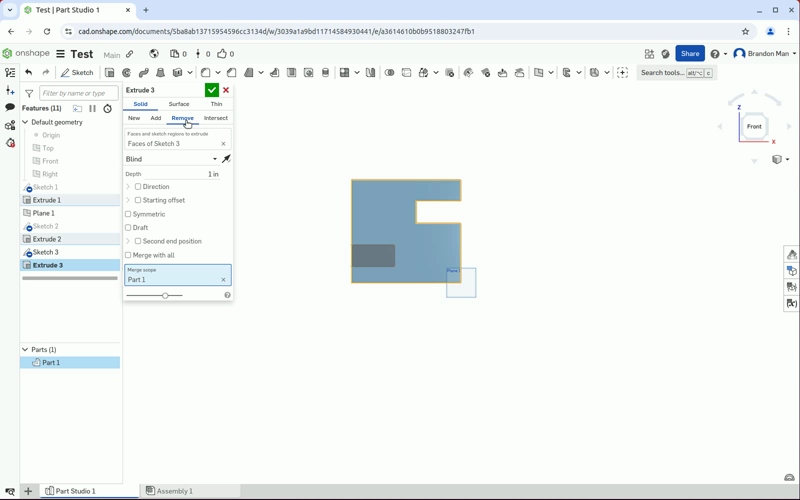
key(tab, 4)
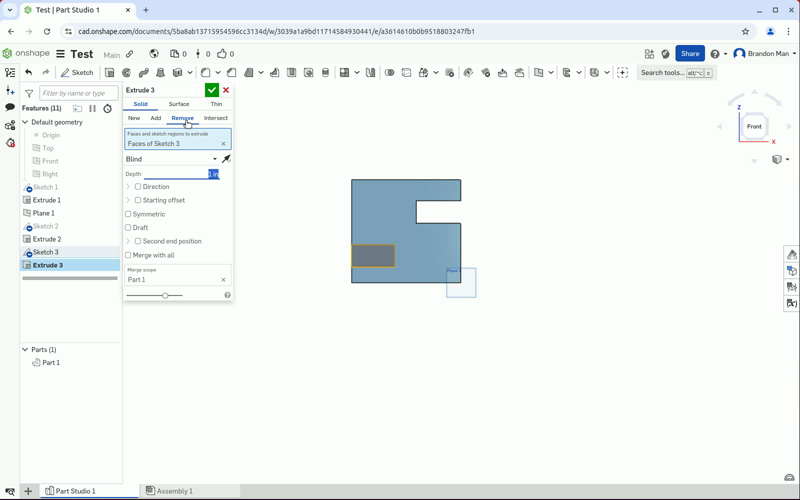
text(22.386)
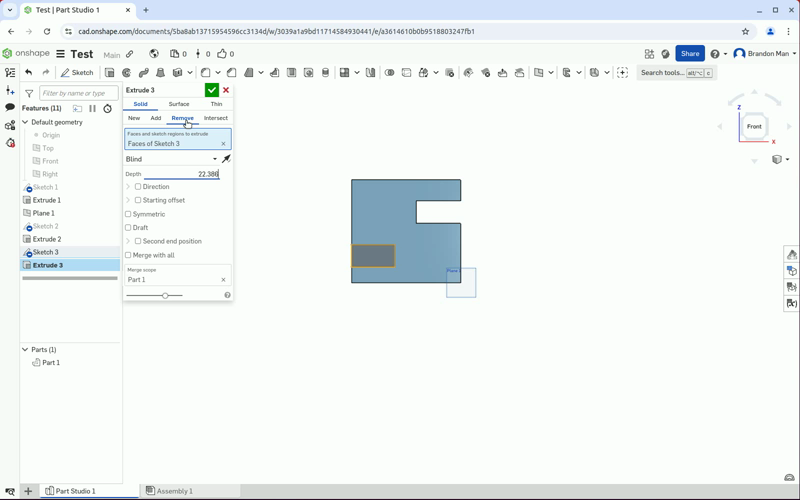
key(tab, 6)
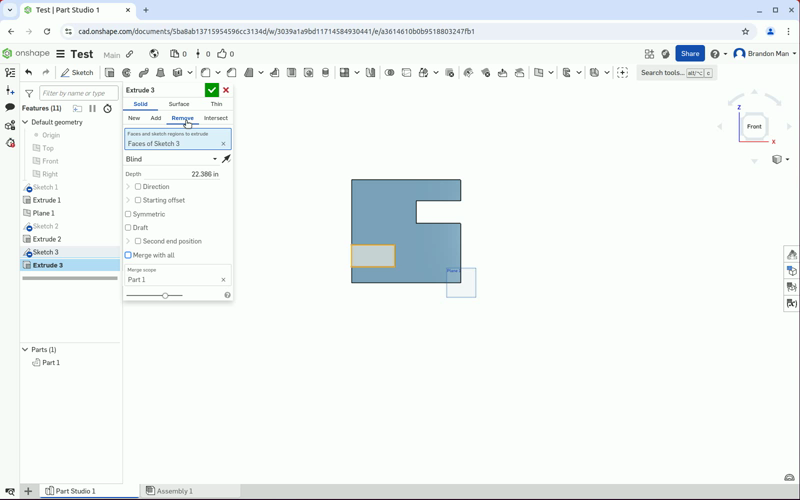
key(space)
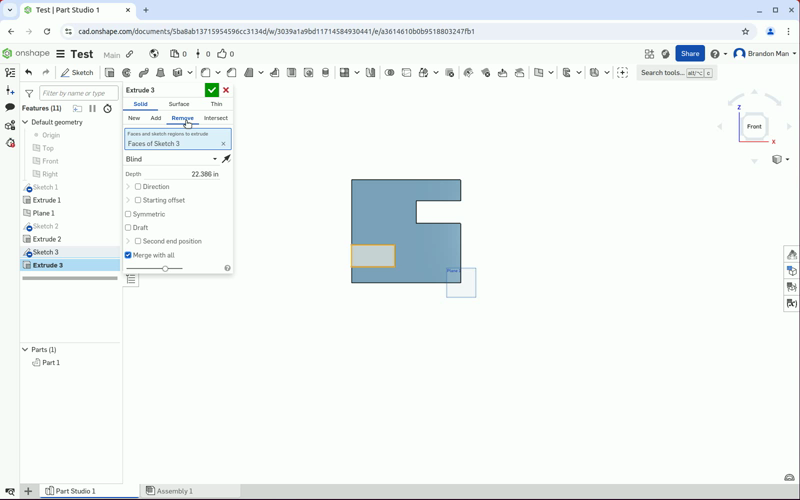
key(enter)
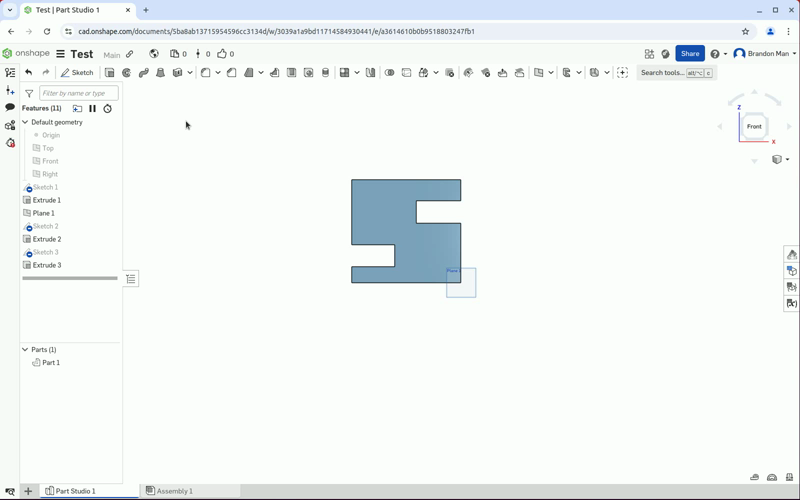
key(shift+h)
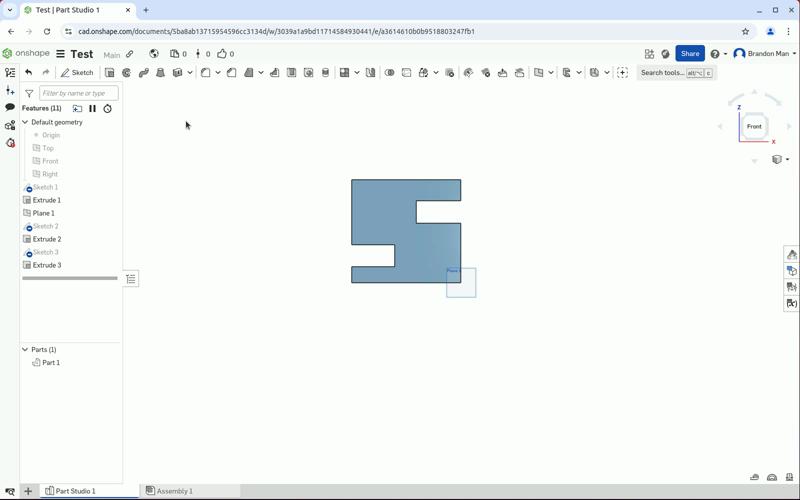
key(shift+h)
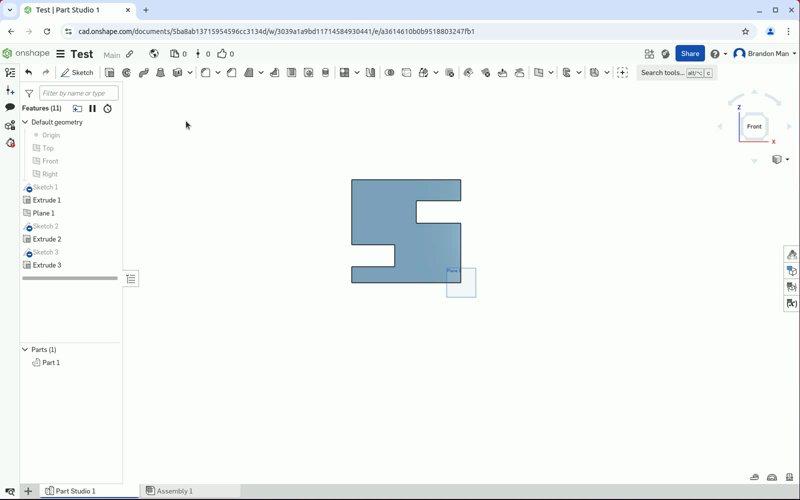
mouse_move(73, 189)
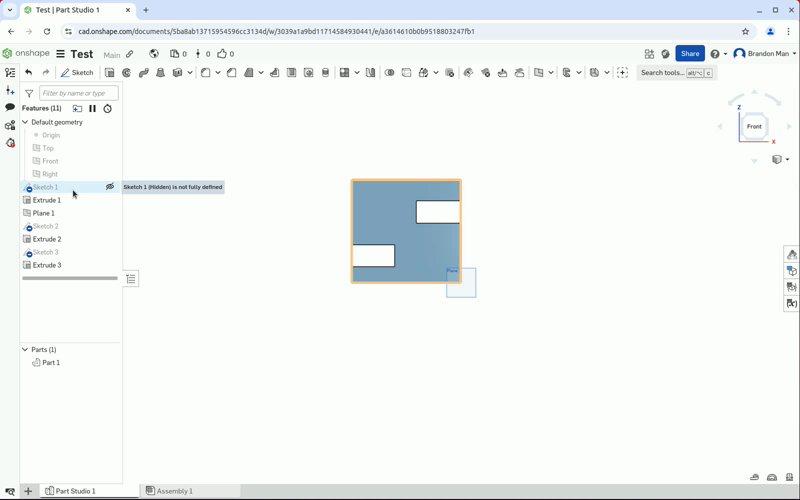
click(73, 189)
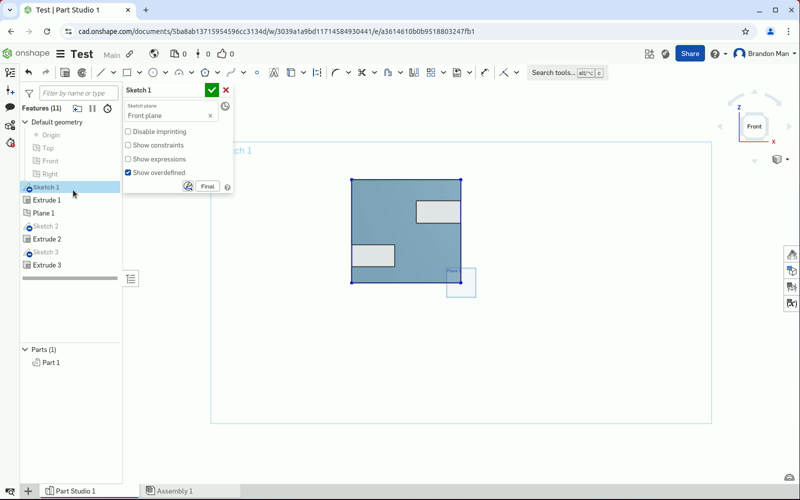
mouse_move(229, 92)
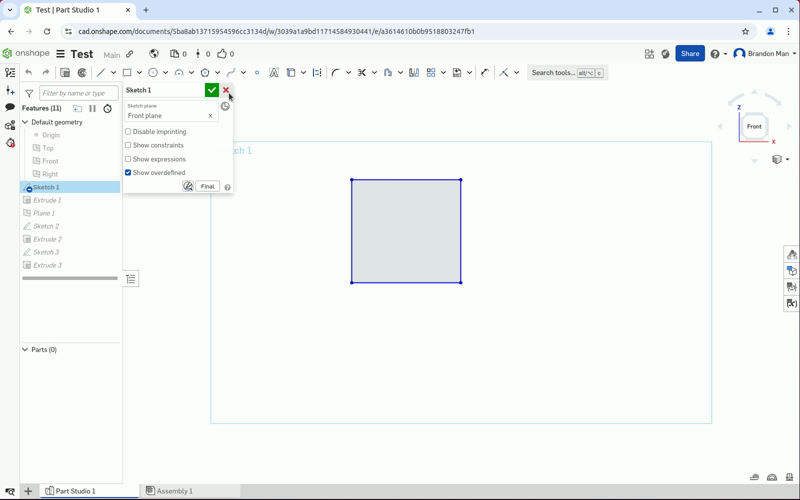
click(229, 92)
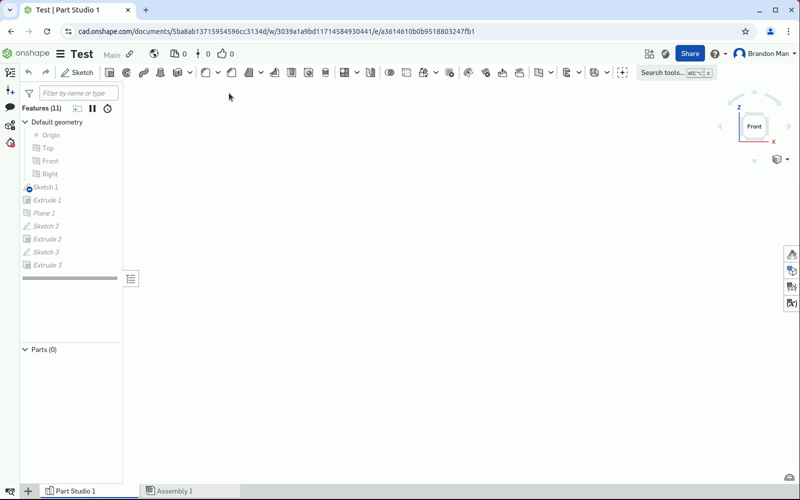
key(shift+s)
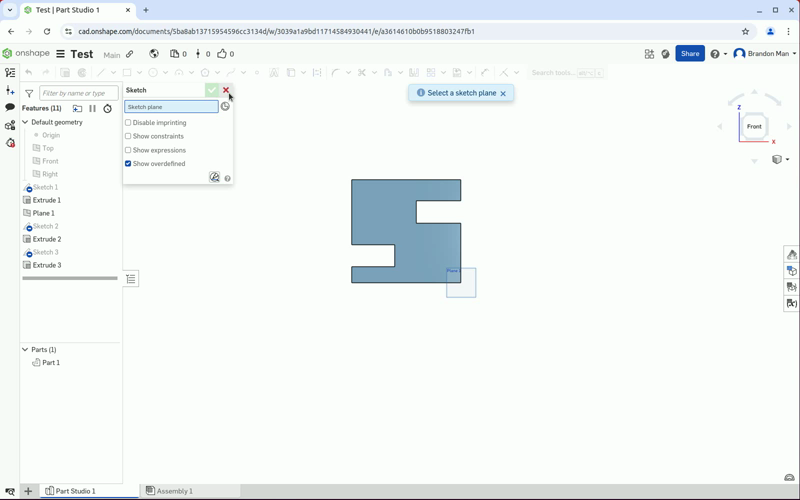
mouse_move(73, 215)
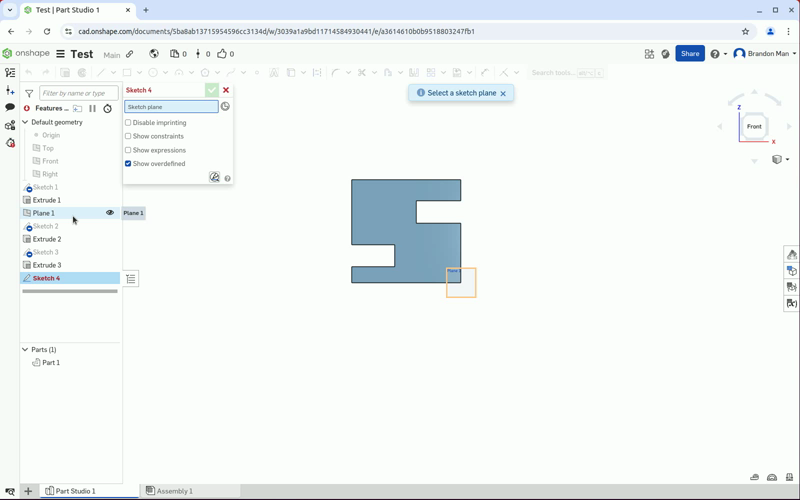
click(73, 215)
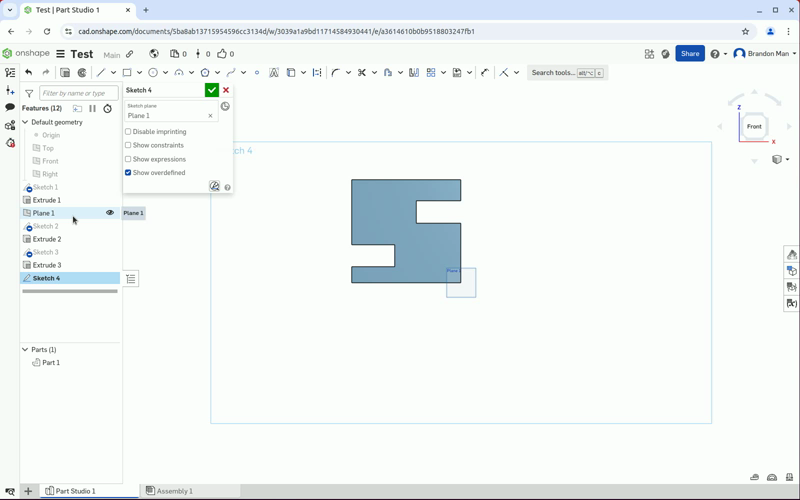
mouse_move(73, 352)
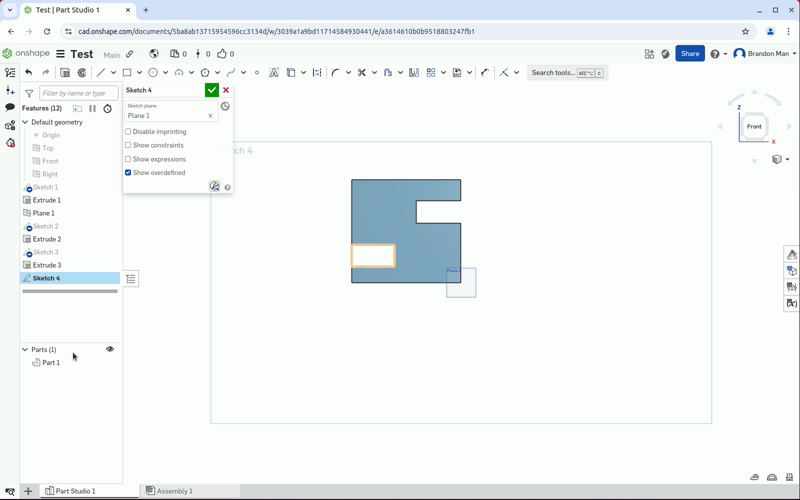
key(y)
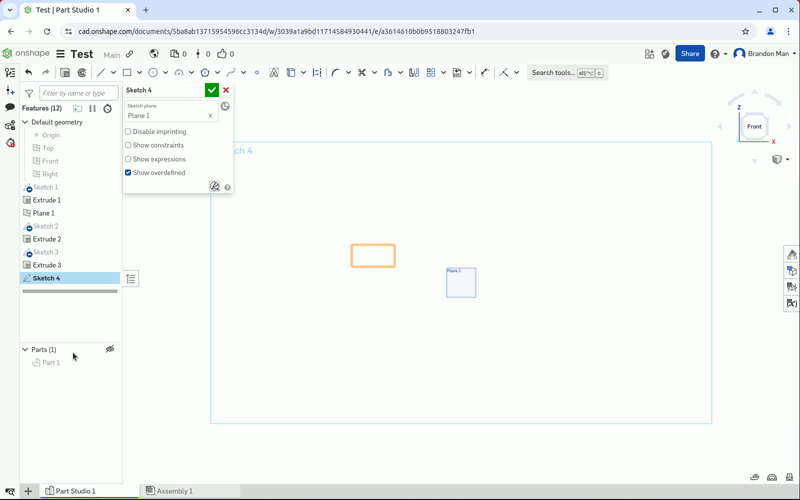
key(l)
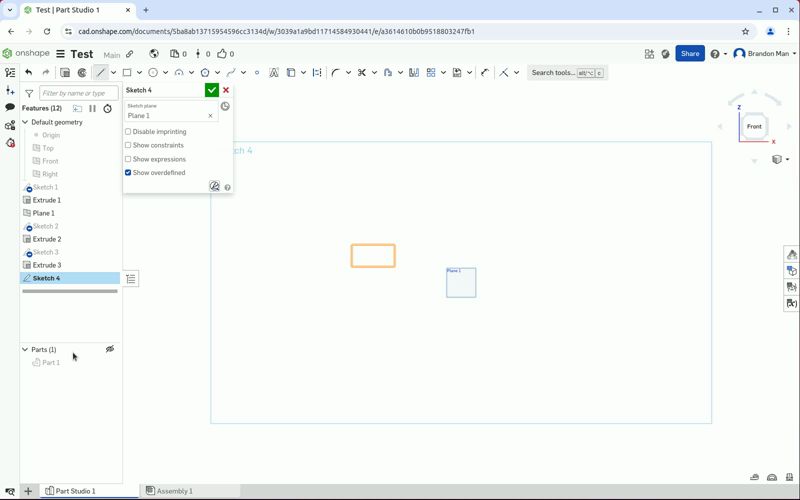
key_down(shift)
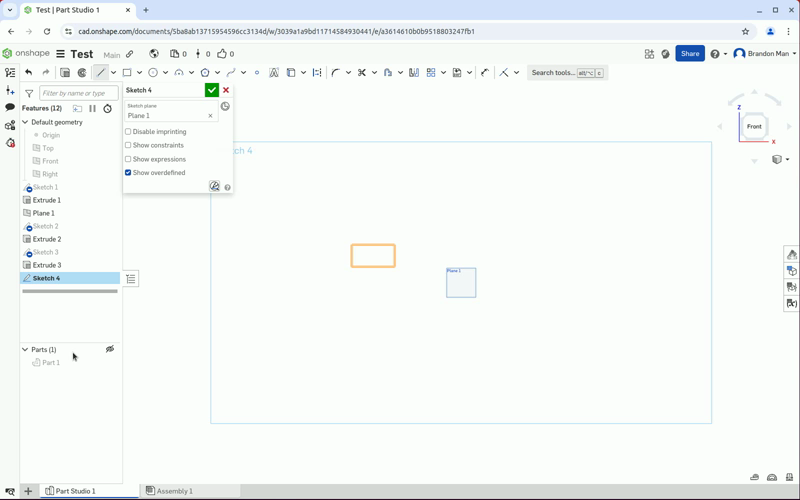
mouse_move(378, 223)
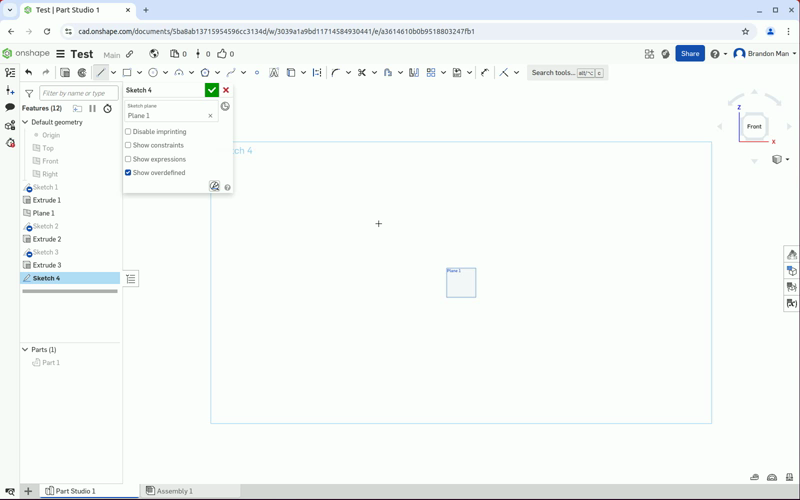
click(378, 223)
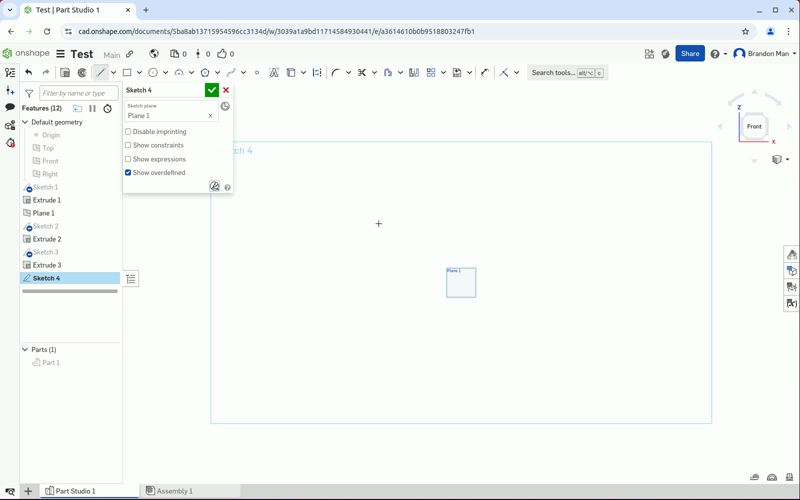
key_up(shift)
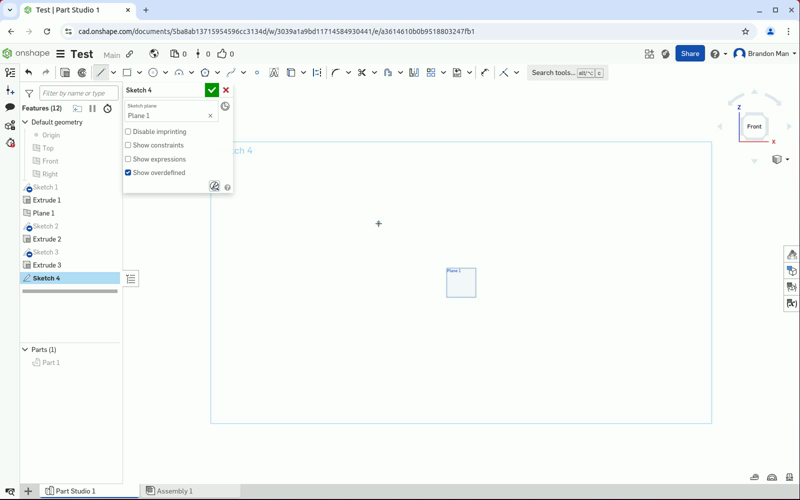
key_down(shift)
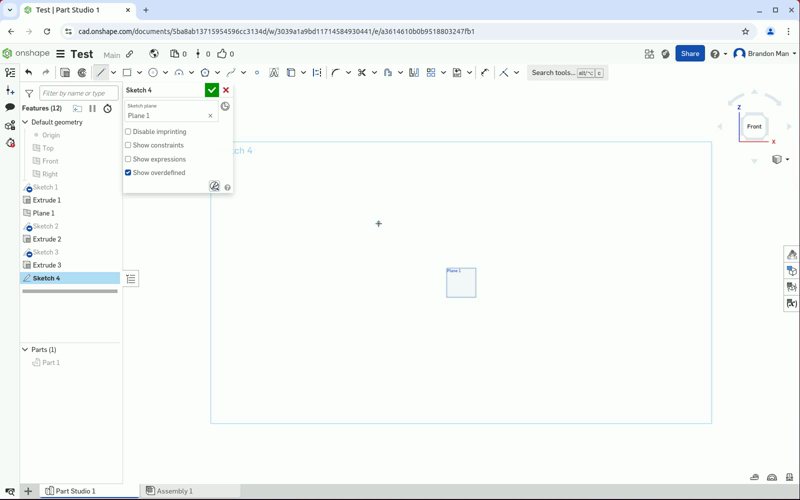
mouse_move(408, 223)
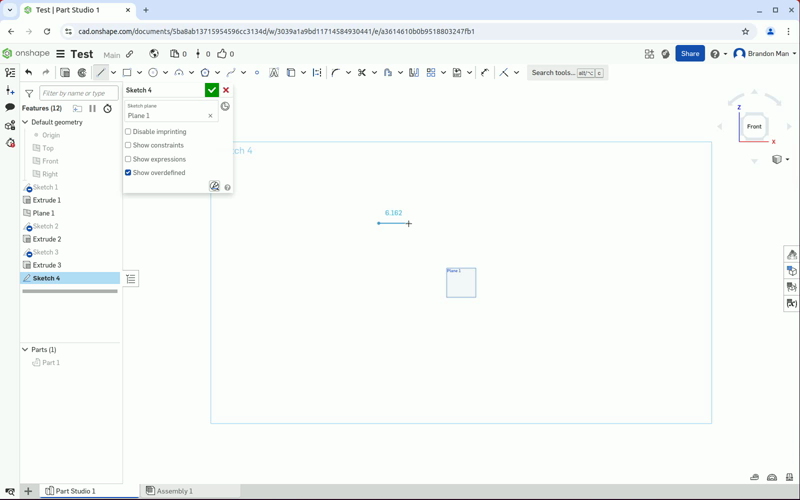
mouse_move(395, 223)
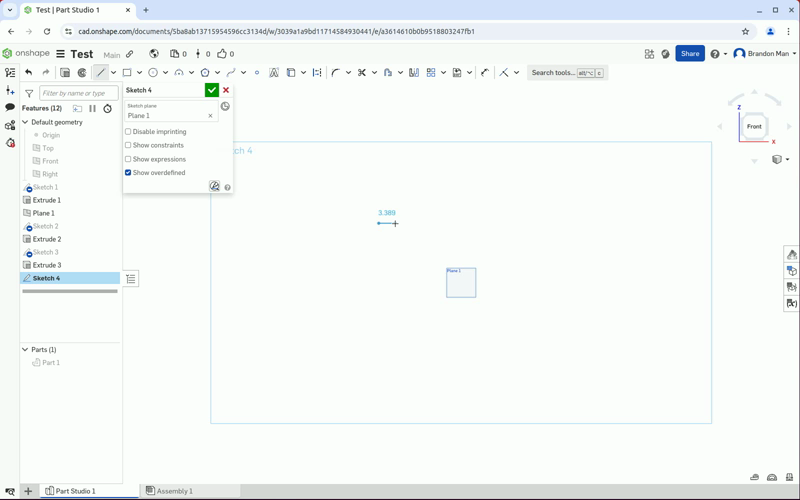
click(395, 223)
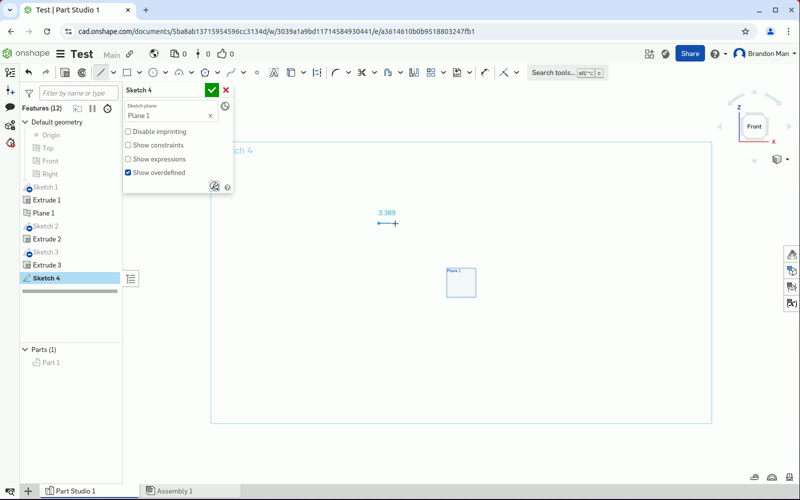
key_up(shift)
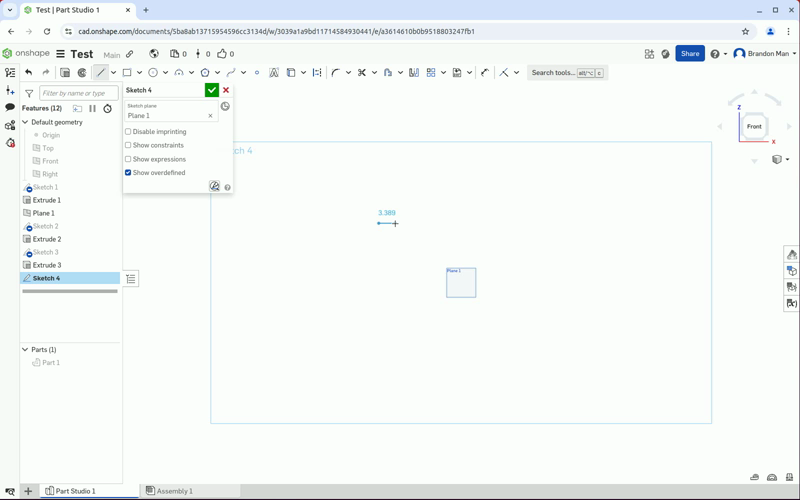
key_down(shift)
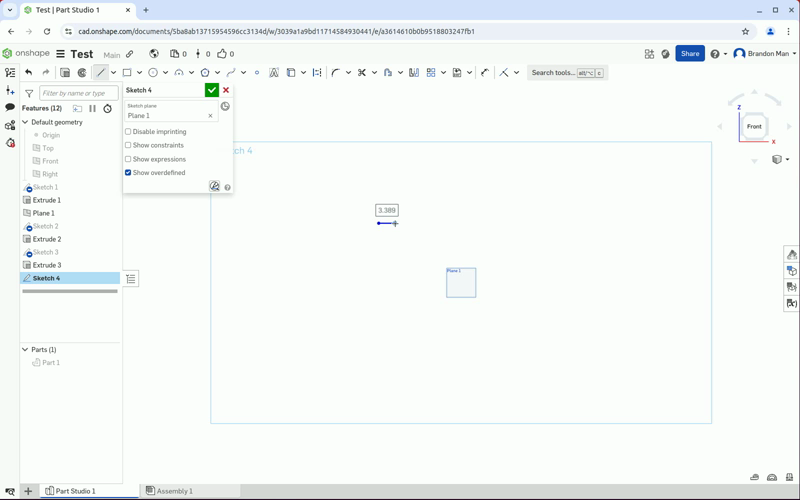
mouse_move(425, 223)
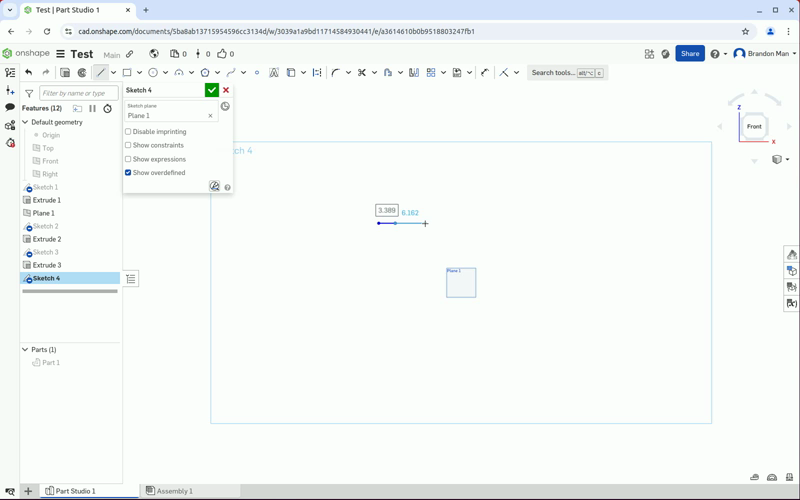
mouse_move(395, 200)
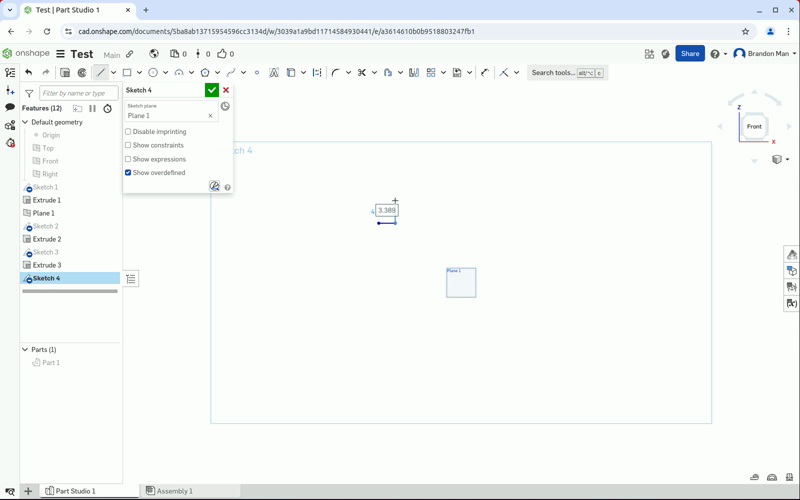
click(395, 200)
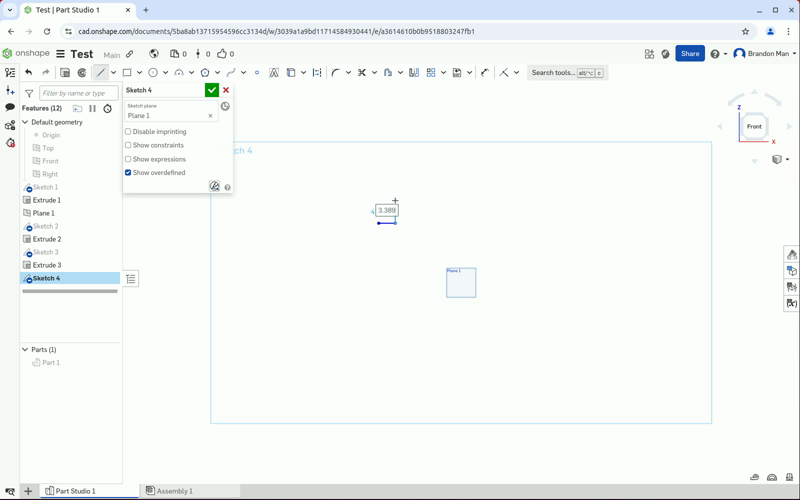
key_up(shift)
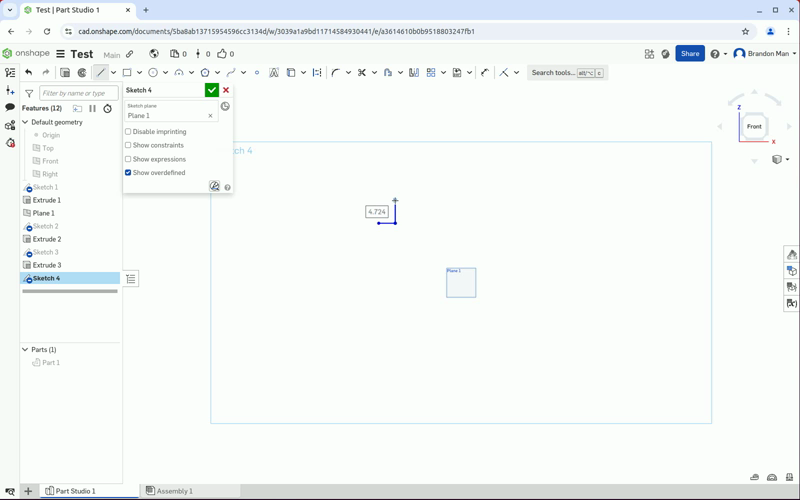
key_down(shift)
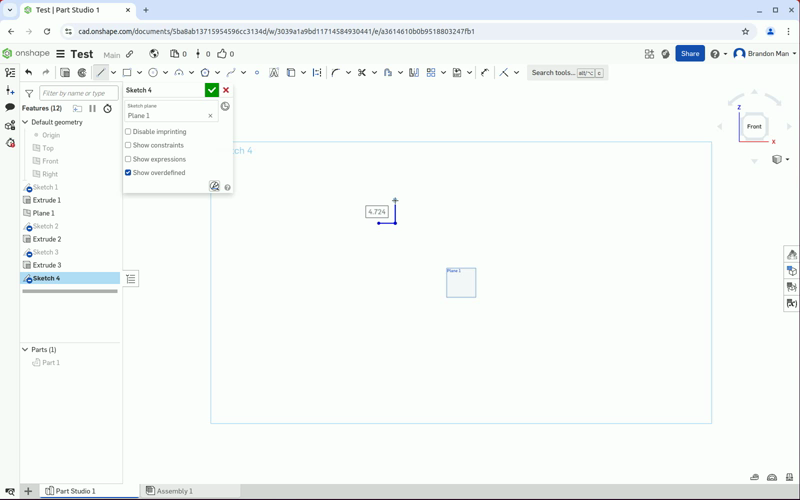
mouse_move(425, 200)
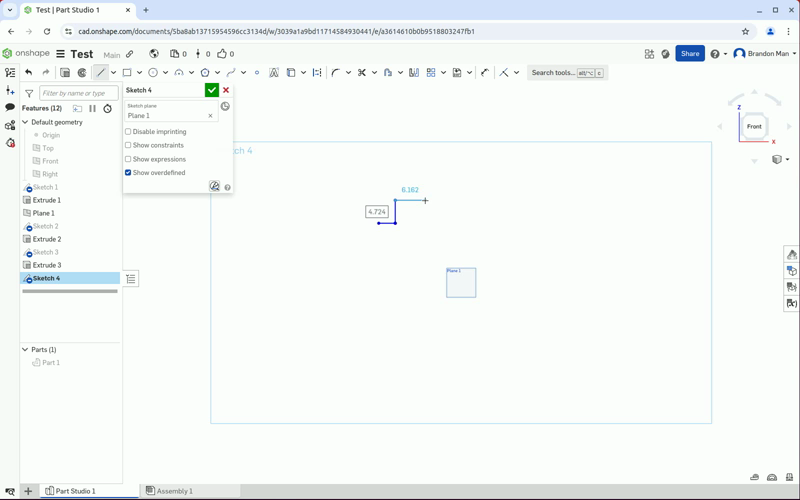
mouse_move(378, 200)
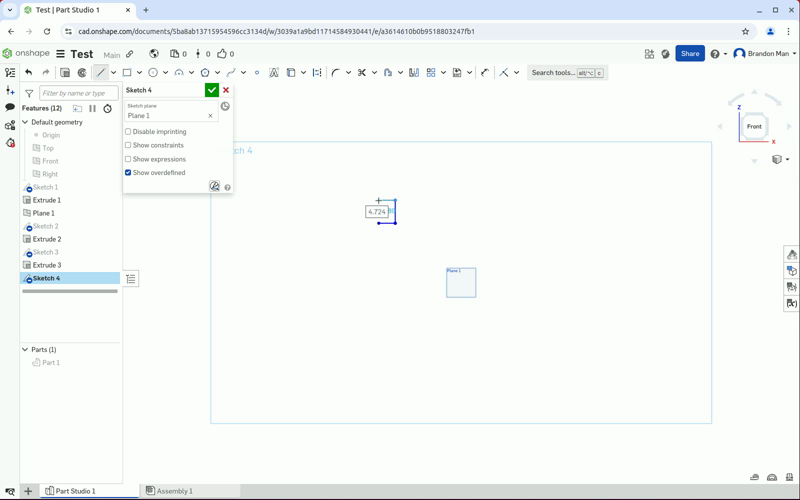
click(378, 200)
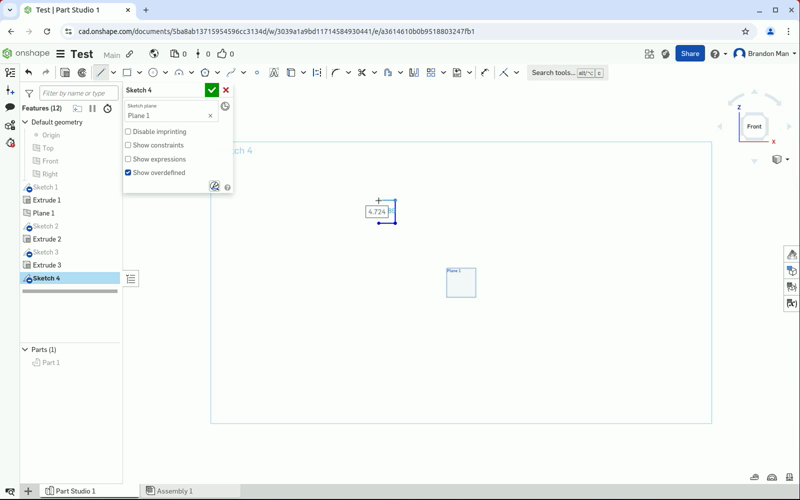
key_up(shift)
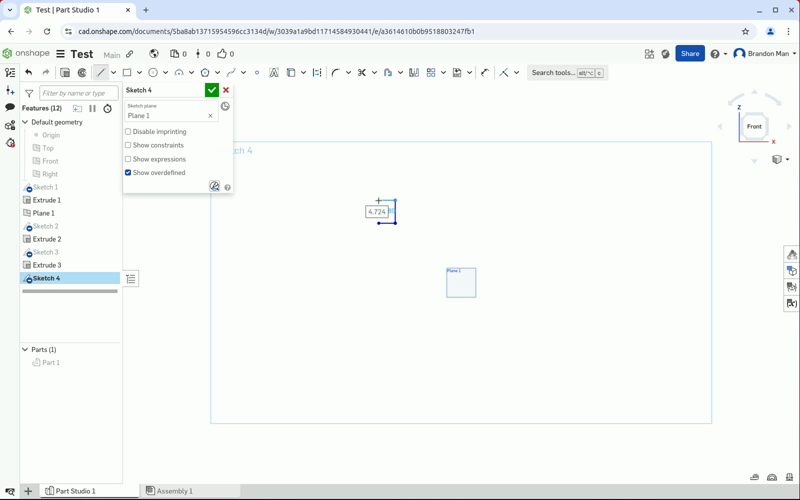
mouse_move(408, 200)
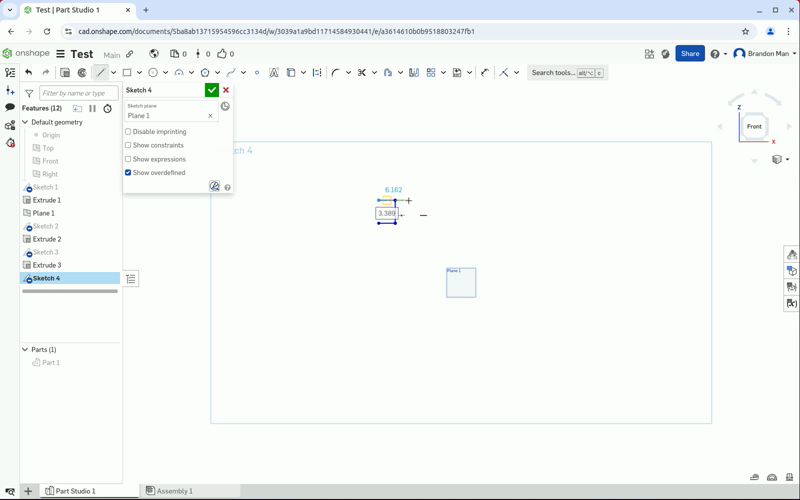
key_down(shift)
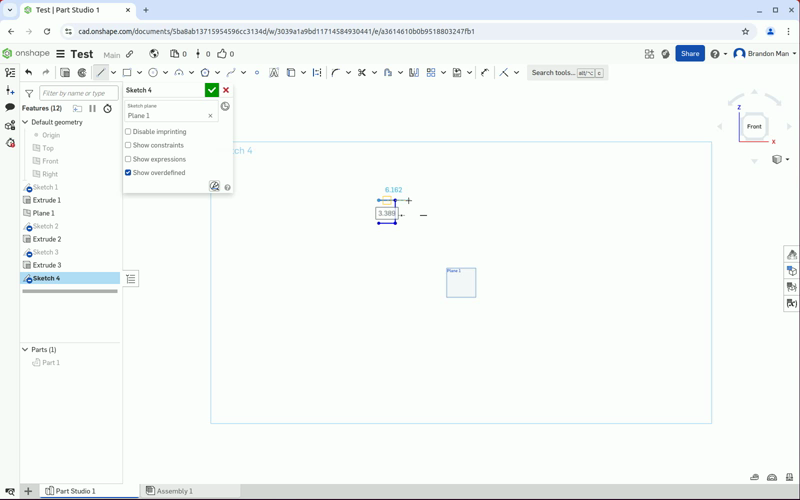
mouse_move(378, 223)
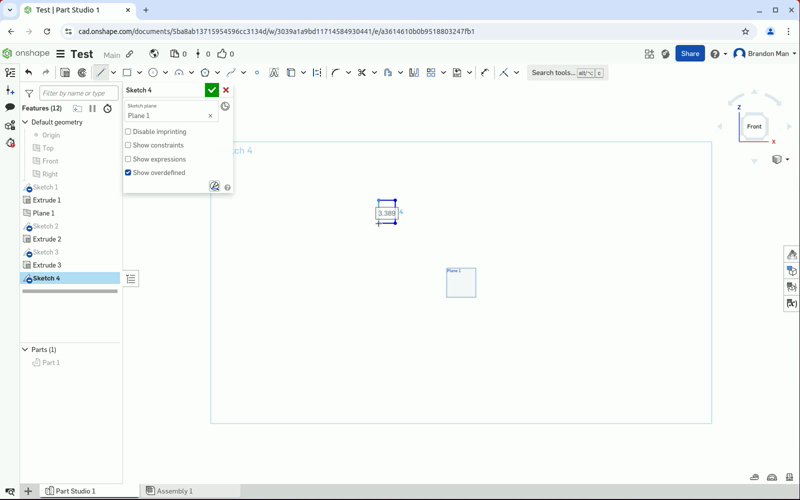
key_up(shift)
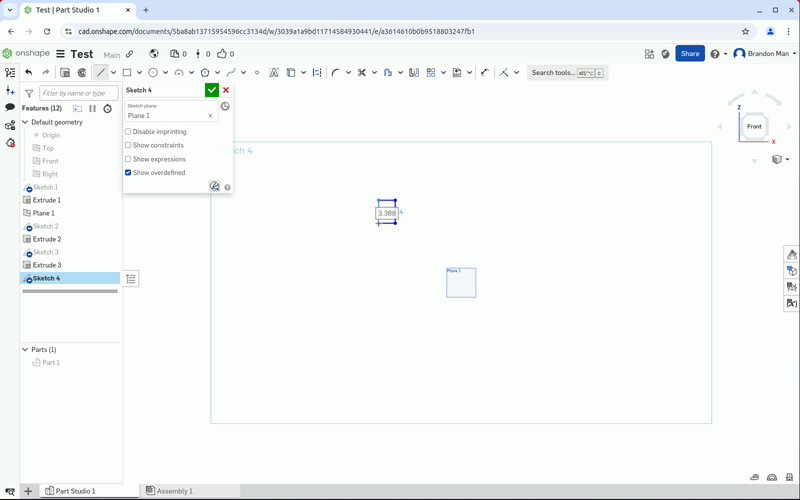
click(378, 223)
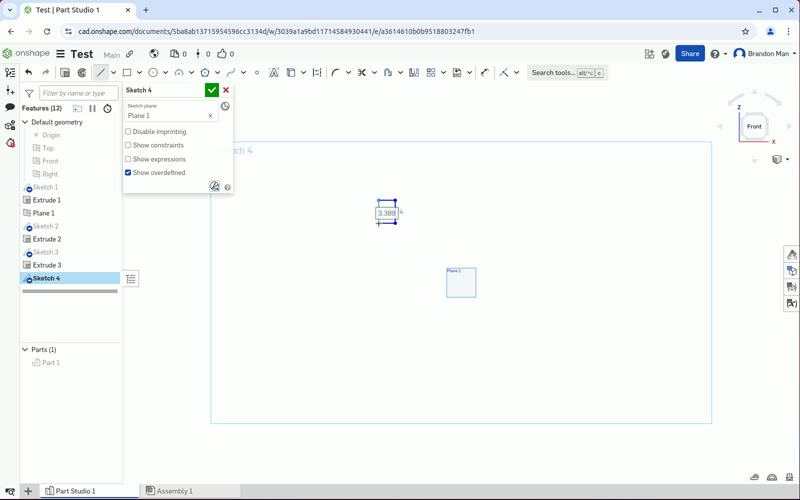
key(esc)
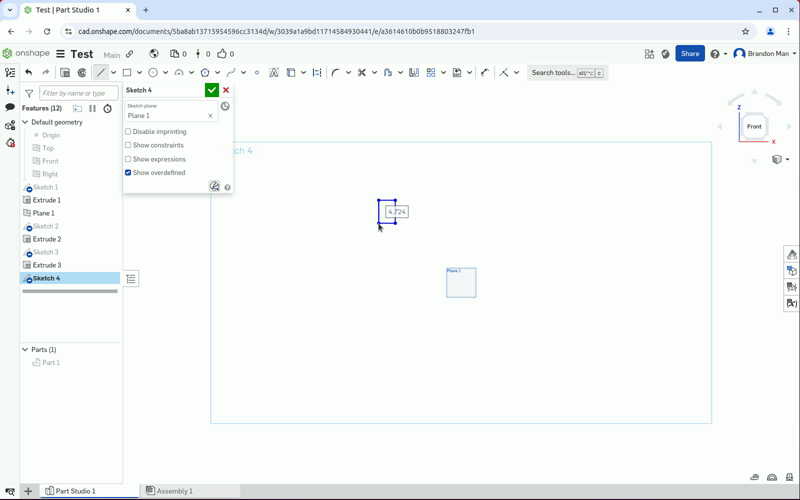
mouse_move(389, 210)
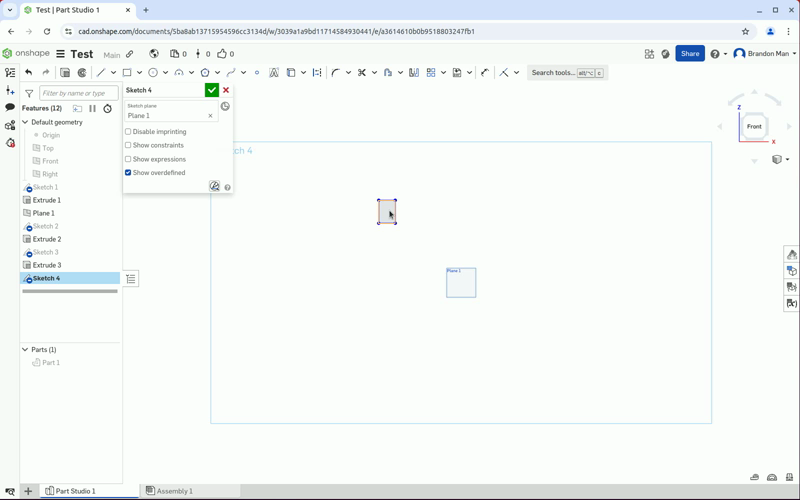
scroll(6)
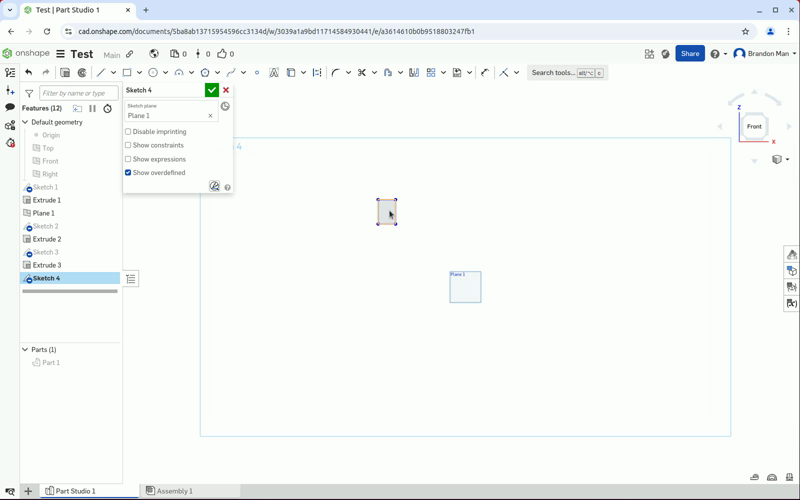
scroll(6)
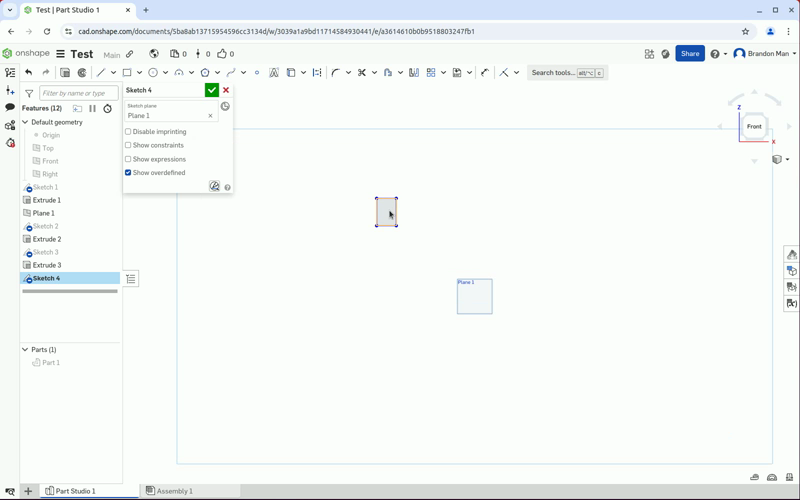
scroll(6)
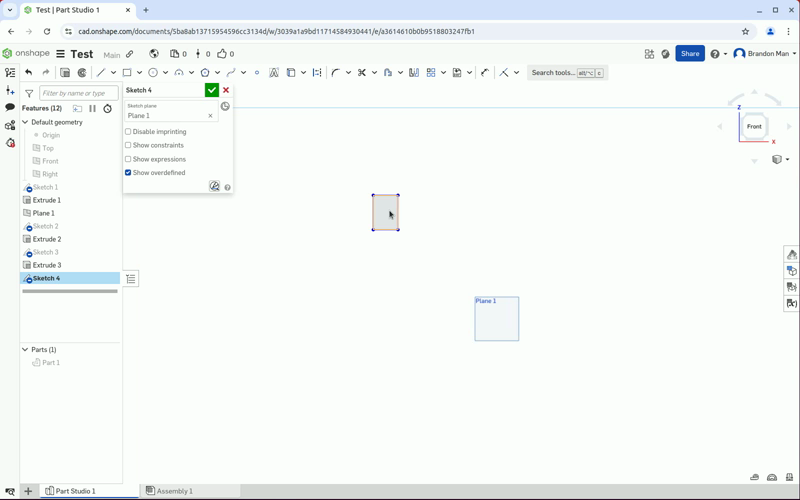
scroll(6)
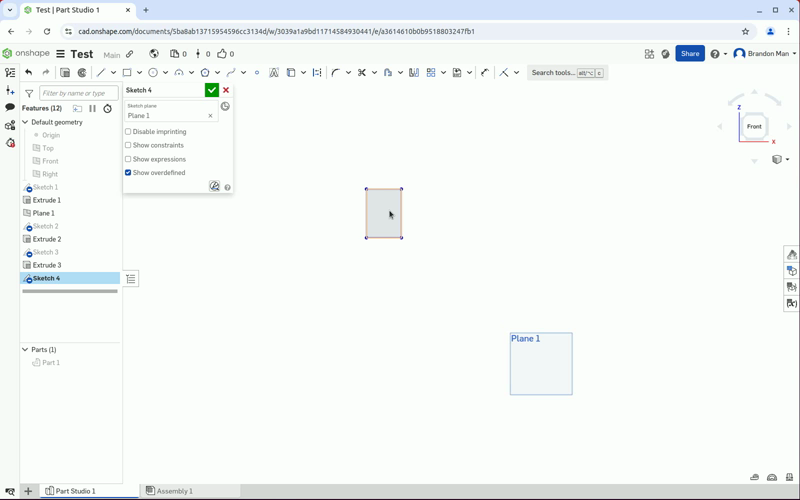
scroll(6)
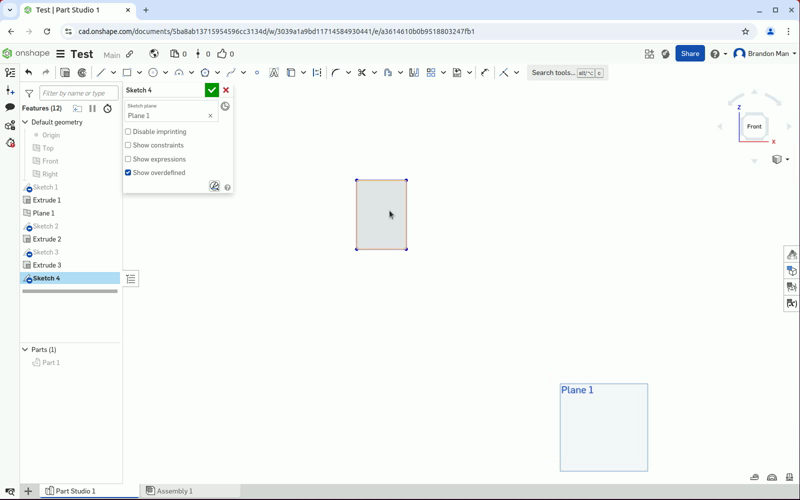
scroll(6)
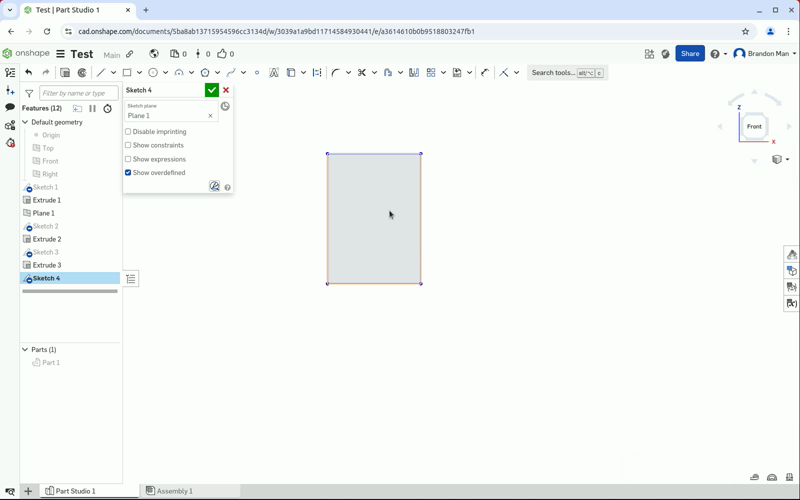
scroll(6)
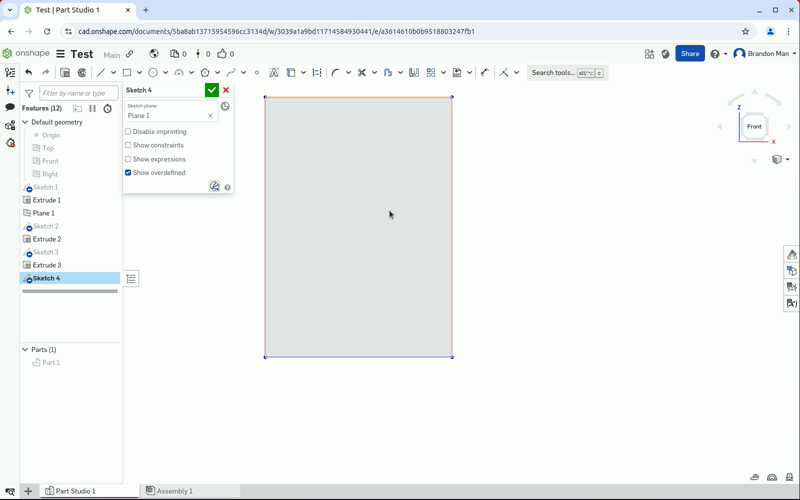
click(389, 210)
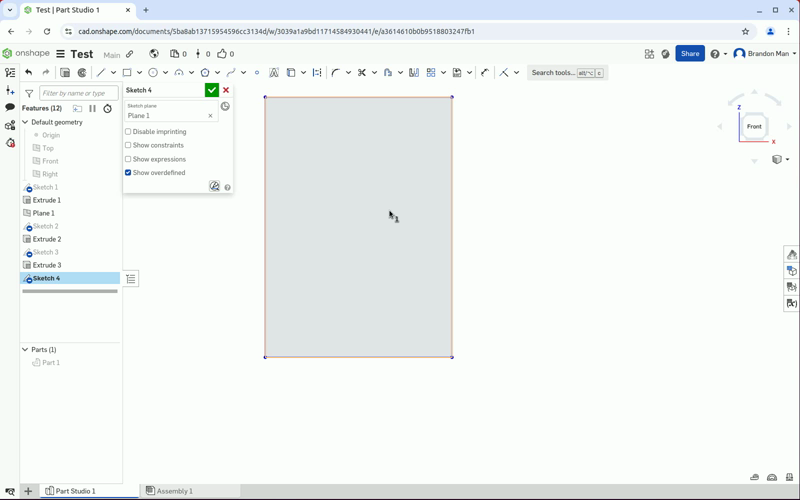
scroll(-6)
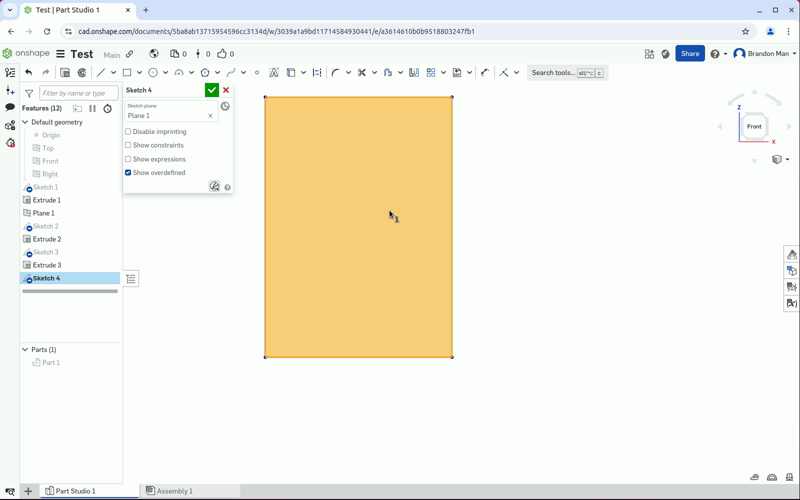
scroll(-6)
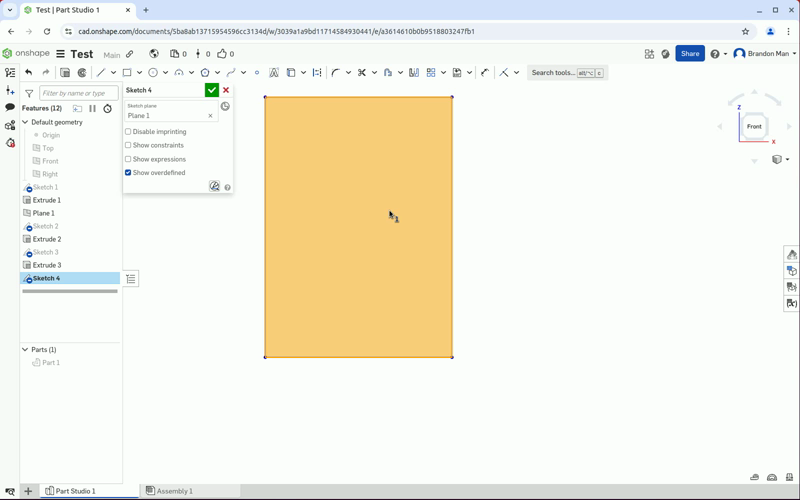
scroll(-6)
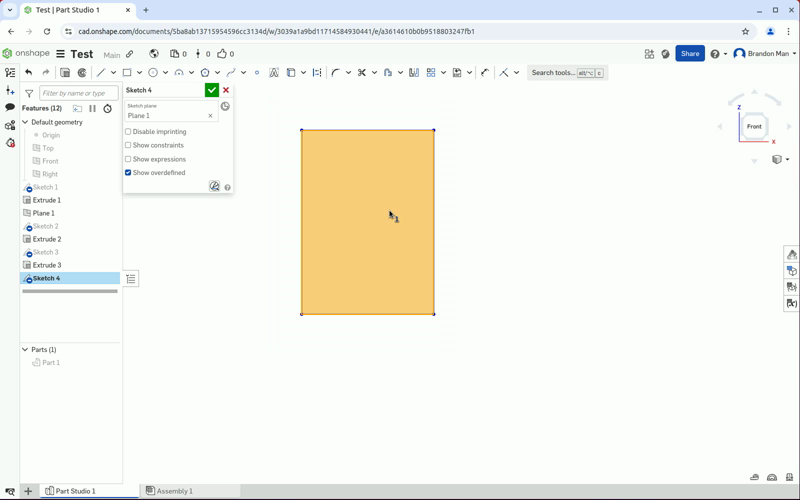
scroll(-6)
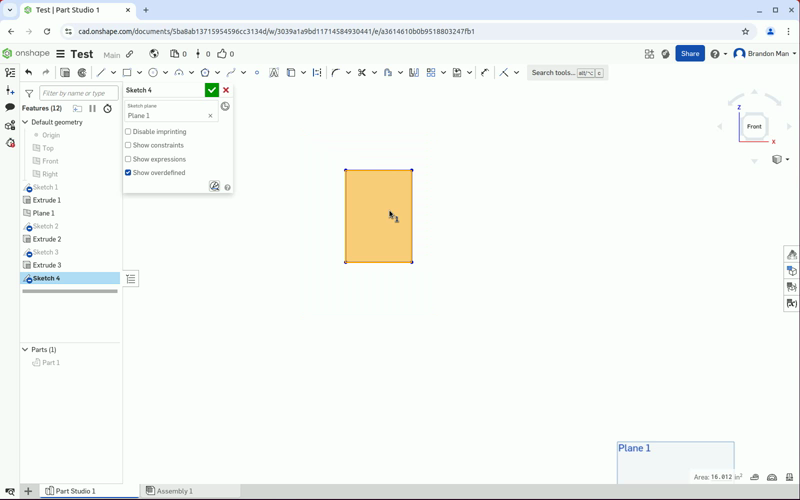
scroll(-6)
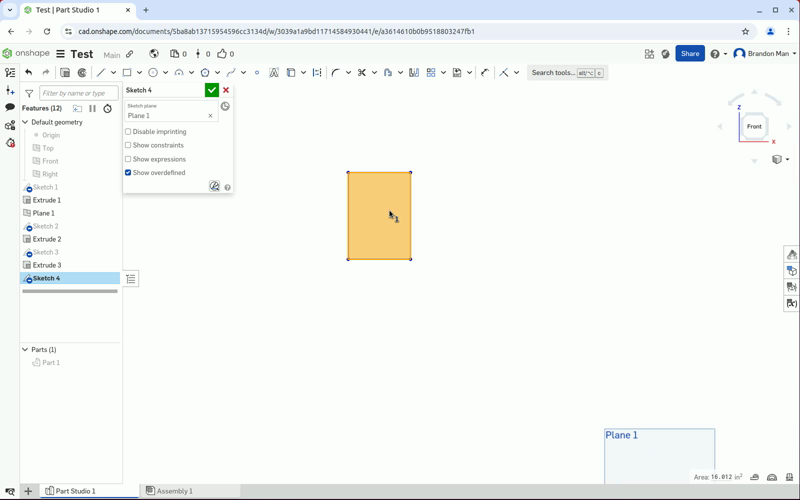
scroll(-6)
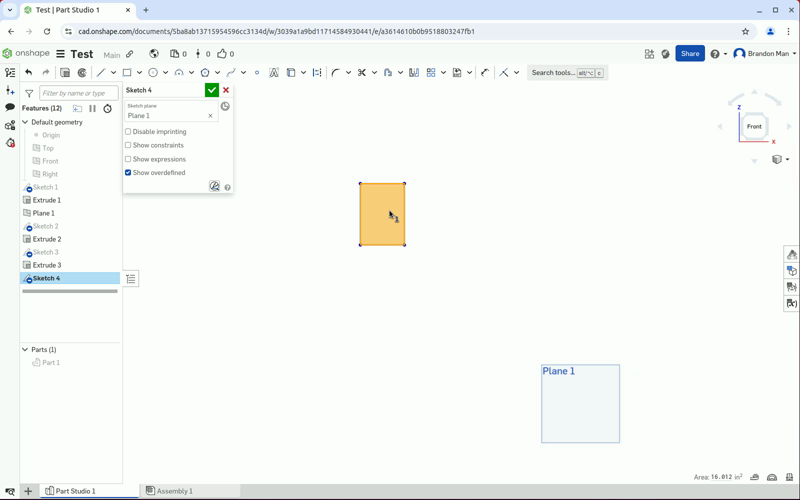
scroll(-6)
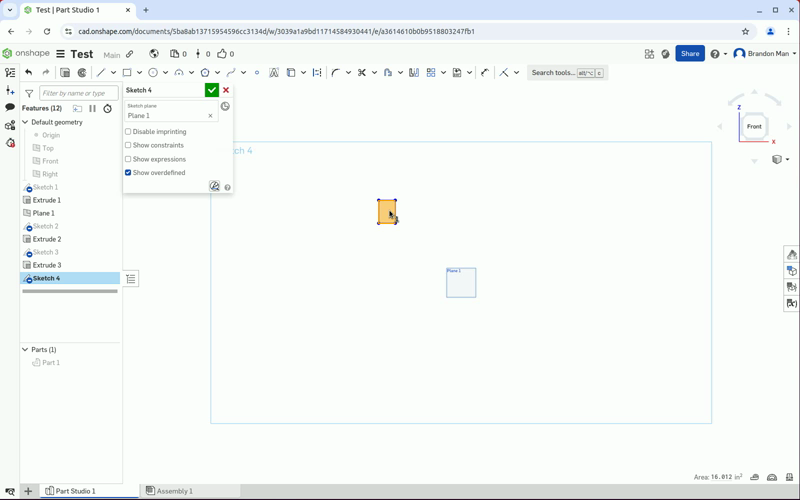
mouse_move(73, 352)
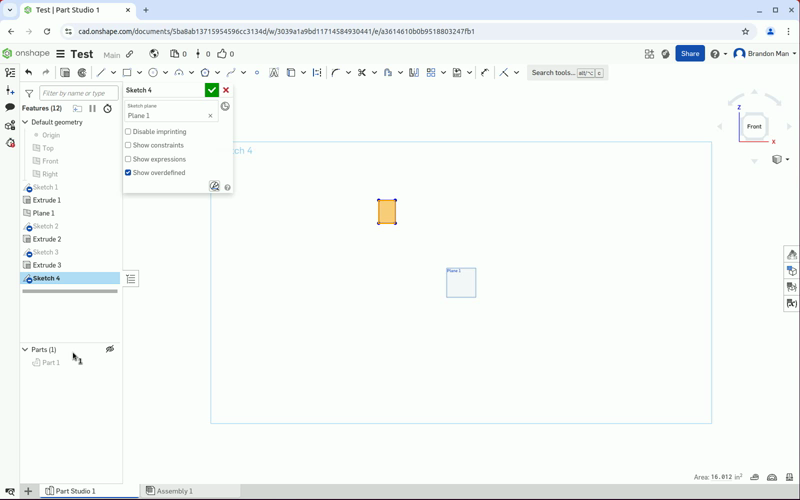
key(shift+y)
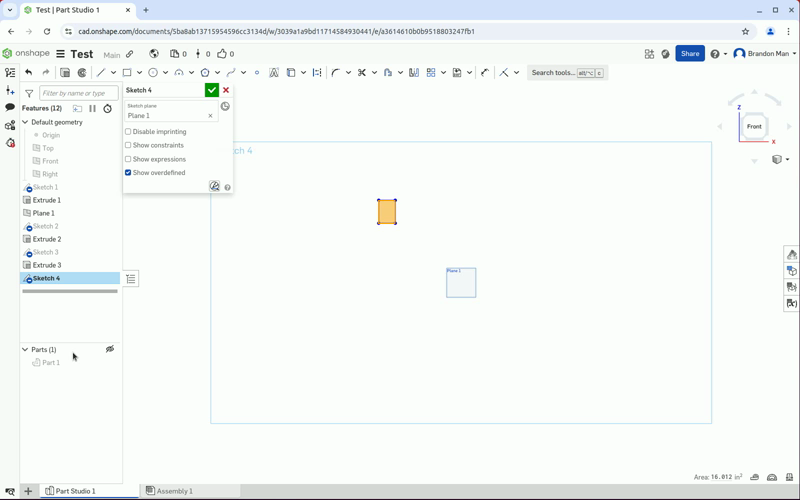
key(shift+e)
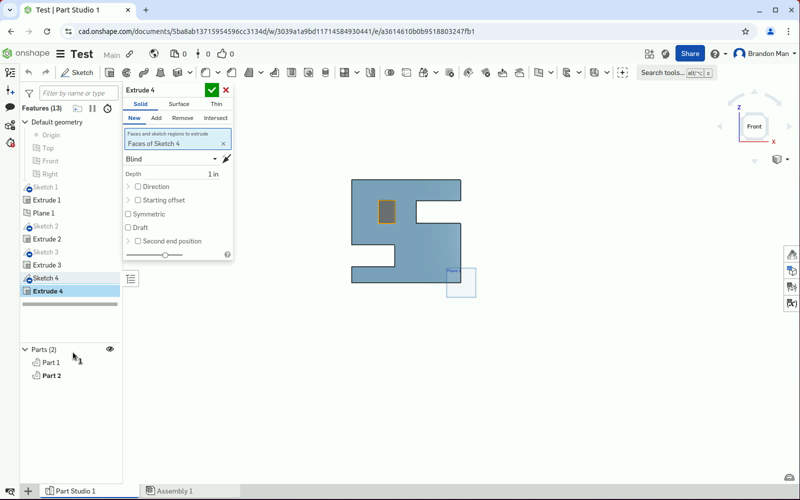
mouse_move(143, 106)
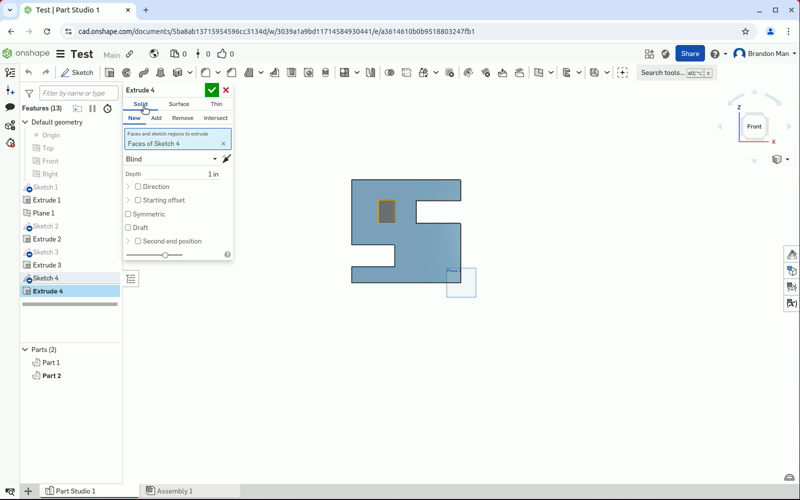
click(143, 106)
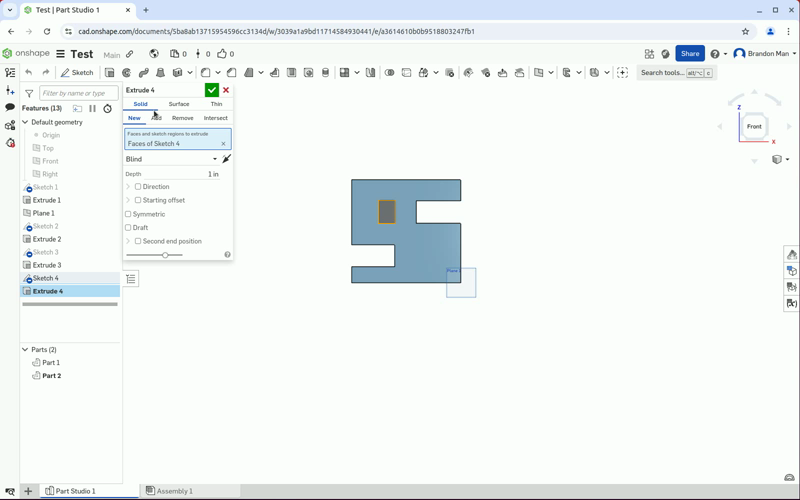
mouse_move(186, 120)
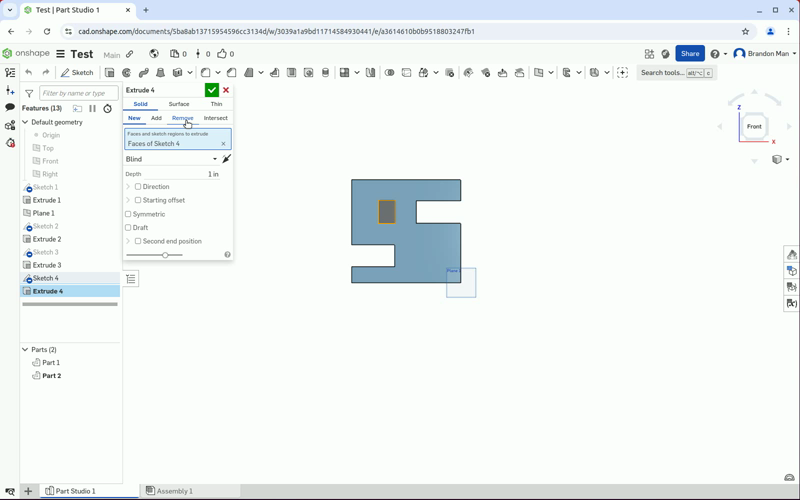
click(186, 120)
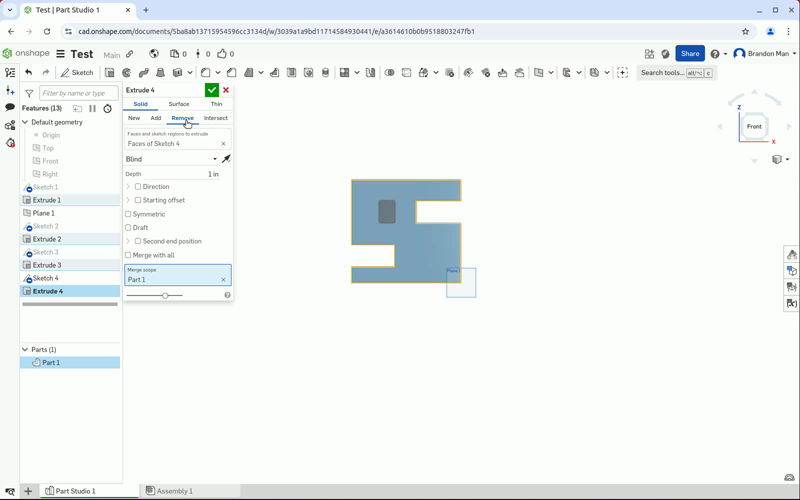
key(tab, 4)
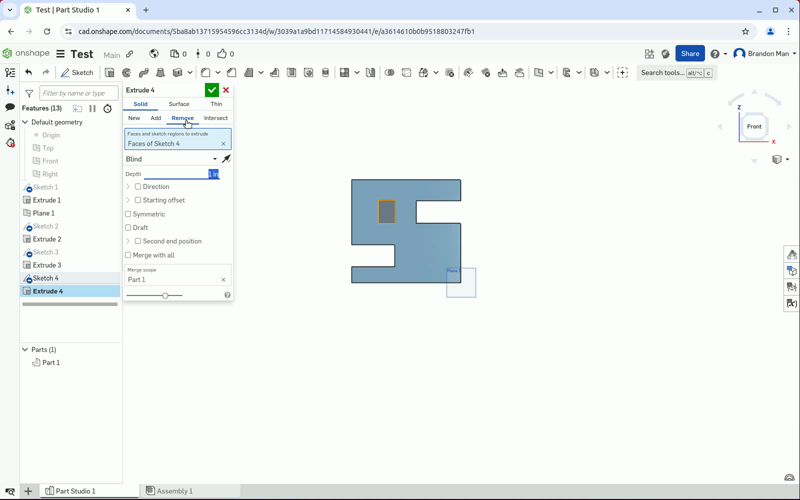
text(22.386)
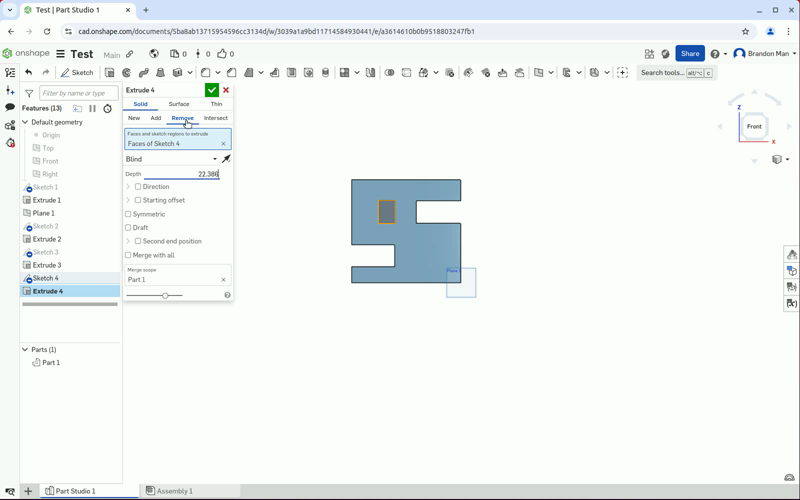
key(tab, 6)
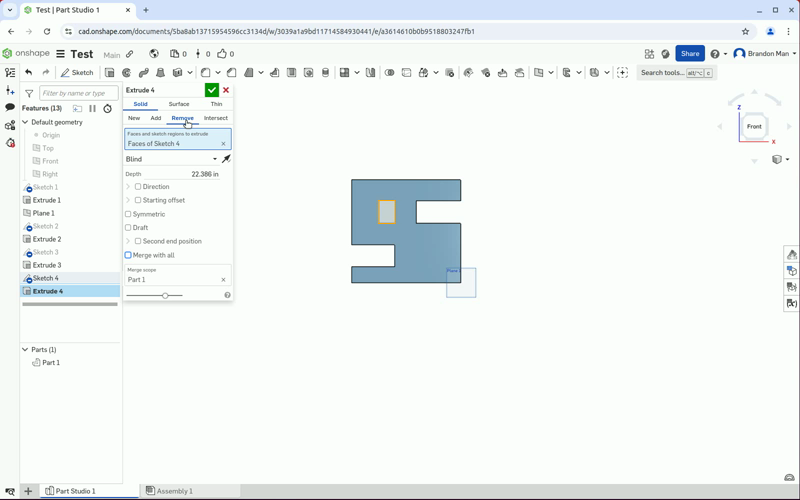
key(space)
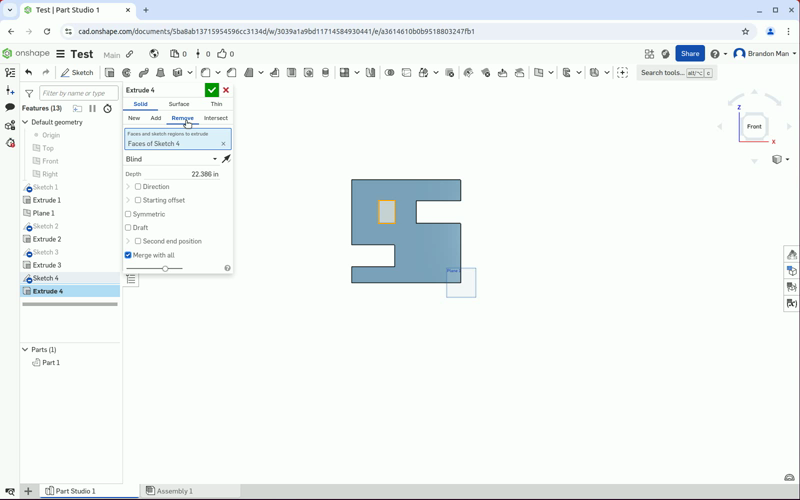
key(enter)
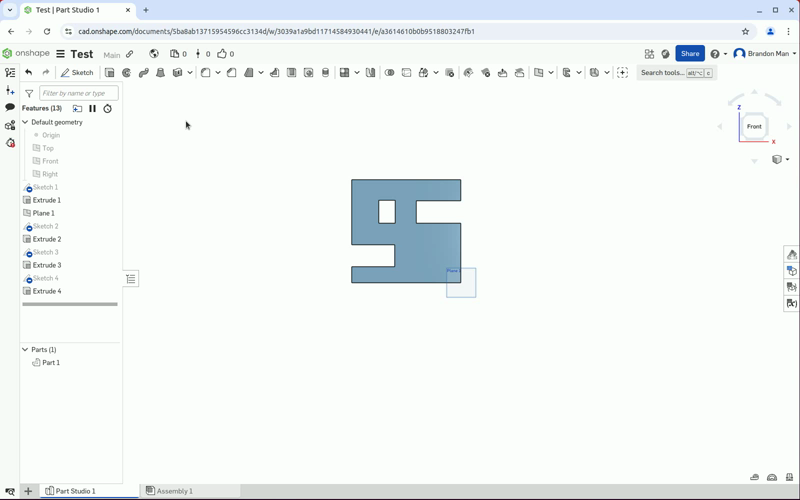
key(shift+h)
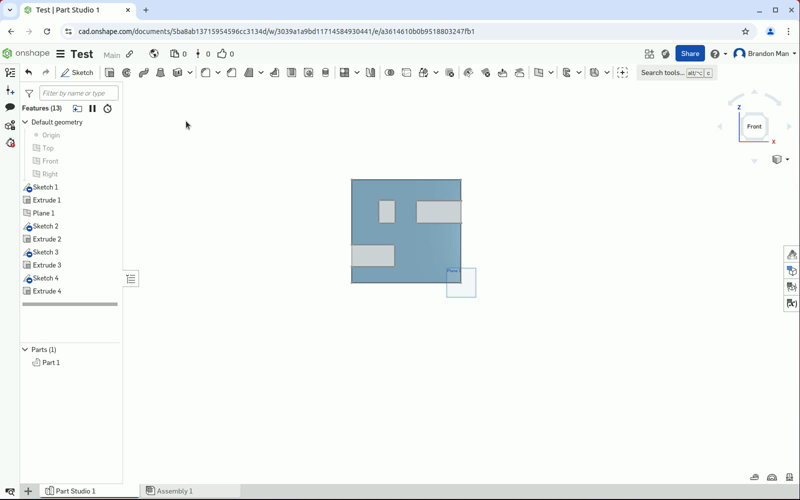
key(shift+h)
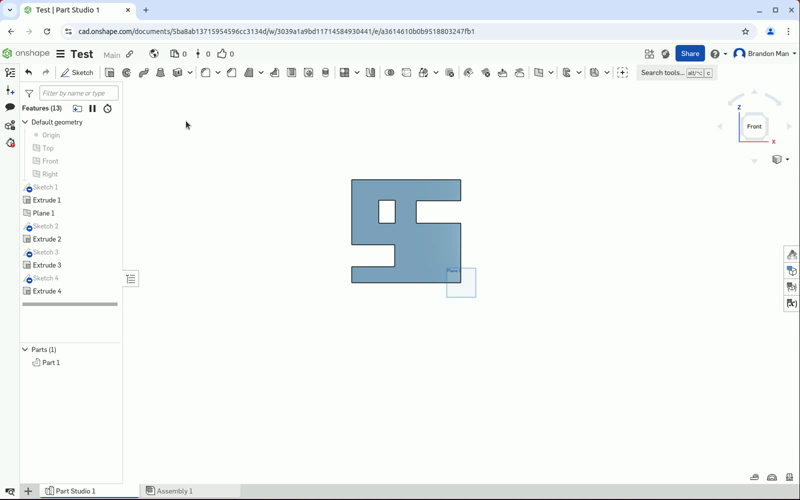
mouse_move(73, 189)
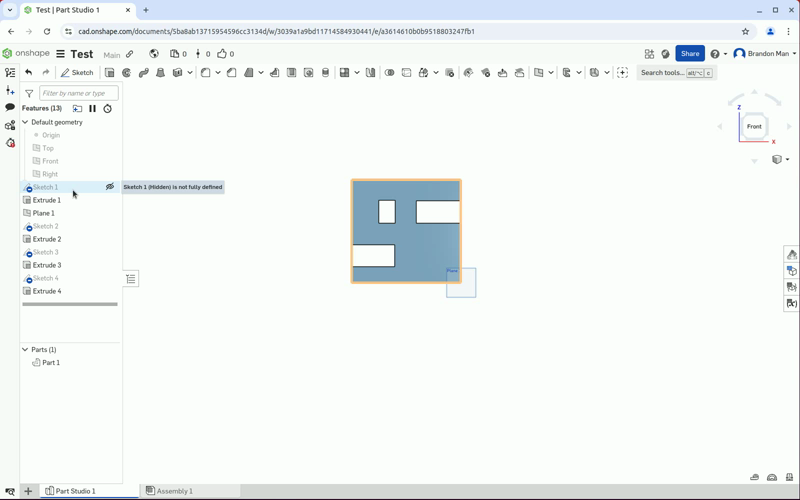
click(73, 189)
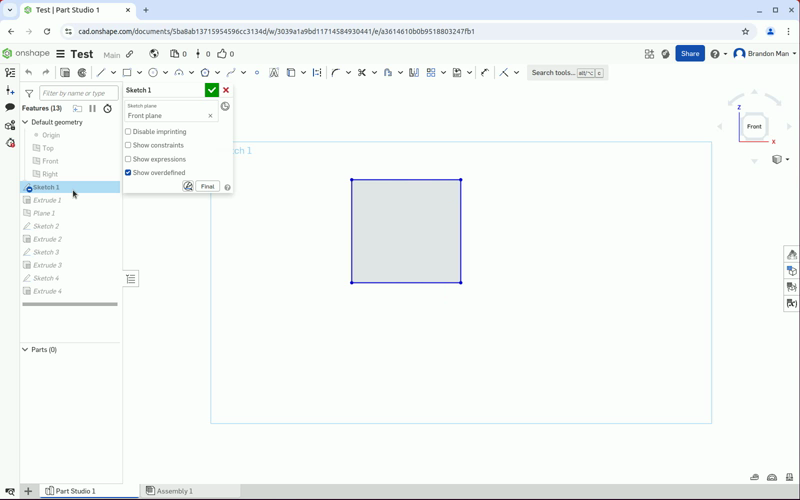
mouse_move(229, 92)
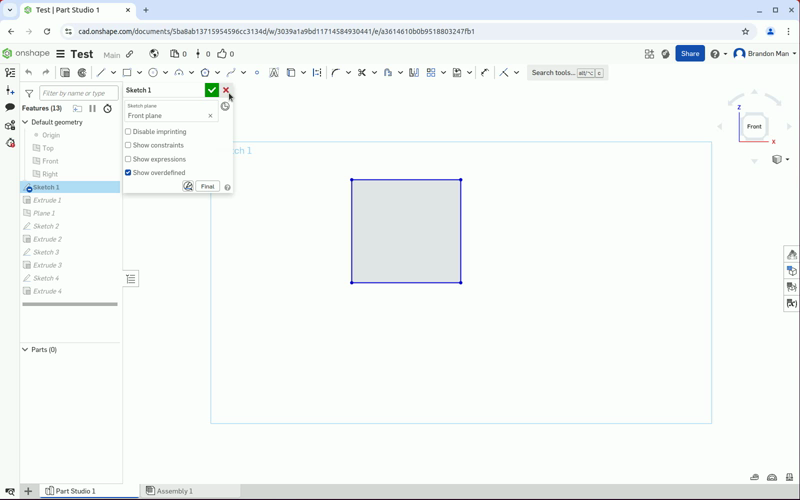
click(229, 92)
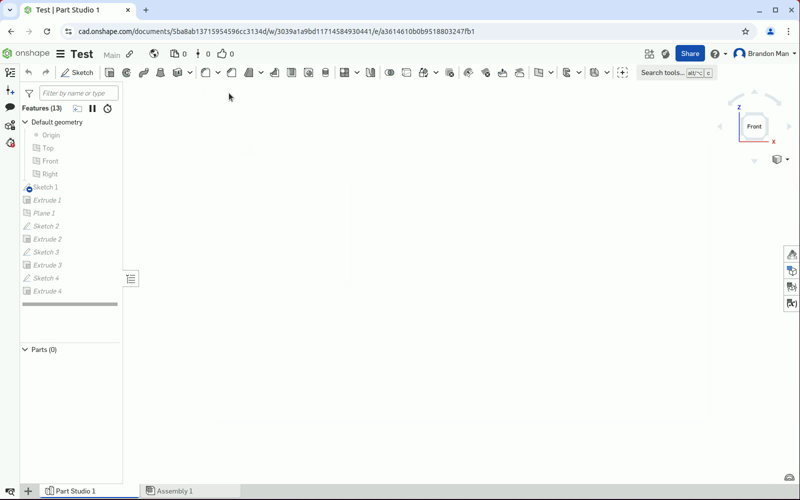
key(shift+s)
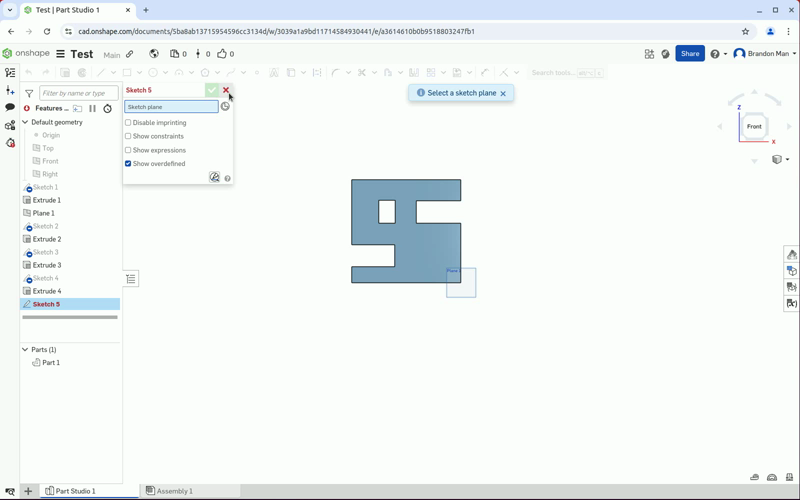
mouse_move(73, 215)
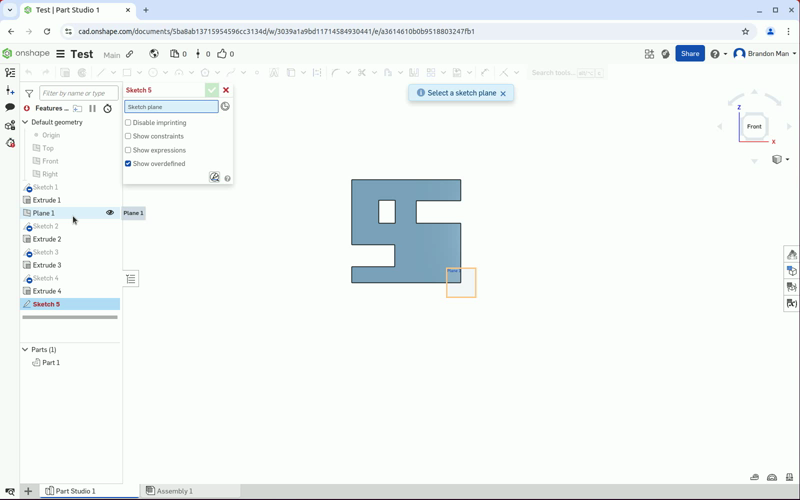
click(73, 215)
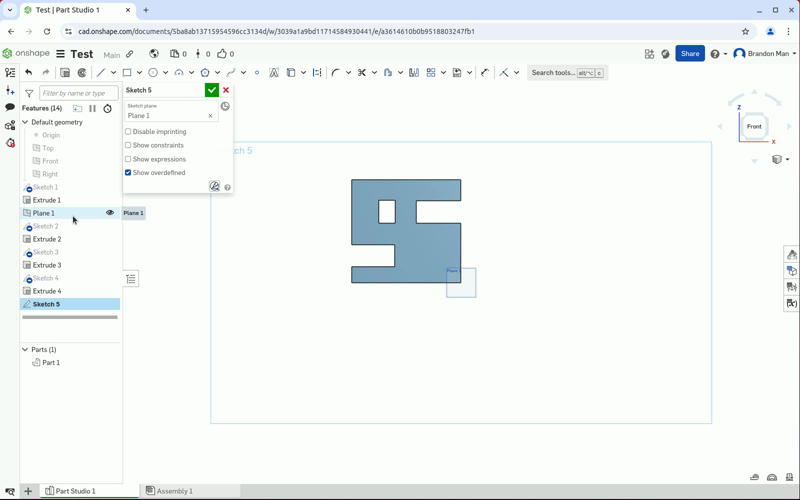
mouse_move(73, 352)
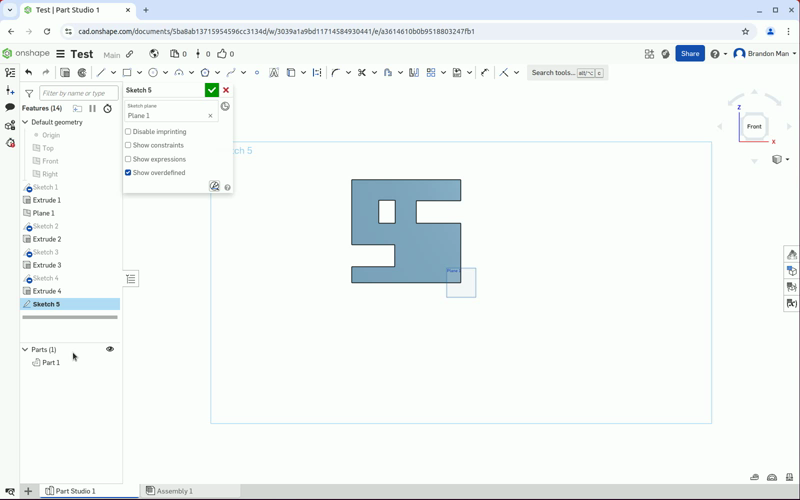
key(y)
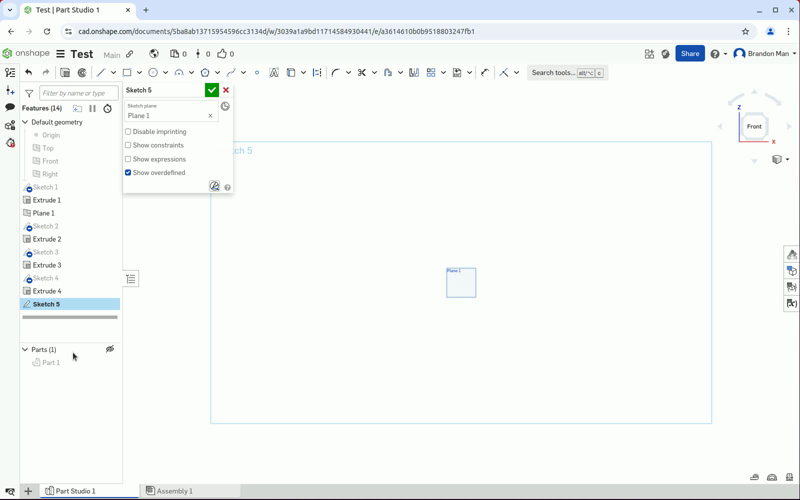
key(l)
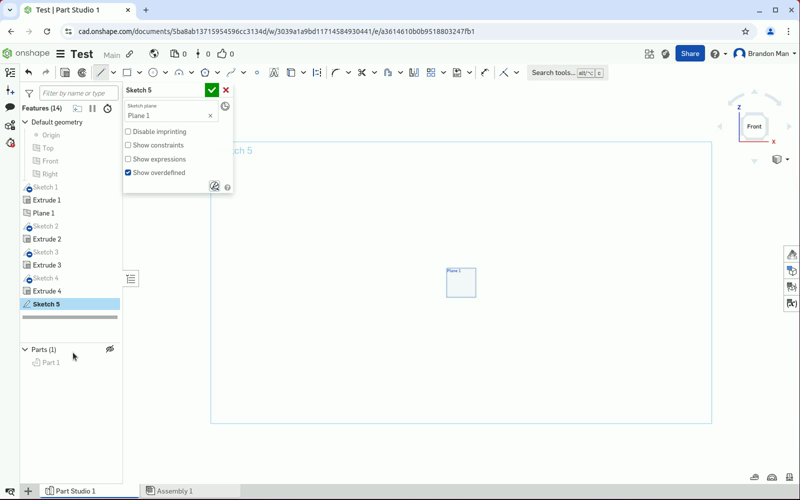
key_down(shift)
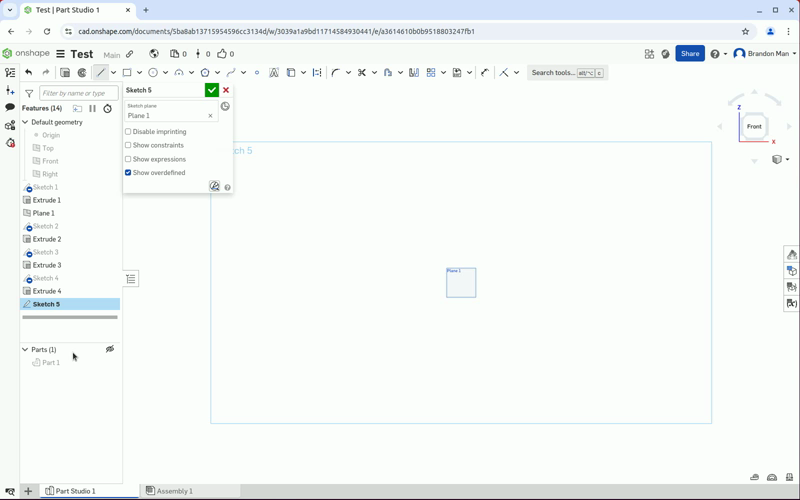
mouse_move(416, 266)
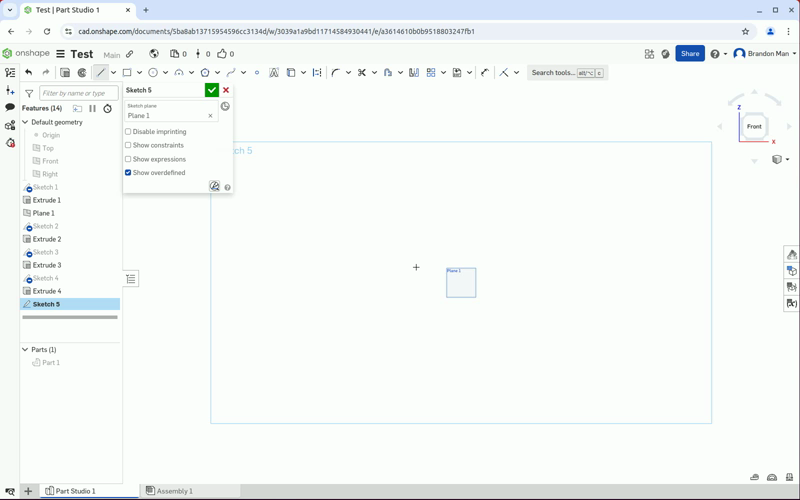
click(416, 266)
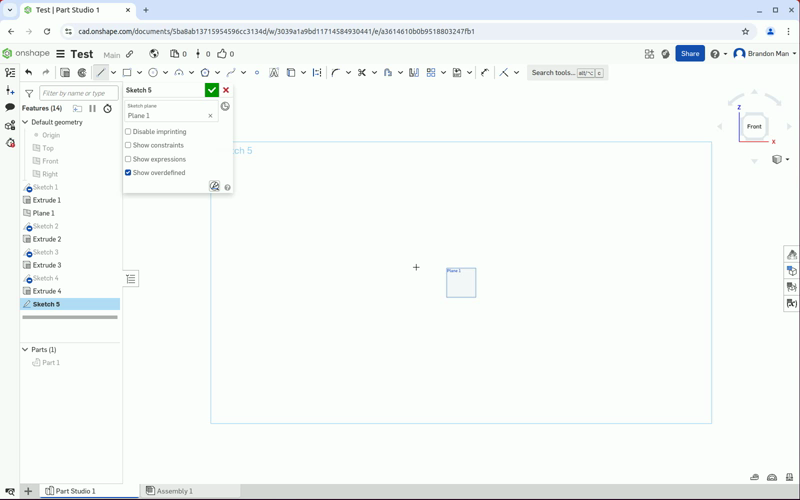
key_up(shift)
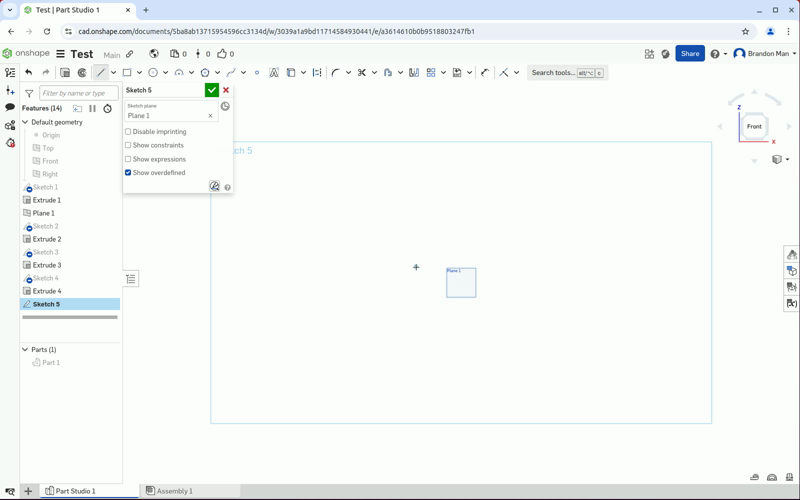
key_down(shift)
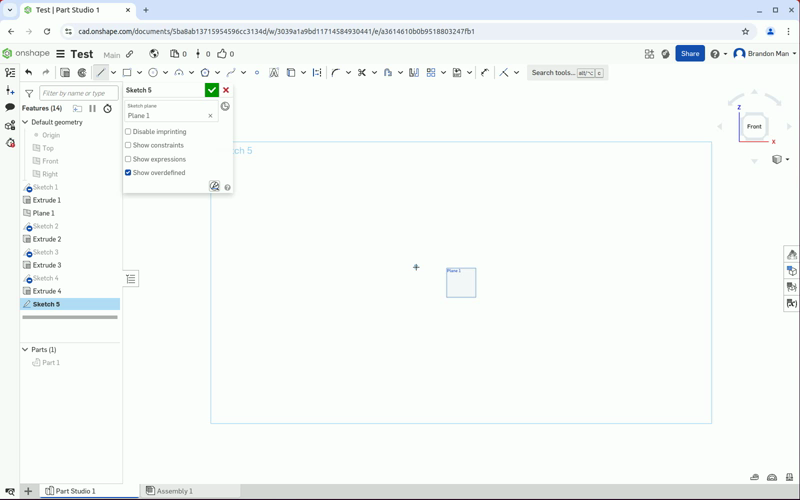
mouse_move(446, 266)
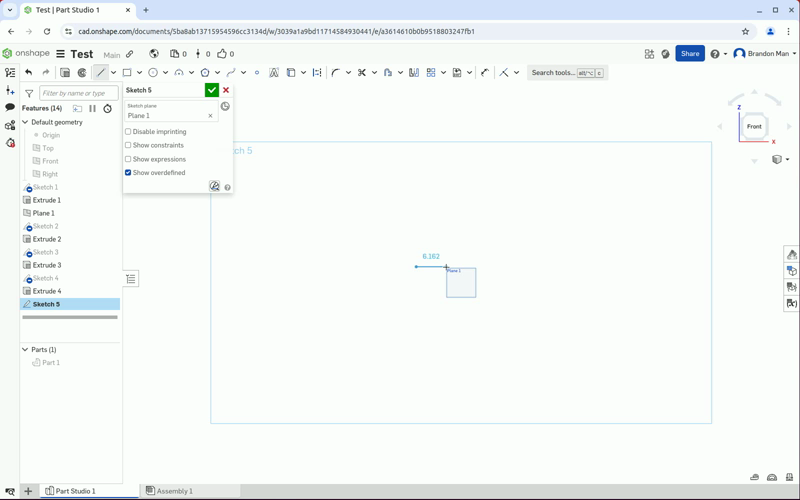
mouse_move(434, 266)
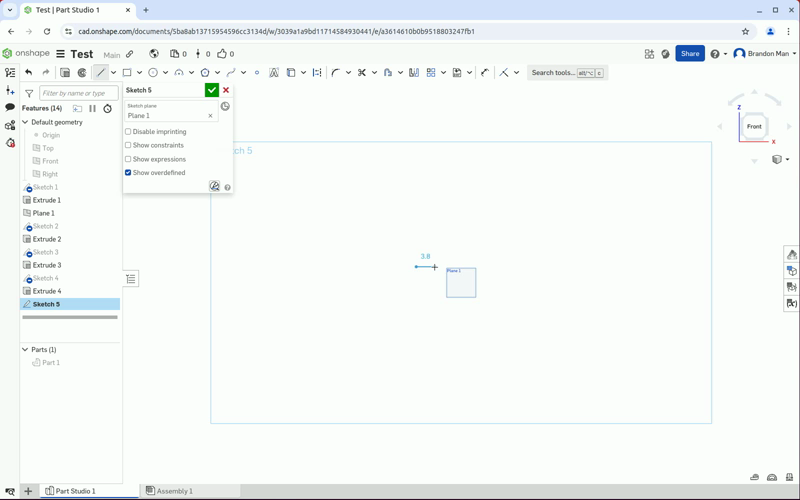
click(434, 266)
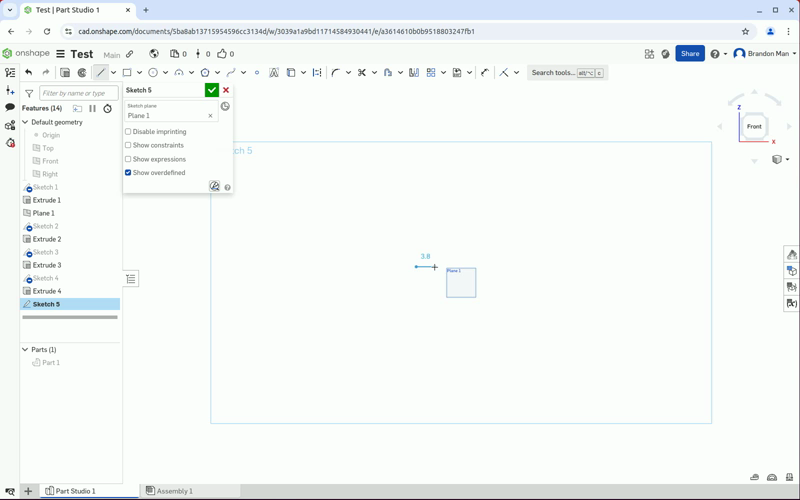
key_up(shift)
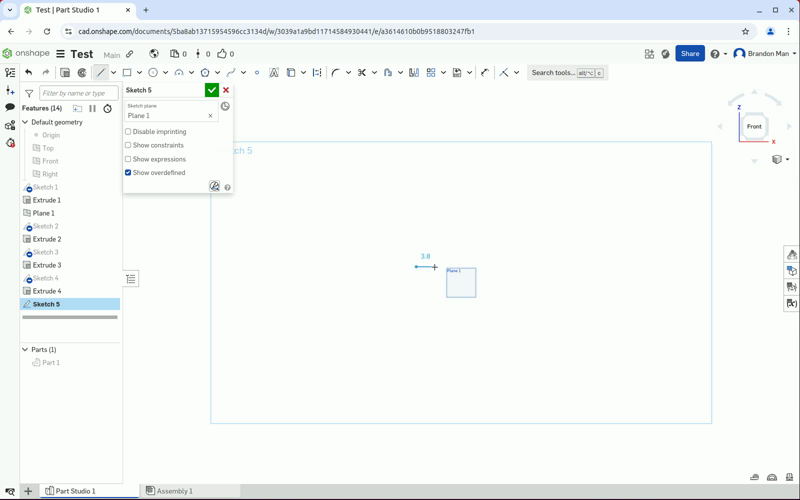
key_down(shift)
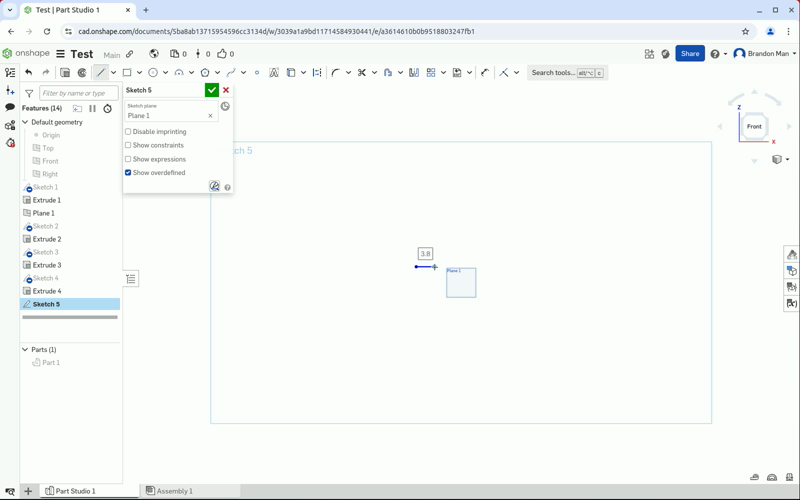
mouse_move(464, 266)
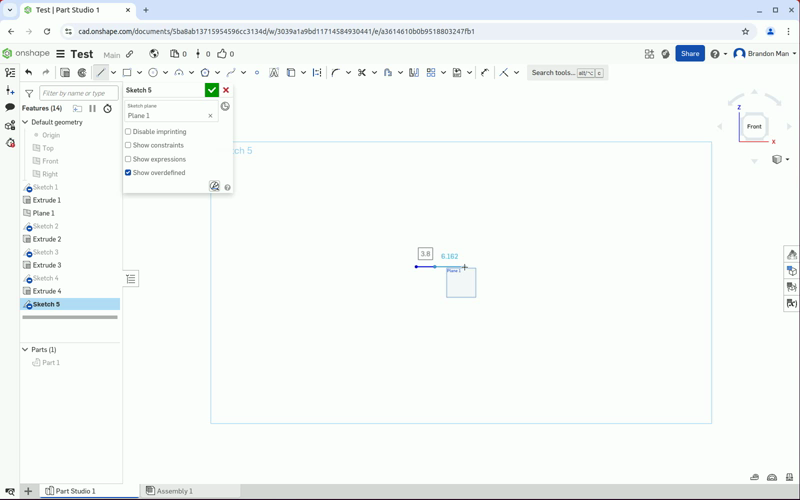
mouse_move(434, 243)
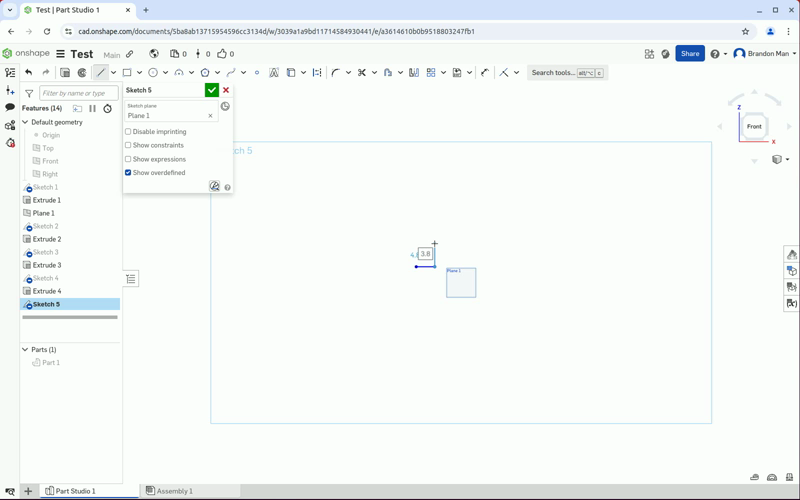
click(434, 243)
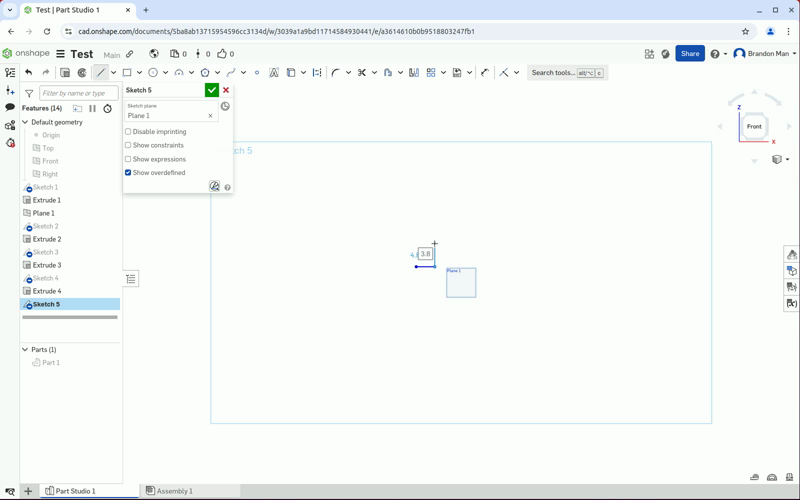
key_up(shift)
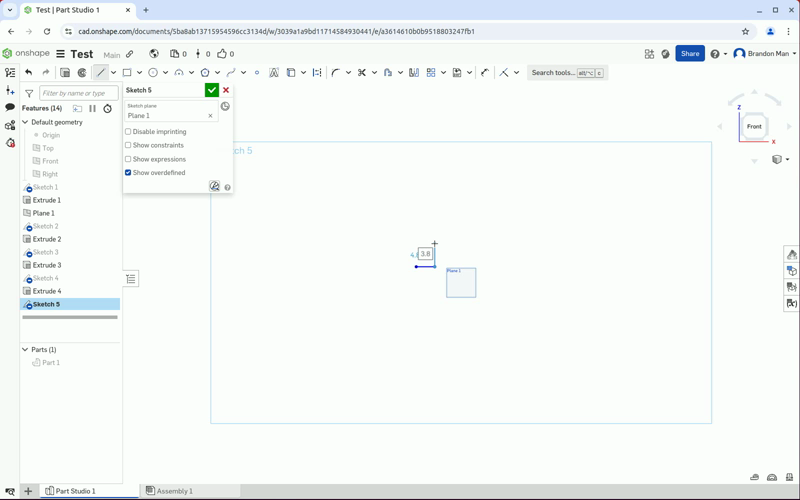
key_down(shift)
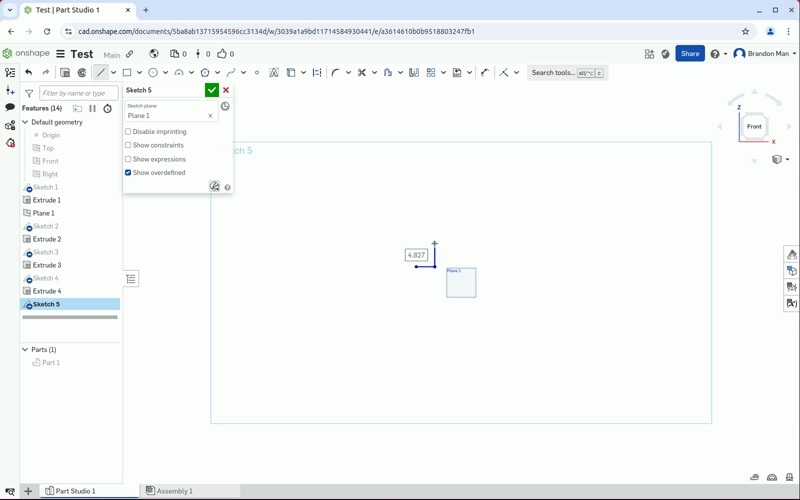
mouse_move(464, 243)
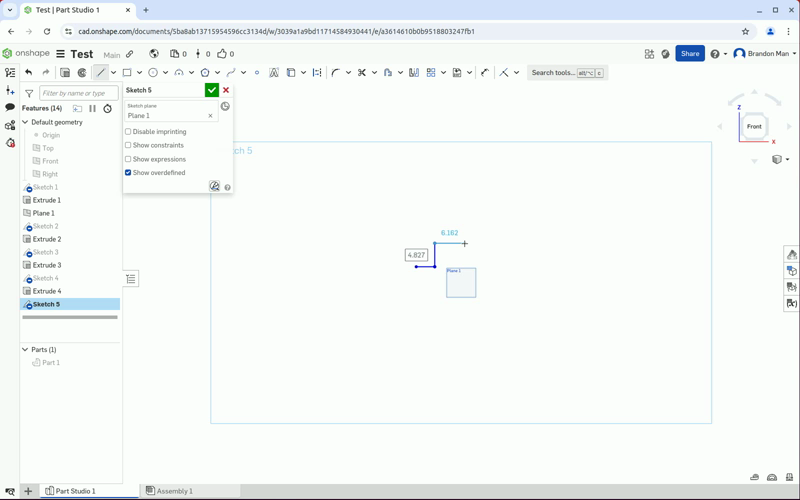
mouse_move(416, 243)
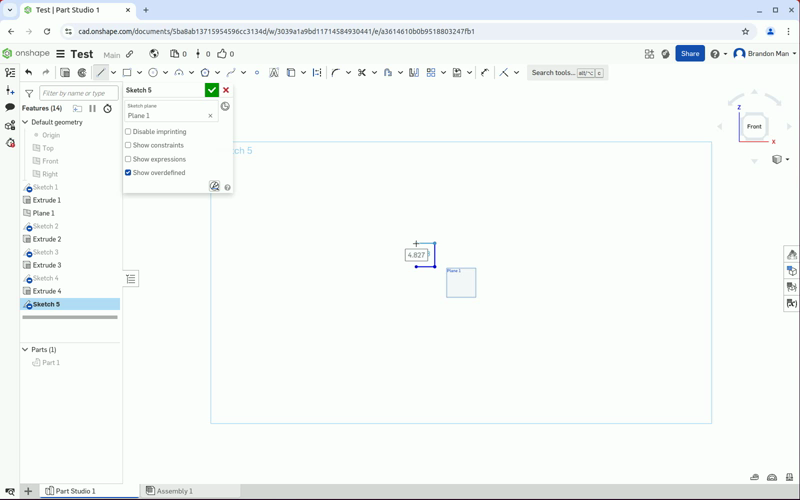
click(416, 243)
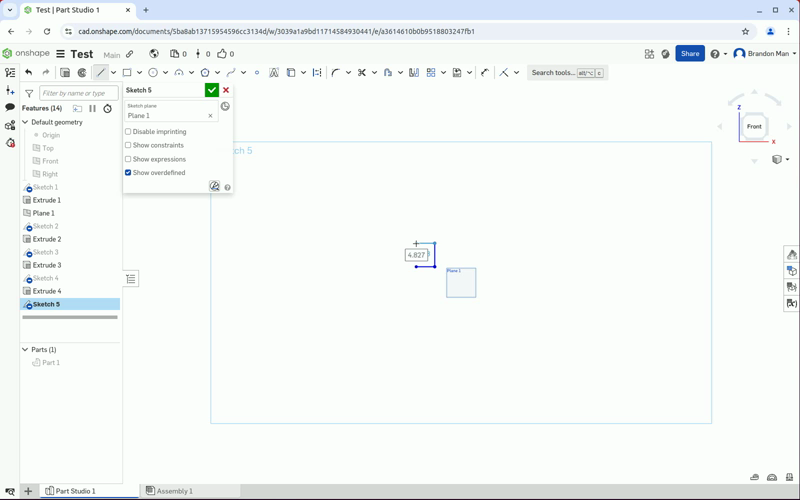
key_up(shift)
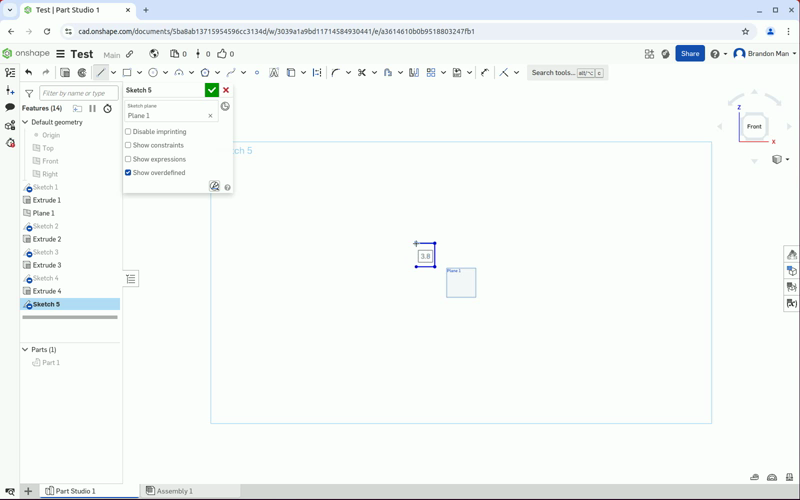
mouse_move(446, 243)
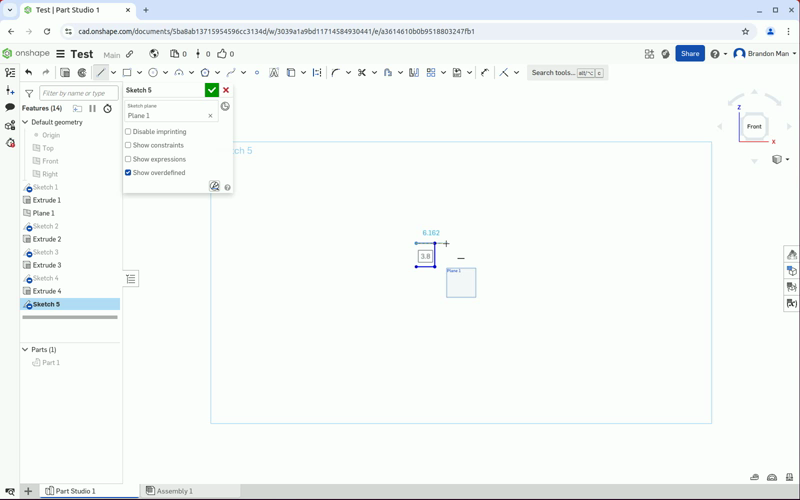
key_down(shift)
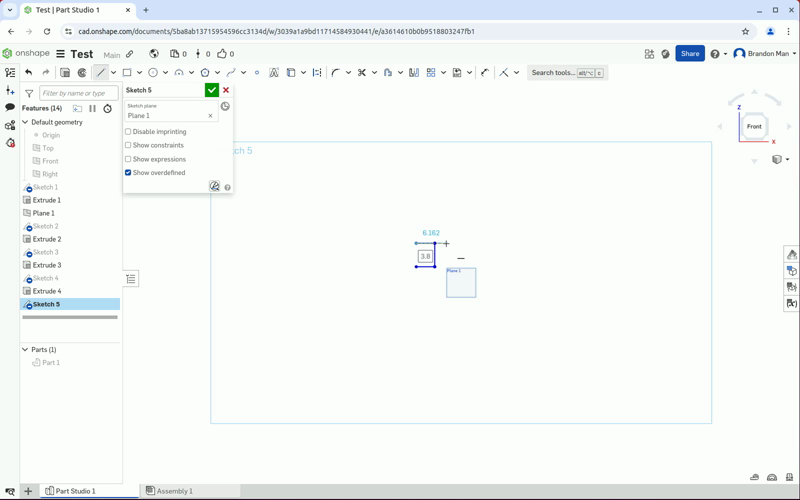
mouse_move(416, 266)
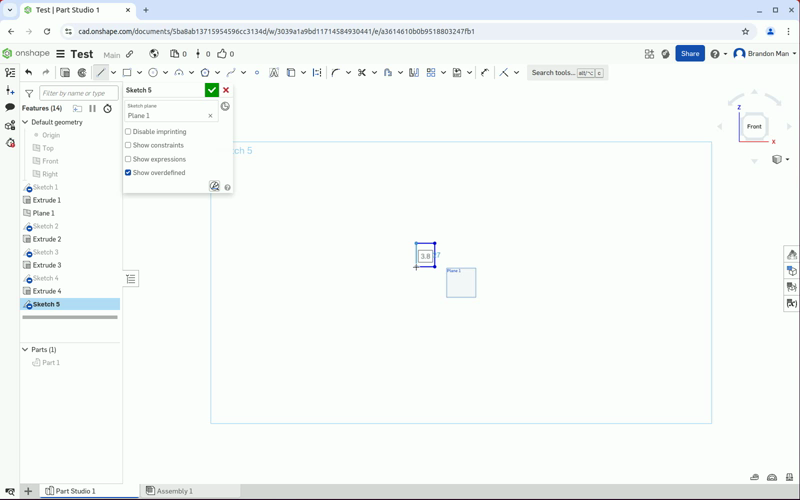
key_up(shift)
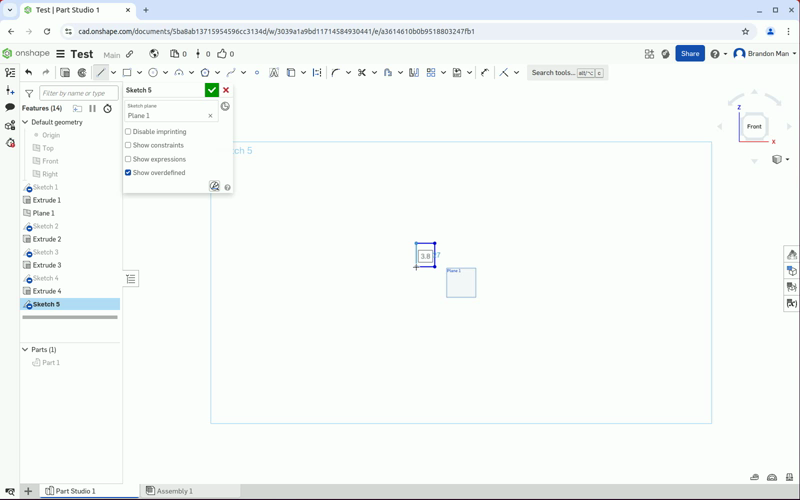
click(416, 266)
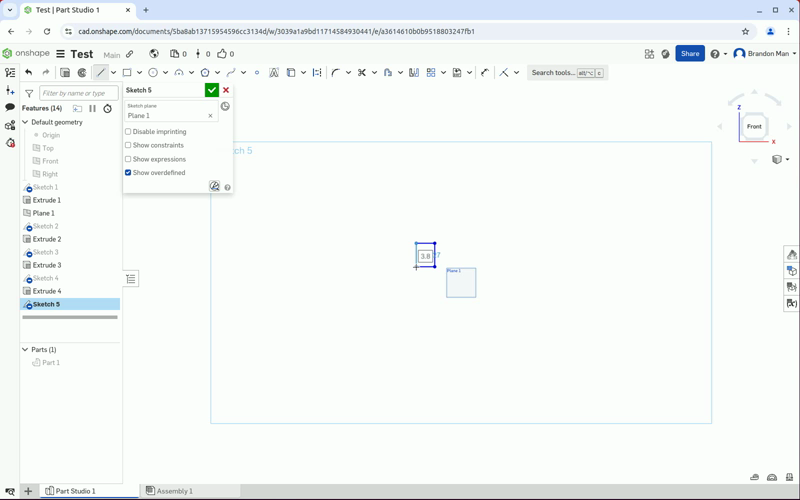
key(esc)
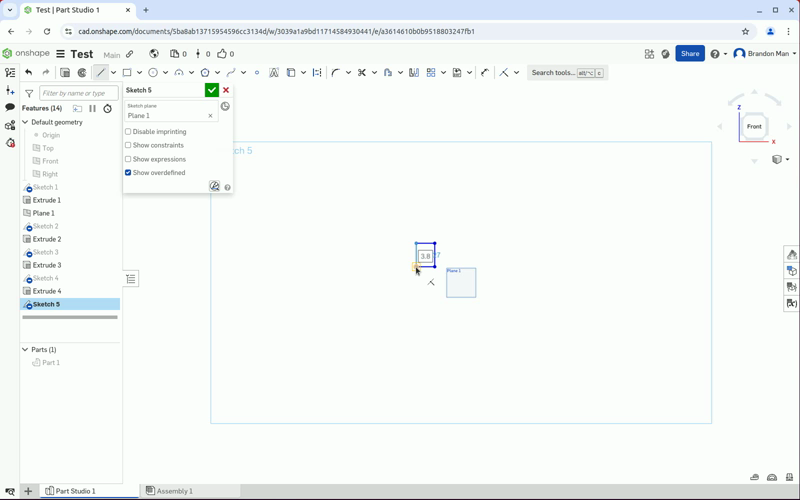
mouse_move(429, 251)
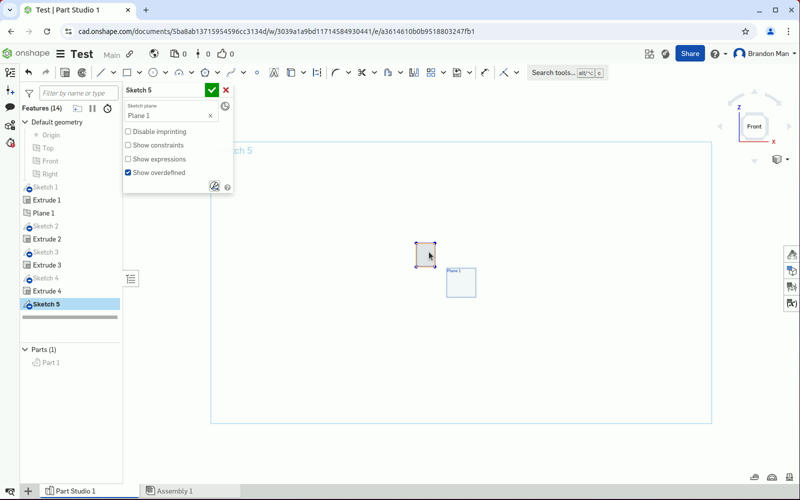
scroll(6)
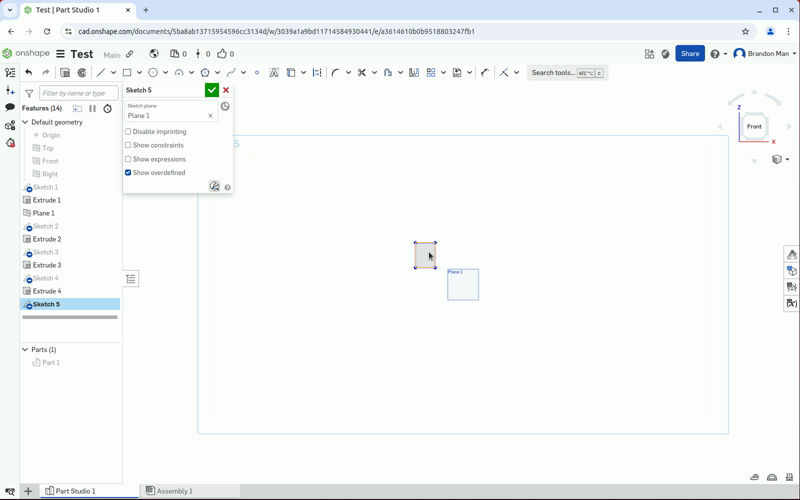
scroll(6)
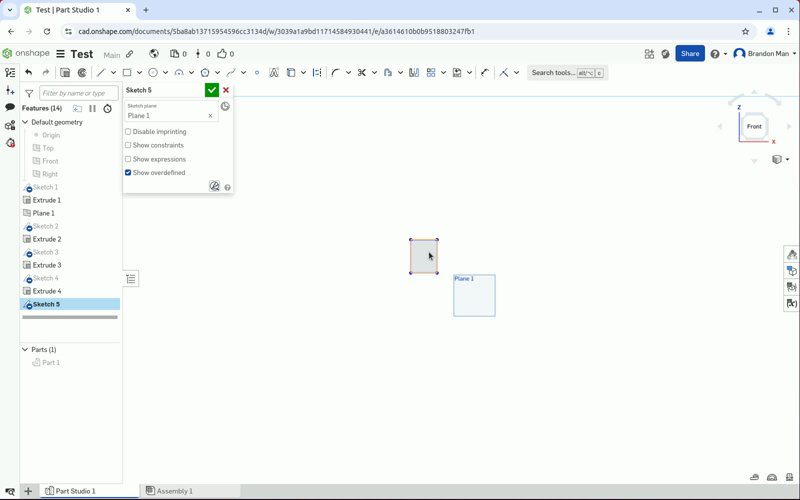
scroll(6)
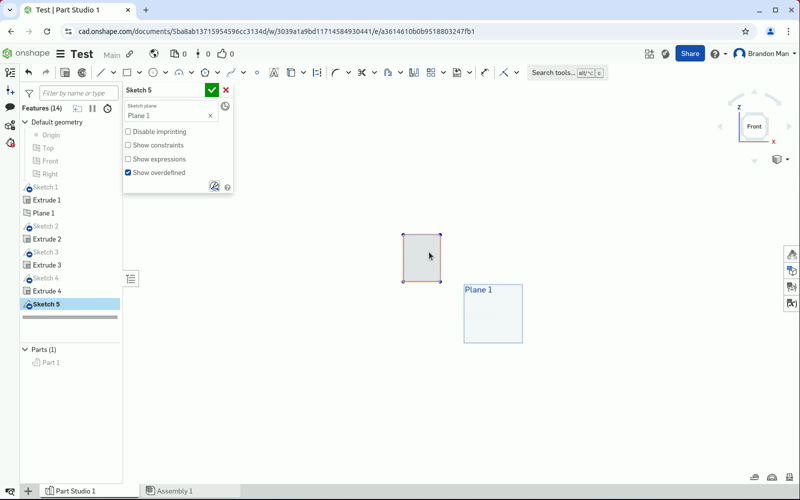
scroll(6)
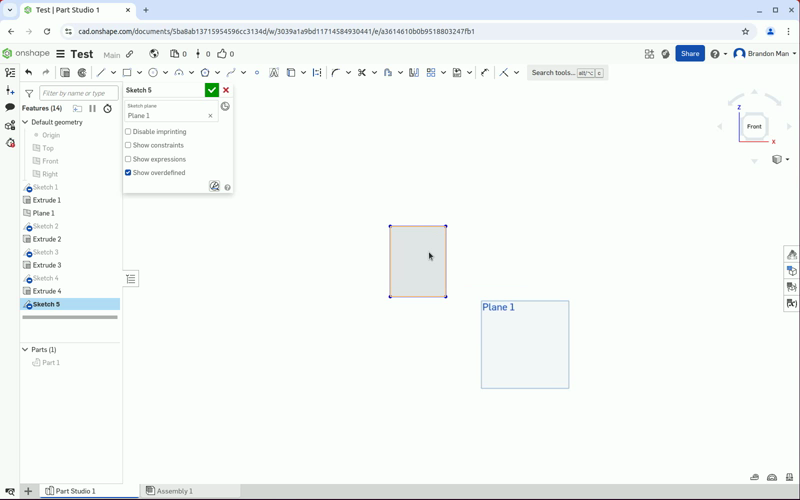
scroll(6)
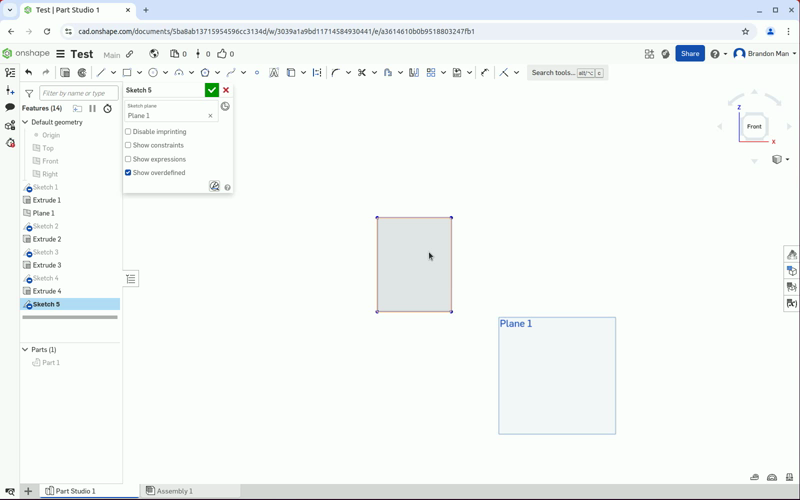
scroll(6)
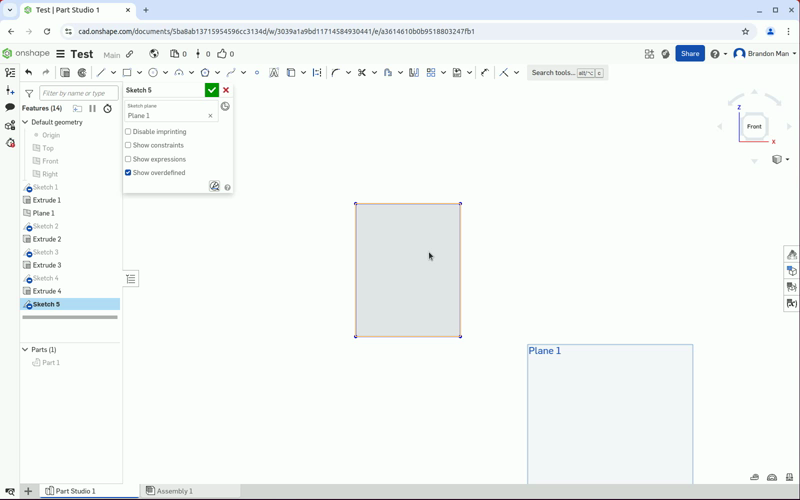
scroll(6)
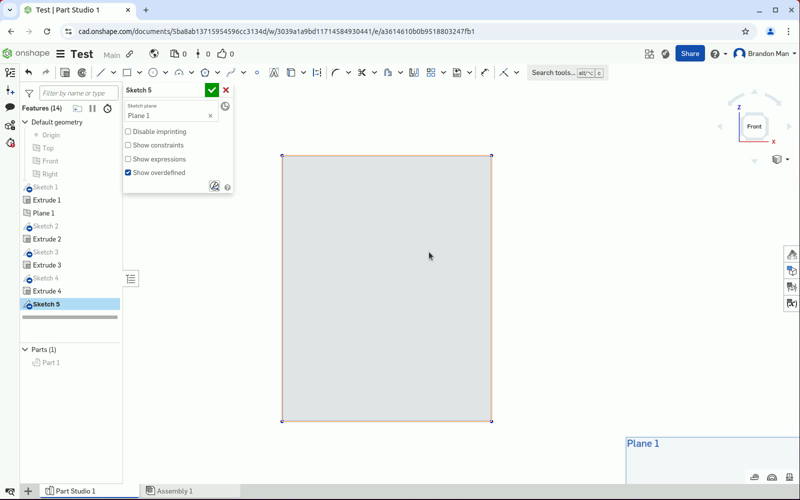
click(429, 251)
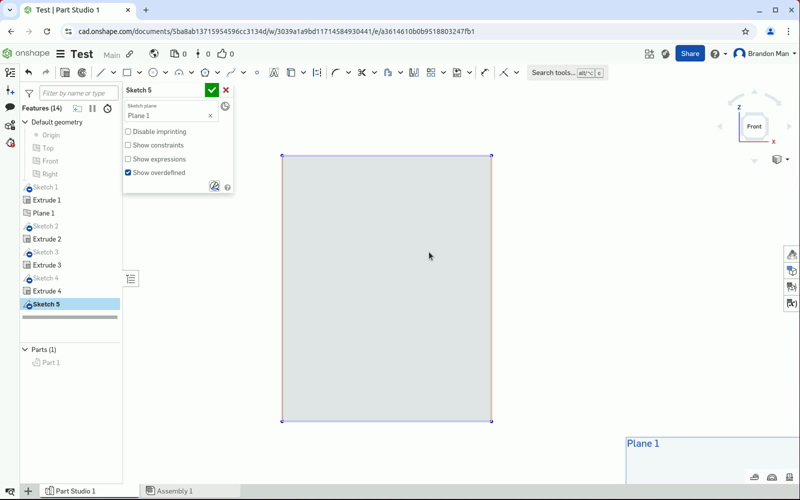
scroll(-6)
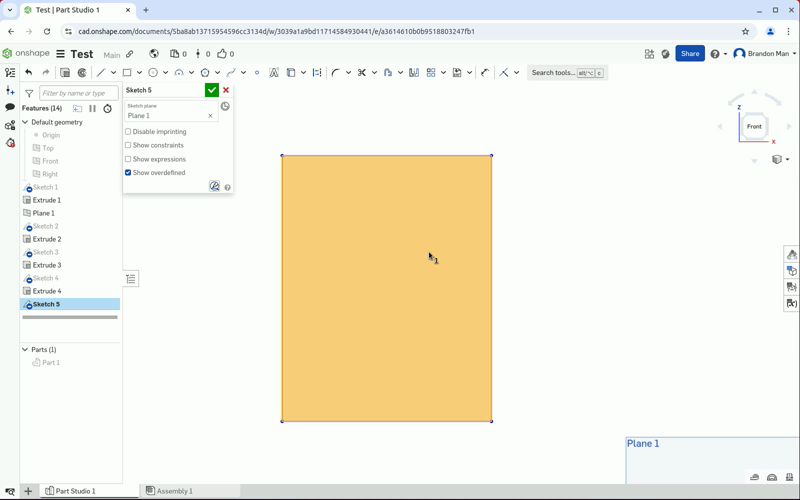
scroll(-6)
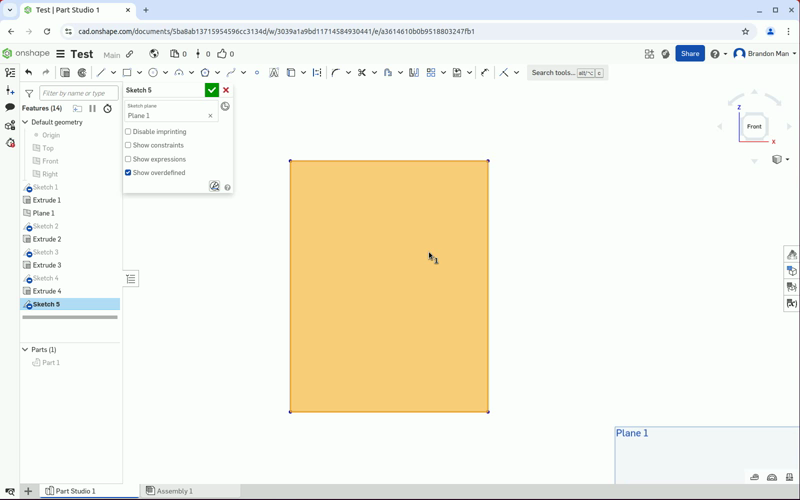
scroll(-6)
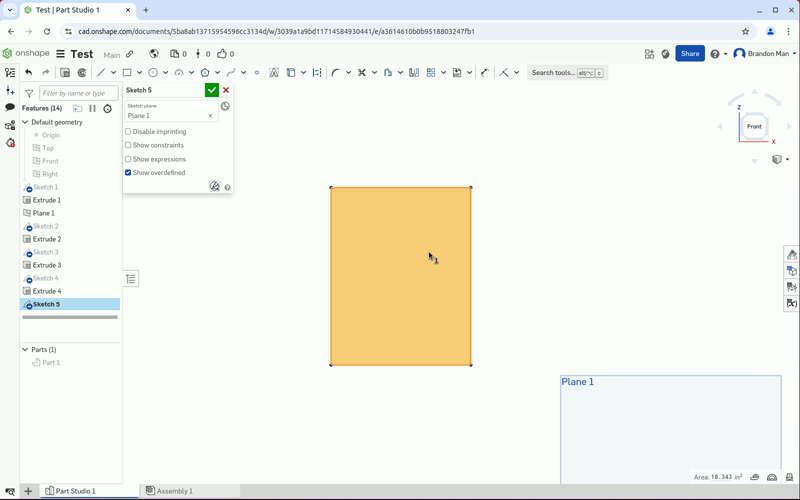
scroll(-6)
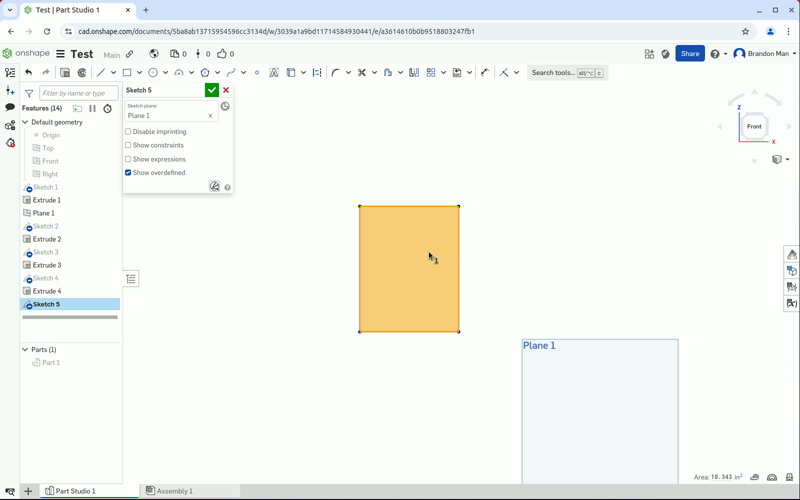
scroll(-6)
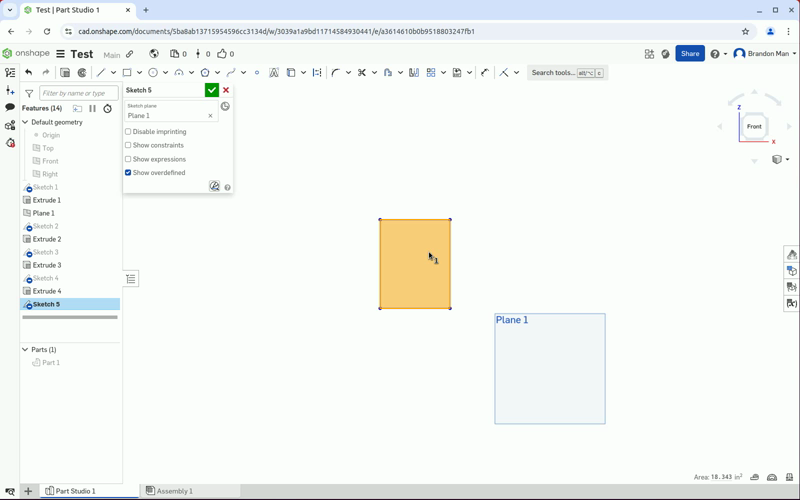
scroll(-6)
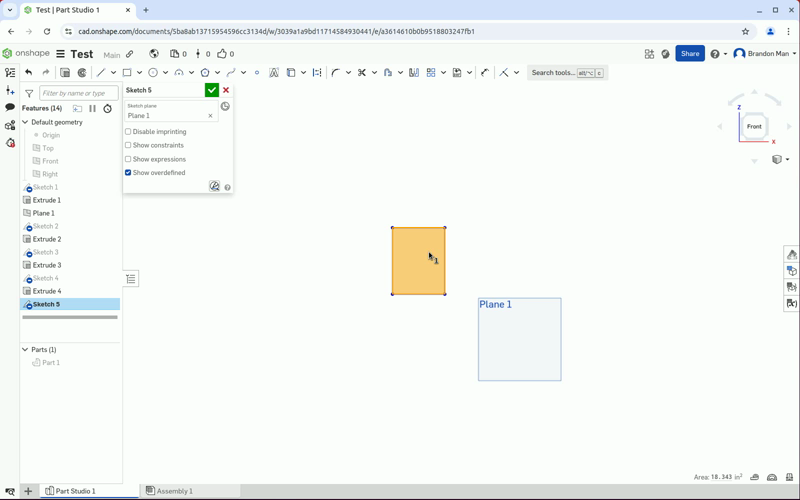
scroll(-6)
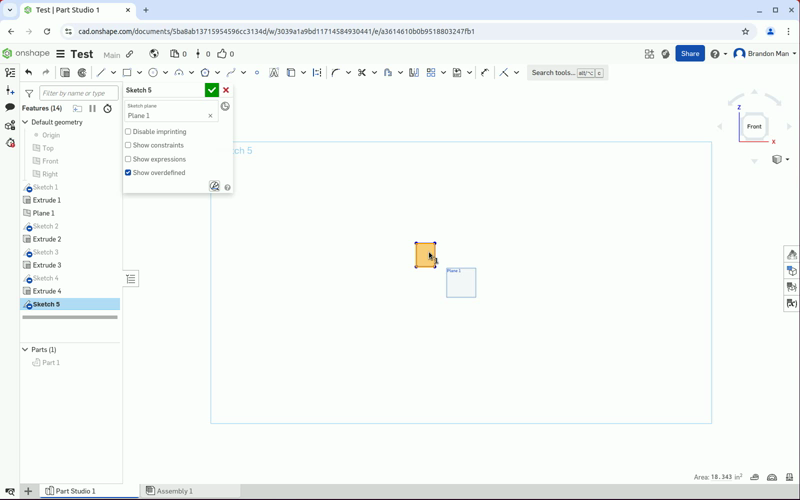
mouse_move(73, 352)
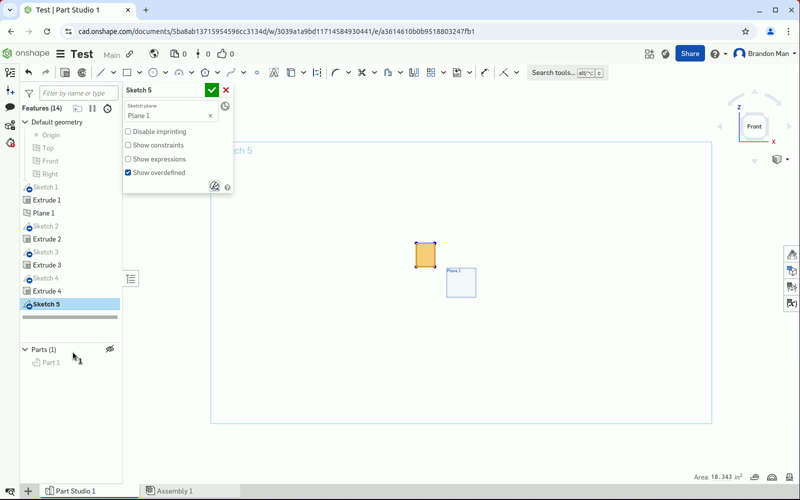
key(shift+y)
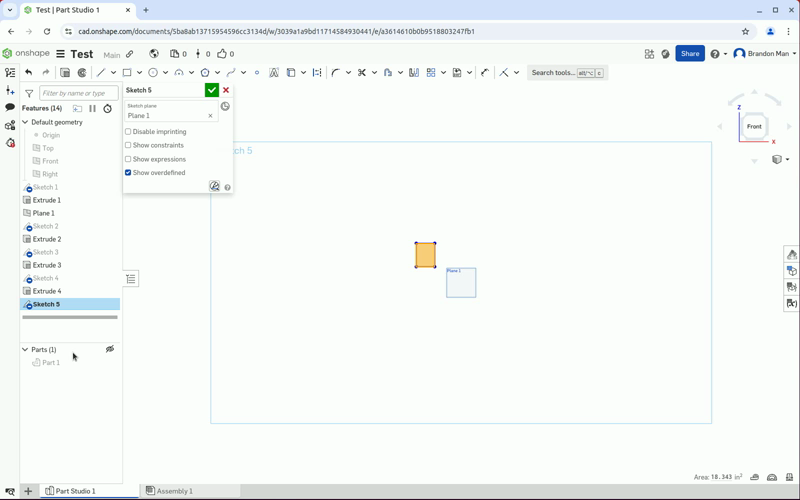
key(shift+e)
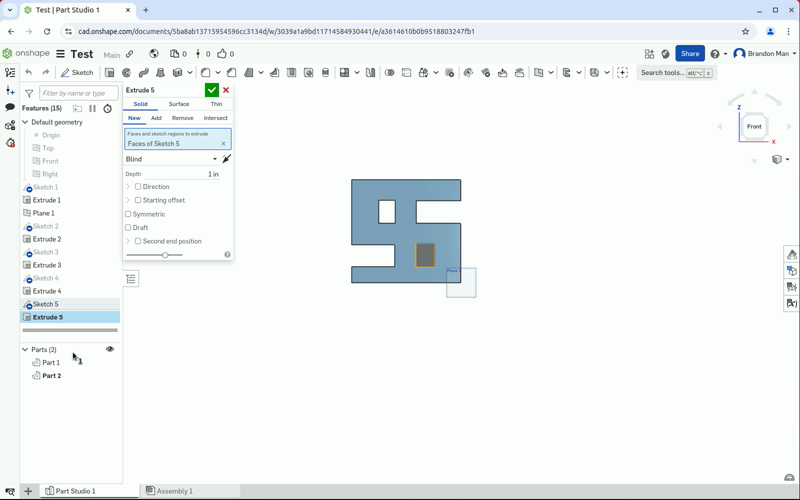
mouse_move(143, 106)
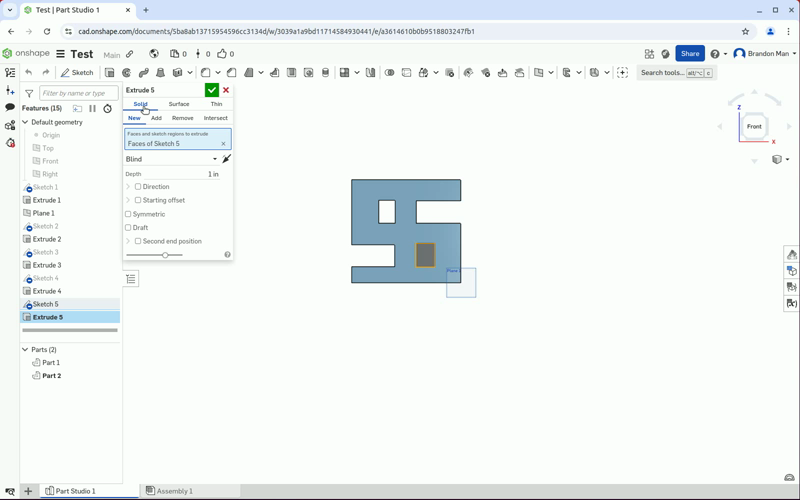
click(143, 106)
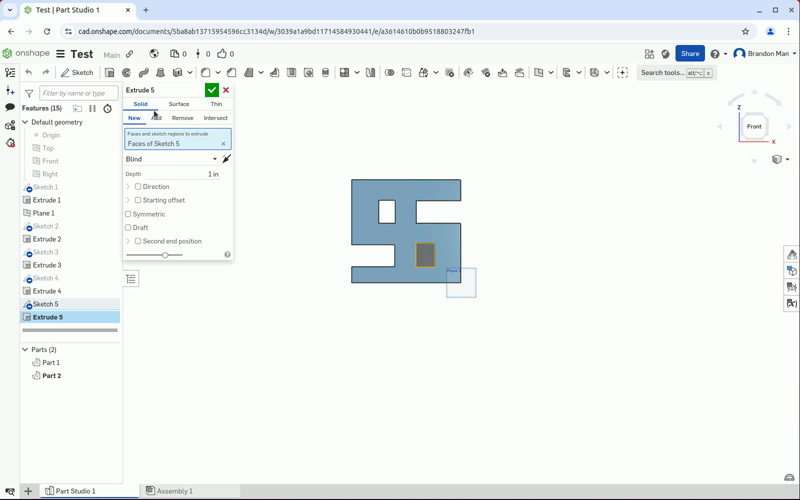
mouse_move(186, 120)
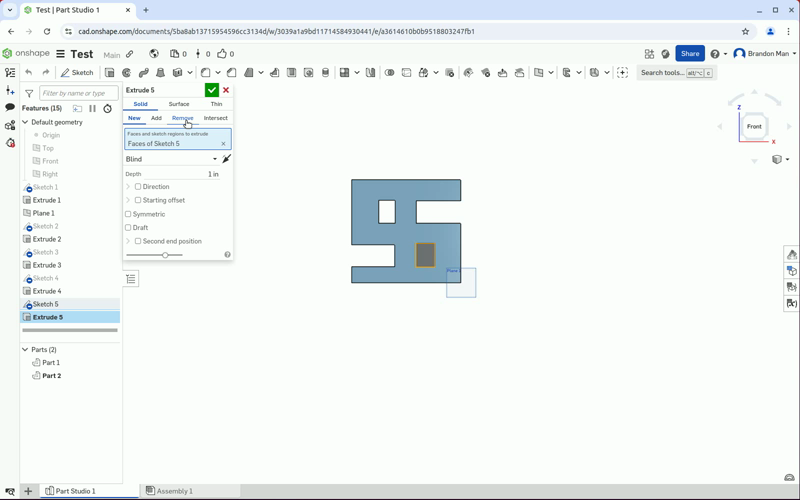
click(186, 120)
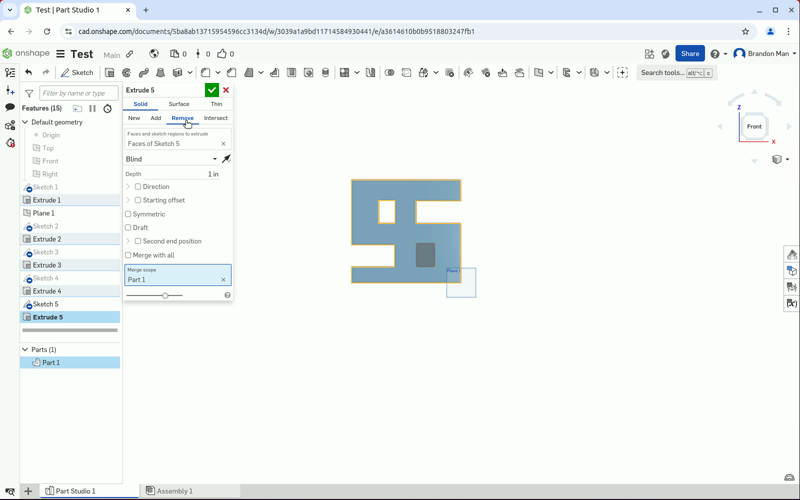
key(tab, 4)
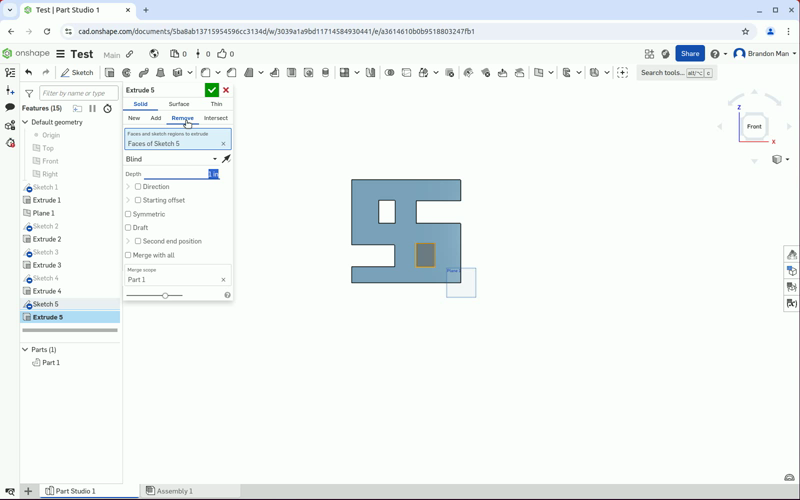
text(22.386)
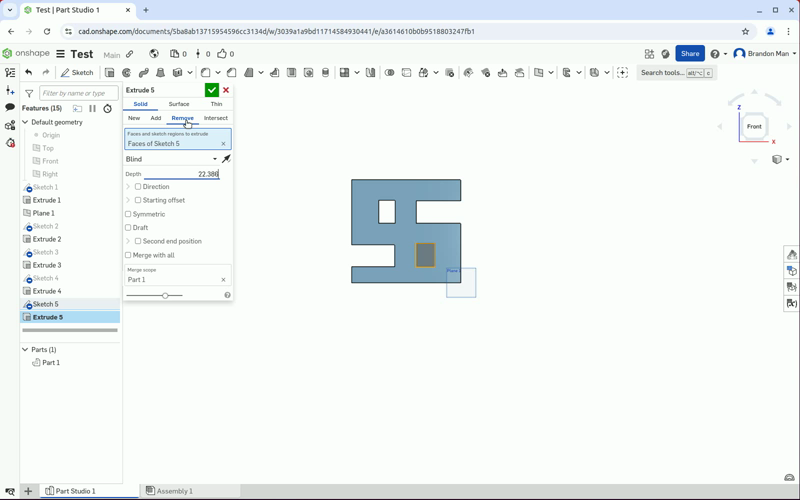
key(tab, 6)
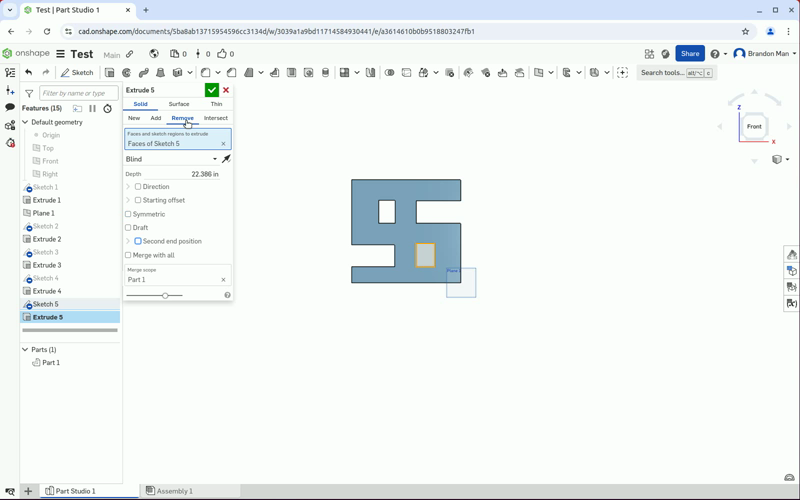
key(space)
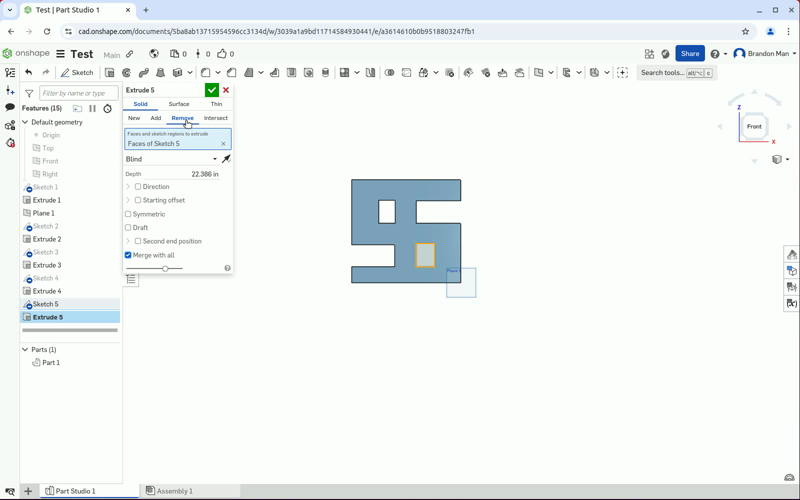
key(enter)
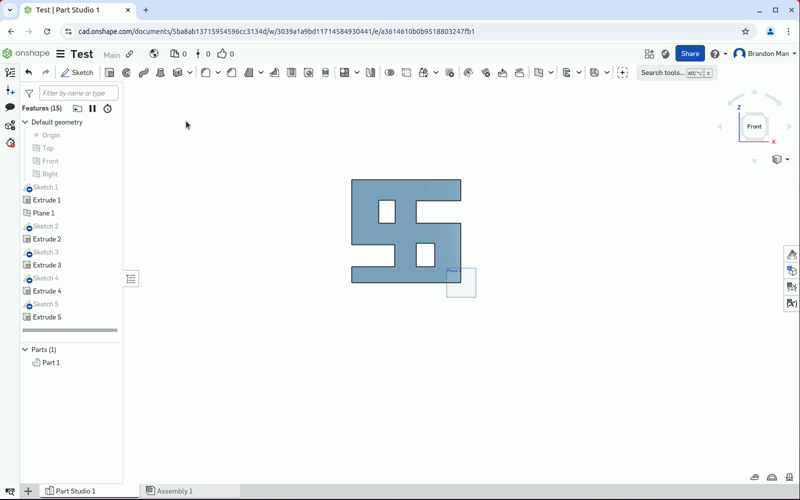
key(shift+h)
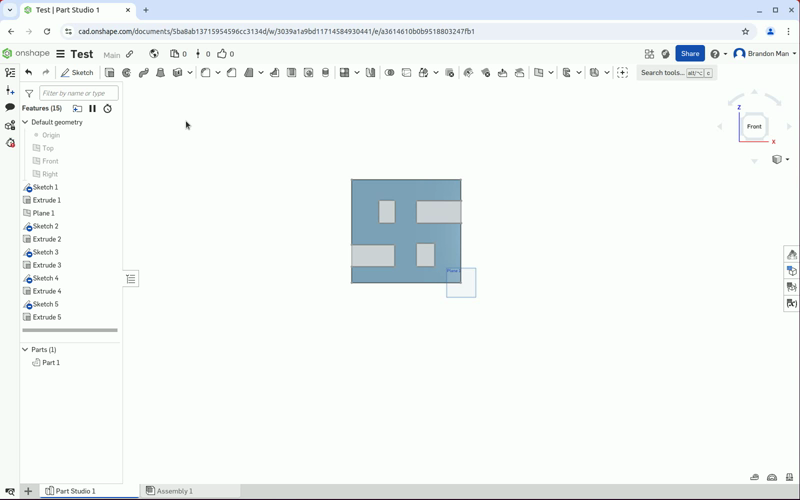
key(shift+h)
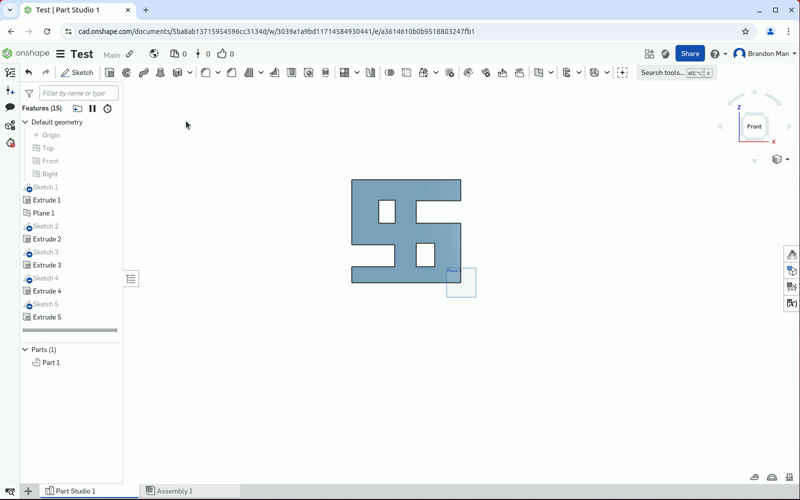
mouse_move(73, 189)
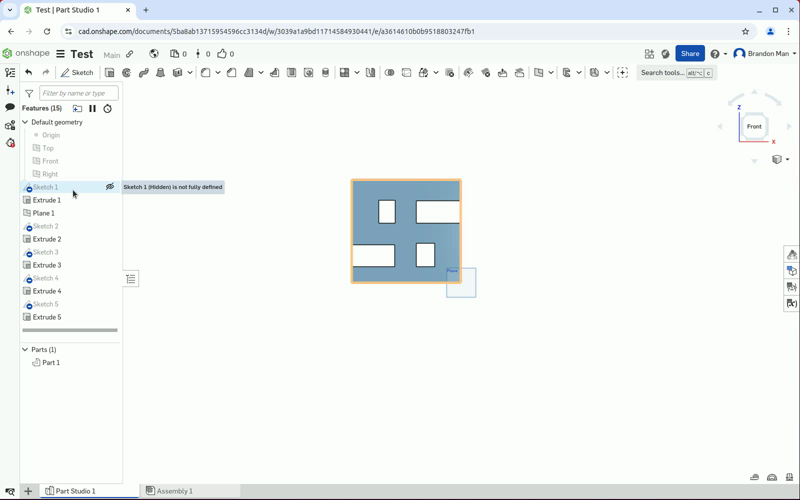
click(73, 189)
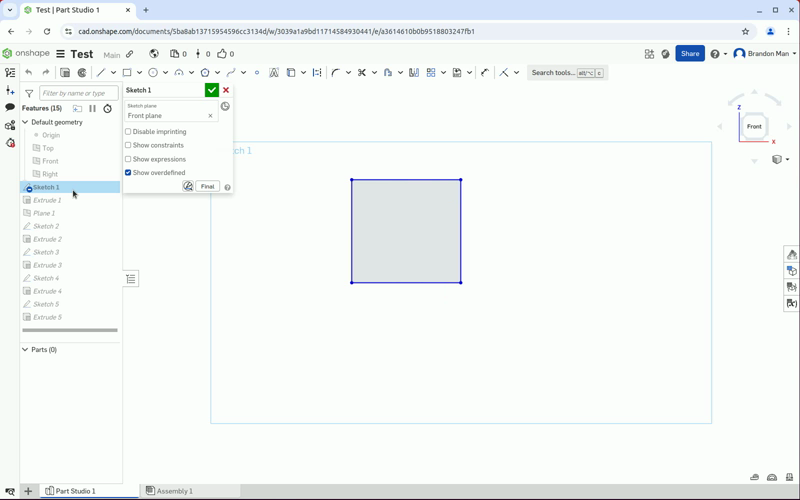
mouse_move(229, 92)
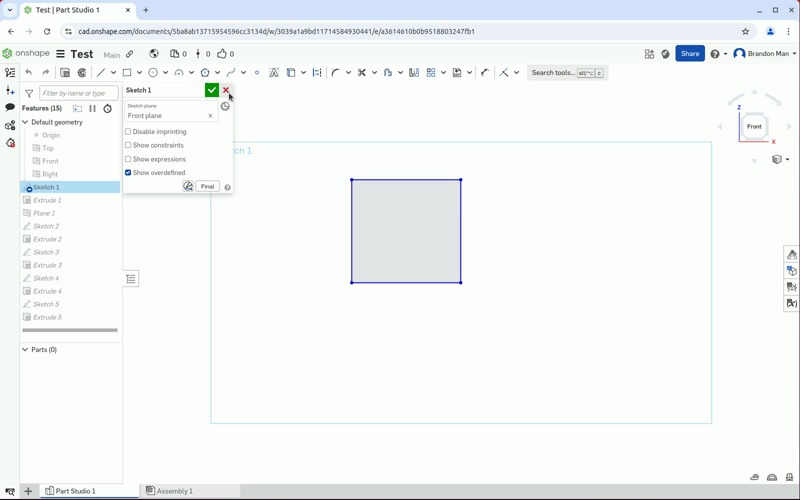
click(229, 92)
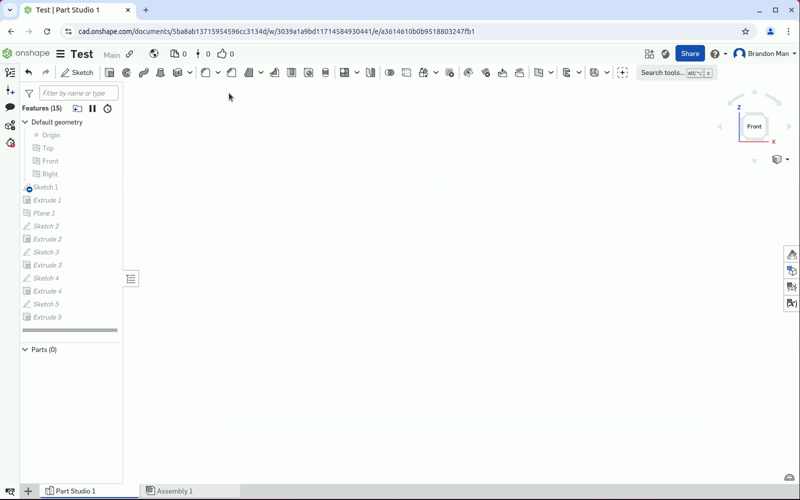
key(shift+s)
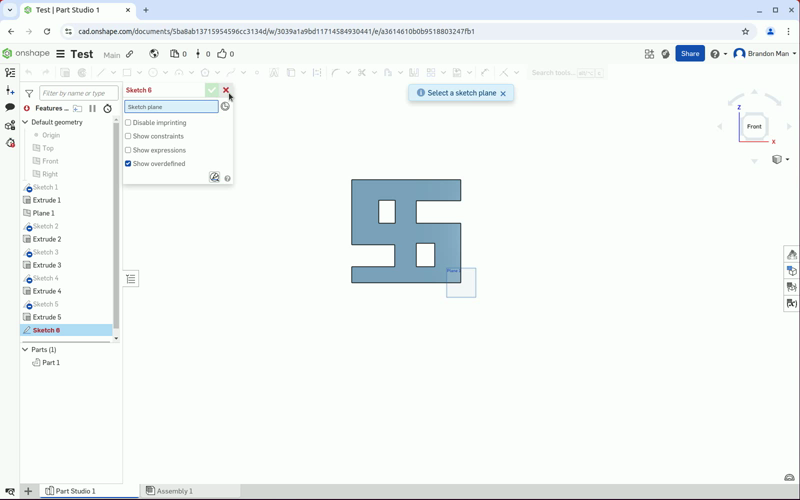
mouse_move(69, 215)
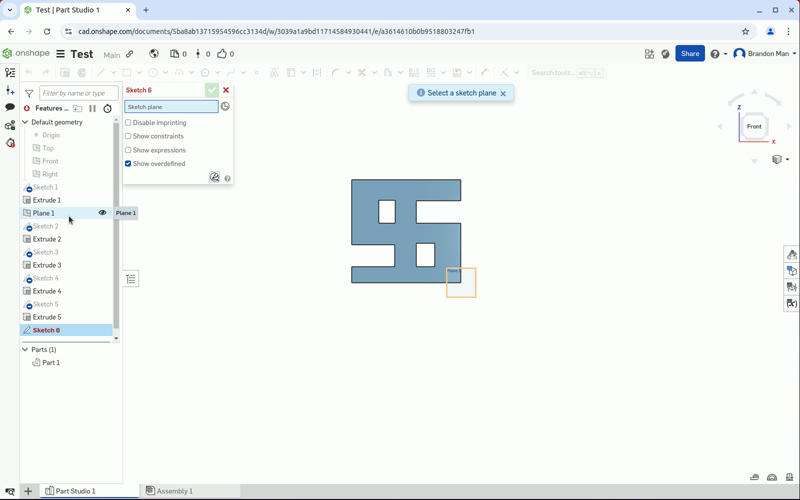
click(69, 215)
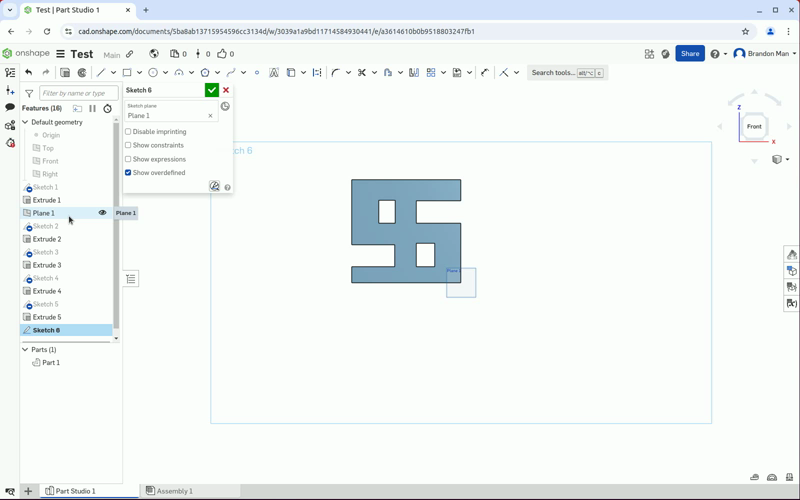
mouse_move(73, 352)
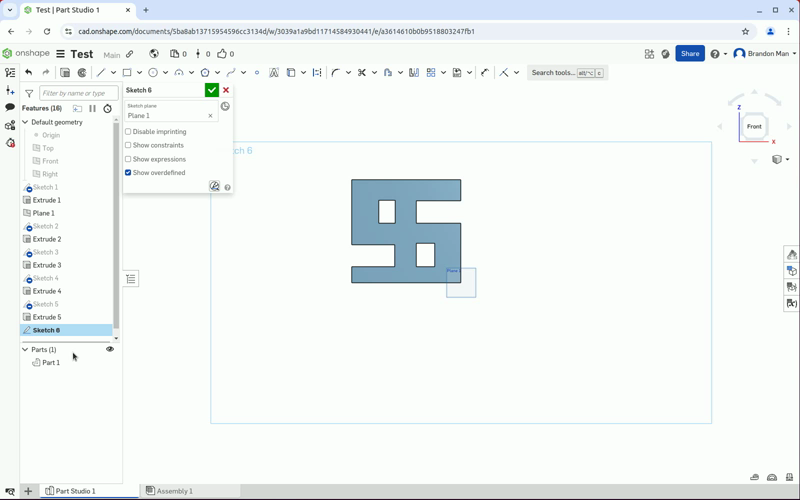
key(y)
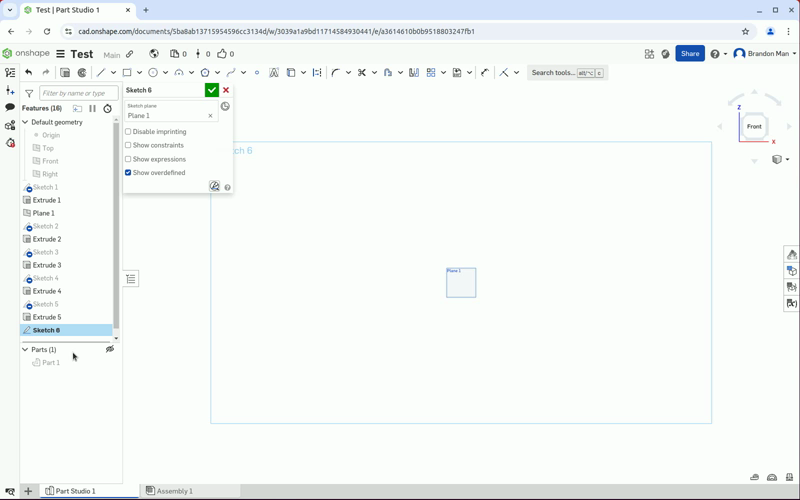
key(l)
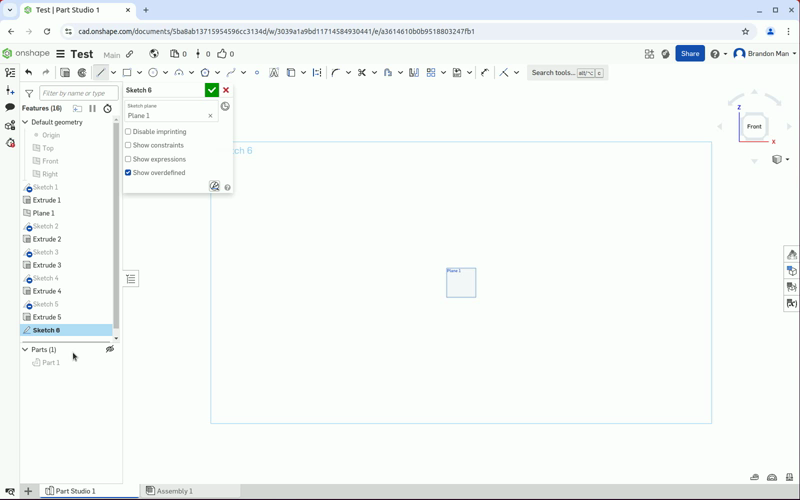
key_down(shift)
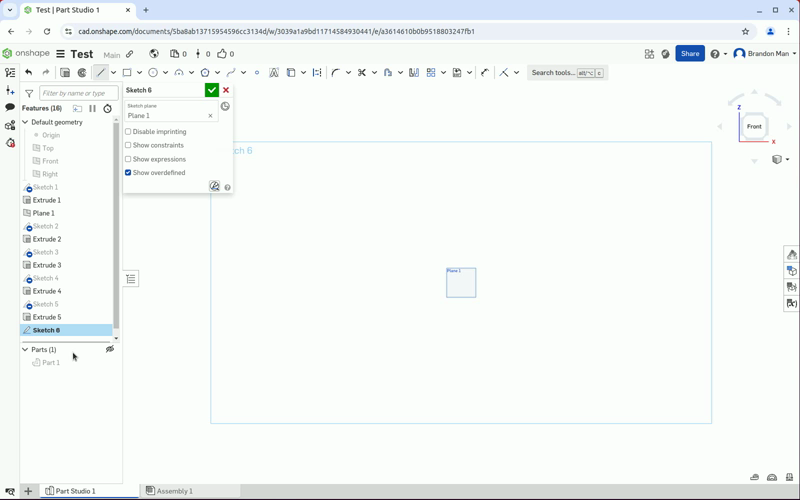
mouse_move(393, 178)
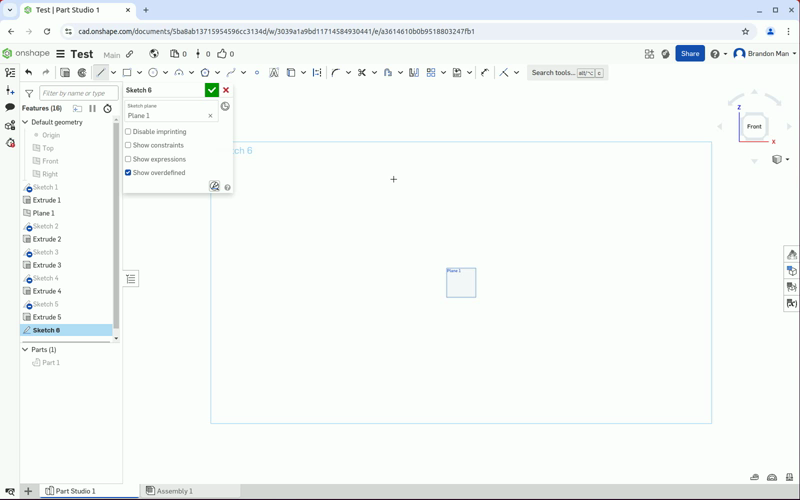
click(393, 178)
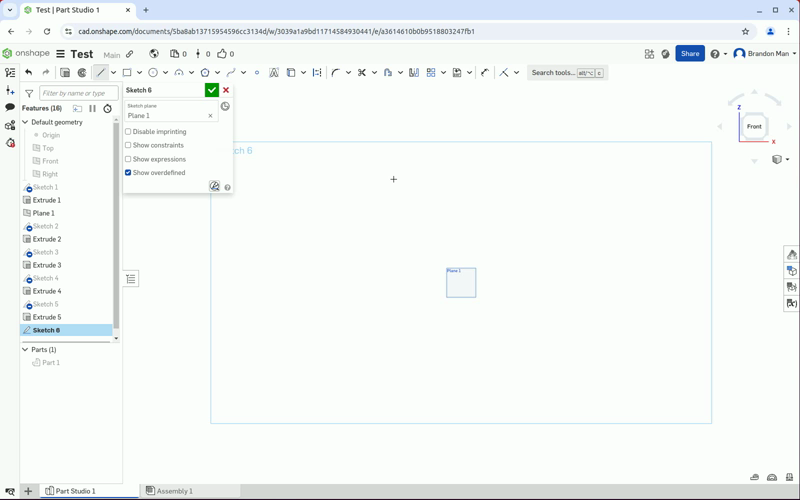
key_up(shift)
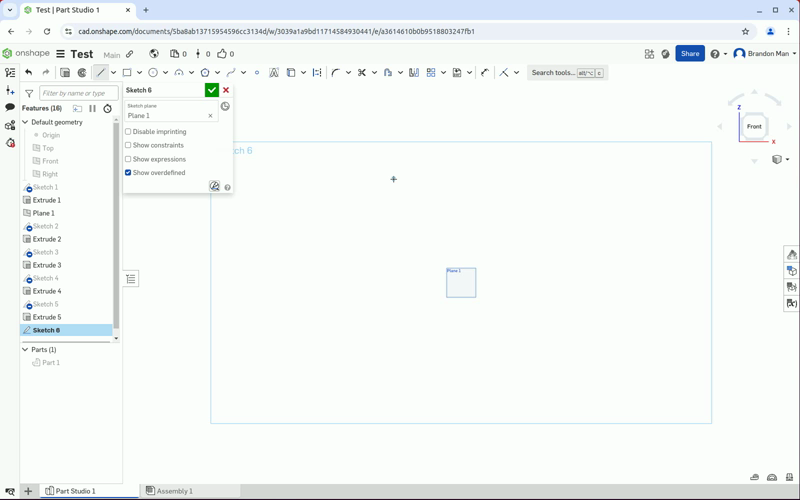
key_down(shift)
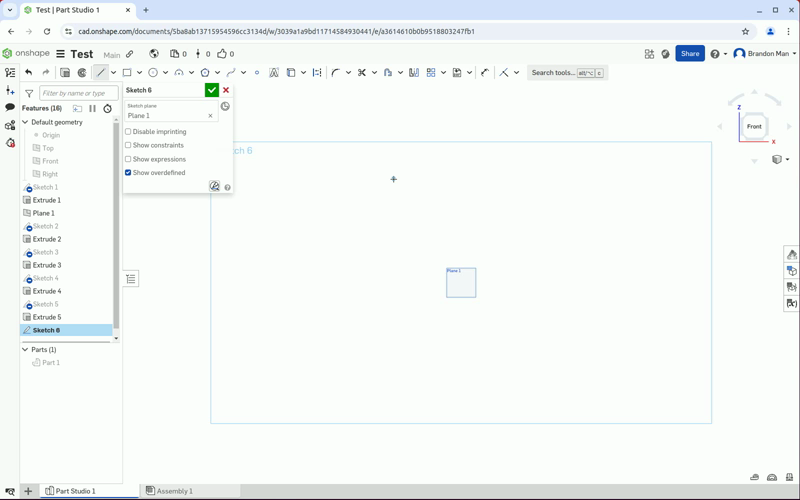
mouse_move(423, 178)
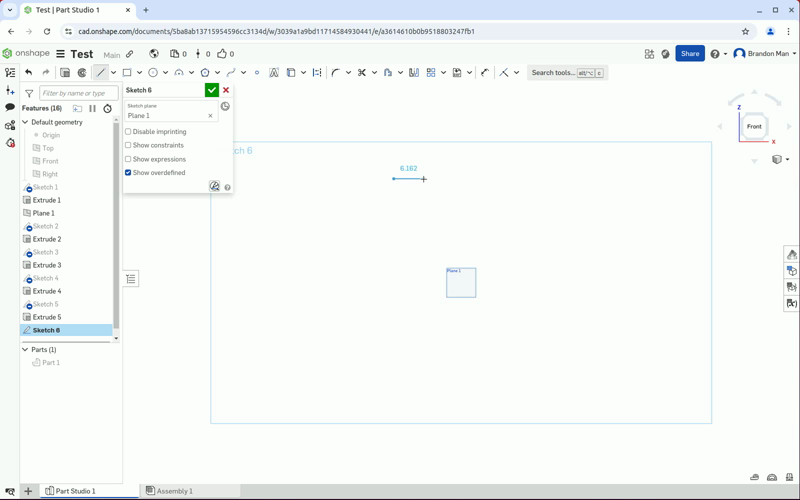
mouse_move(416, 178)
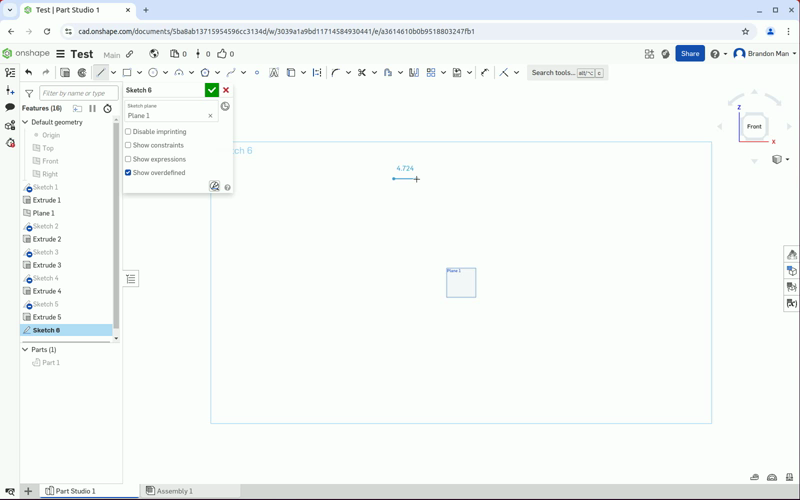
click(416, 178)
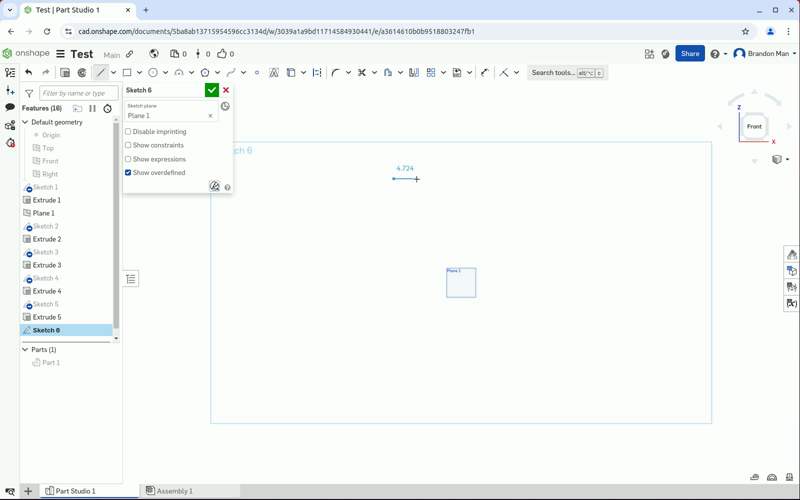
key_up(shift)
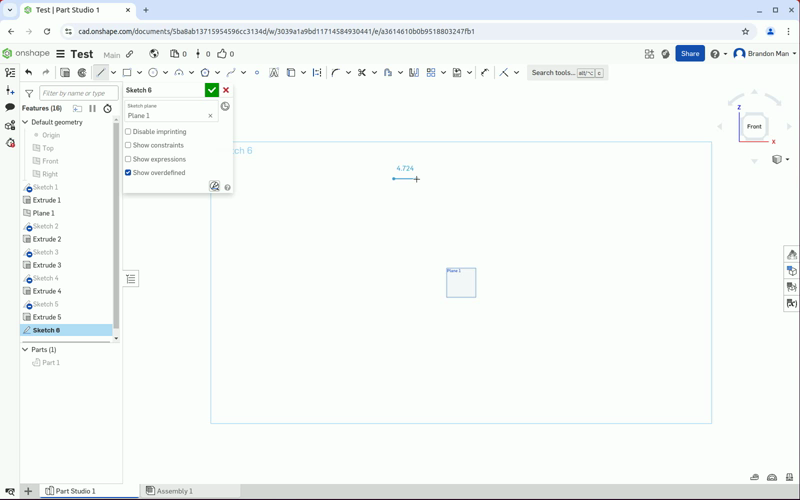
key_down(shift)
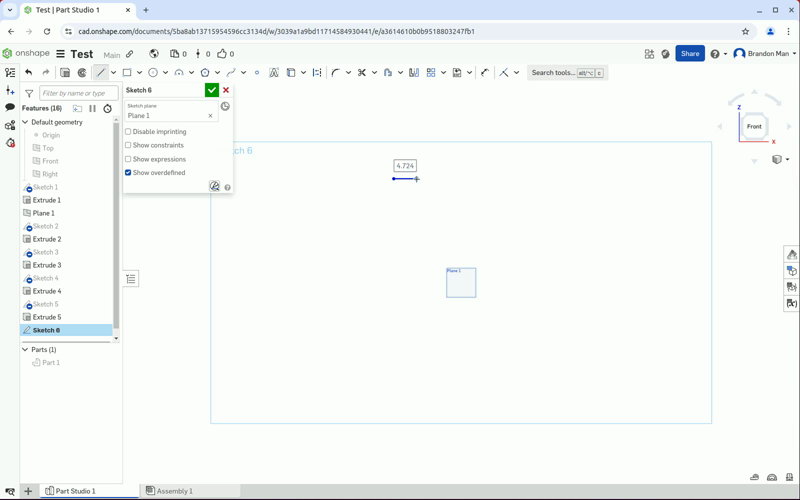
mouse_move(447, 178)
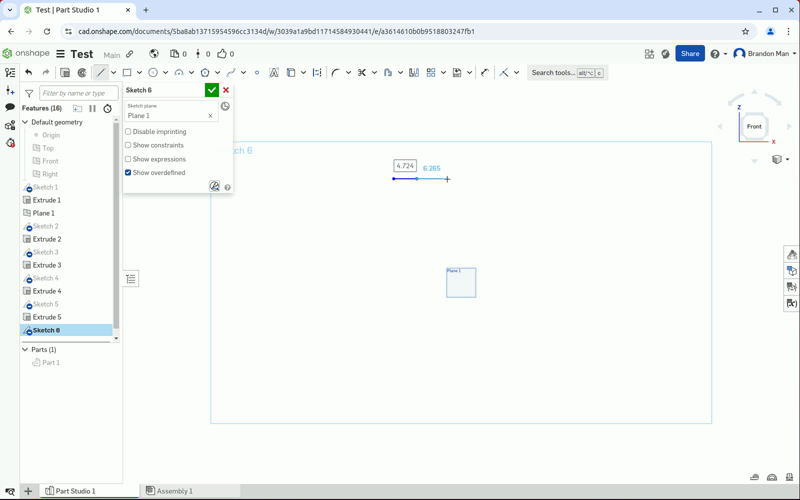
mouse_move(417, 169)
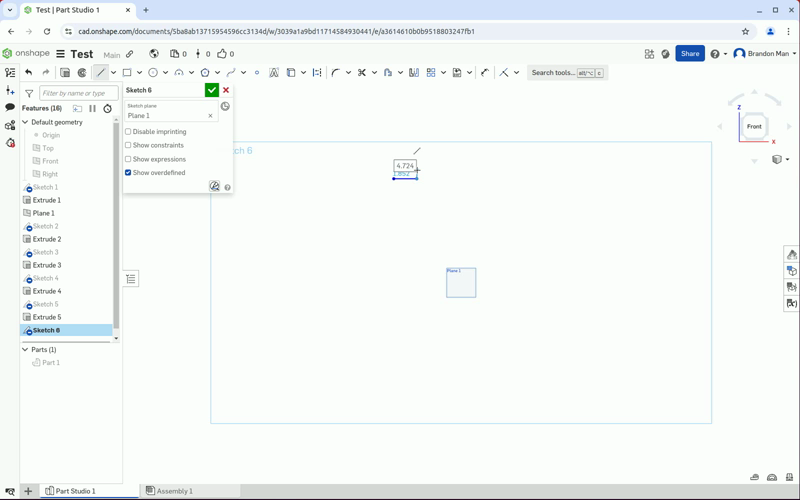
click(417, 169)
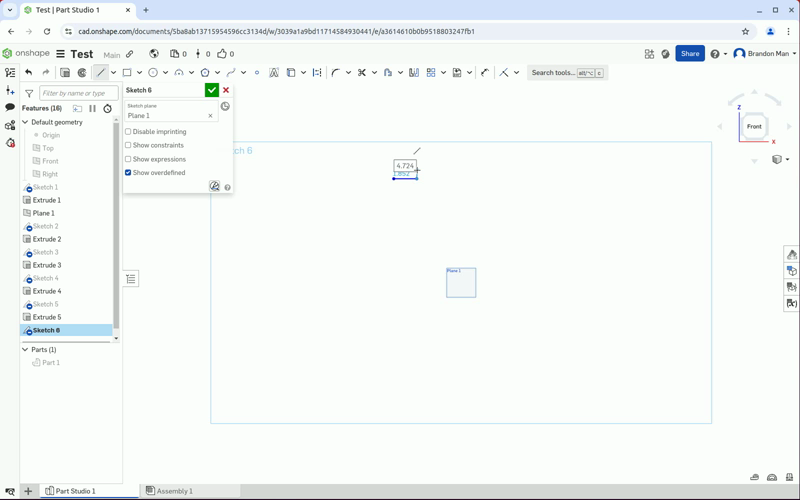
key_up(shift)
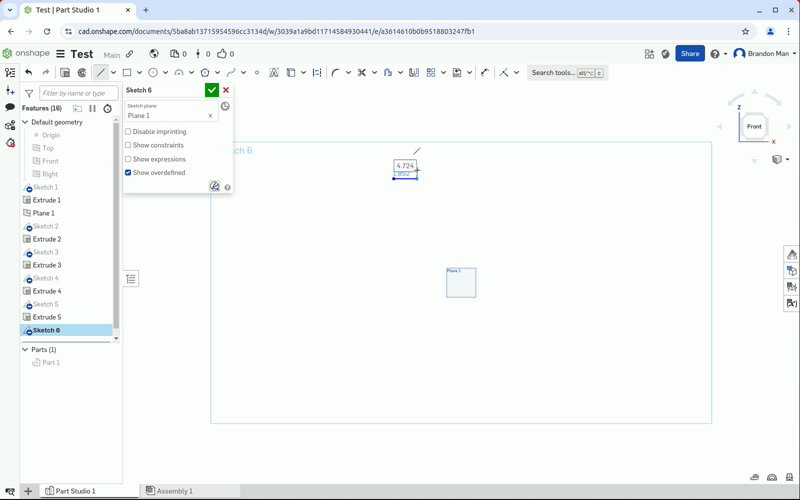
key_down(shift)
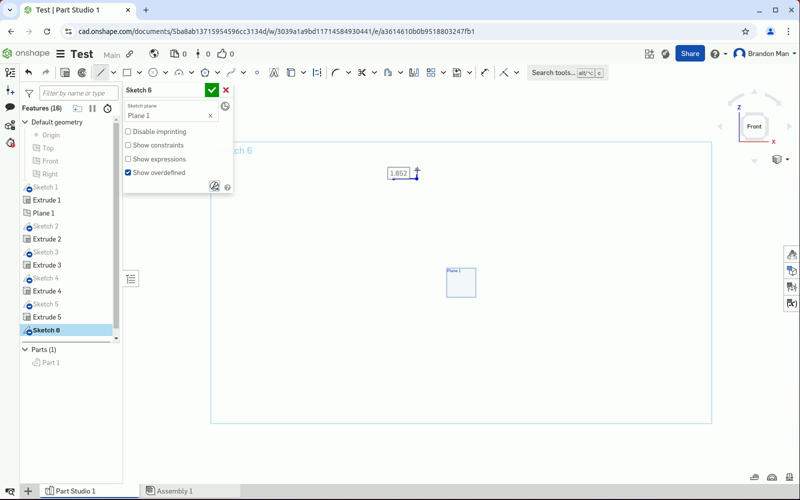
mouse_move(447, 169)
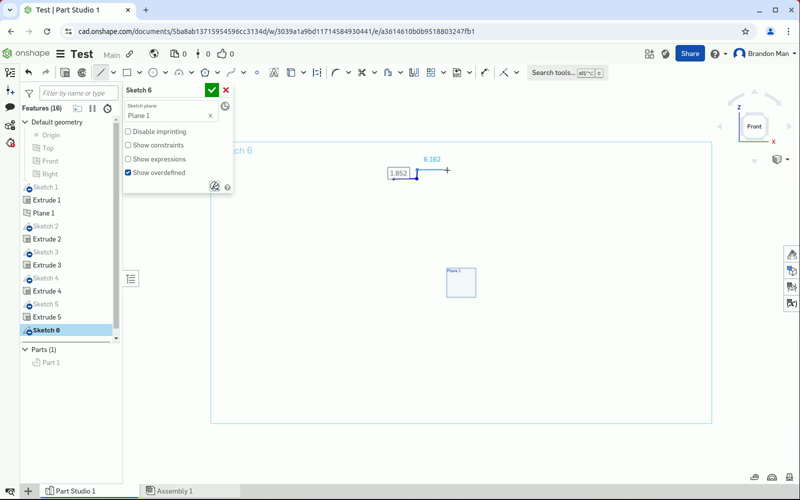
mouse_move(393, 169)
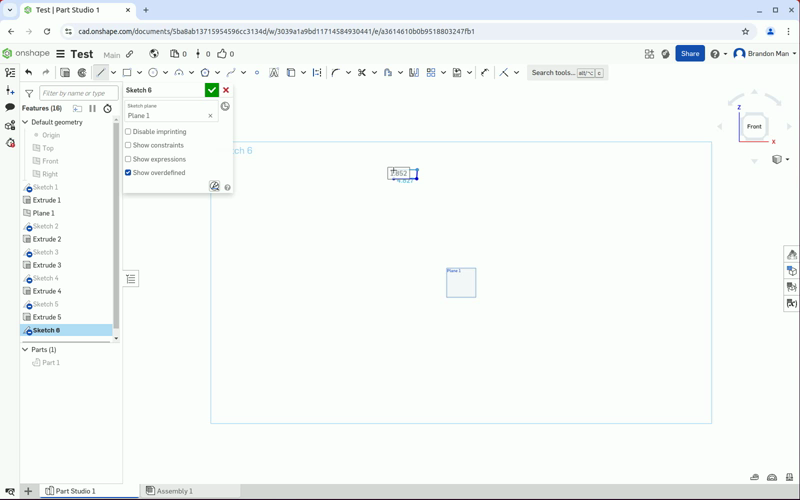
click(393, 169)
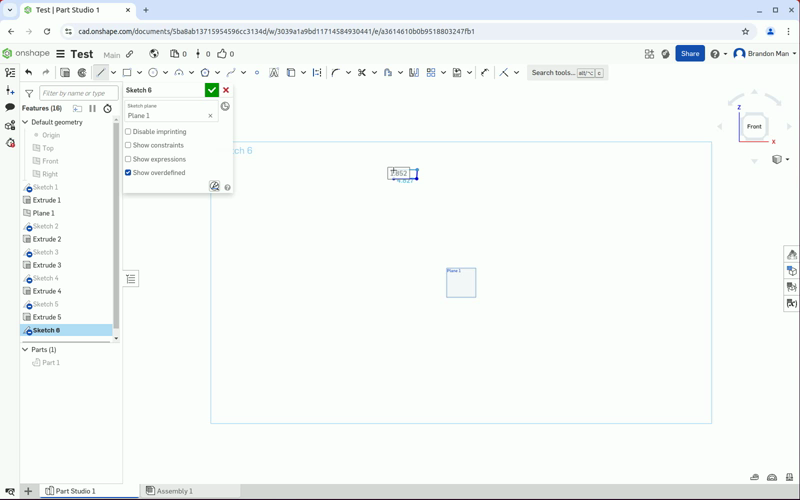
key_up(shift)
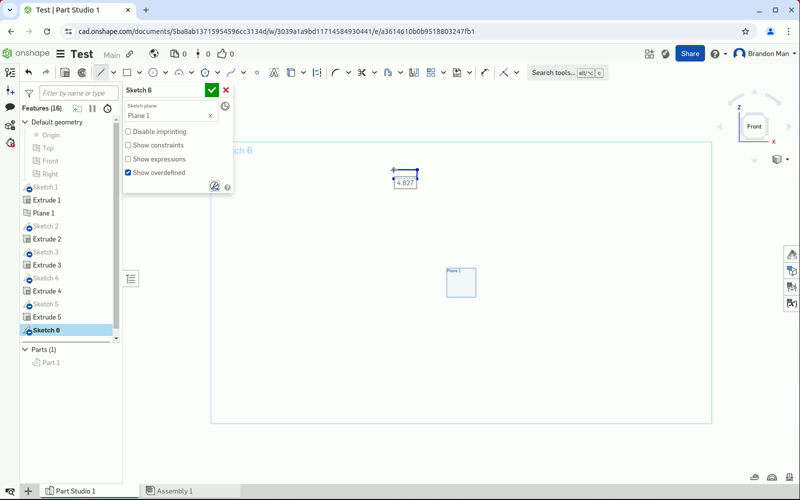
mouse_move(423, 169)
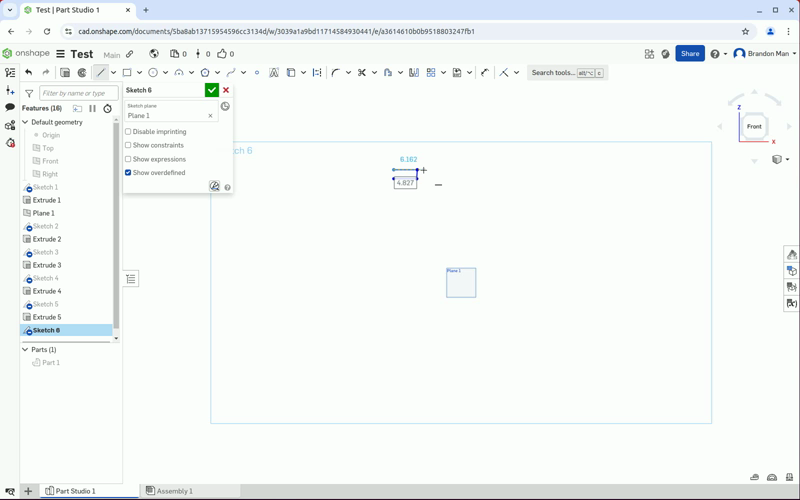
key_down(shift)
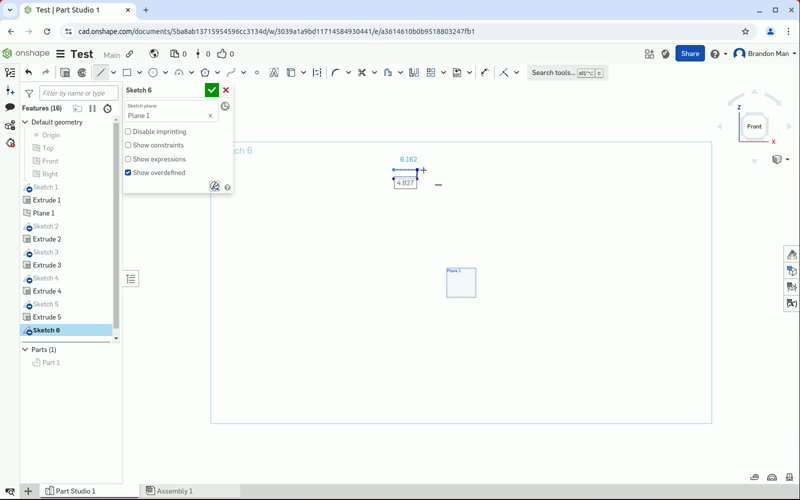
mouse_move(393, 178)
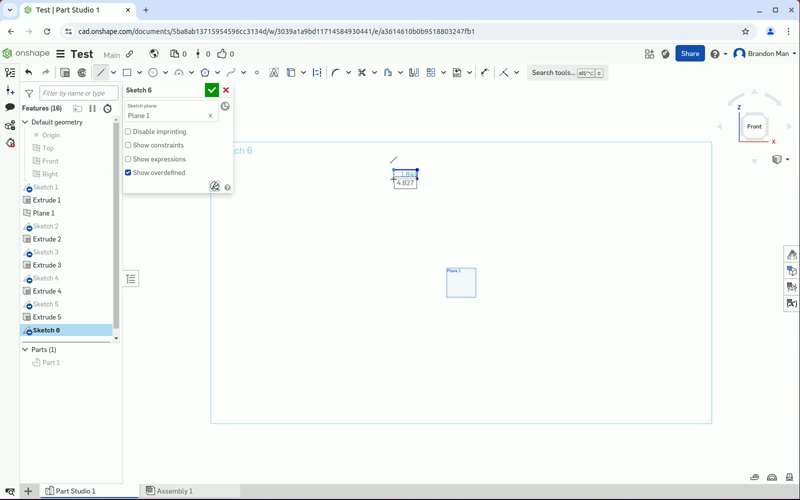
key_up(shift)
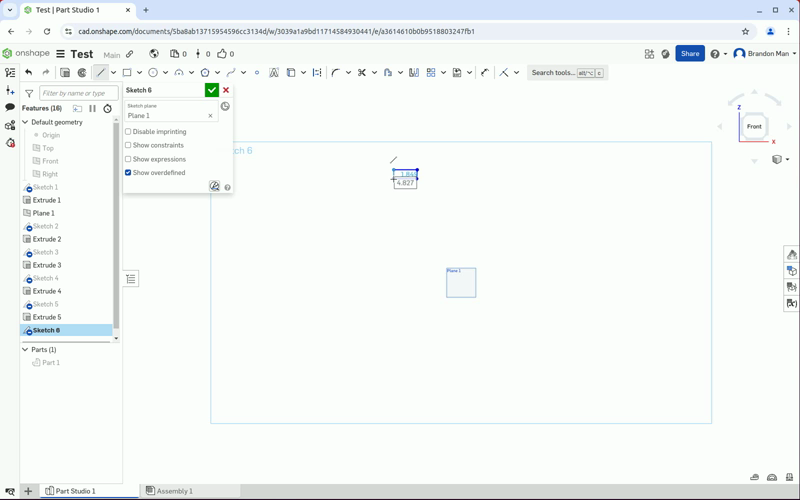
click(393, 178)
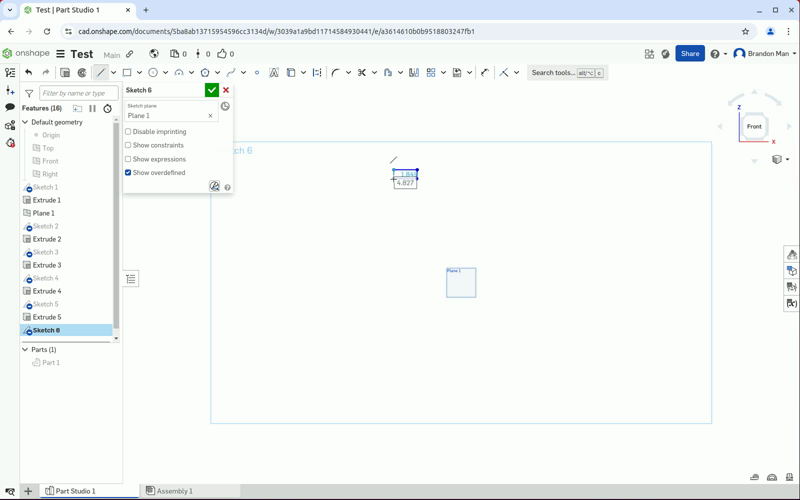
key(esc)
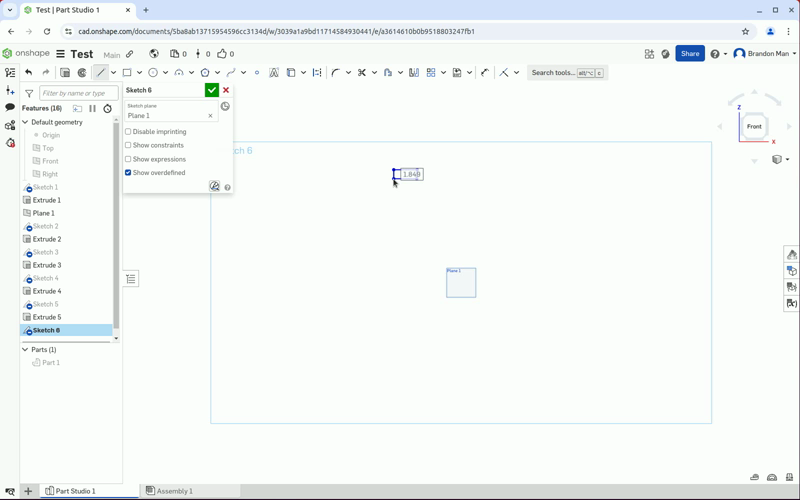
mouse_move(397, 170)
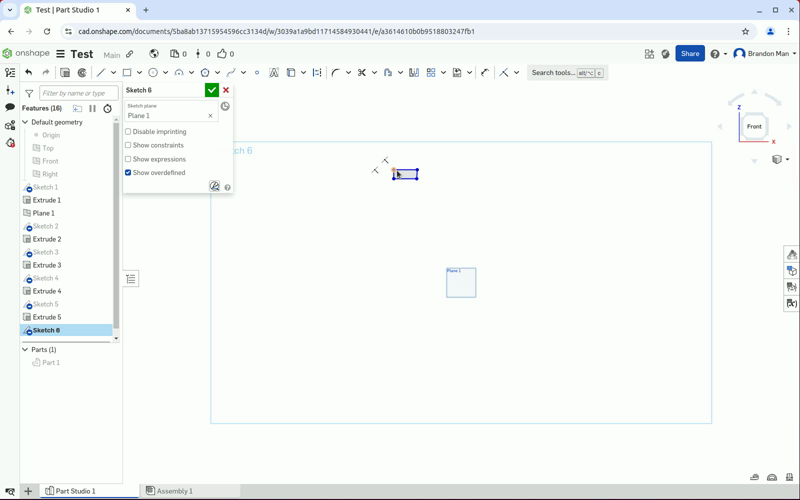
scroll(6)
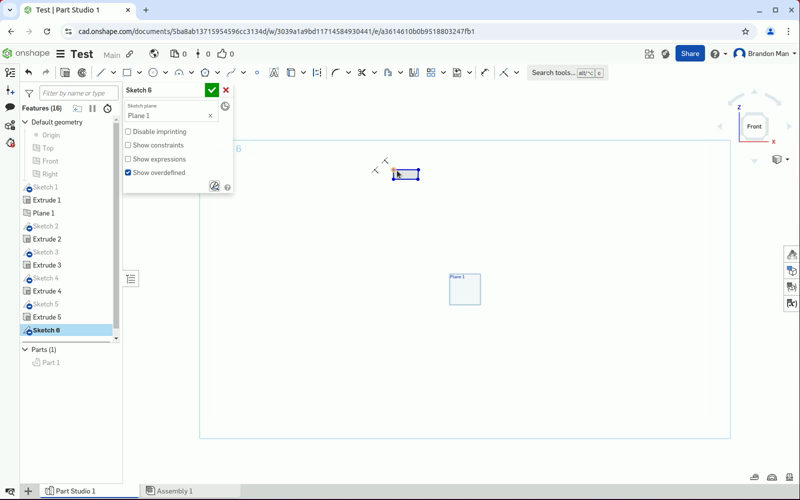
scroll(6)
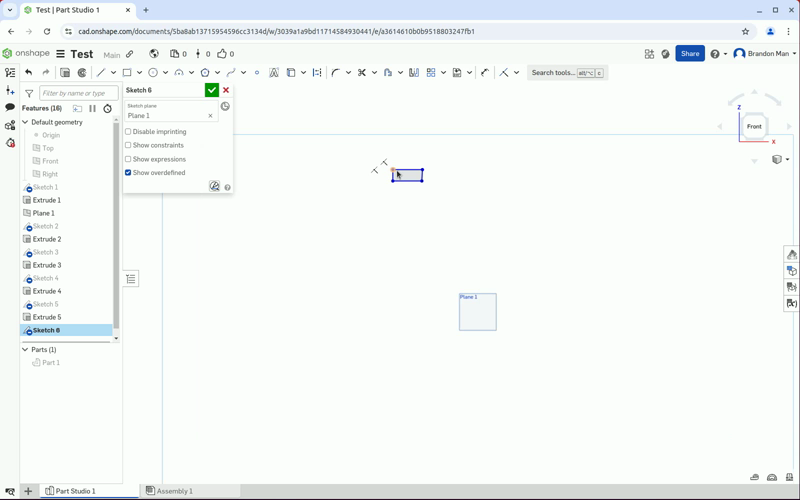
scroll(6)
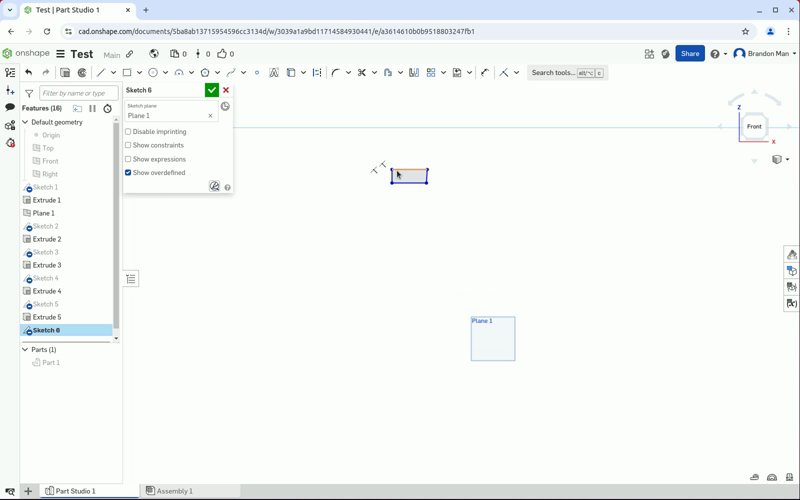
scroll(6)
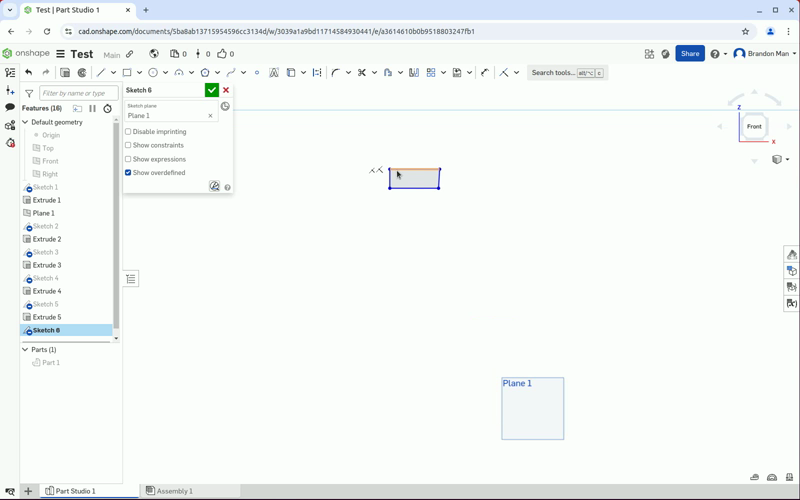
scroll(6)
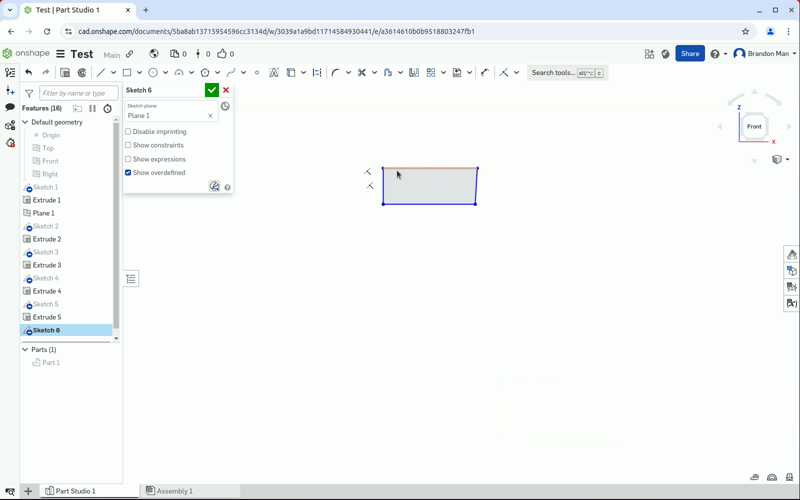
scroll(6)
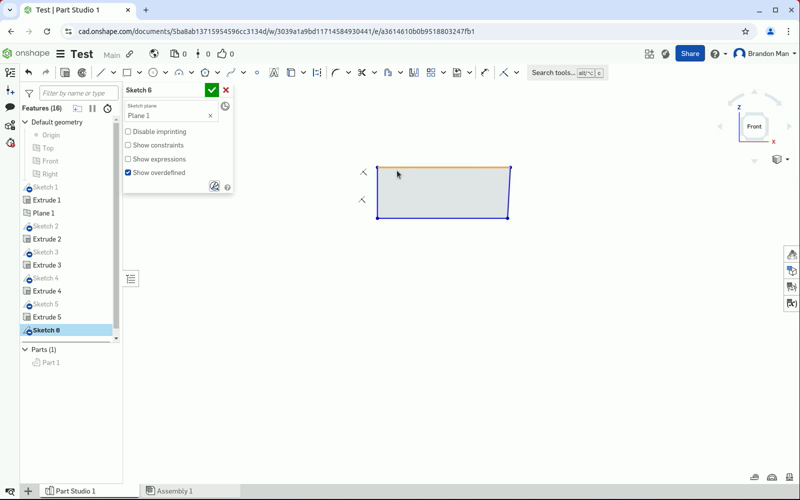
scroll(6)
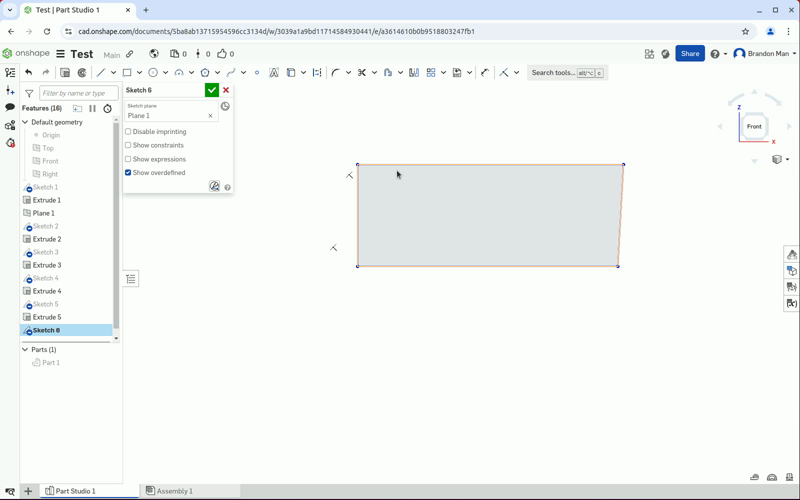
click(397, 170)
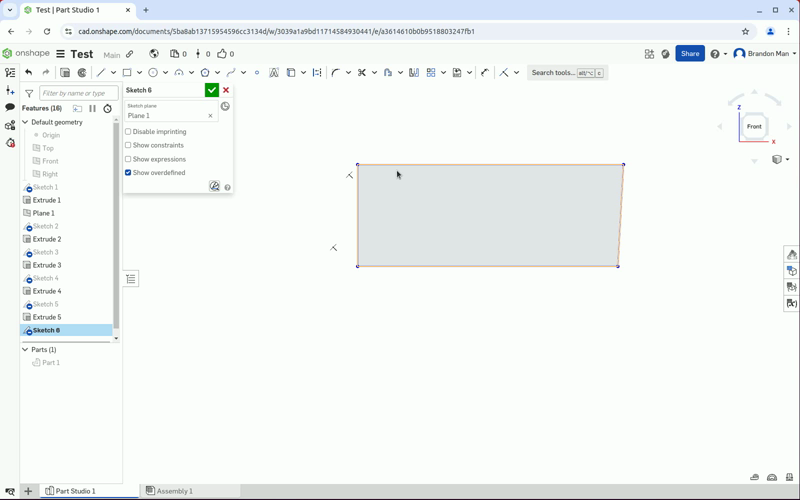
scroll(-6)
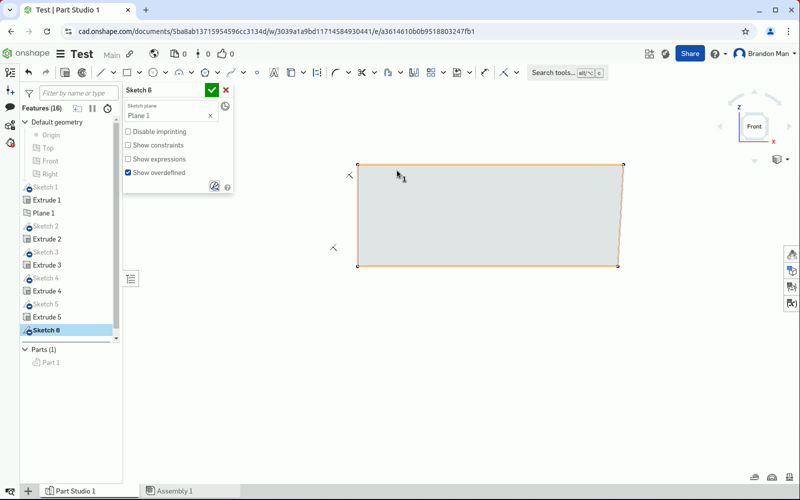
scroll(-6)
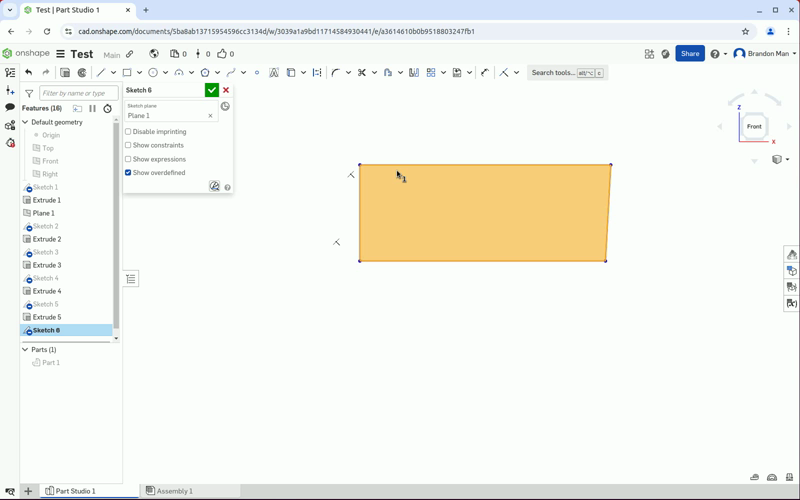
scroll(-6)
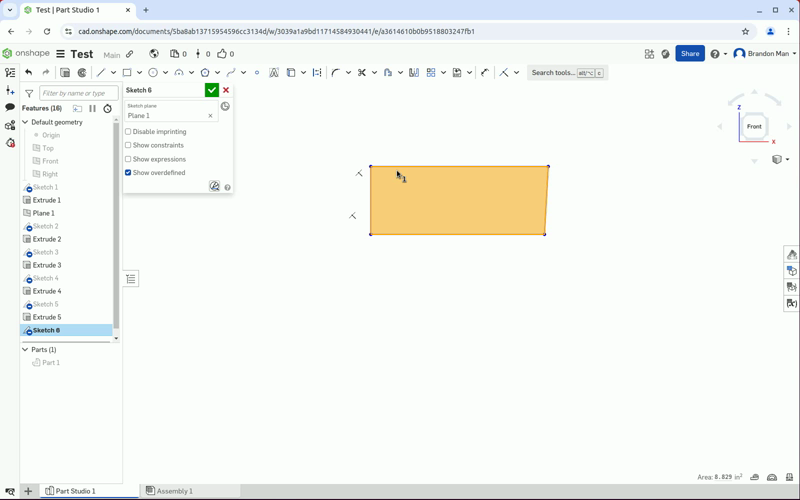
scroll(-6)
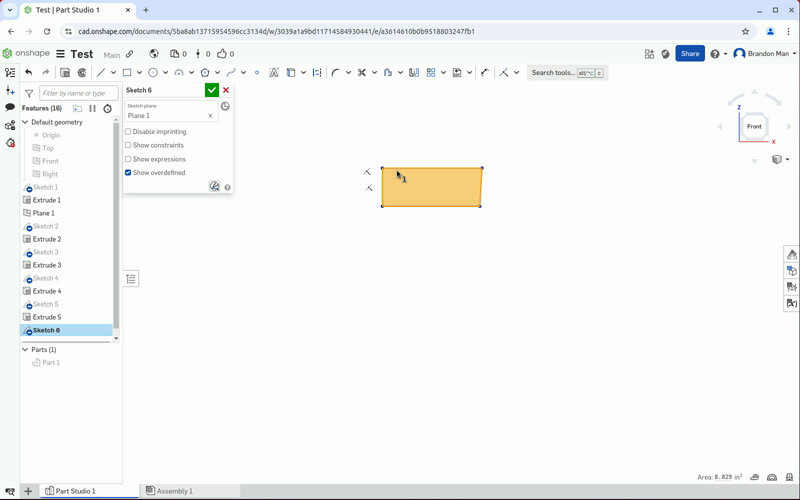
scroll(-6)
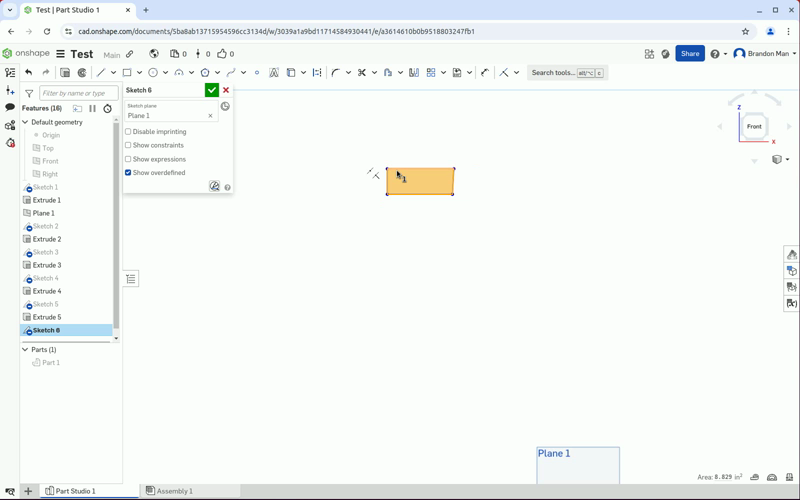
scroll(-6)
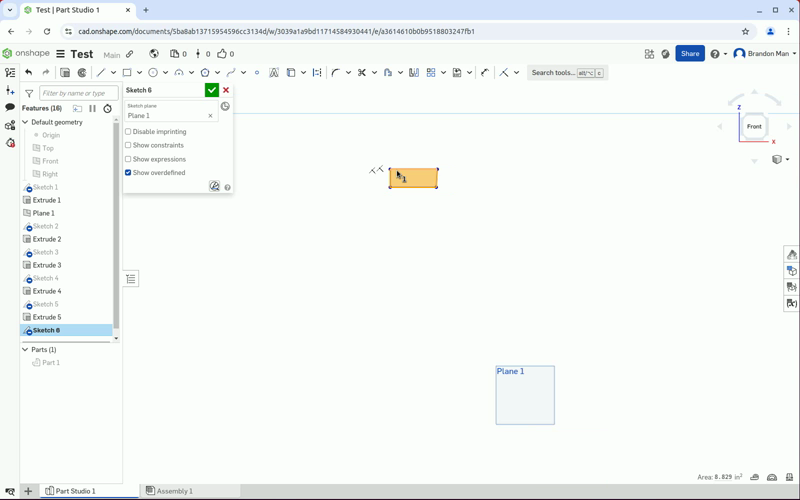
scroll(-6)
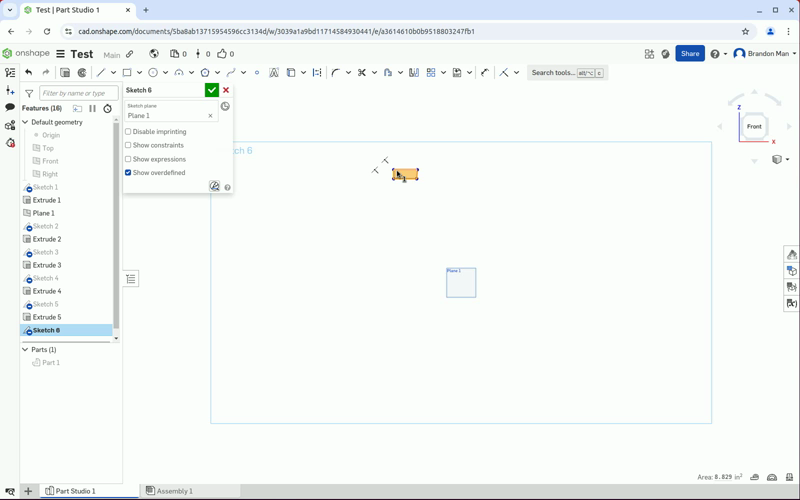
mouse_move(73, 352)
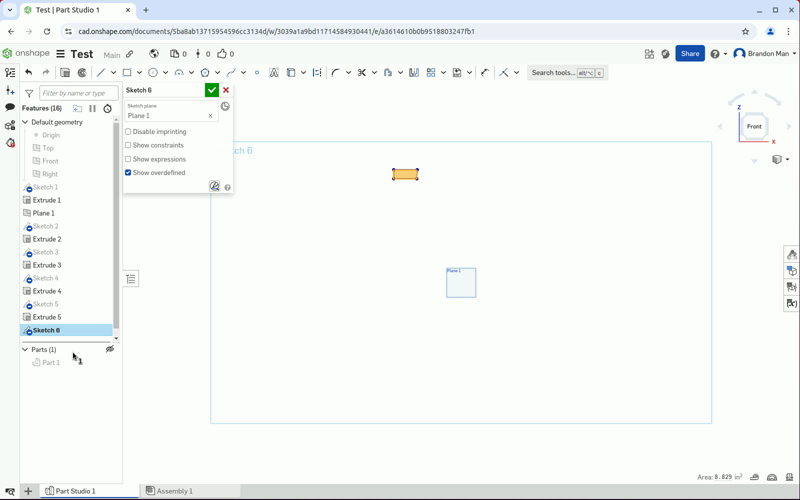
key(shift+y)
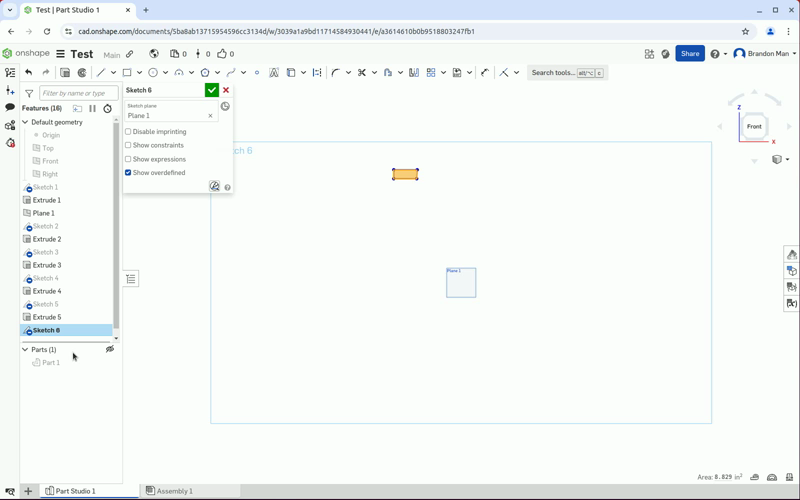
key(shift+e)
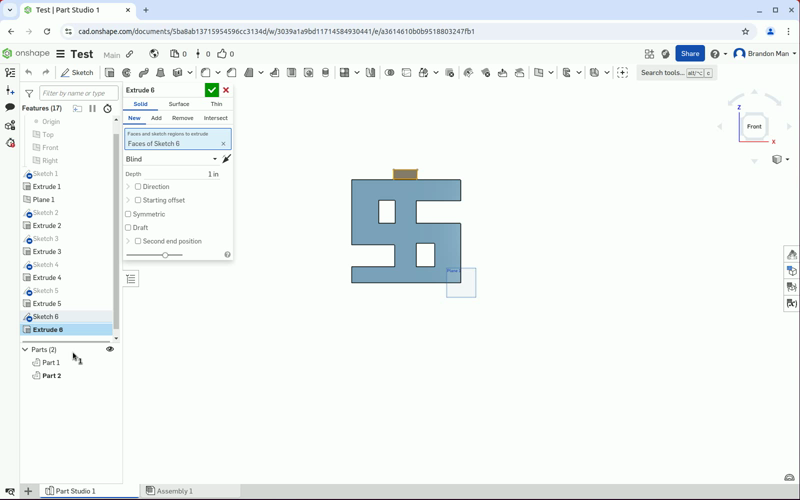
mouse_move(143, 106)
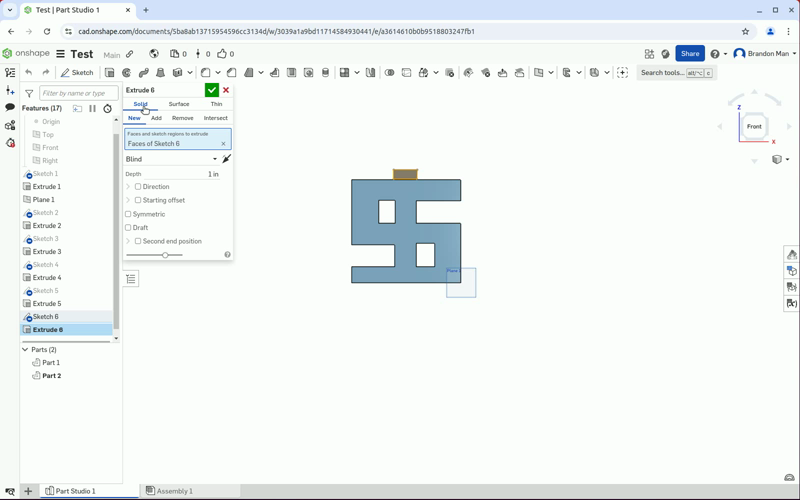
click(143, 106)
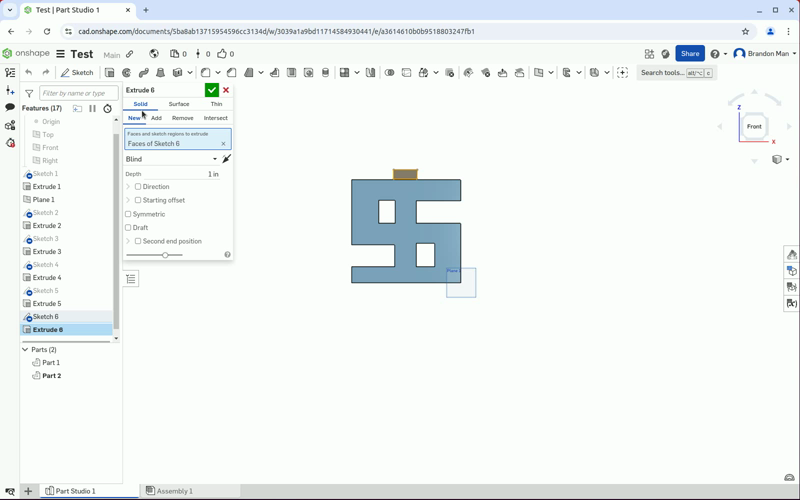
mouse_move(137, 120)
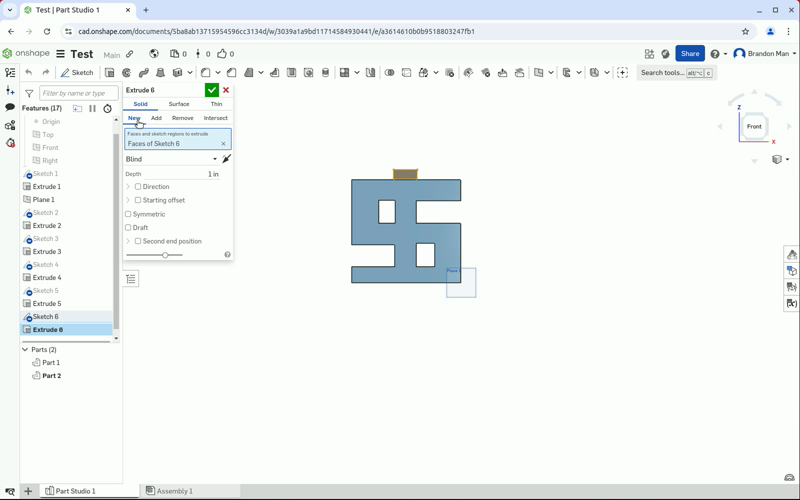
click(137, 120)
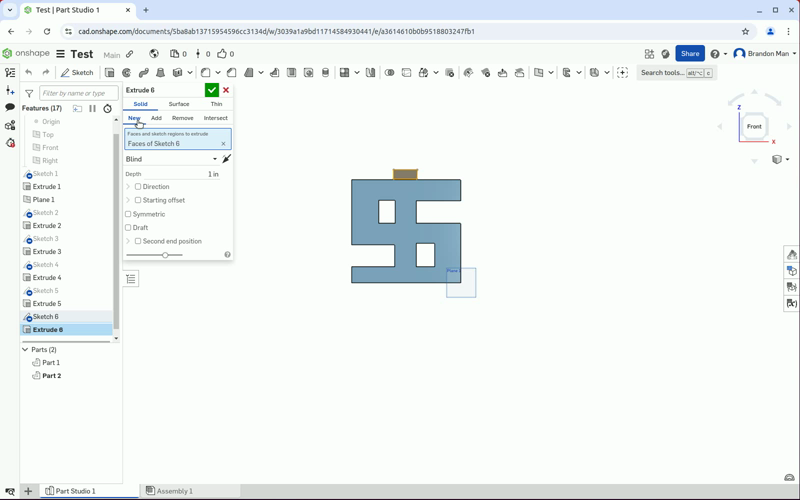
key(tab, 4)
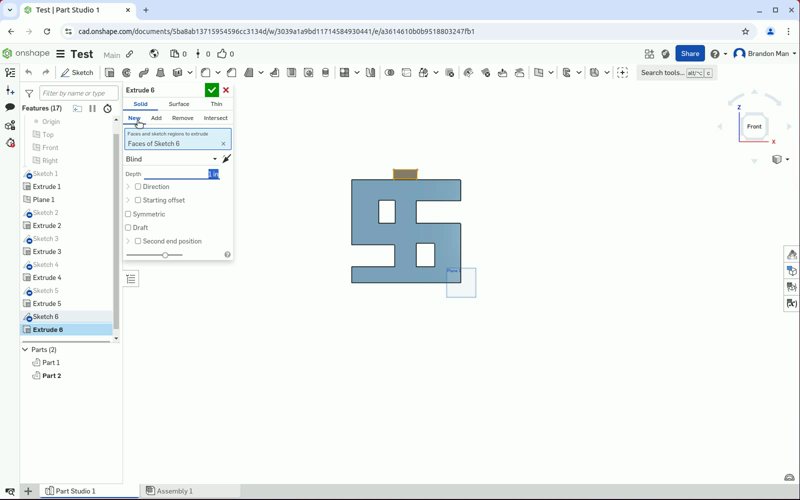
text(-5.536)
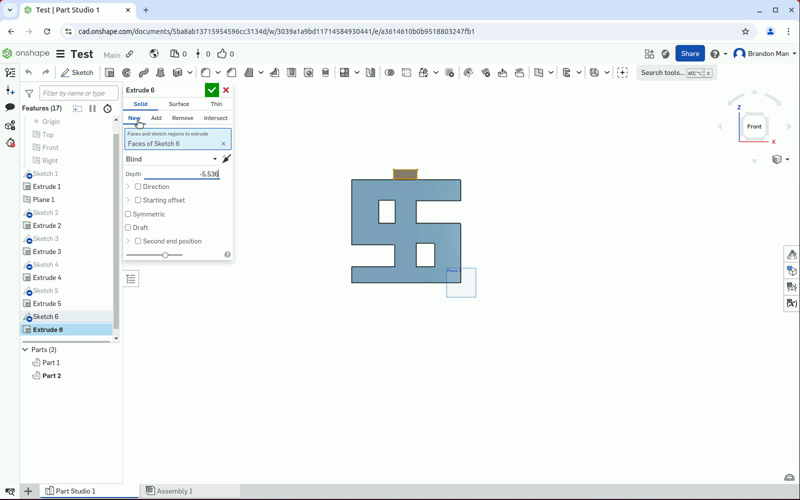
key(enter)
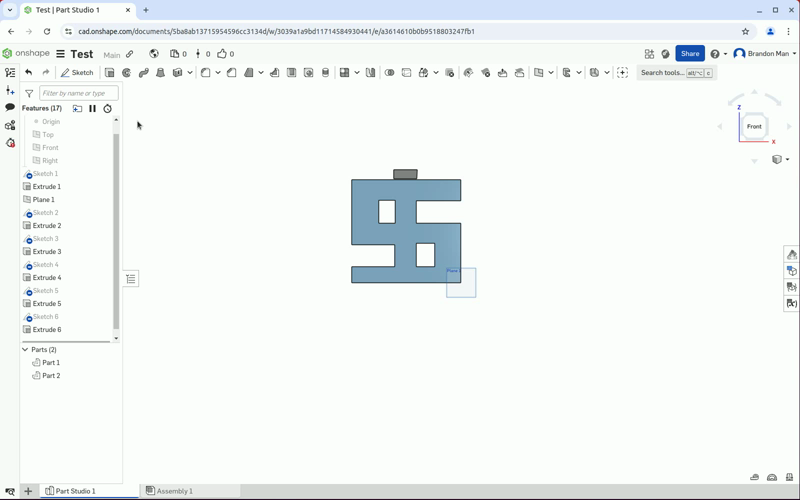
key(shift+h)
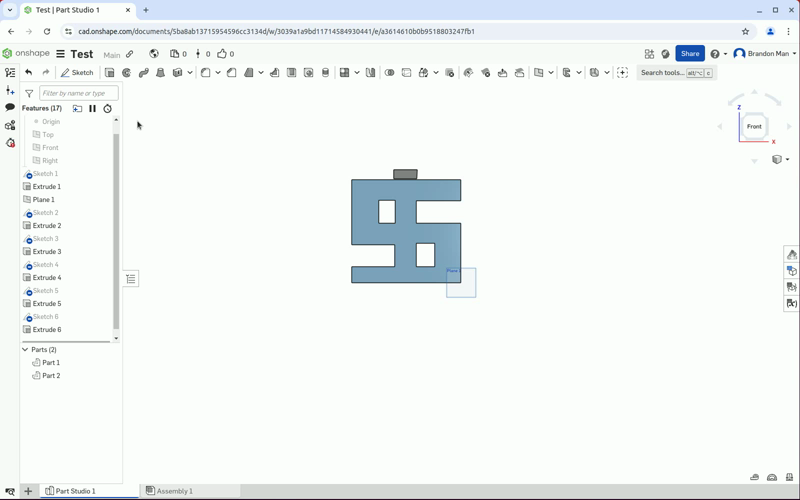
key(shift+h)
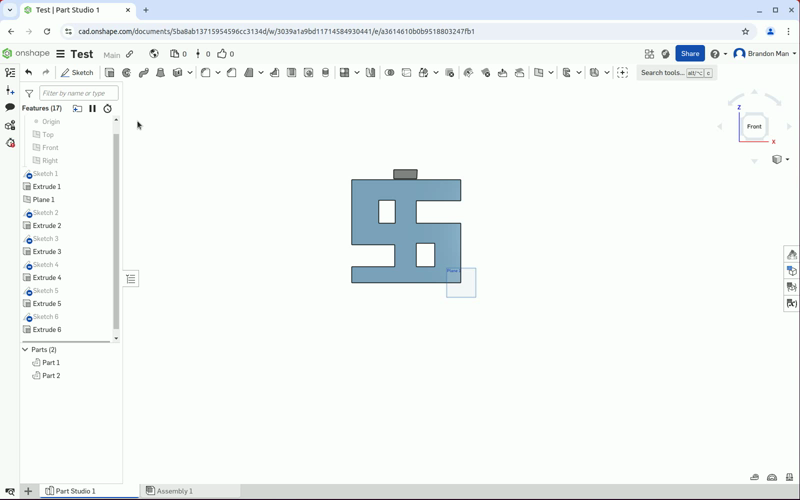
mouse_move(69, 176)
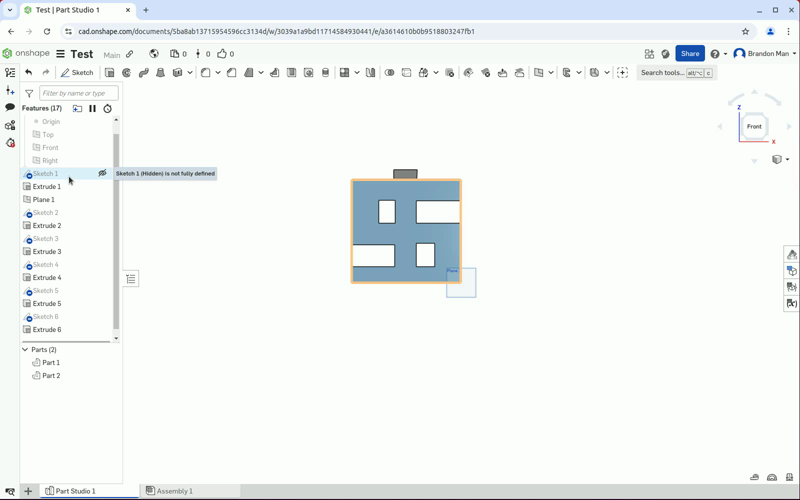
click(69, 176)
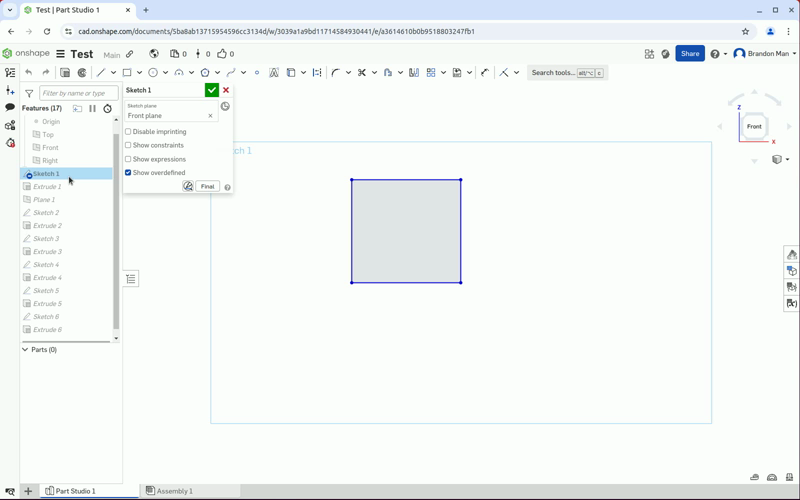
mouse_move(229, 92)
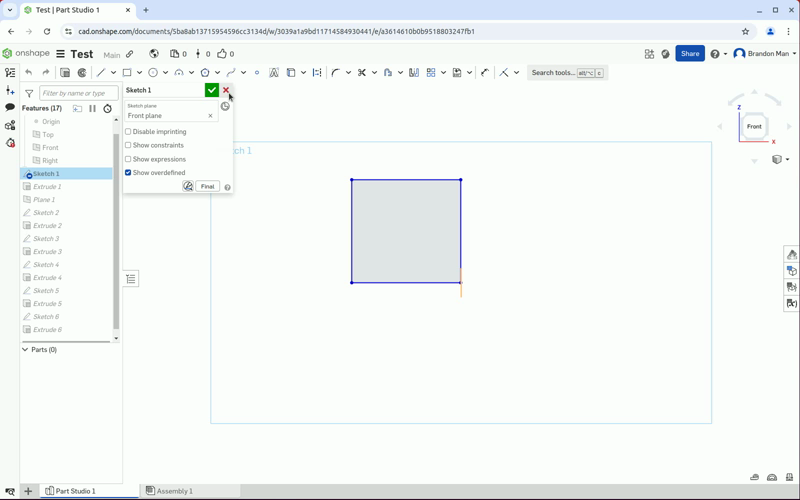
click(229, 92)
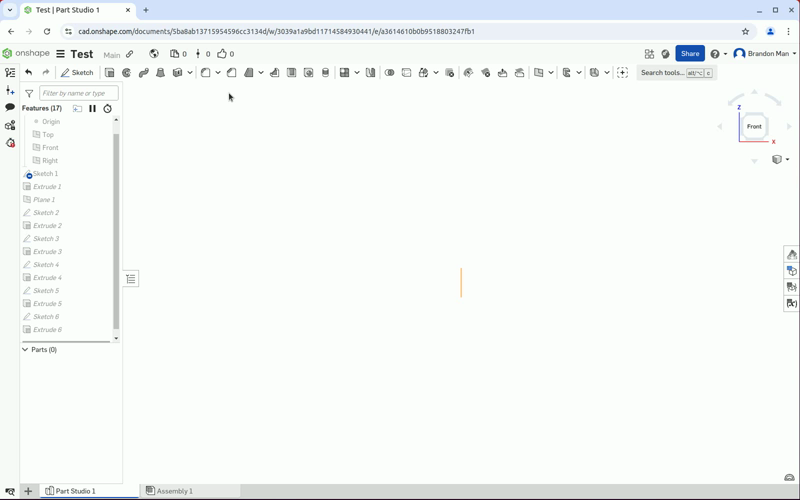
key(shift+s)
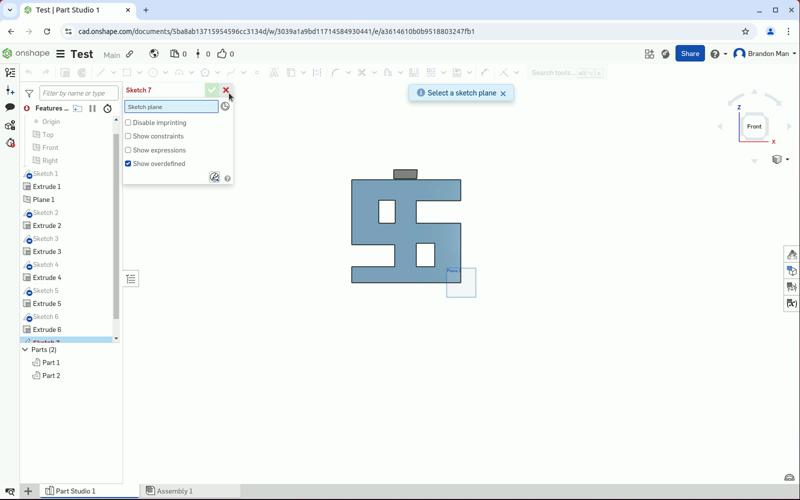
mouse_move(69, 189)
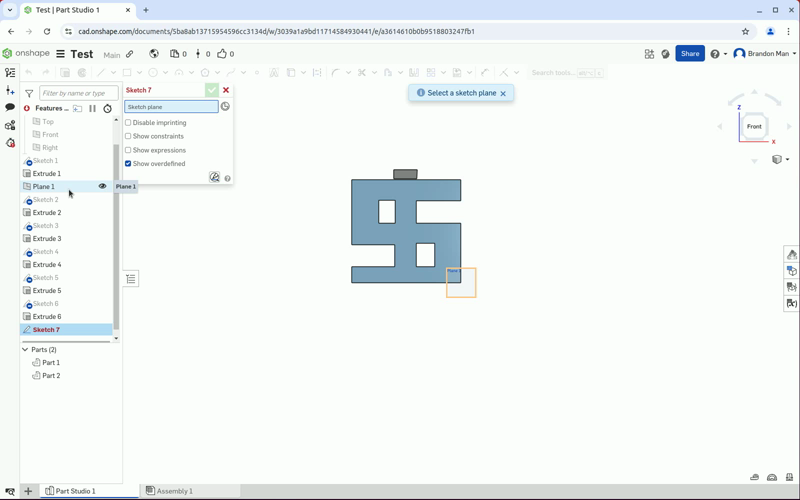
click(69, 189)
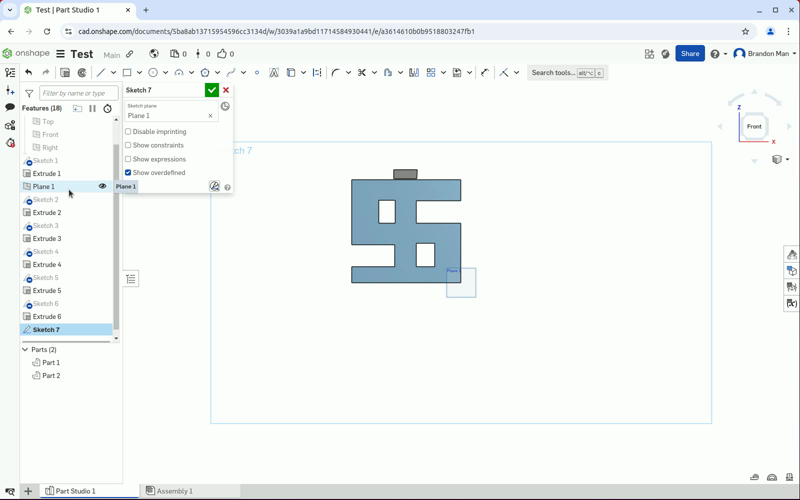
mouse_move(73, 352)
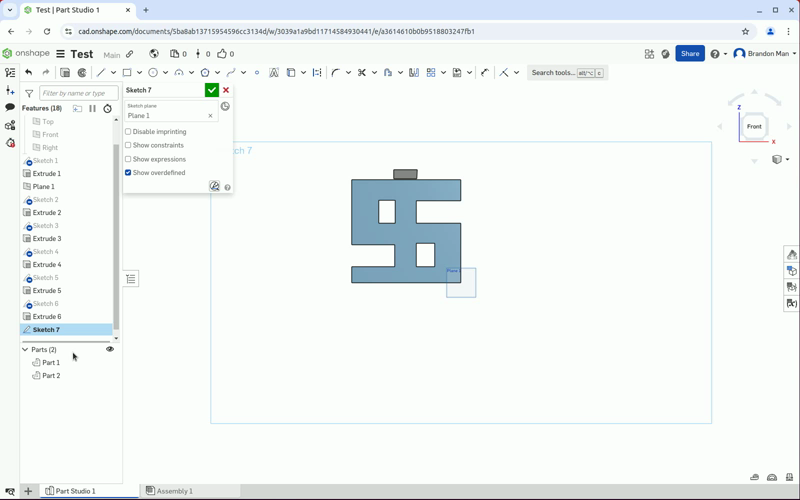
key(y)
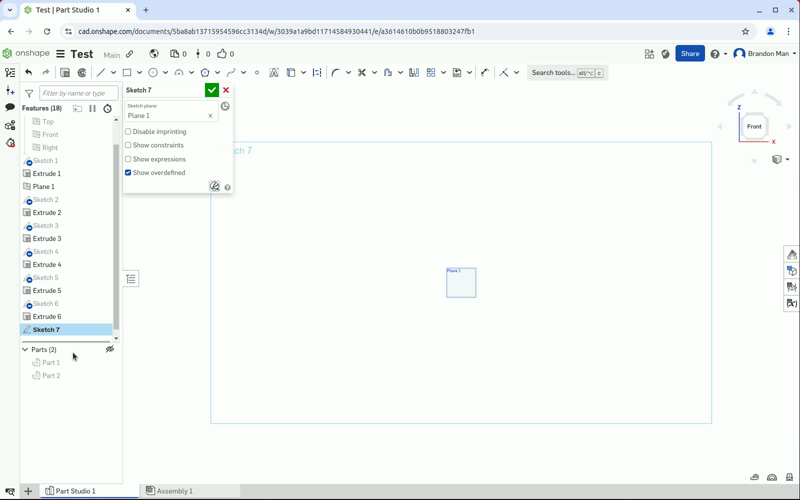
key(l)
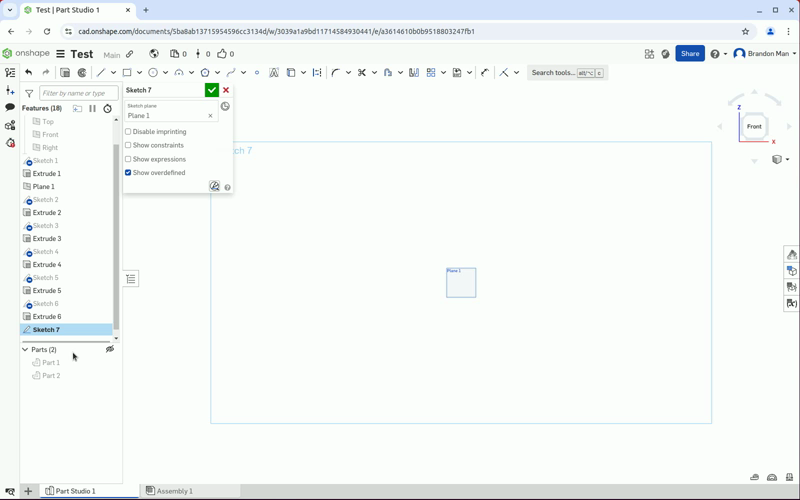
key_down(shift)
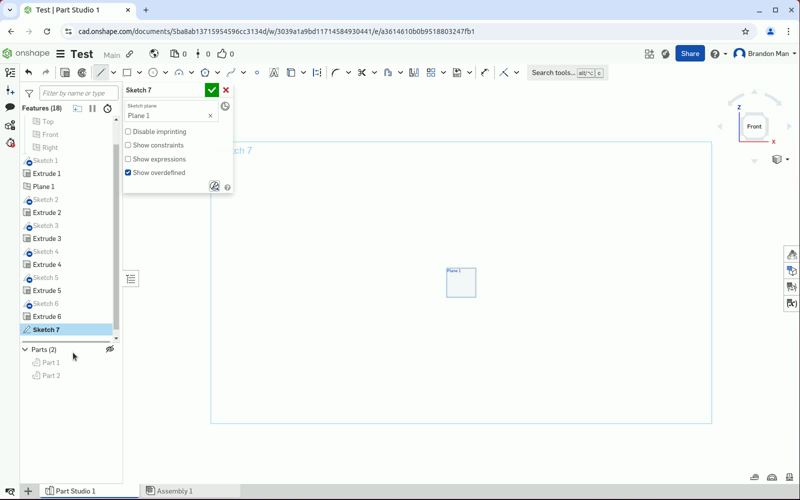
mouse_move(393, 291)
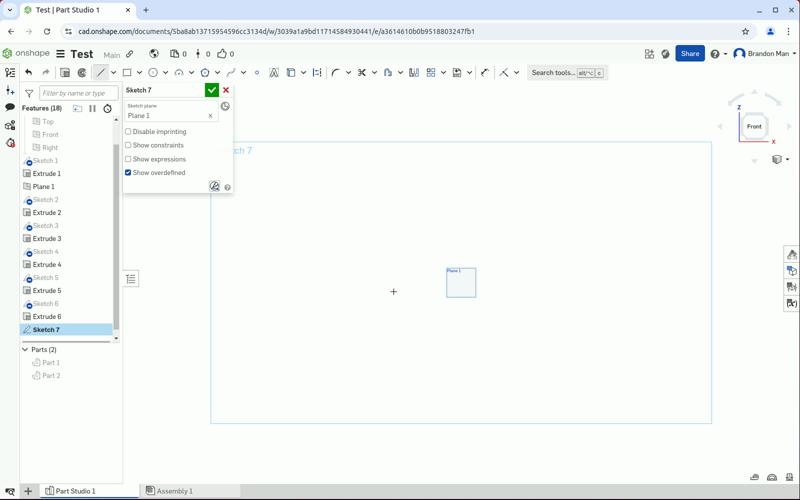
click(393, 291)
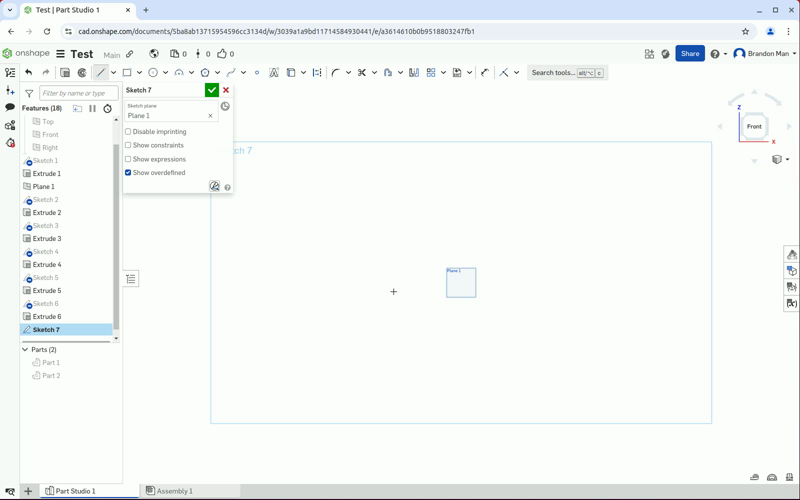
key_up(shift)
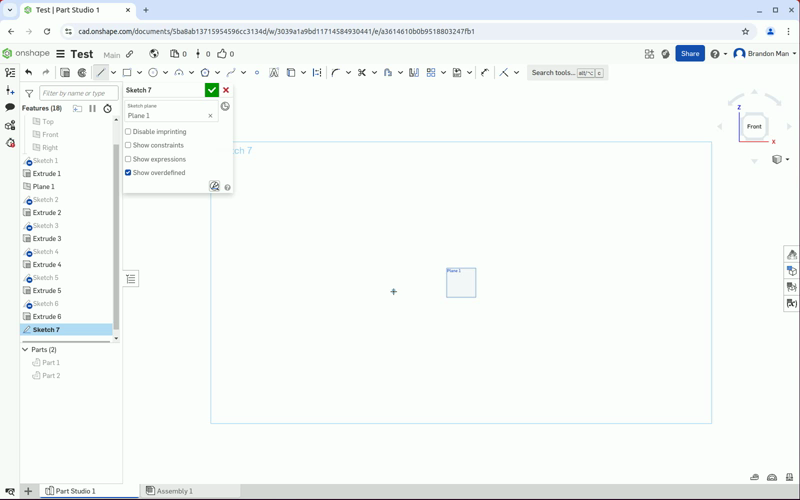
key_down(shift)
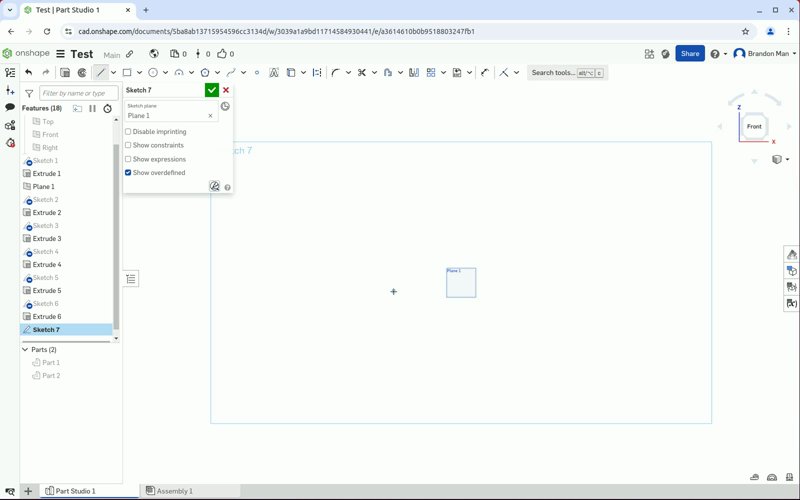
mouse_move(423, 291)
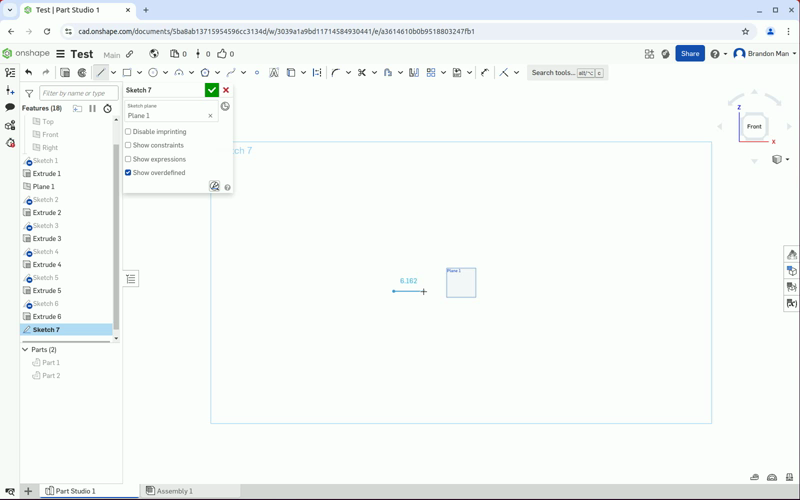
mouse_move(417, 291)
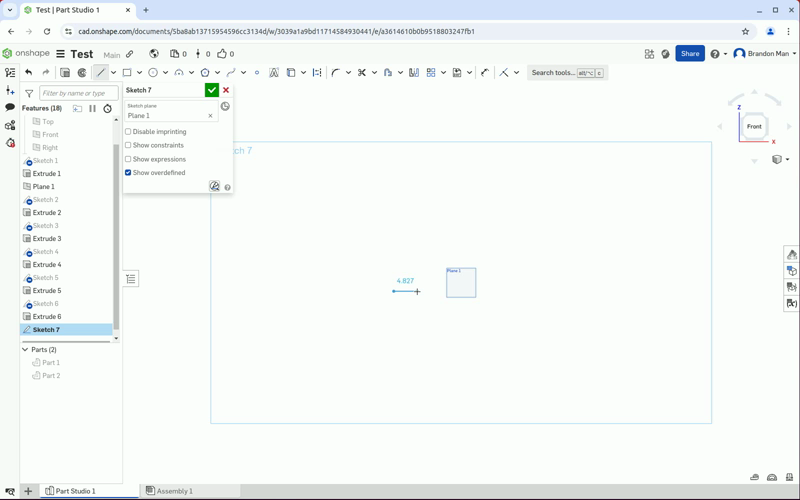
click(417, 291)
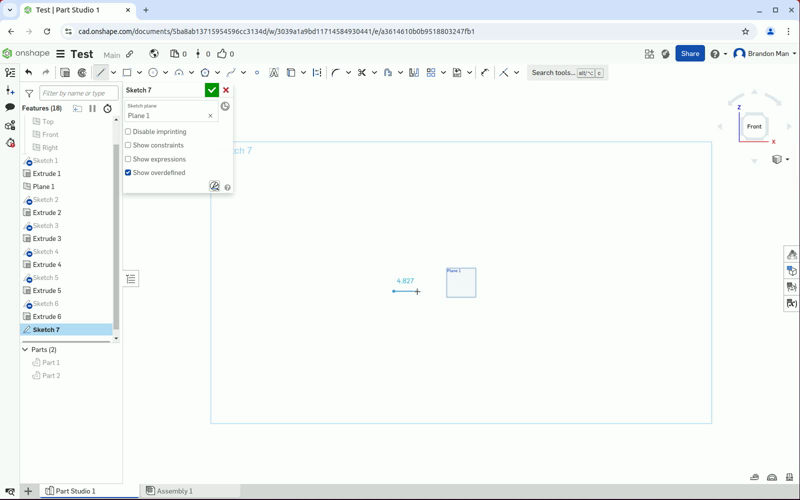
key_up(shift)
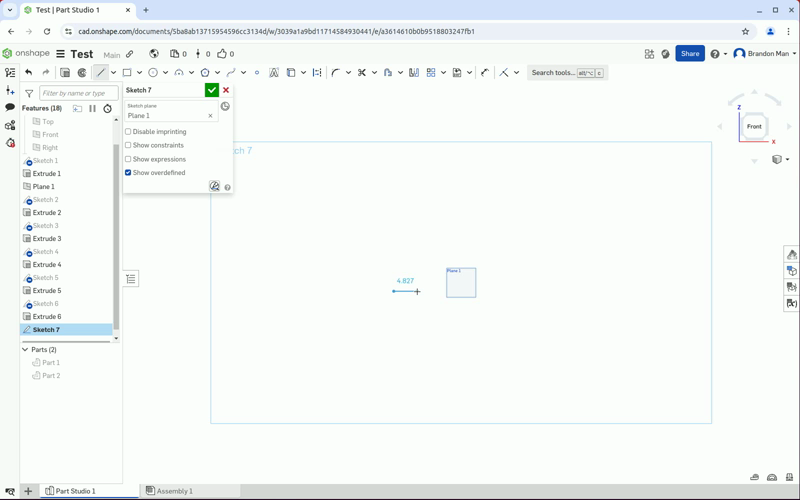
key_down(shift)
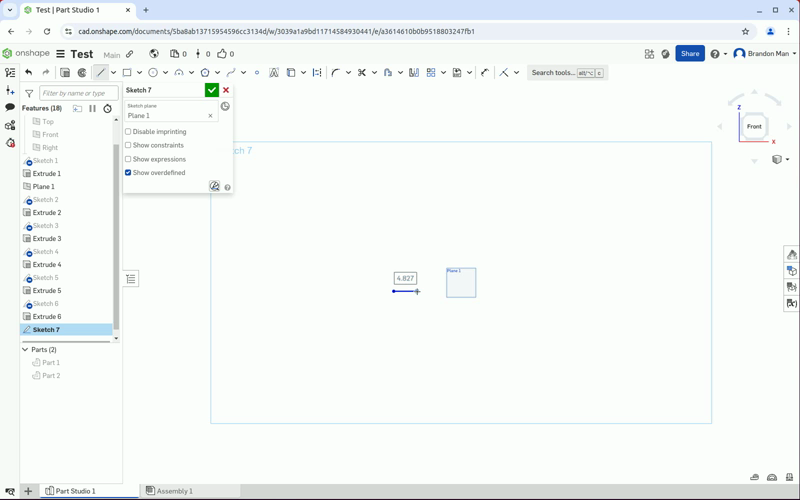
mouse_move(447, 291)
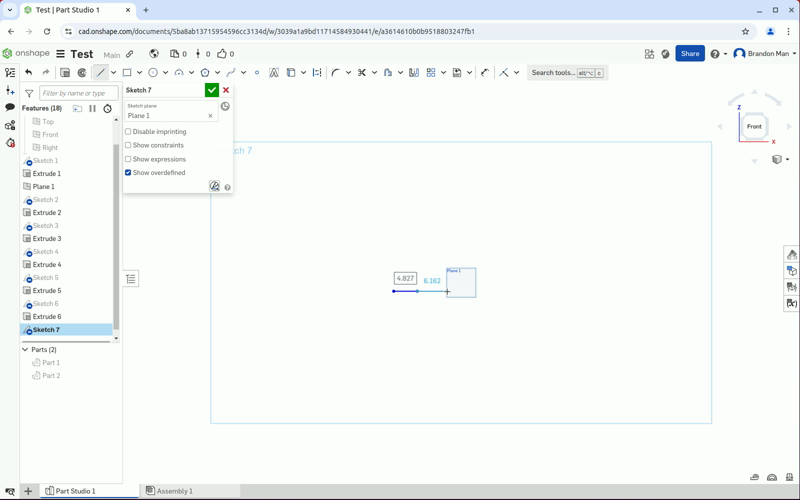
mouse_move(417, 282)
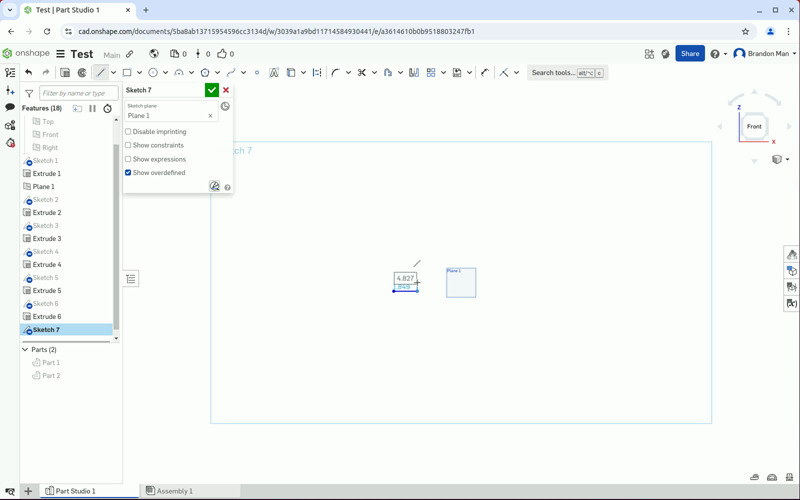
click(417, 282)
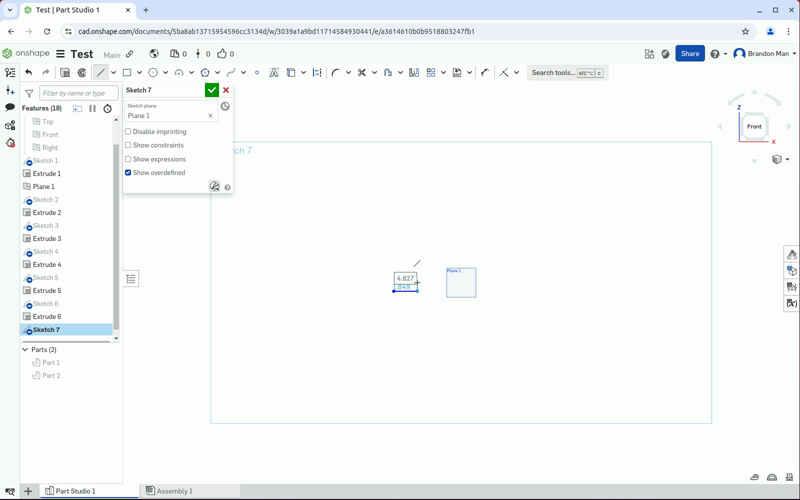
key_up(shift)
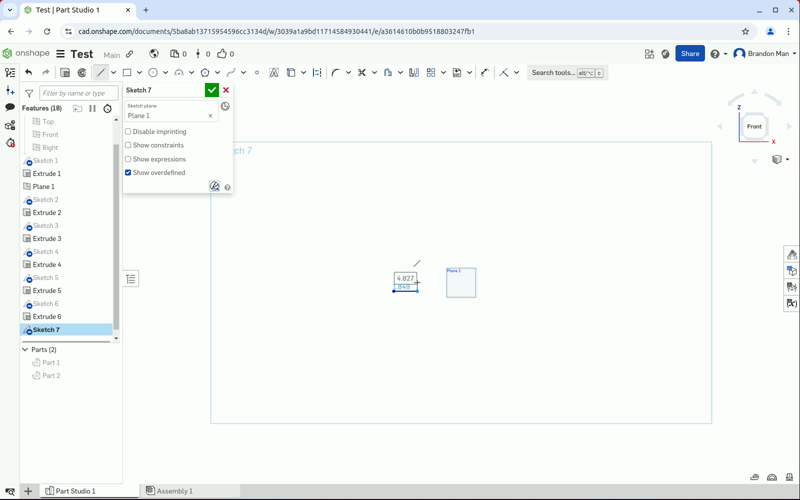
key_down(shift)
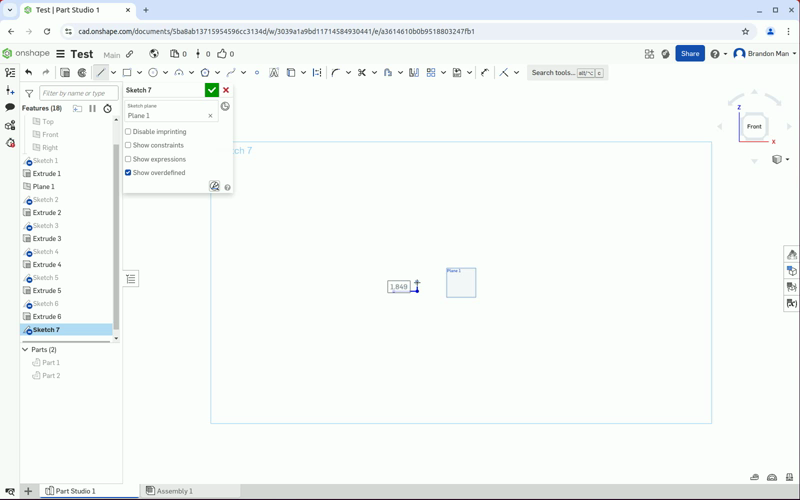
mouse_move(447, 282)
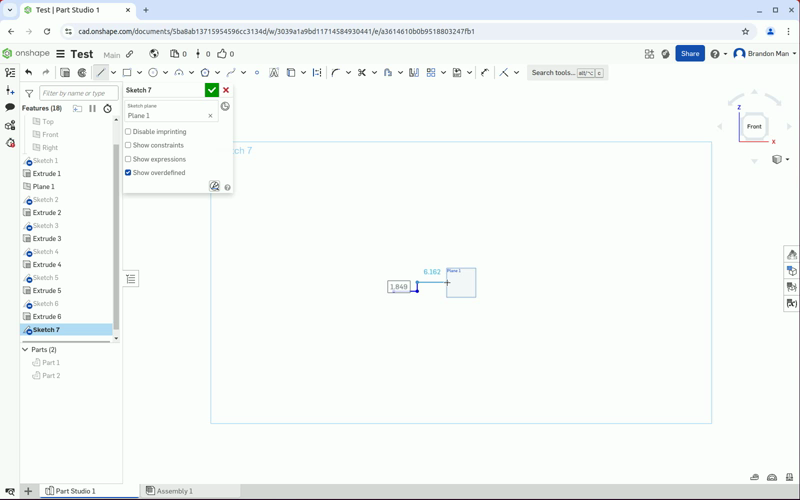
mouse_move(393, 282)
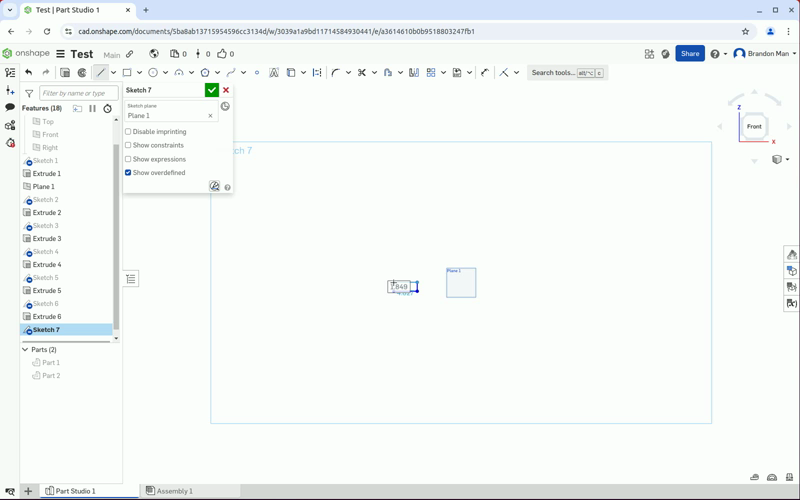
click(393, 282)
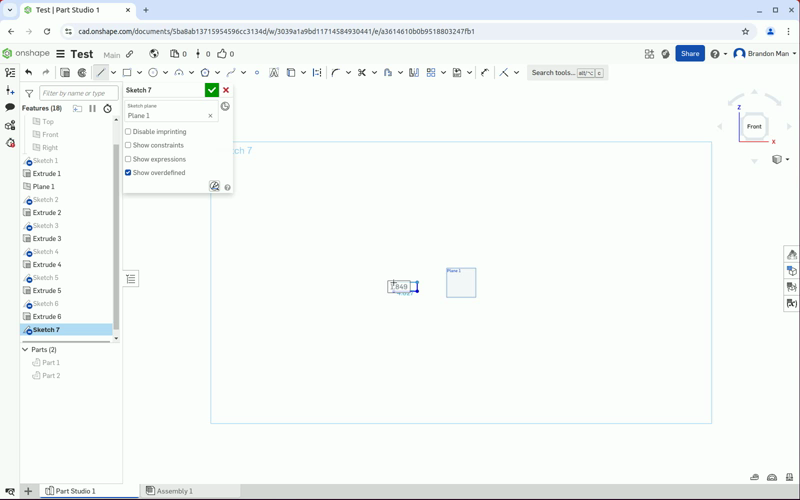
key_up(shift)
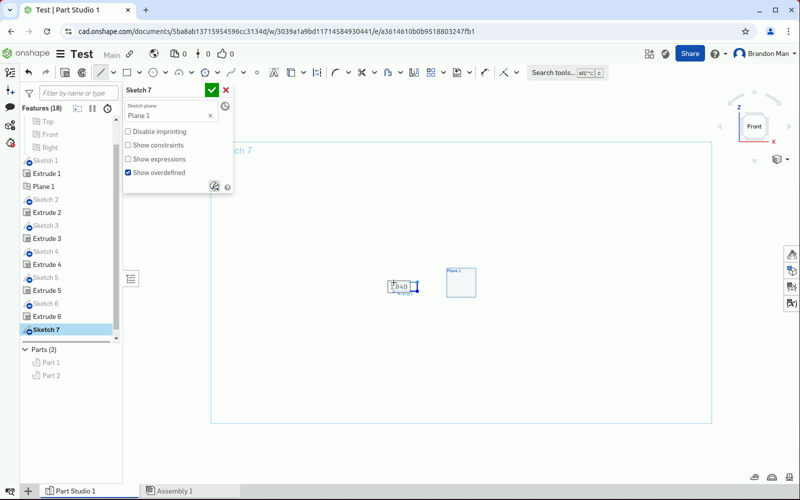
mouse_move(423, 282)
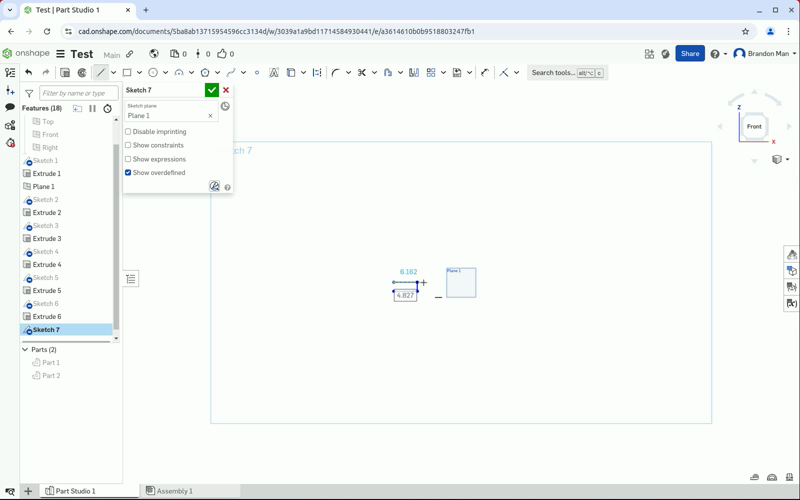
key_down(shift)
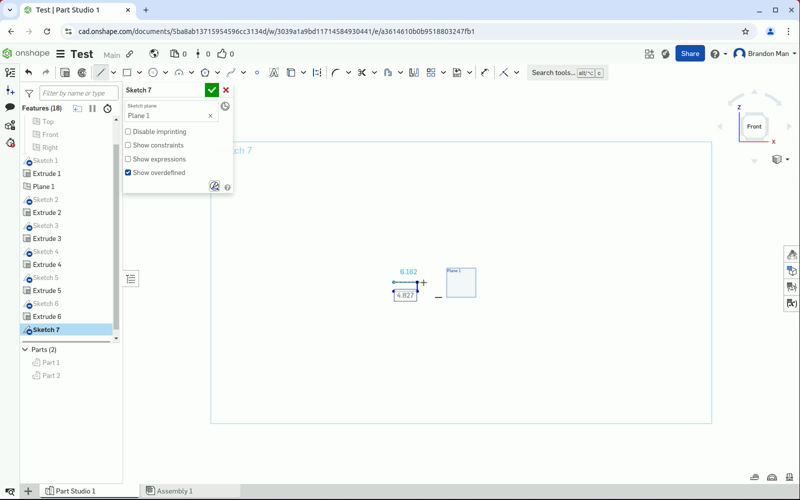
mouse_move(393, 291)
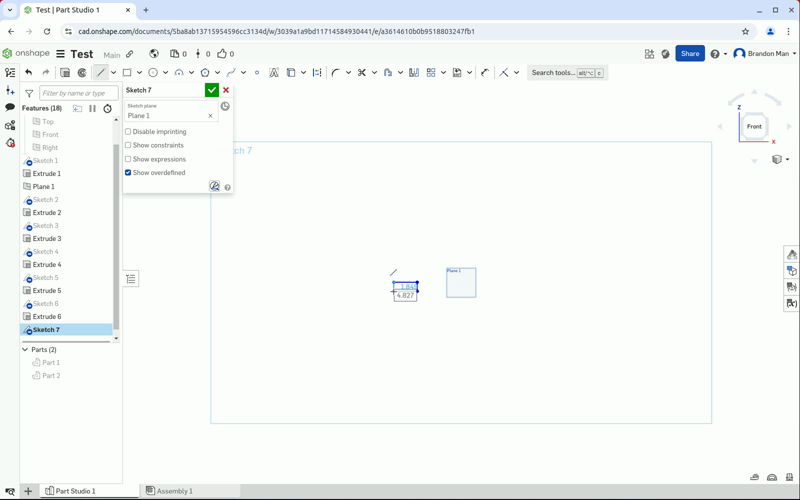
key_up(shift)
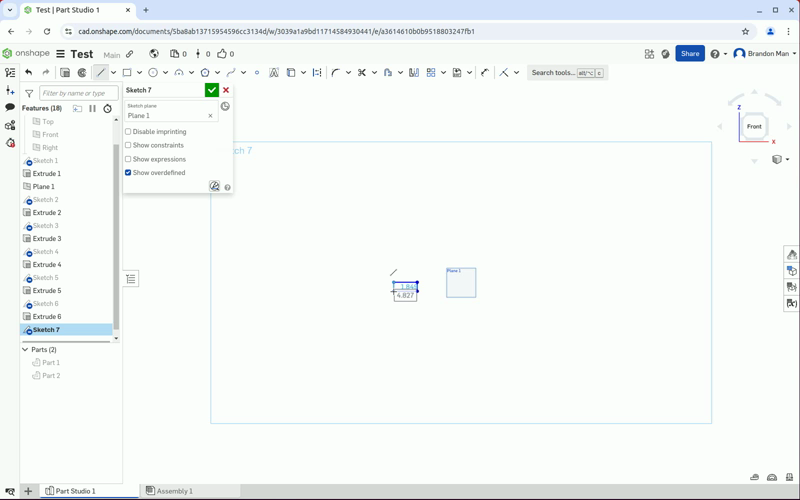
click(393, 291)
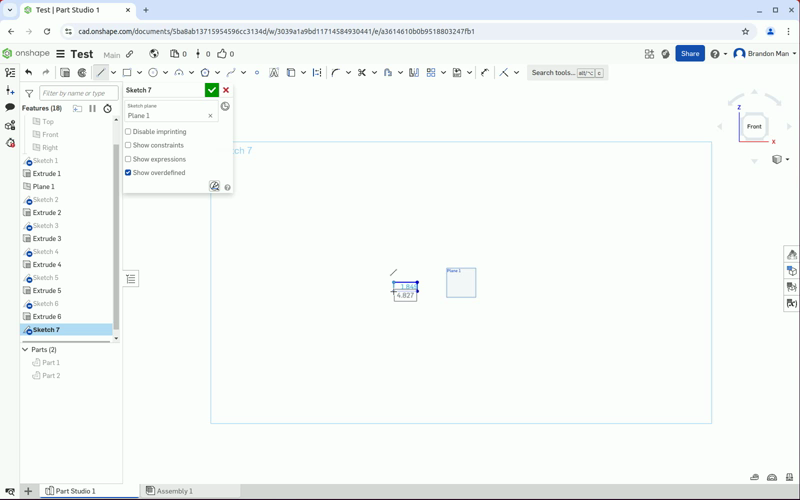
key(esc)
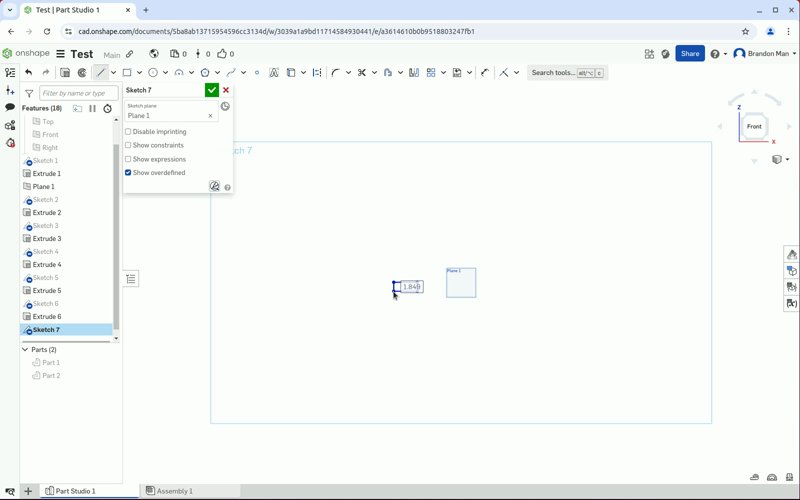
mouse_move(416, 290)
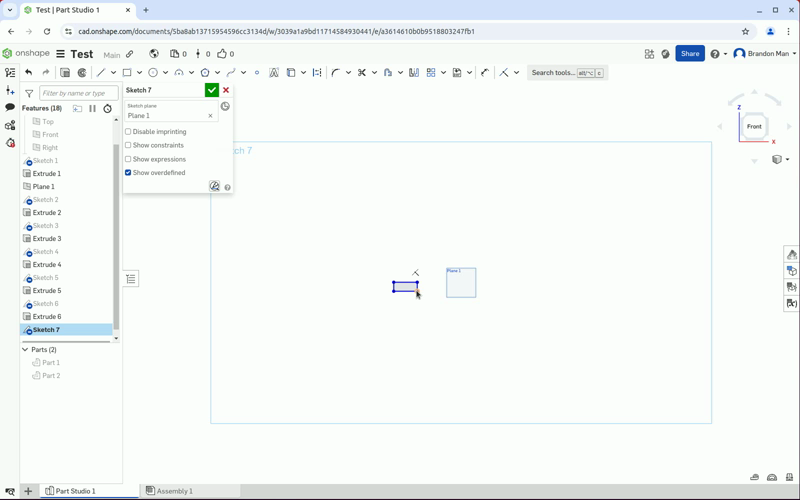
scroll(6)
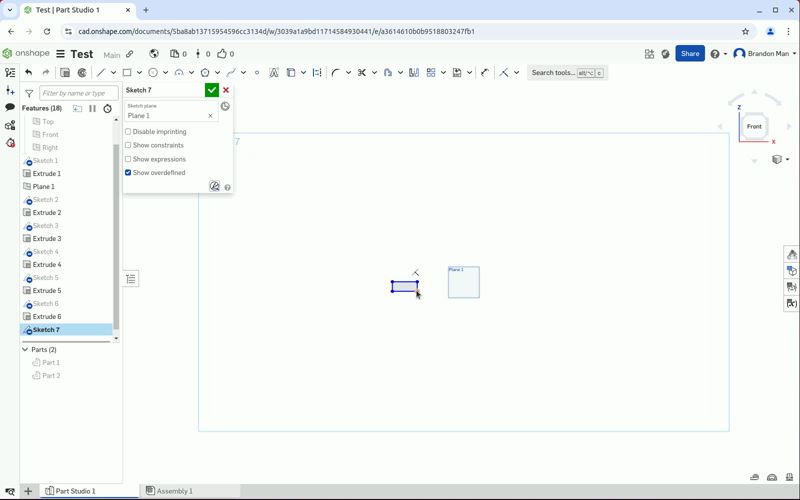
scroll(6)
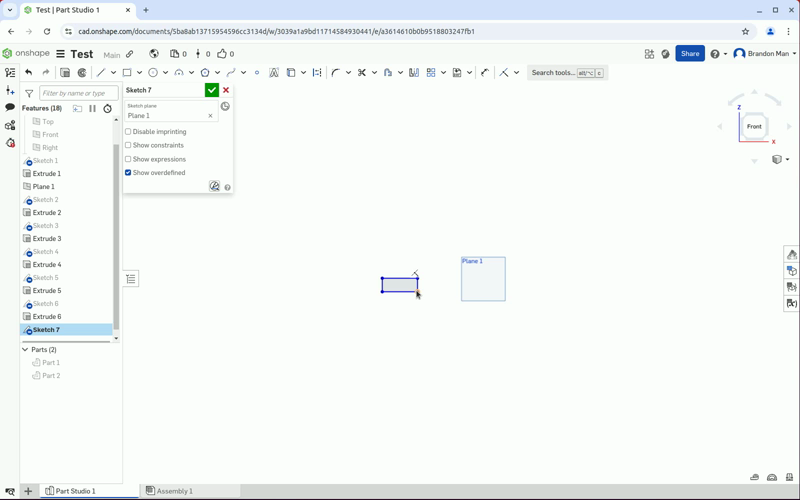
scroll(6)
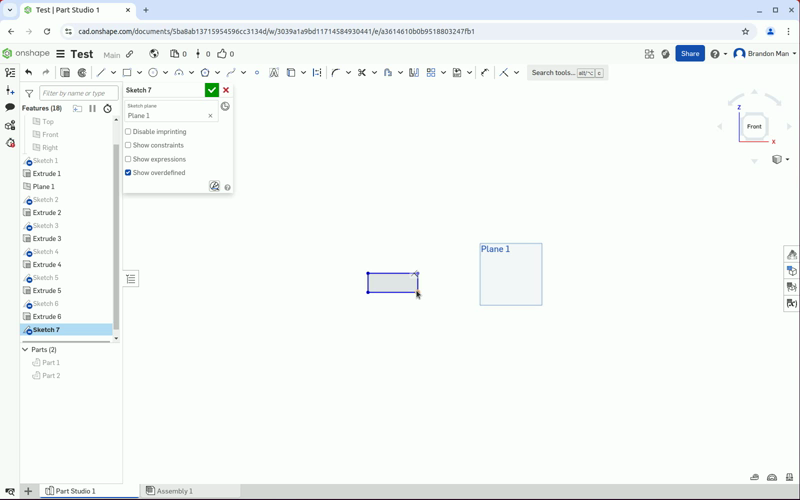
scroll(6)
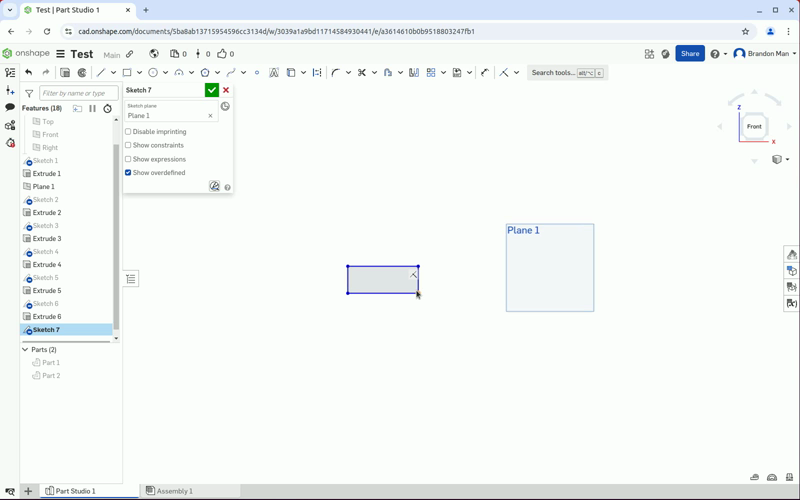
scroll(6)
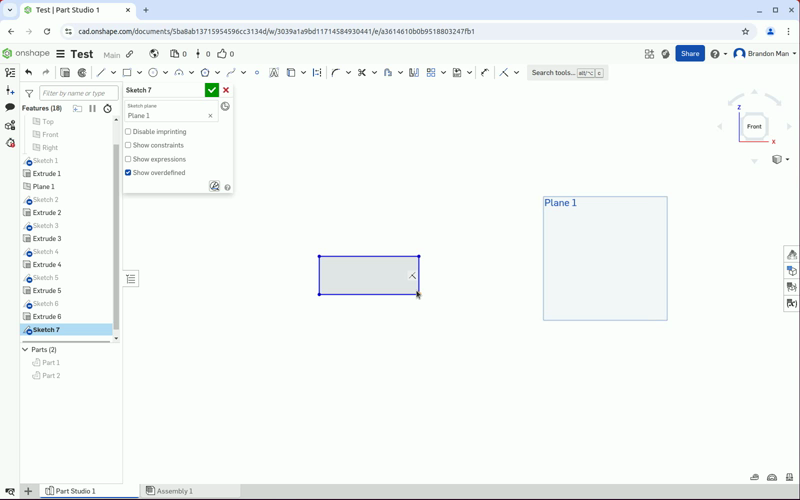
scroll(6)
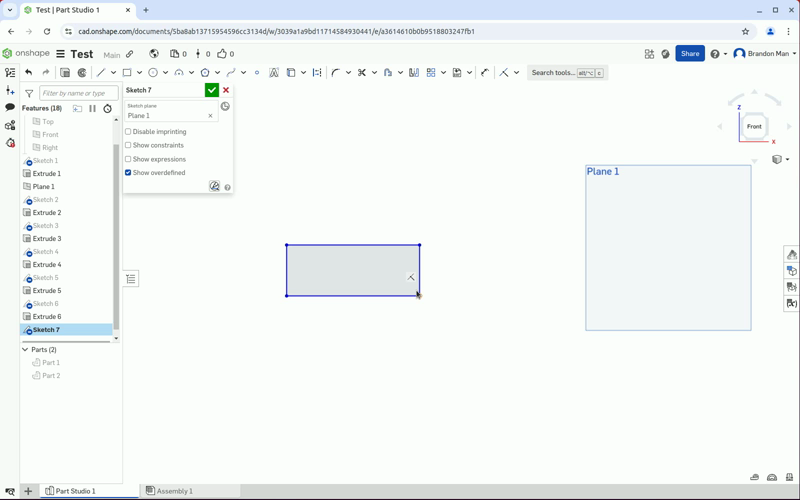
scroll(6)
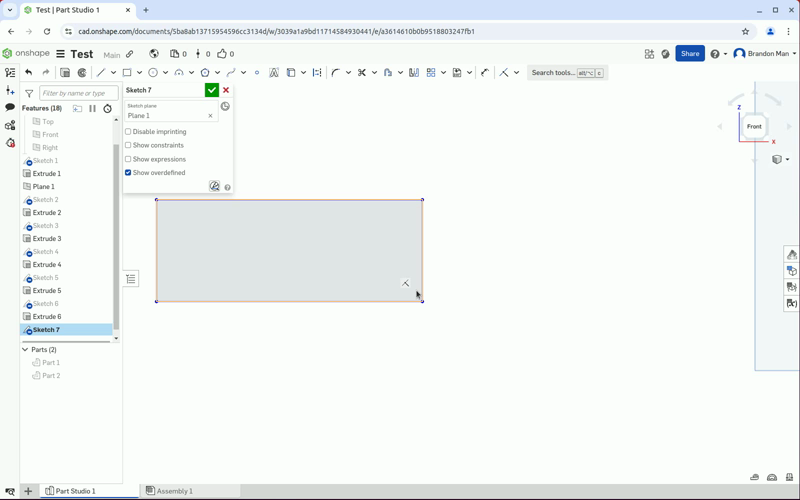
click(416, 290)
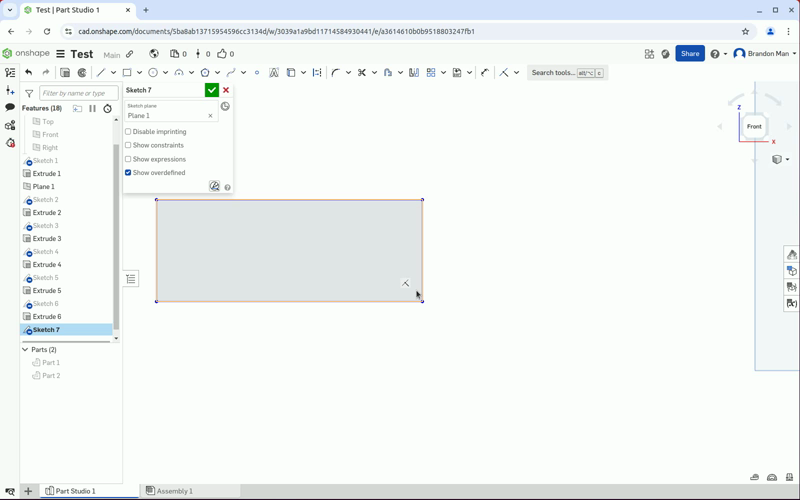
scroll(-6)
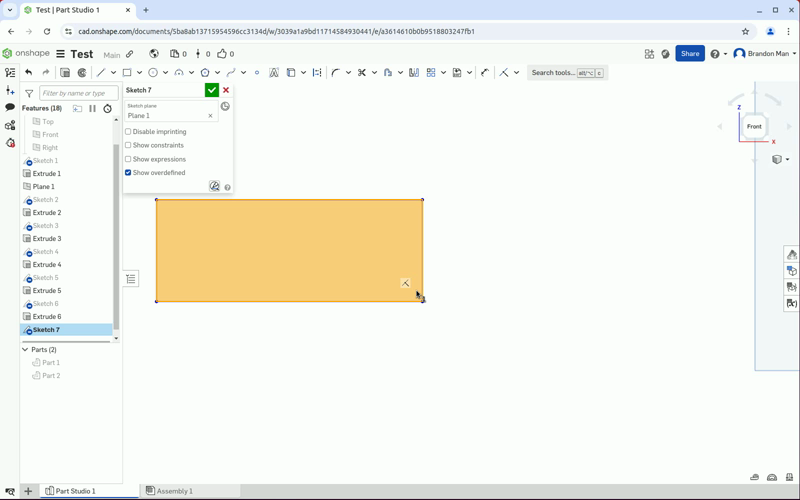
scroll(-6)
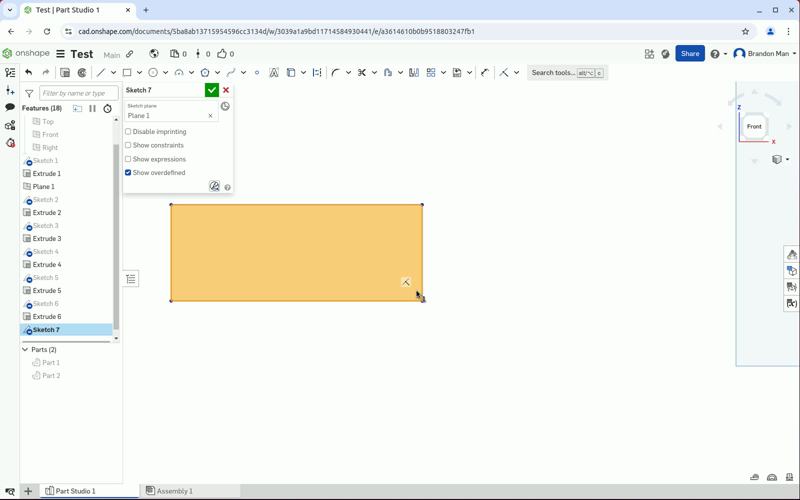
scroll(-6)
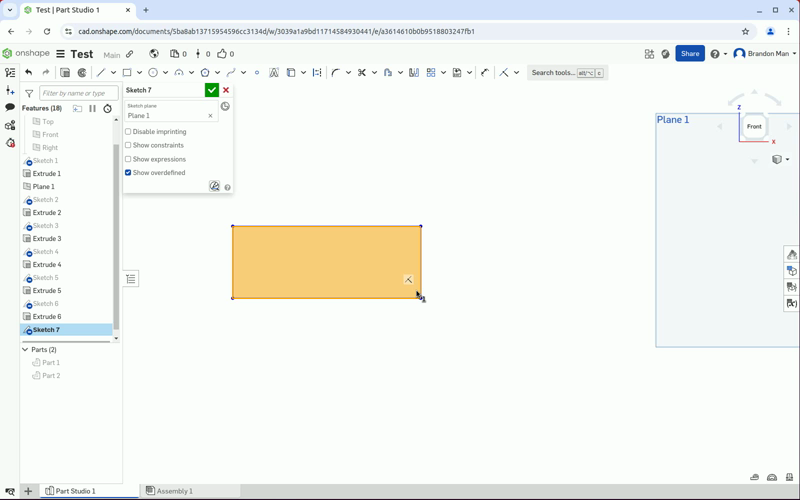
scroll(-6)
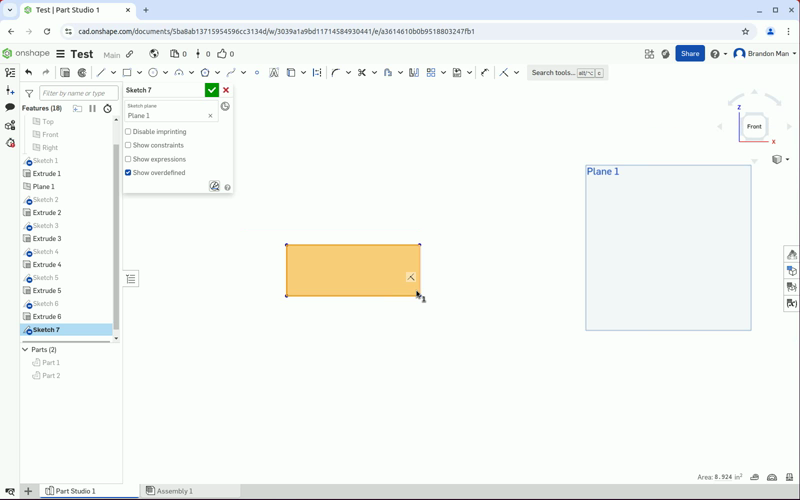
scroll(-6)
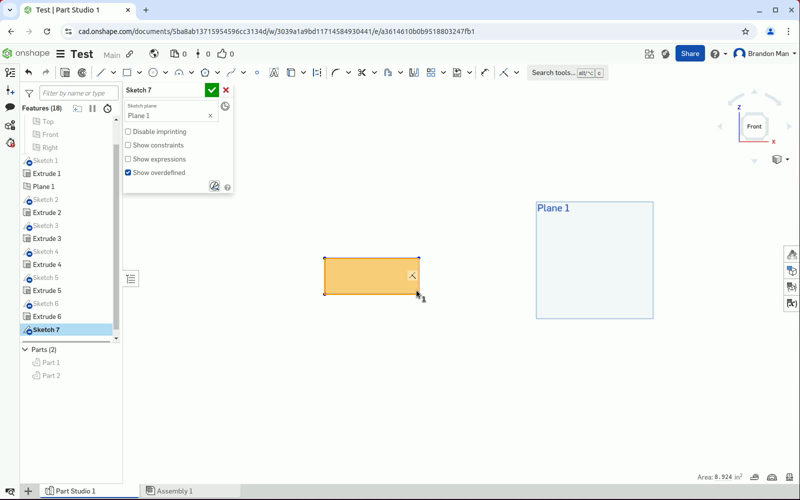
scroll(-6)
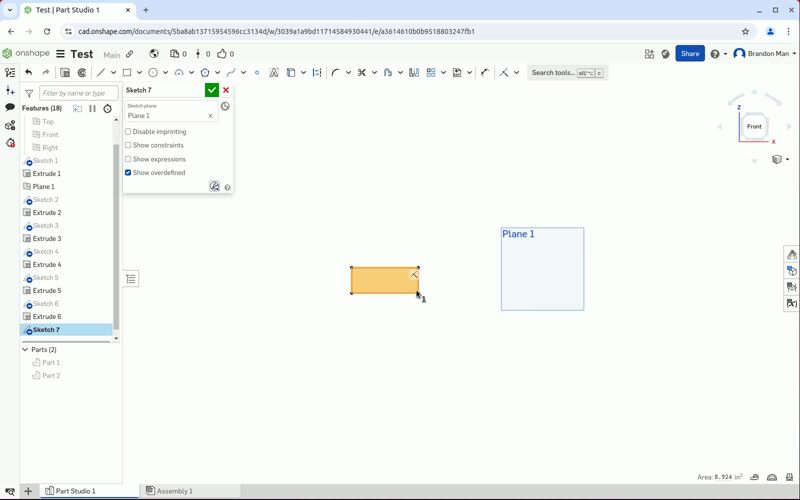
scroll(-6)
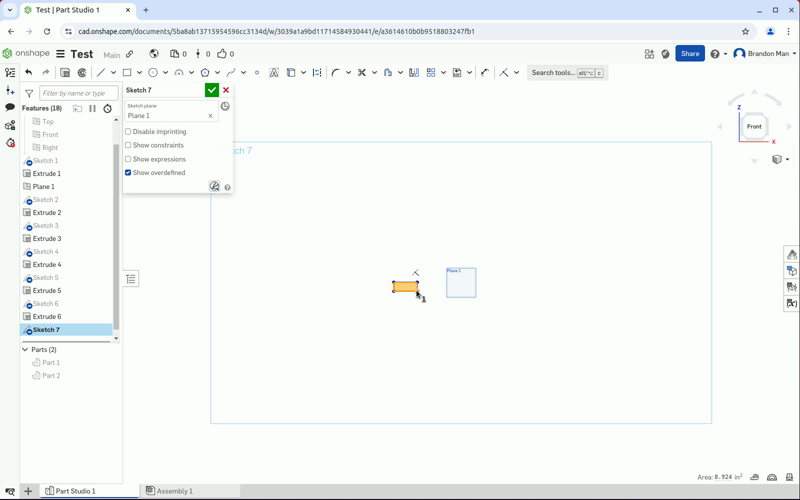
mouse_move(73, 352)
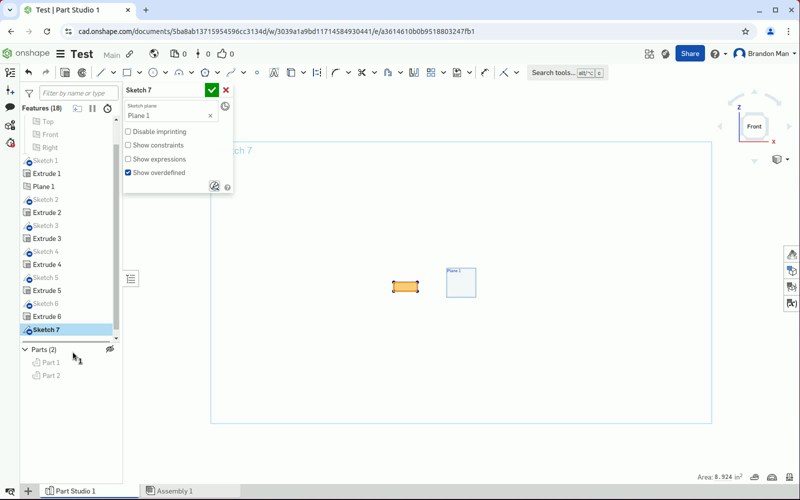
key(shift+y)
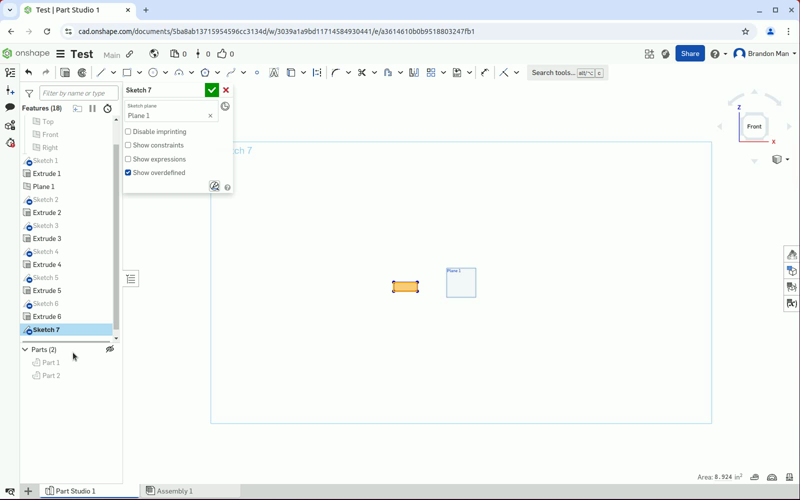
key(shift+e)
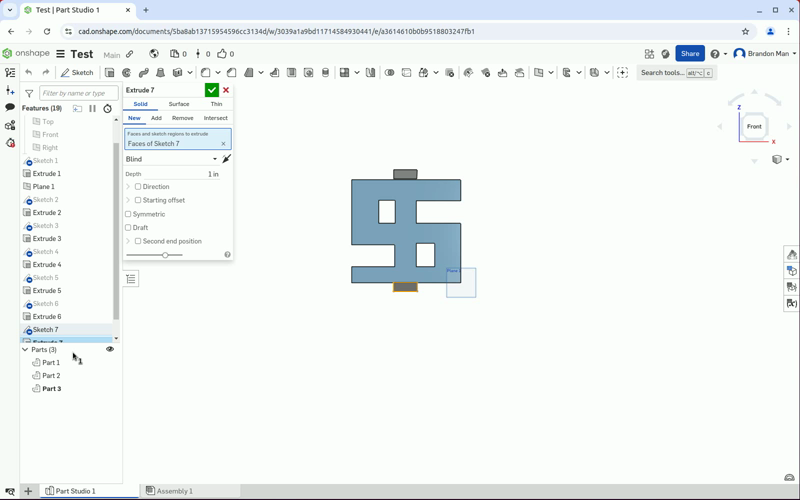
mouse_move(143, 106)
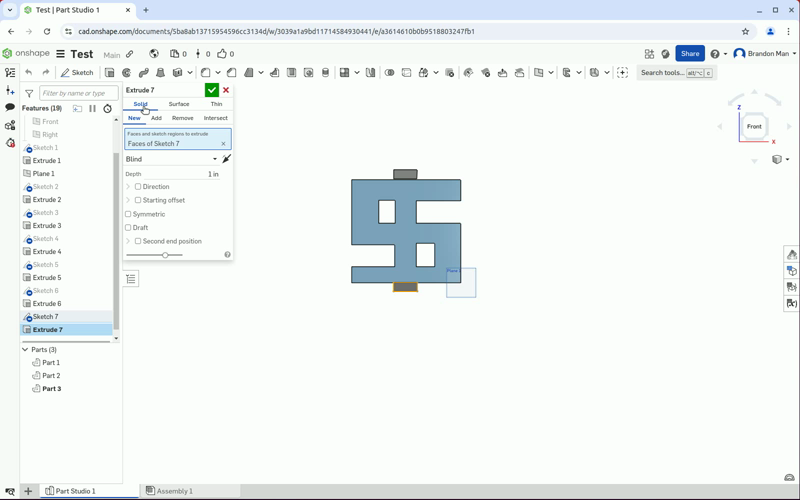
click(143, 106)
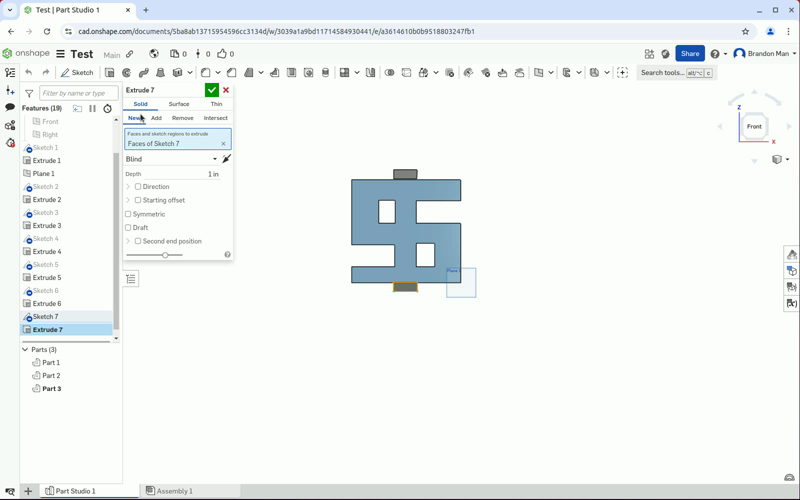
mouse_move(137, 120)
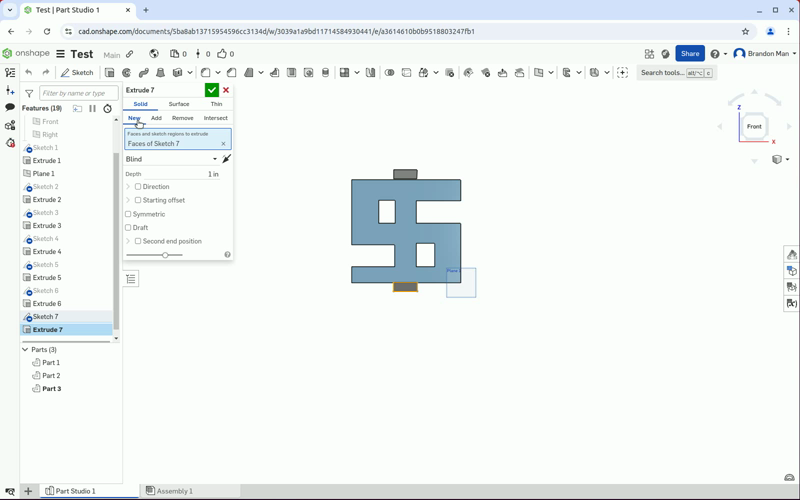
click(137, 120)
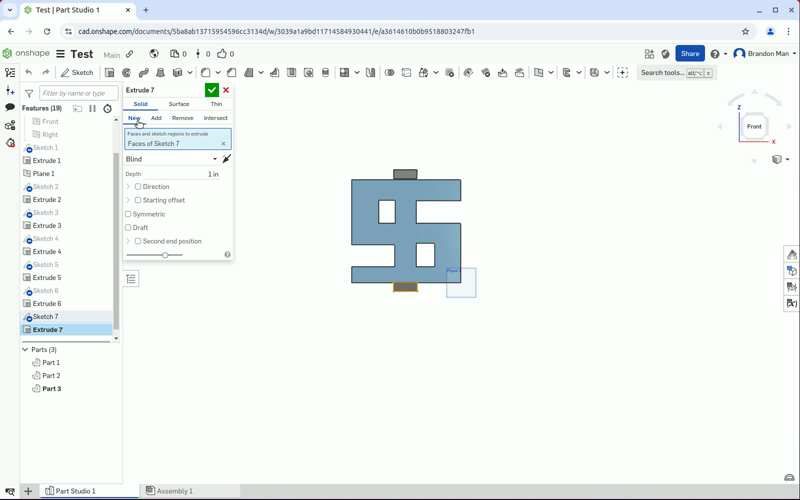
key(tab, 4)
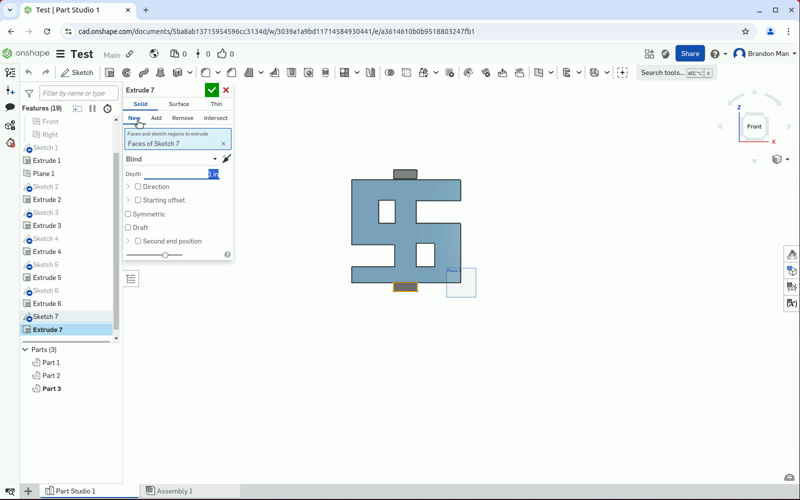
text(-5.536)
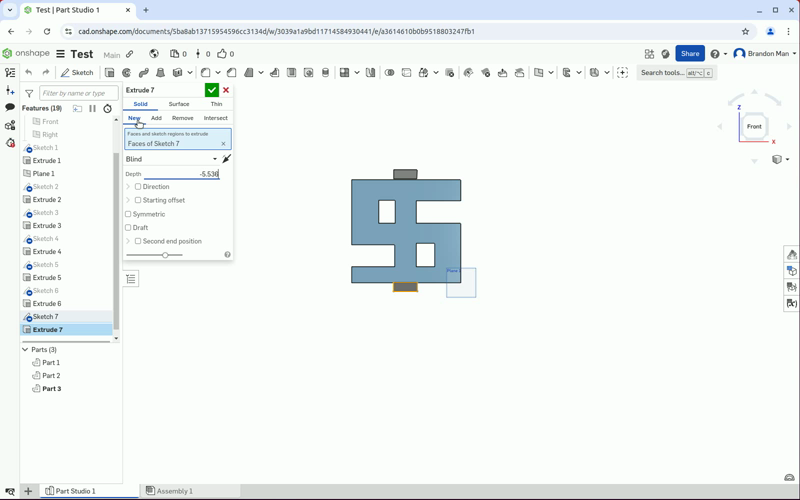
key(enter)
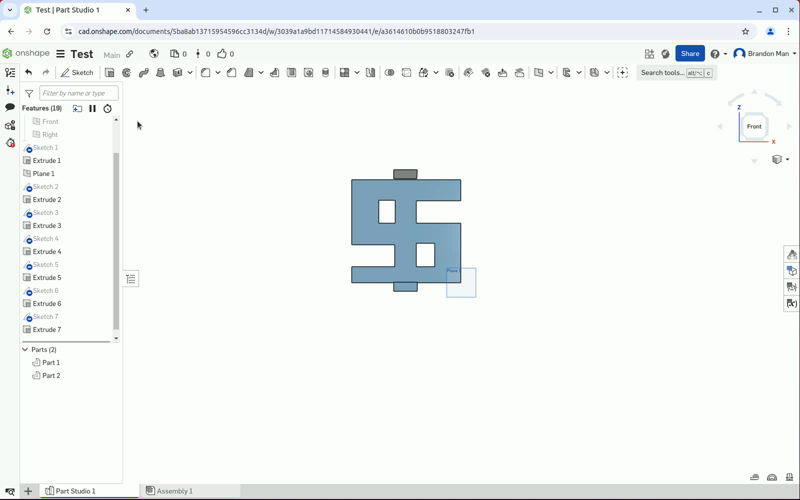
key(shift+h)
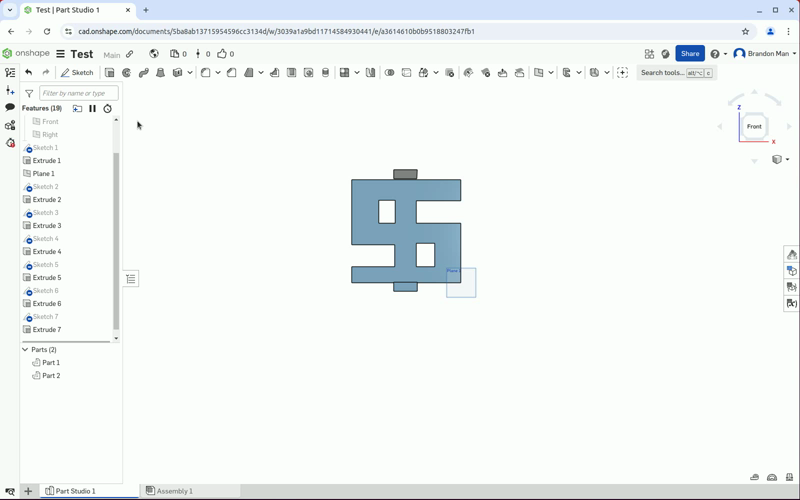
key(shift+h)
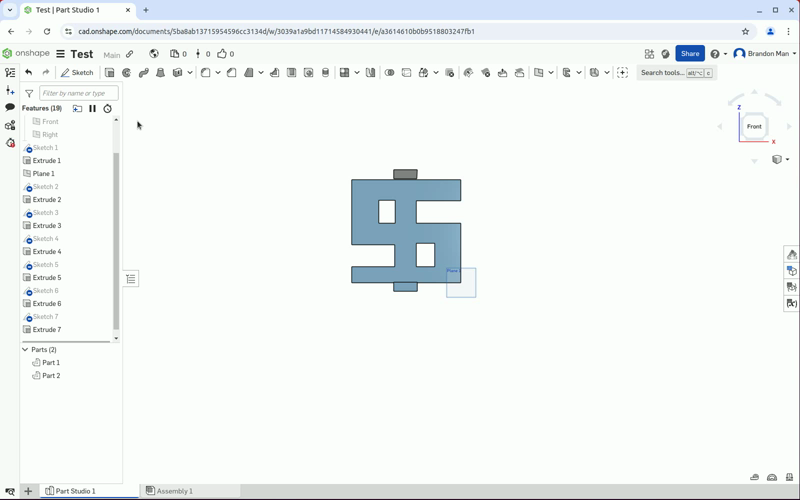
mouse_move(69, 150)
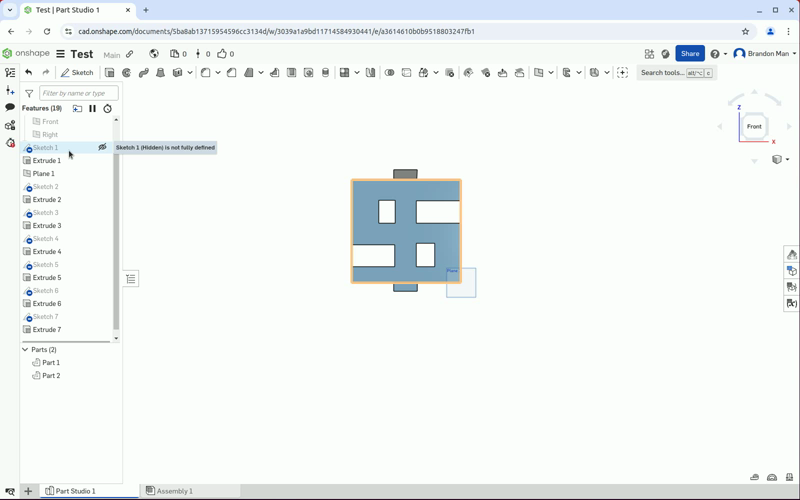
click(69, 150)
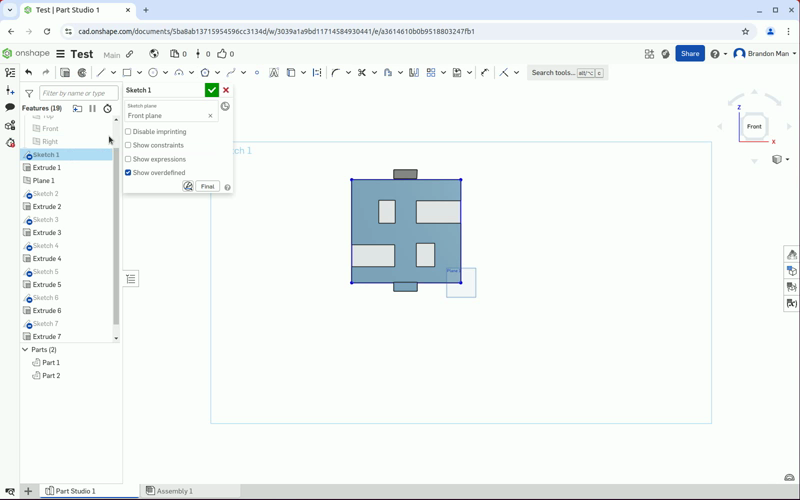
mouse_move(229, 92)
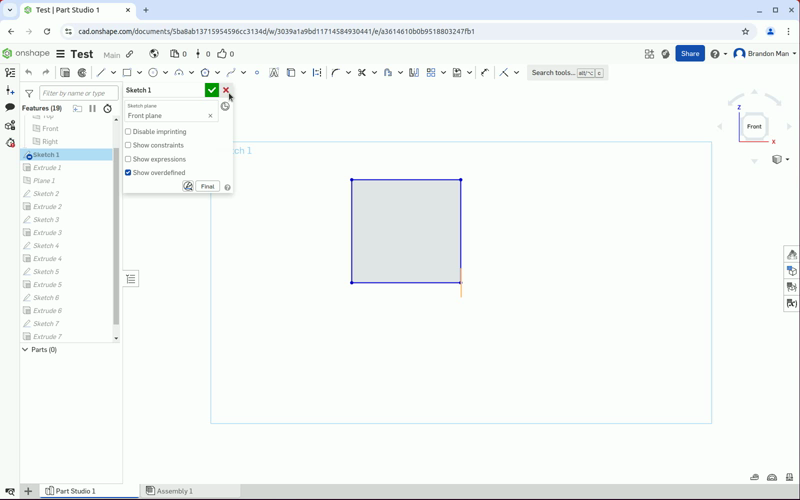
click(229, 92)
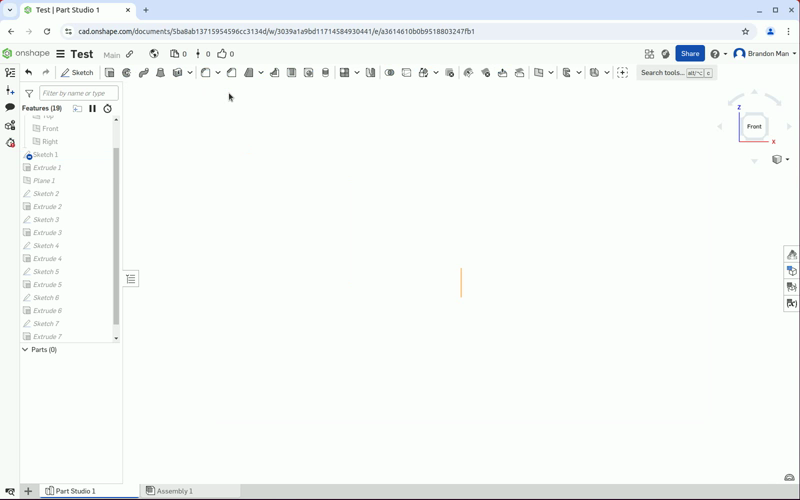
key(shift+s)
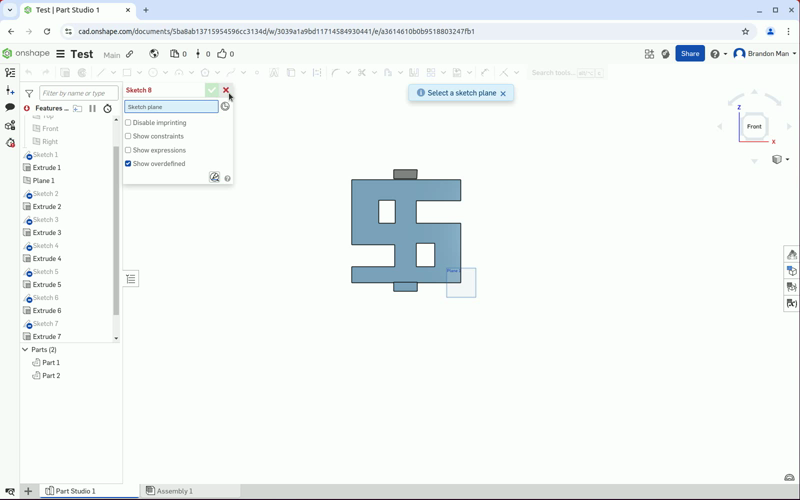
mouse_move(69, 163)
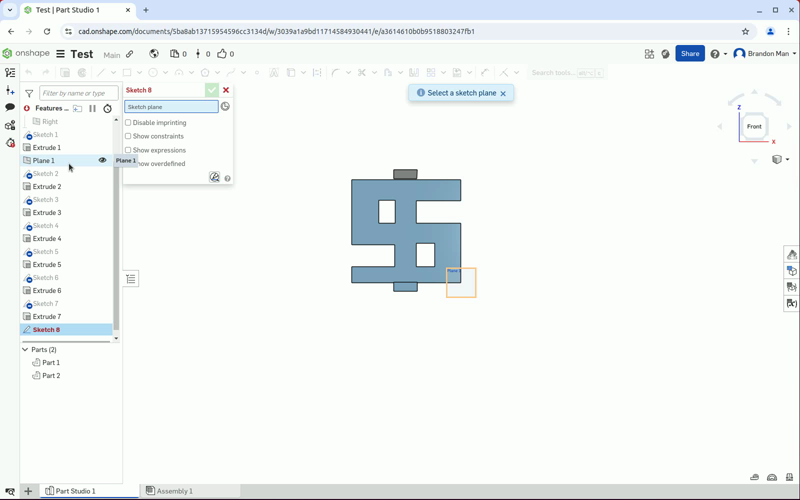
click(69, 163)
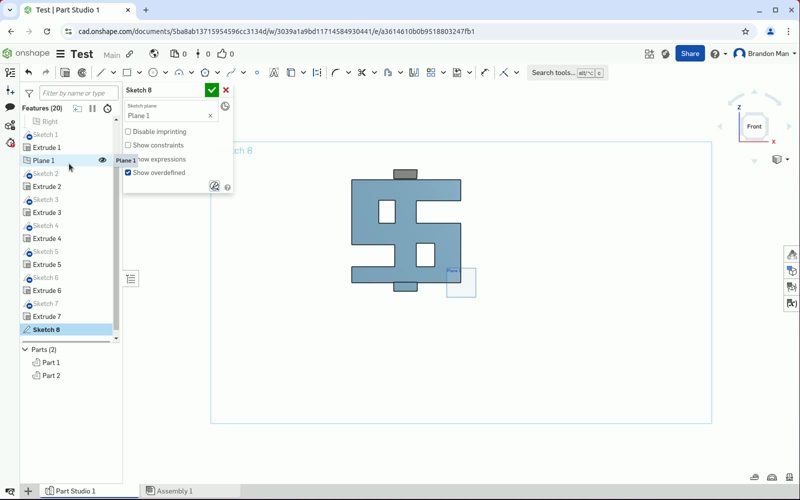
mouse_move(73, 352)
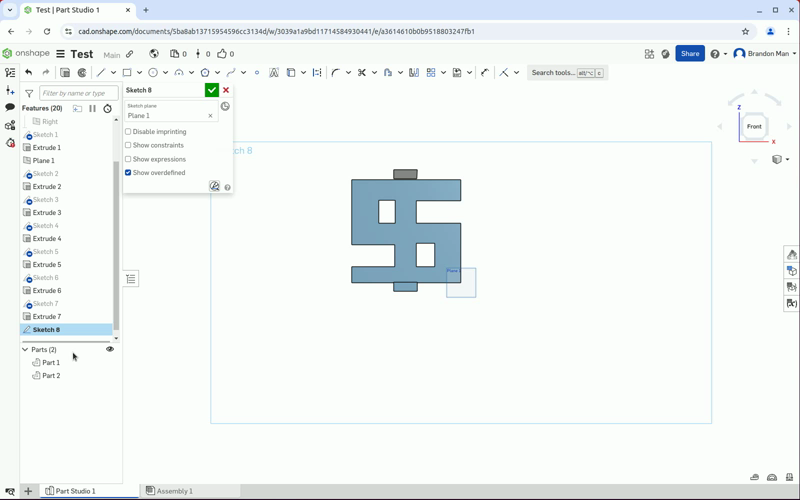
key(y)
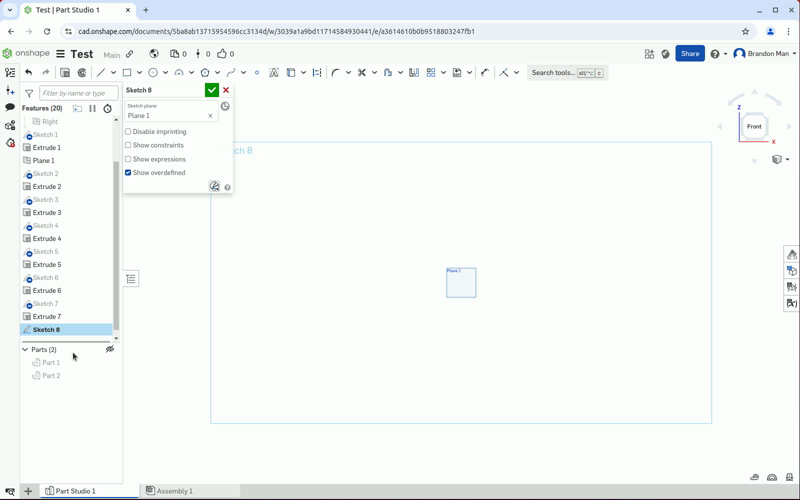
key(c)
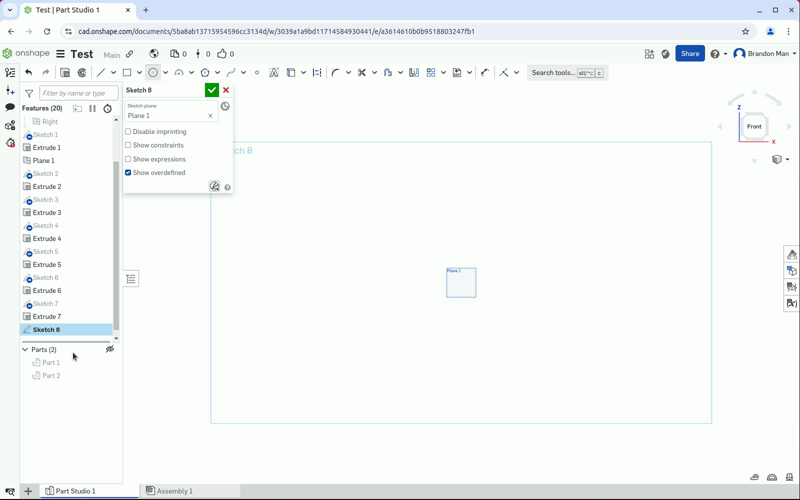
key_down(shift)
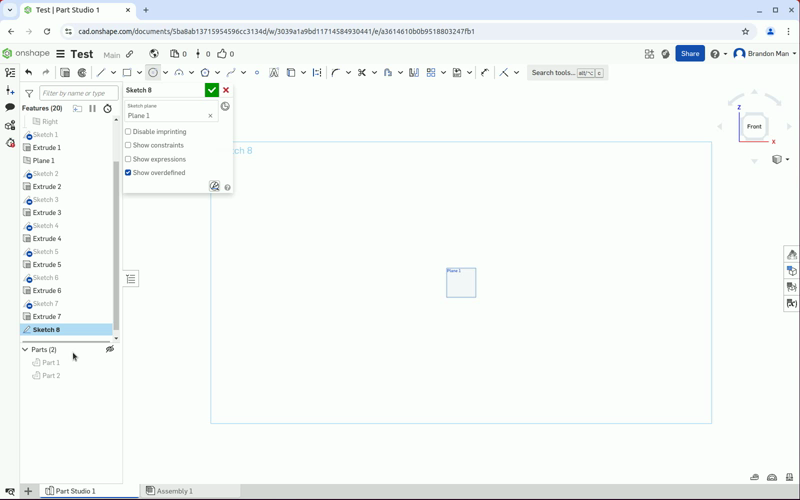
mouse_move(449, 189)
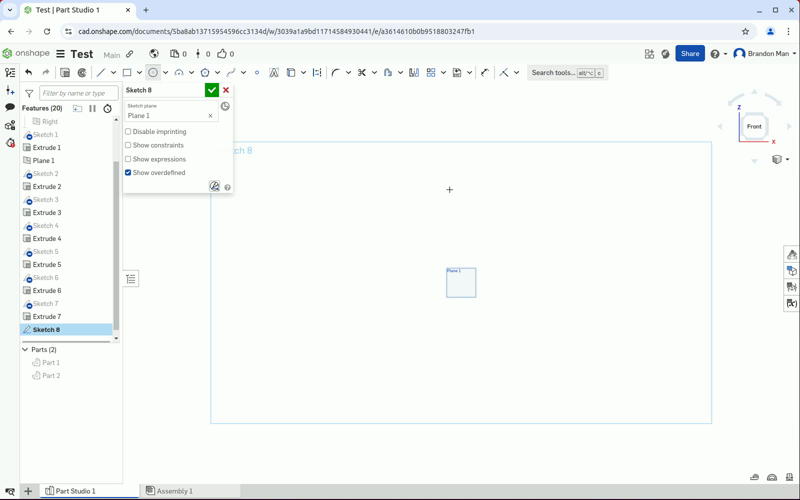
click(449, 189)
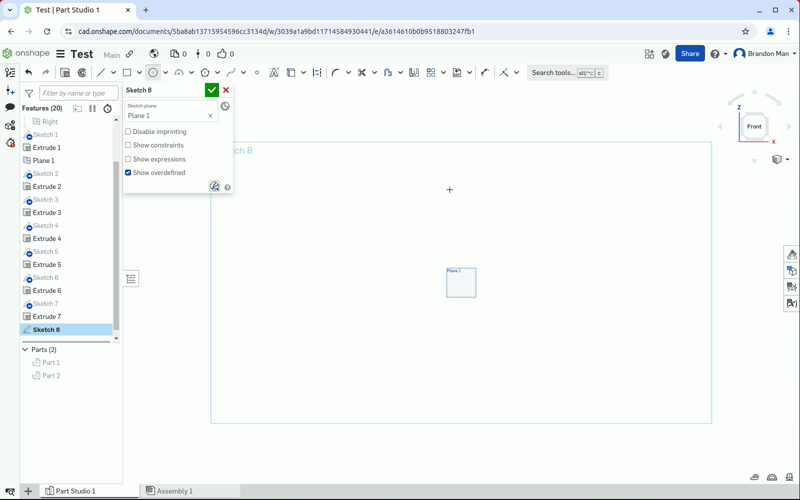
key_up(shift)
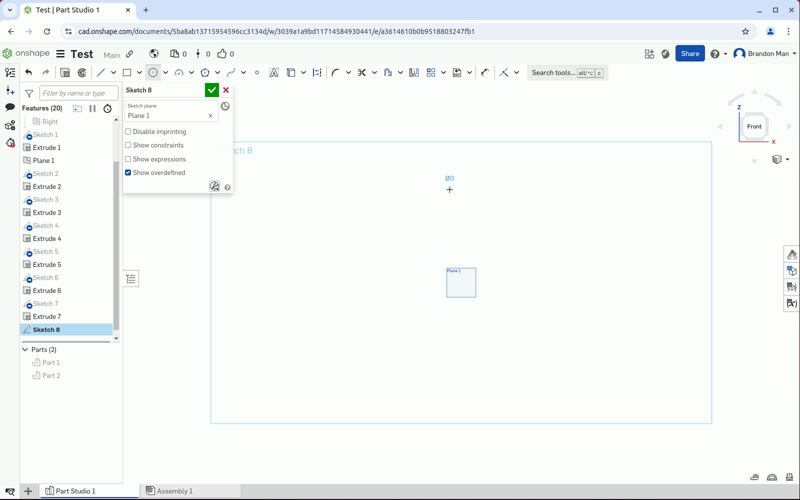
mouse_move(457, 189)
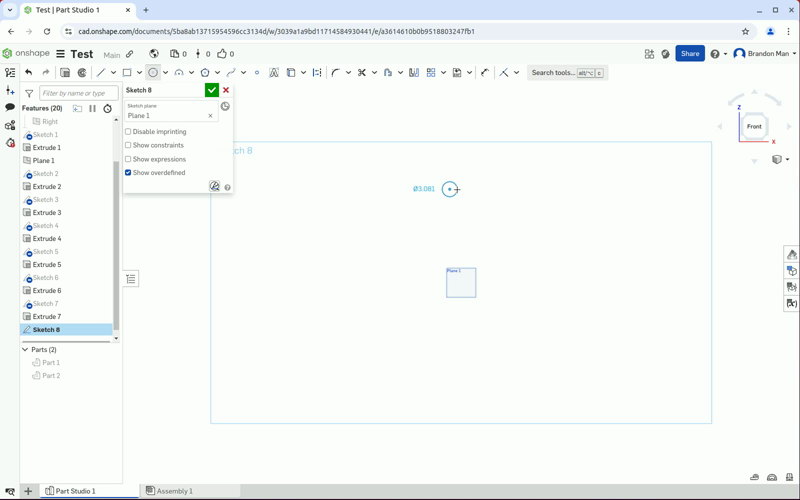
click(457, 189)
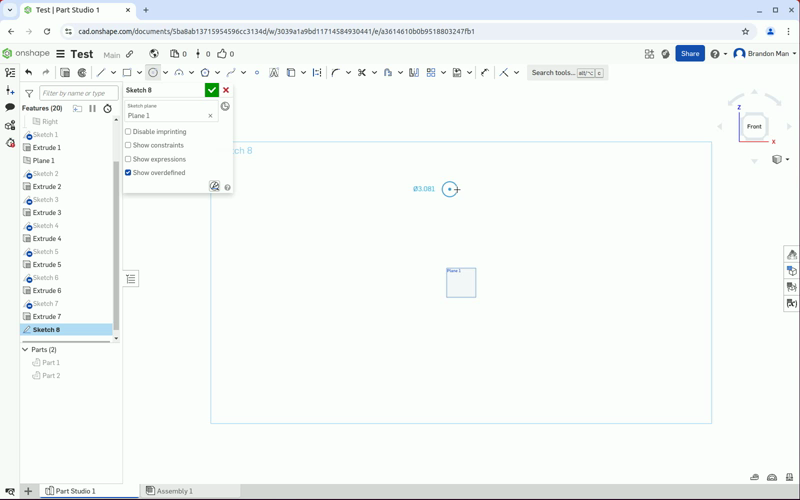
key(esc)
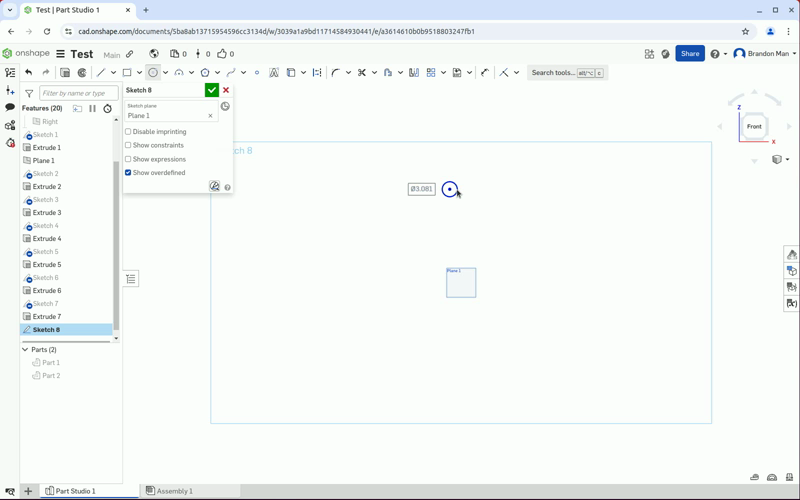
mouse_move(446, 190)
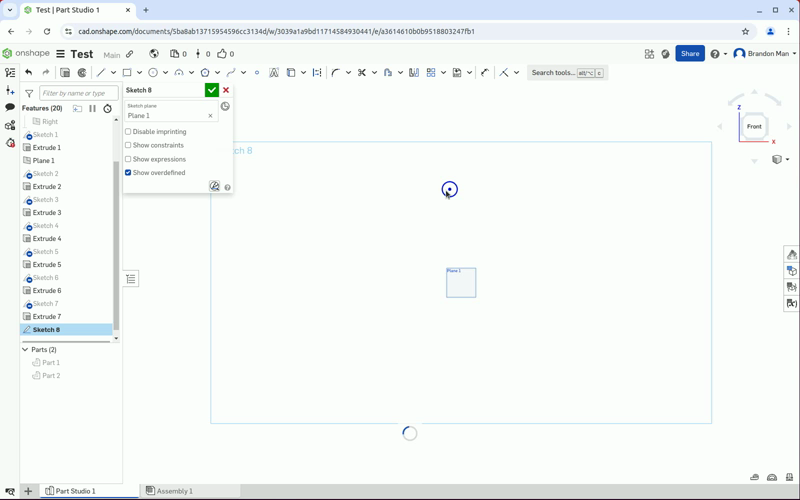
scroll(6)
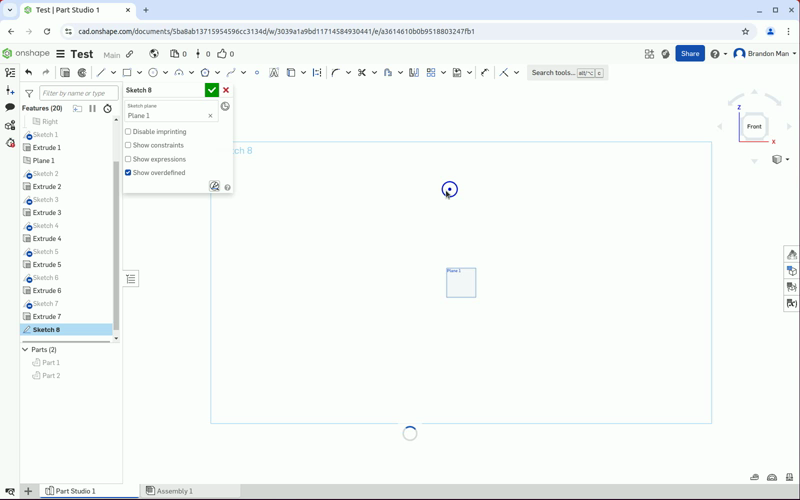
scroll(6)
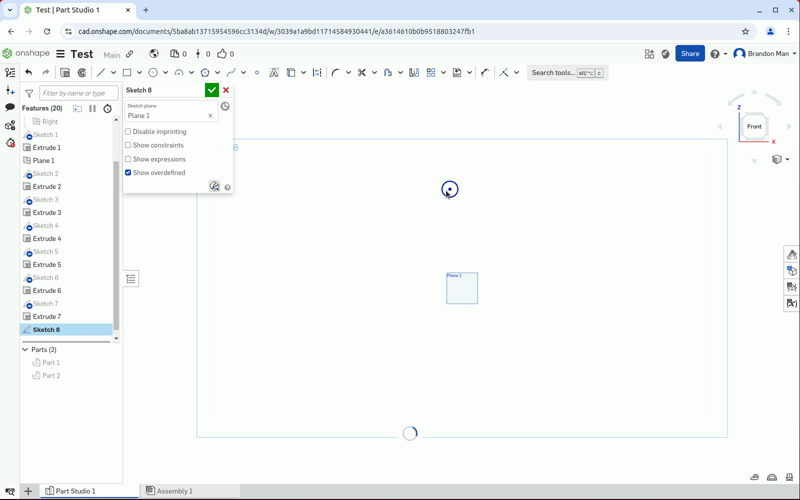
scroll(6)
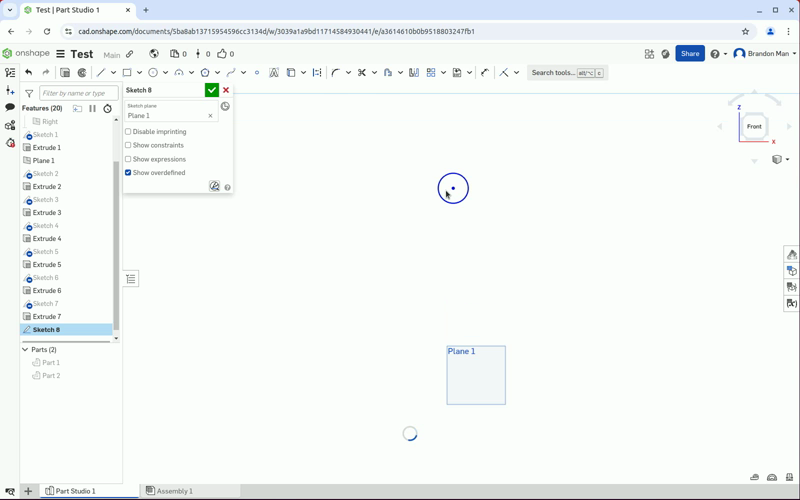
scroll(6)
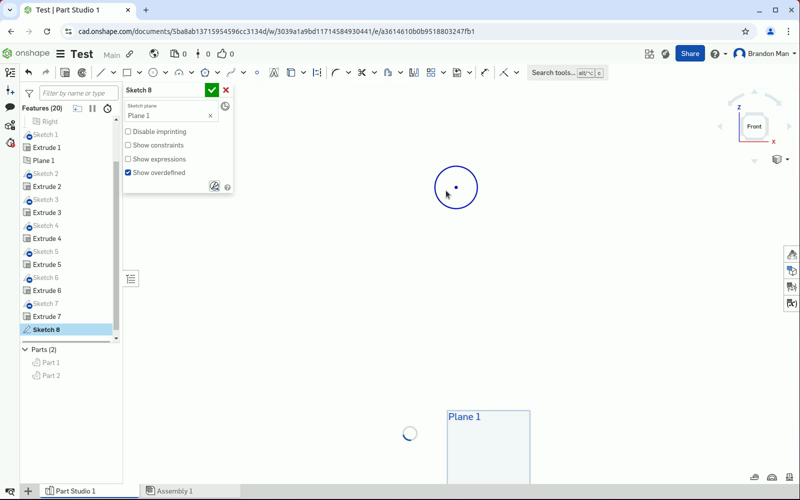
scroll(6)
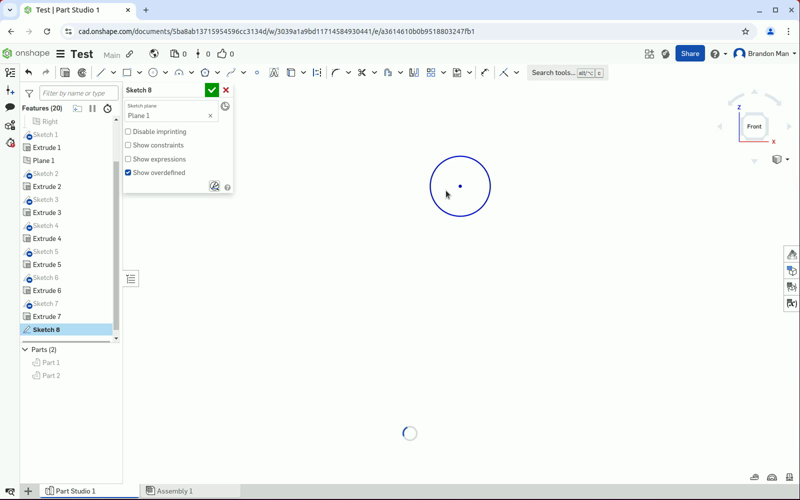
scroll(6)
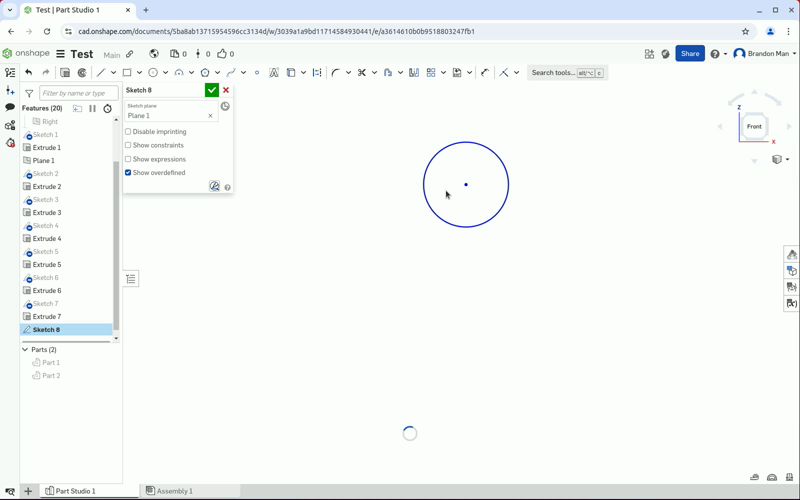
scroll(6)
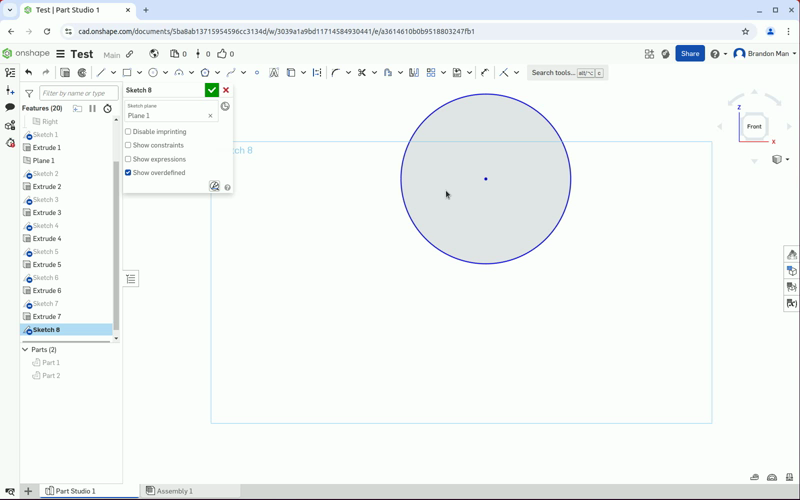
click(446, 190)
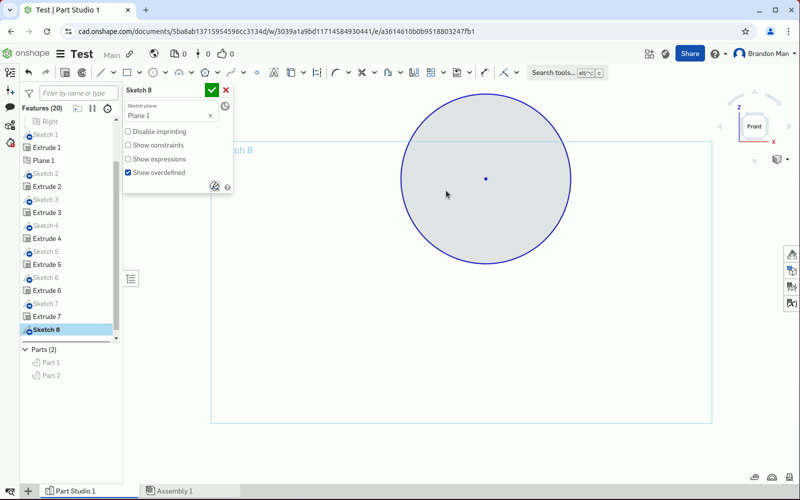
scroll(-6)
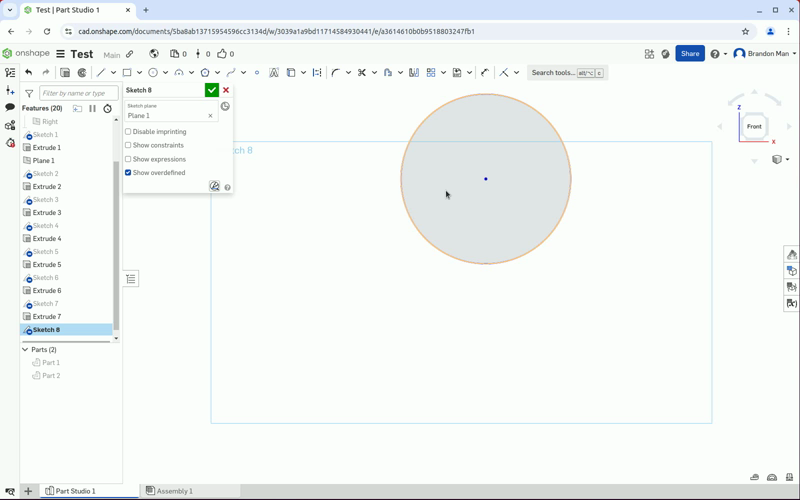
scroll(-6)
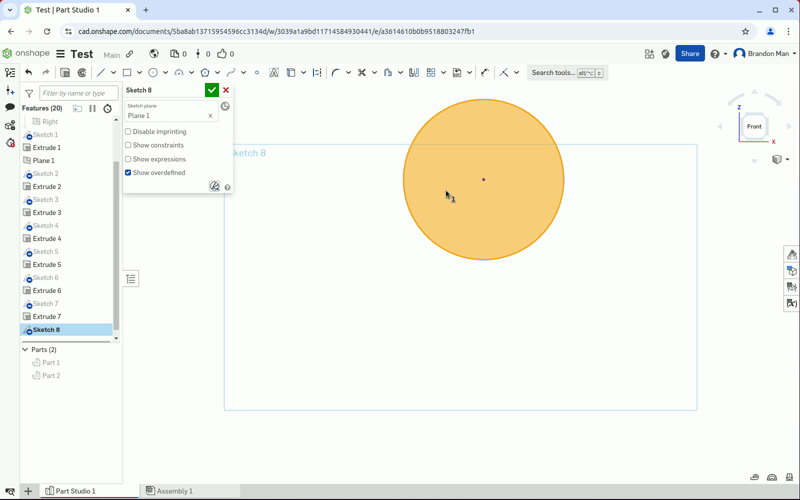
scroll(-6)
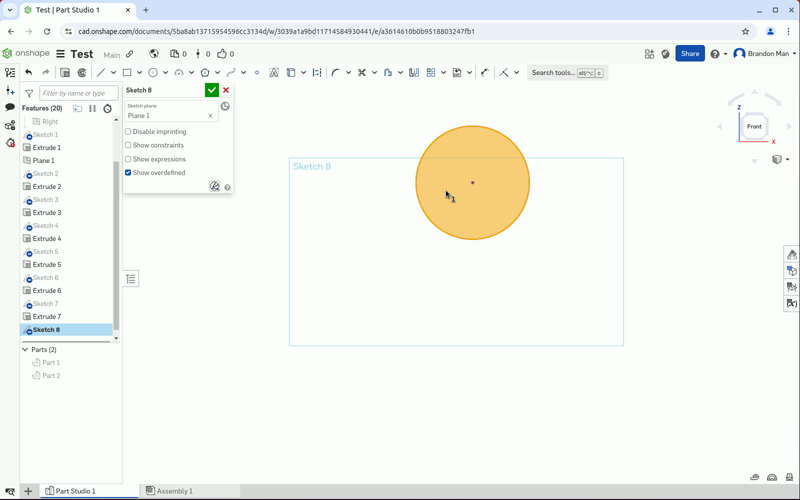
scroll(-6)
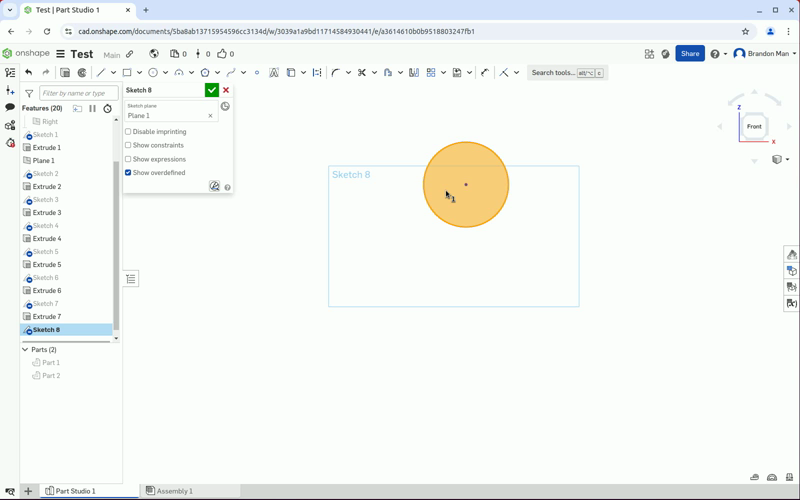
scroll(-6)
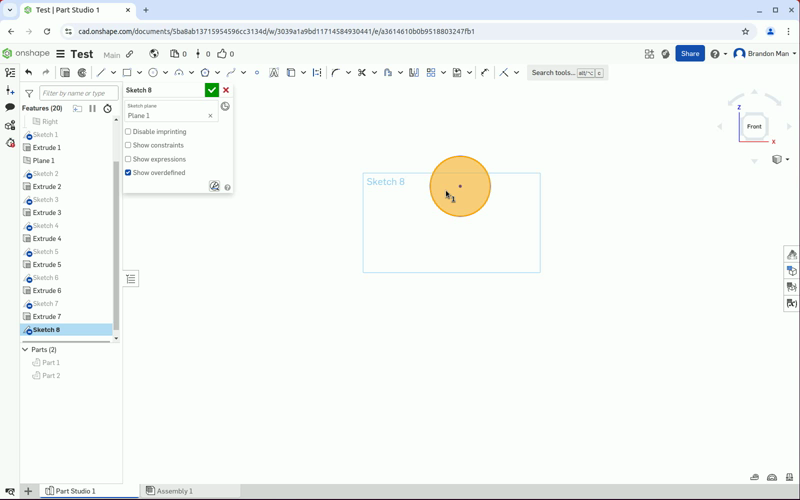
scroll(-6)
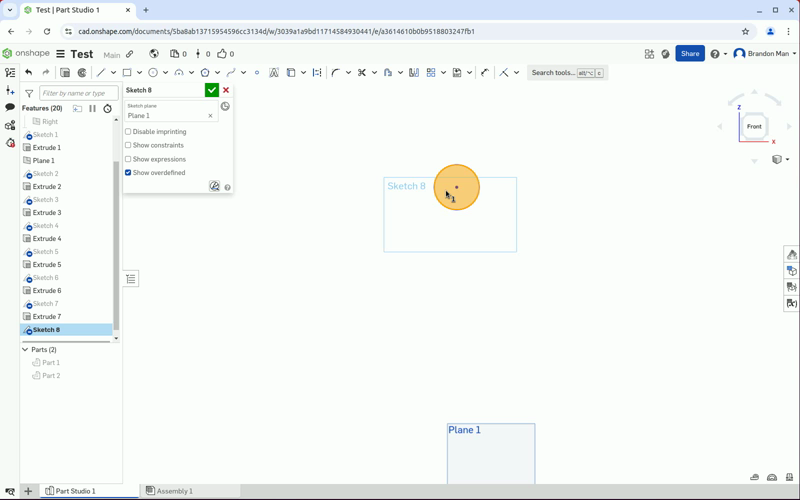
scroll(-6)
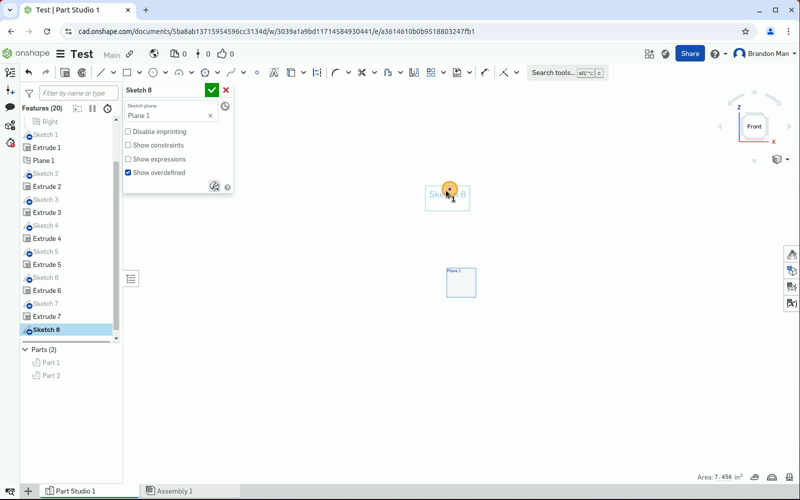
mouse_move(73, 352)
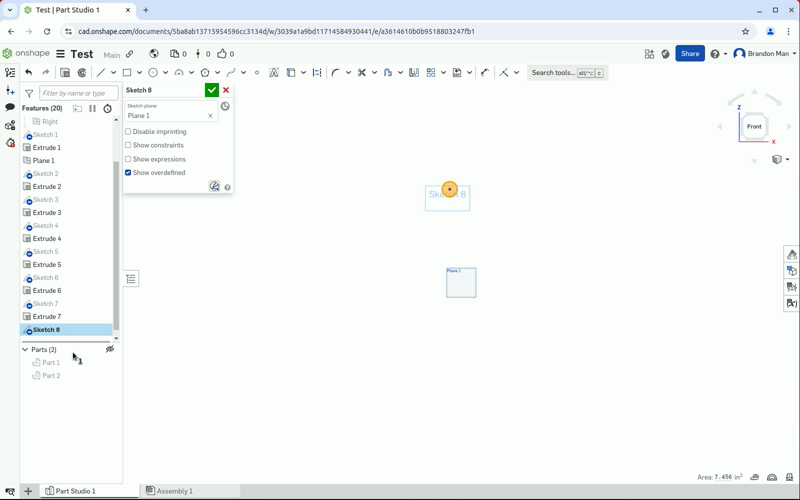
key(shift+y)
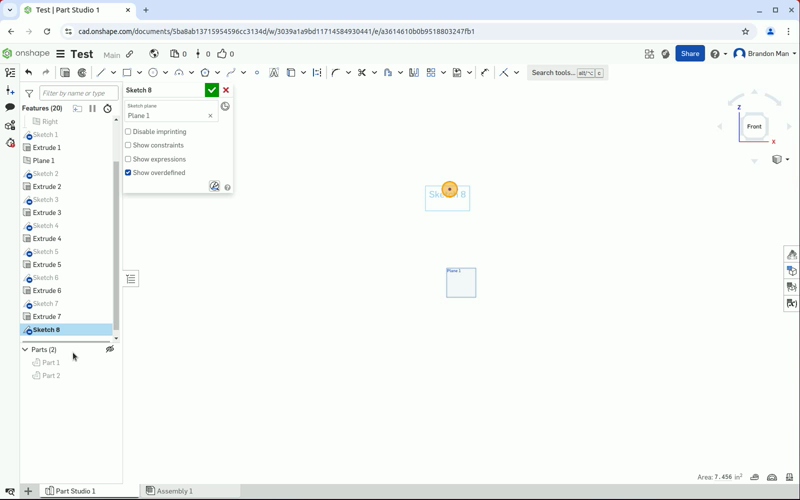
key(shift+e)
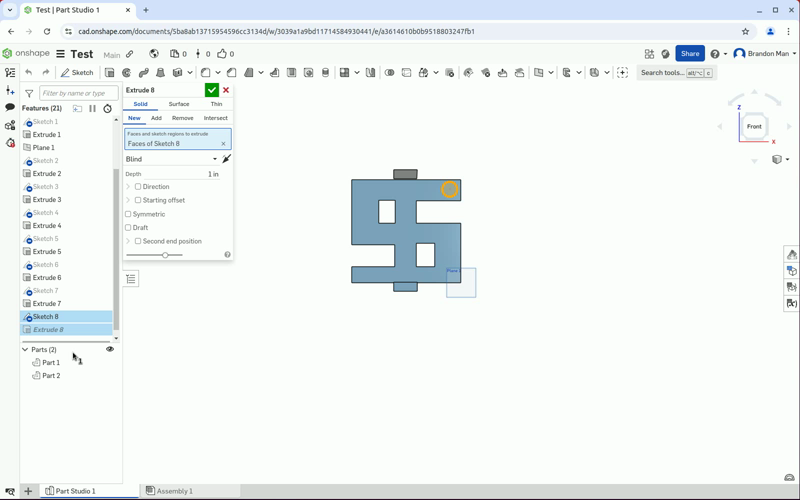
mouse_move(143, 106)
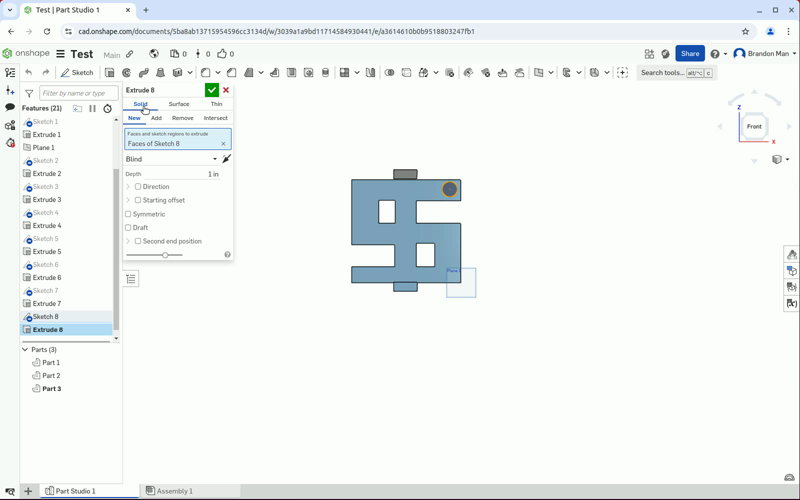
click(143, 106)
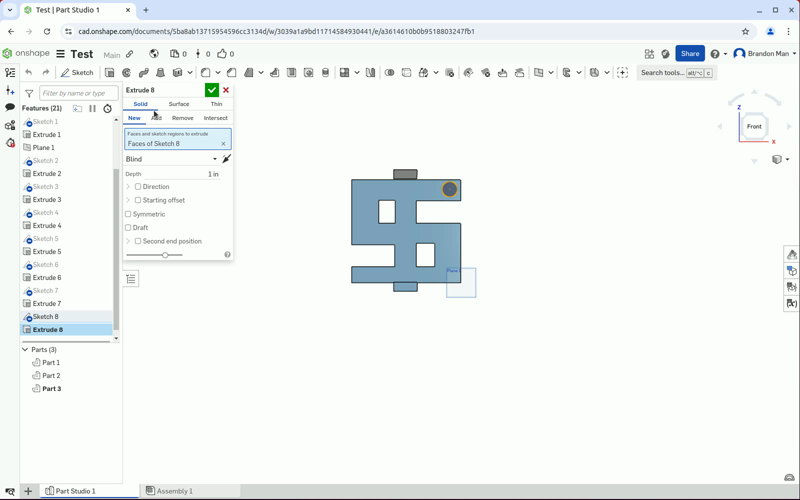
mouse_move(186, 120)
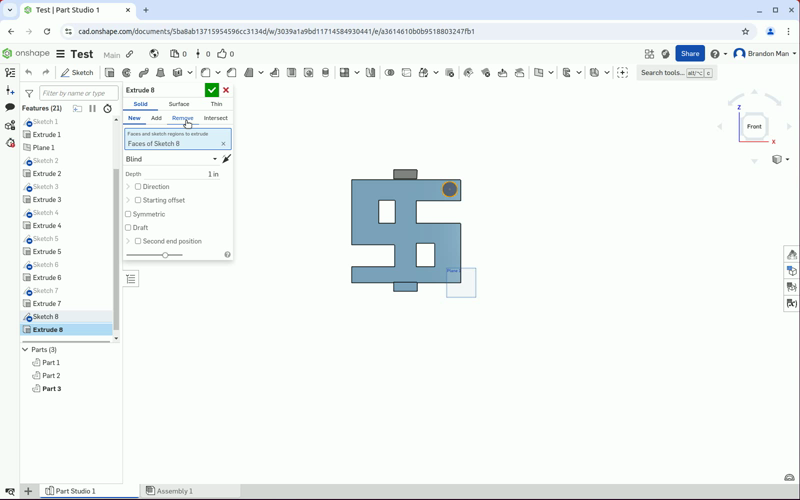
click(186, 120)
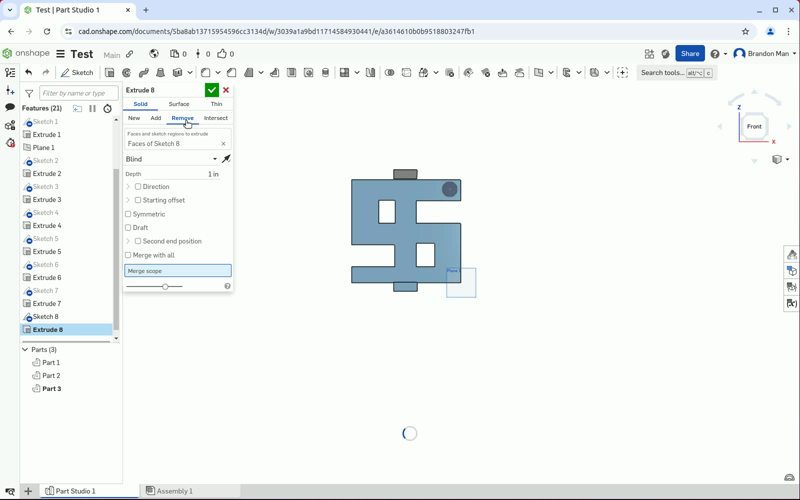
key(tab, 4)
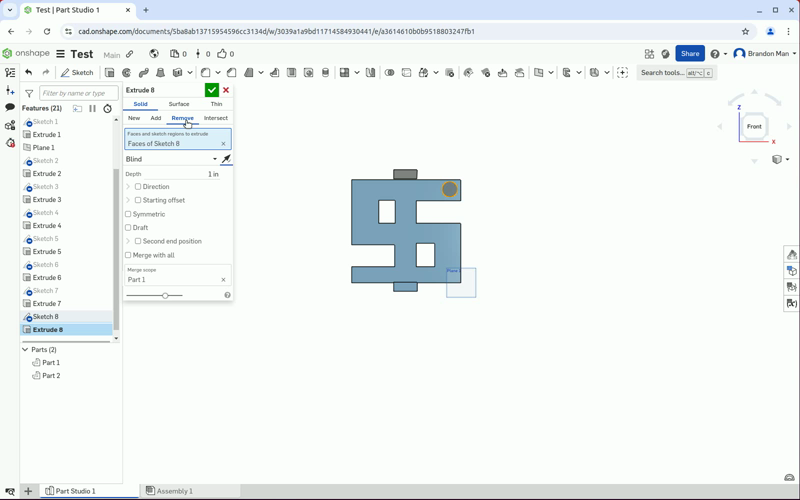
text(22.386)
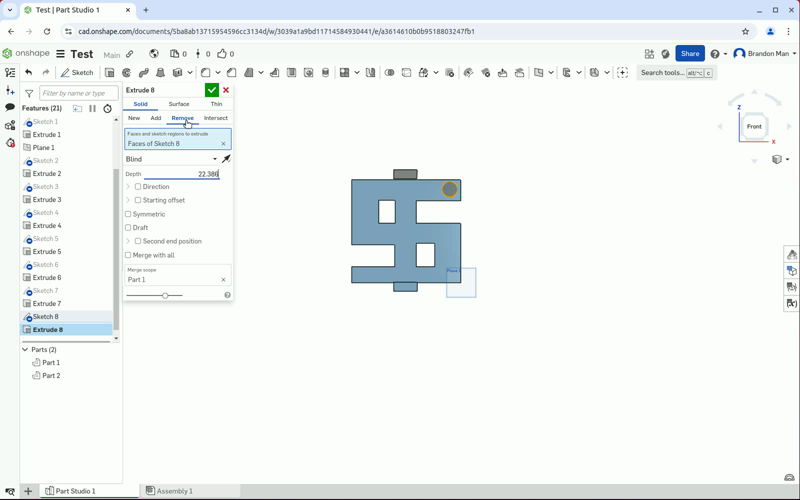
key(tab, 6)
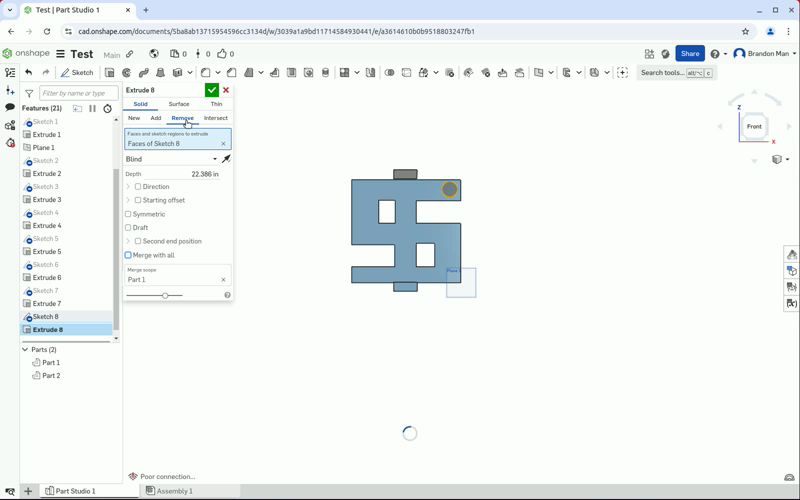
key(space)
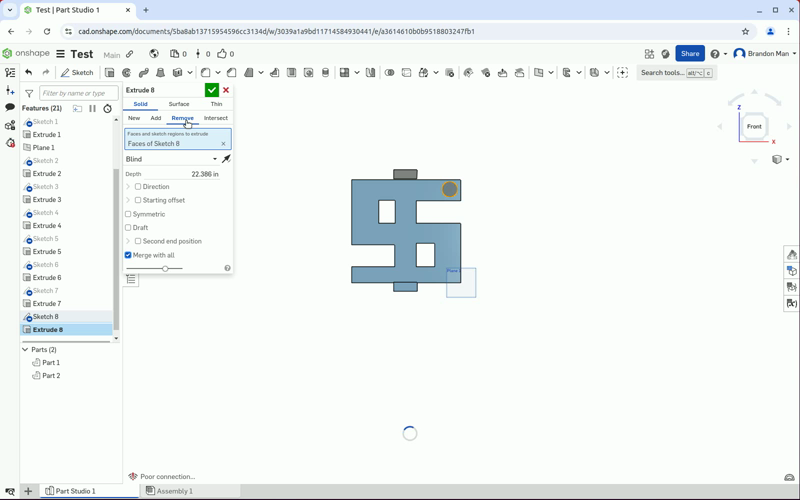
key(enter)
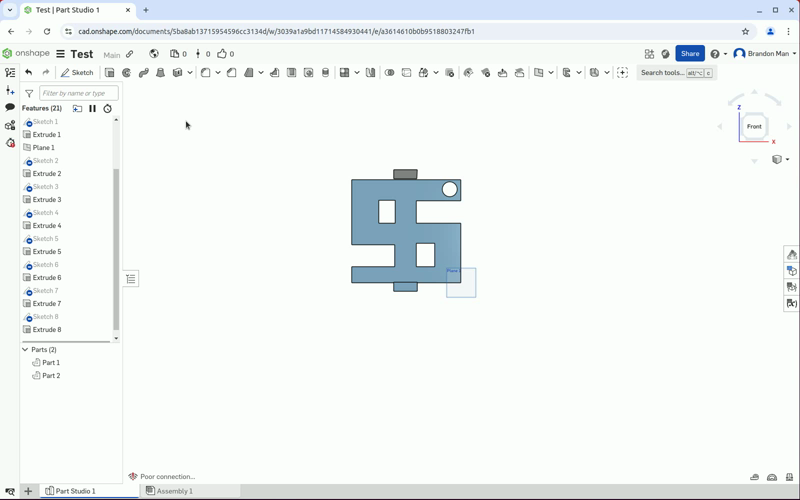
key(shift+h)
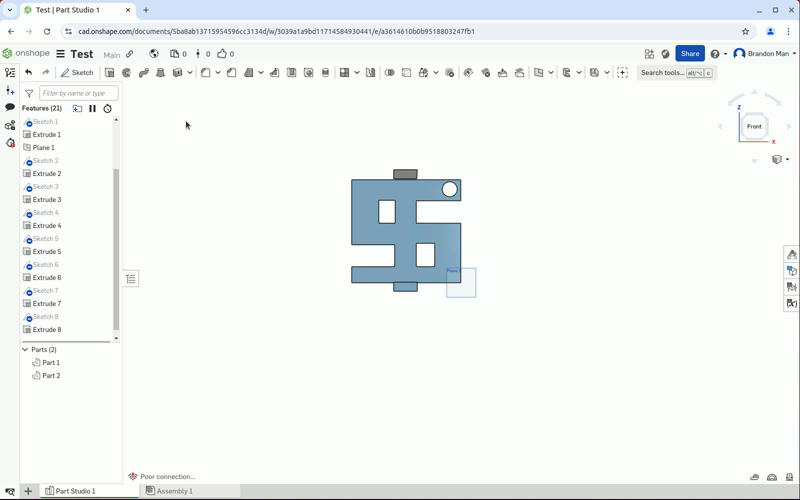
key(shift+h)
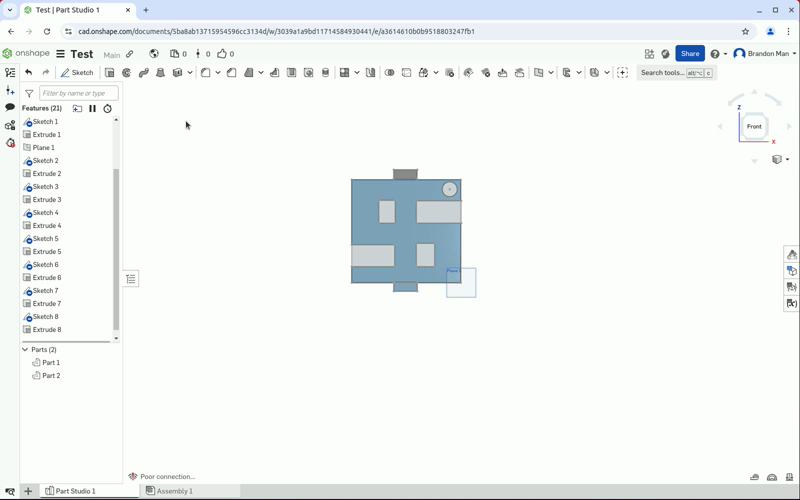
key(shift+7)
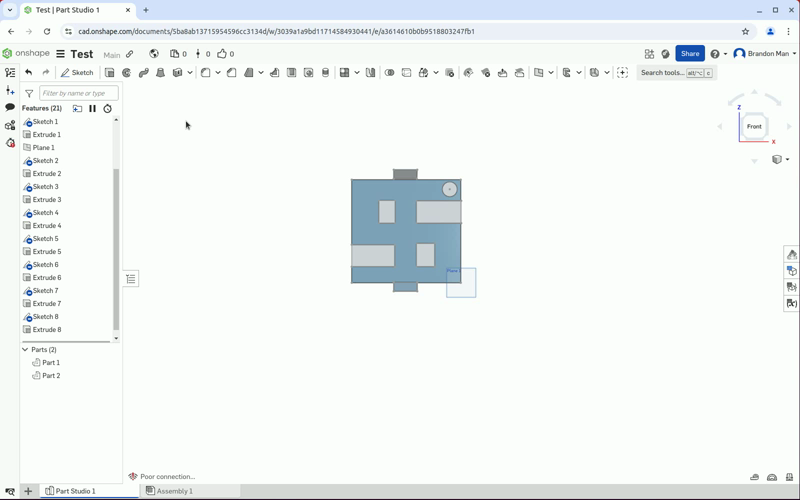
key(left, 2)
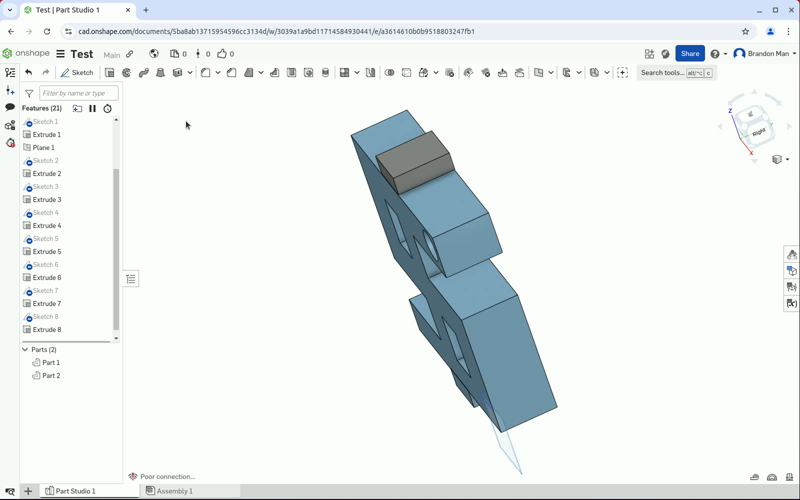
key(down, 2)
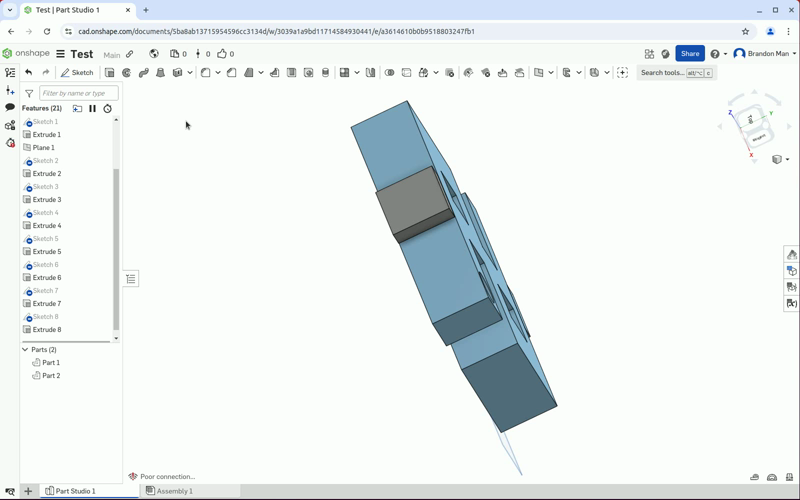
key(up, 2)
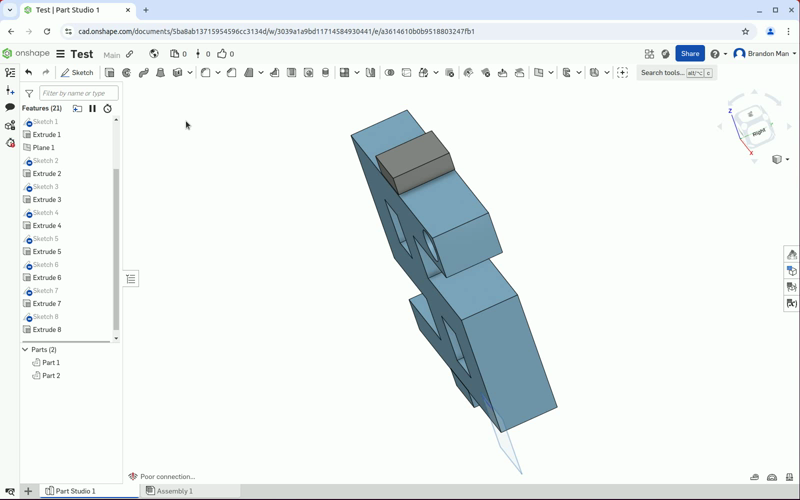
key(right, 2)
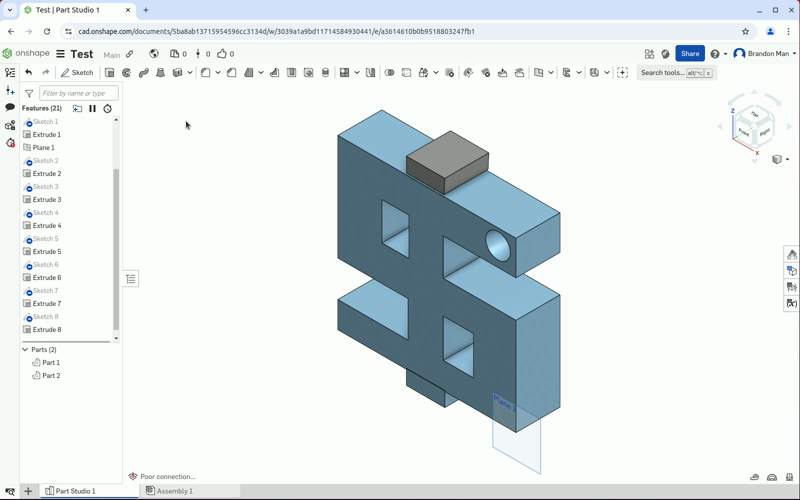
mouse_move(69, 124)
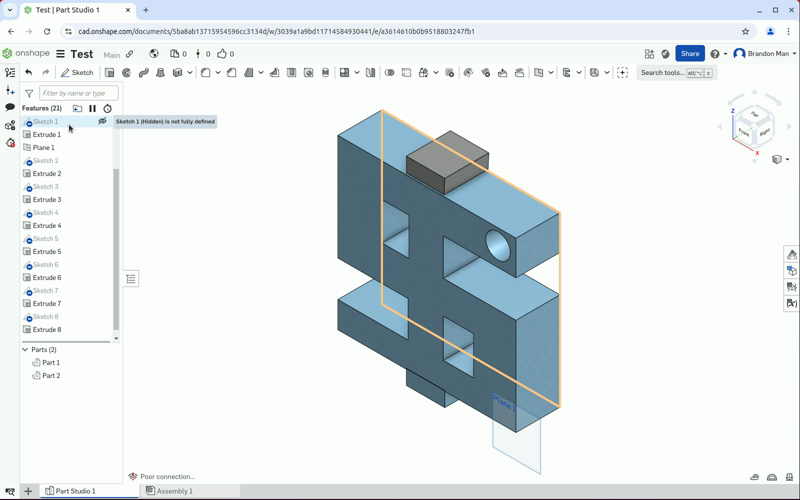
click(69, 124)